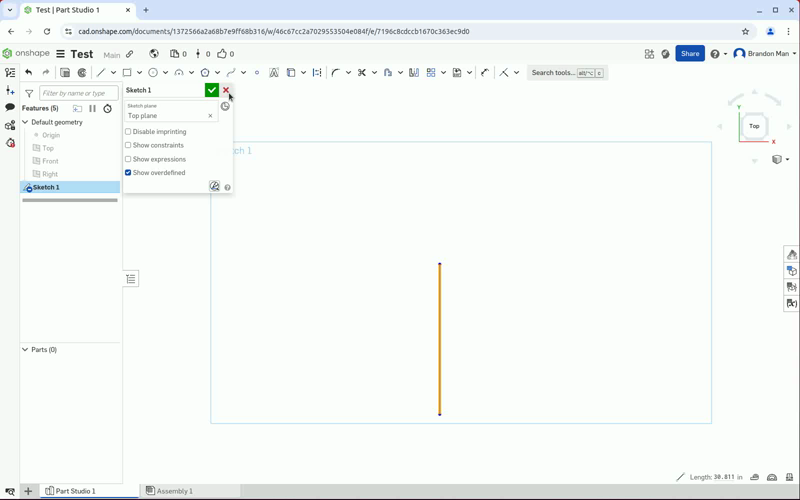
key(shift+h)
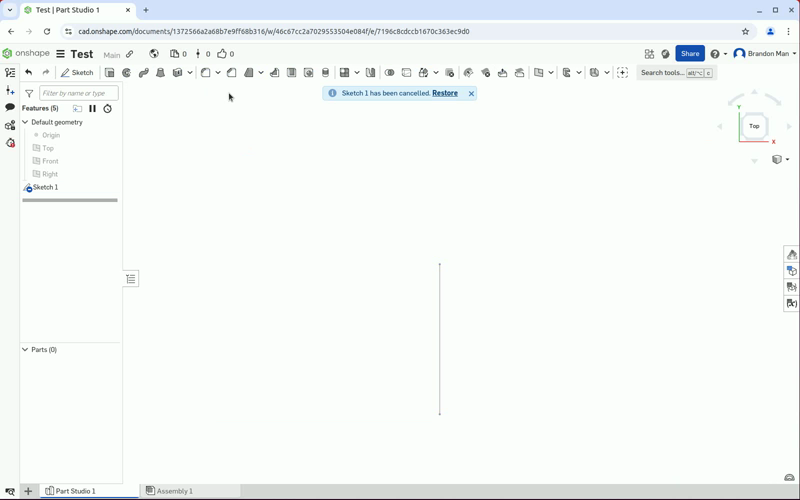
key(shift+s)
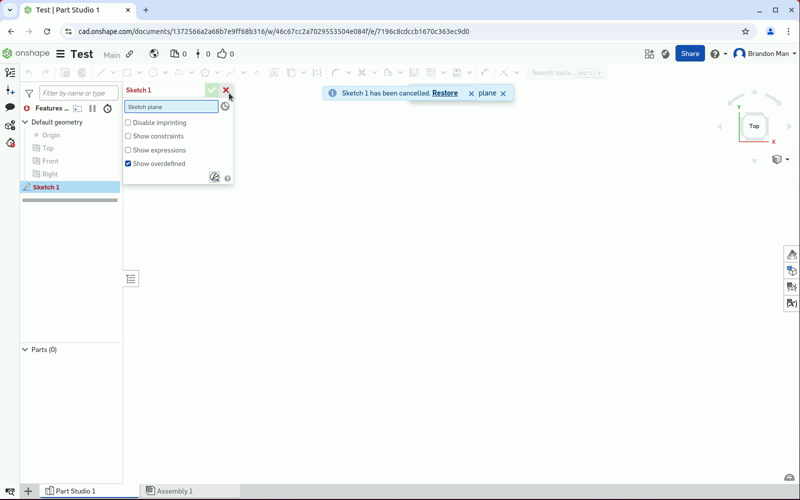
mouse_move(73, 150)
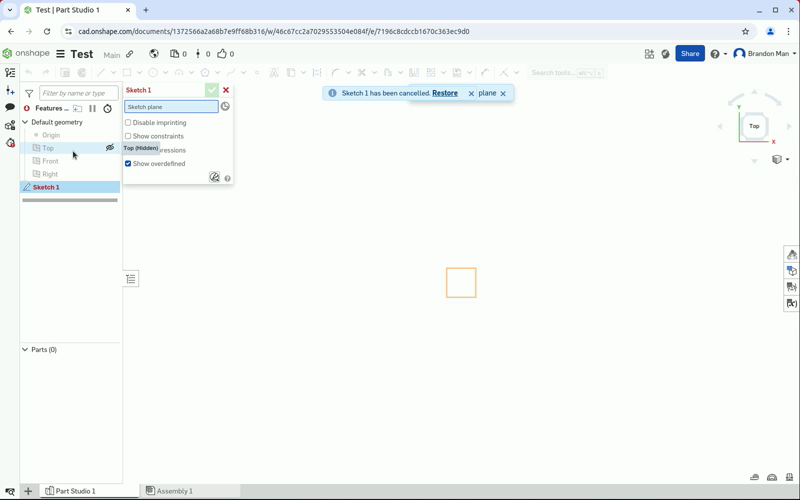
click(73, 150)
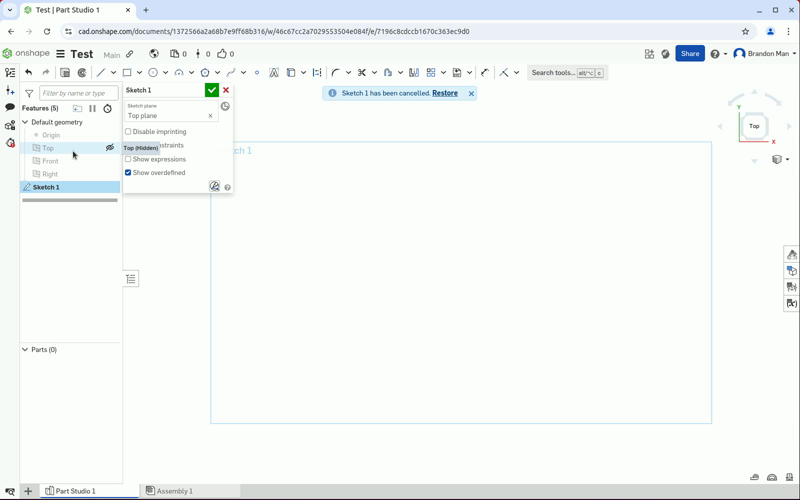
mouse_move(73, 352)
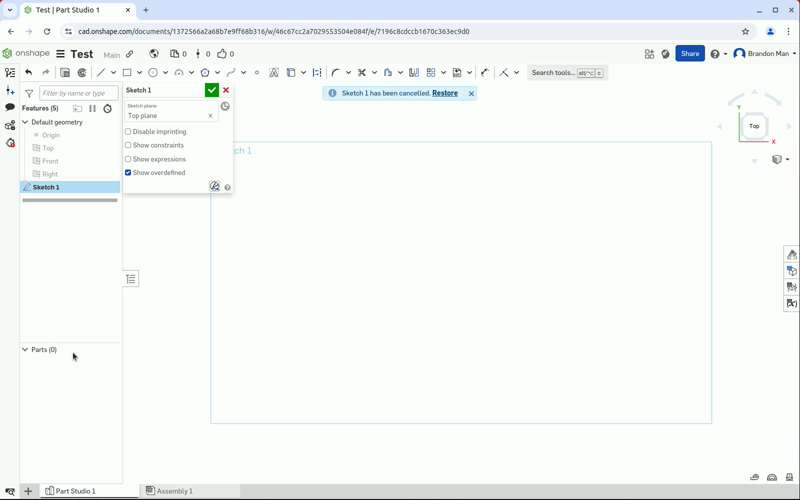
key(y)
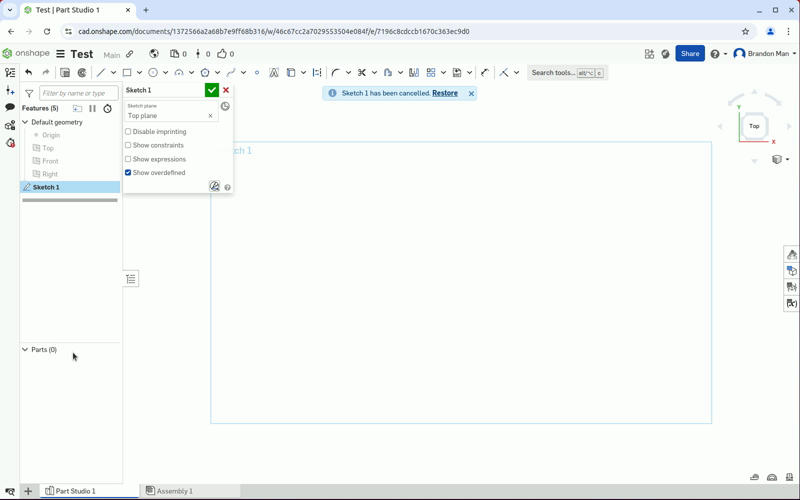
key(l)
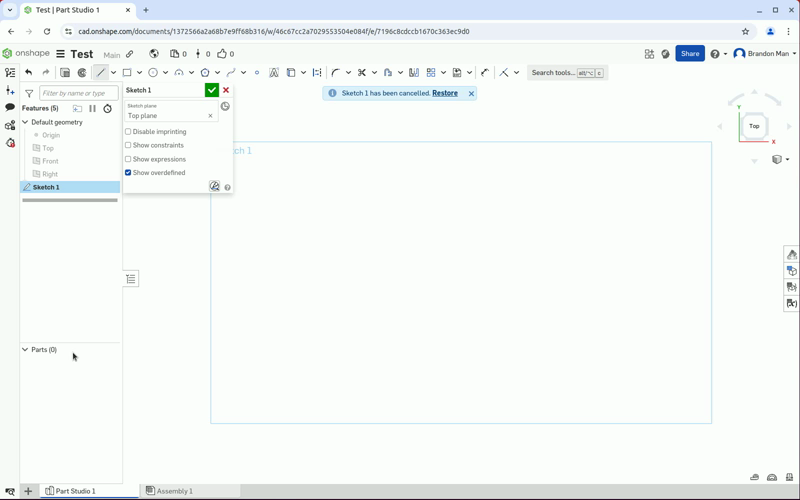
key_down(shift)
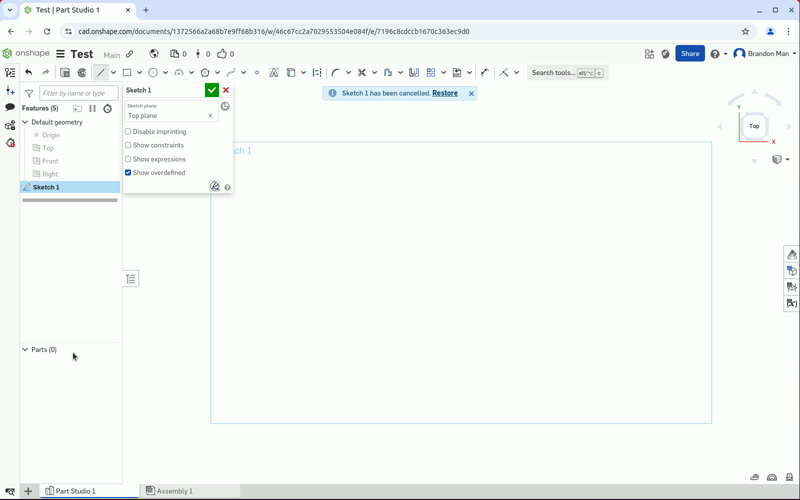
mouse_move(351, 335)
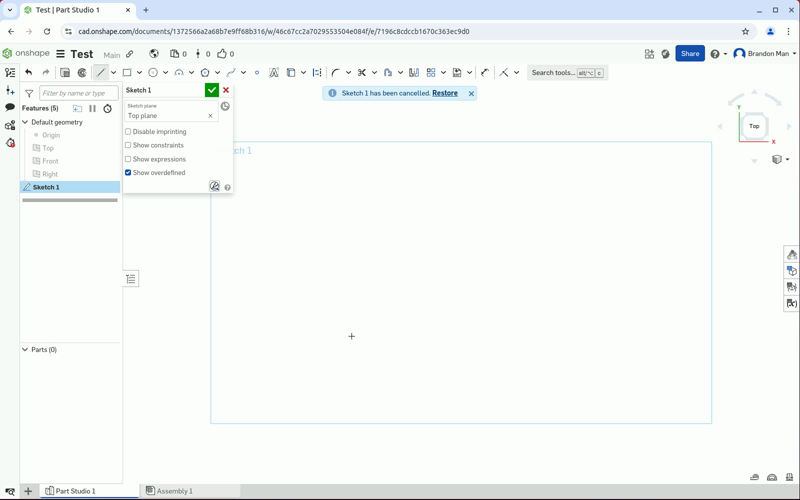
click(351, 335)
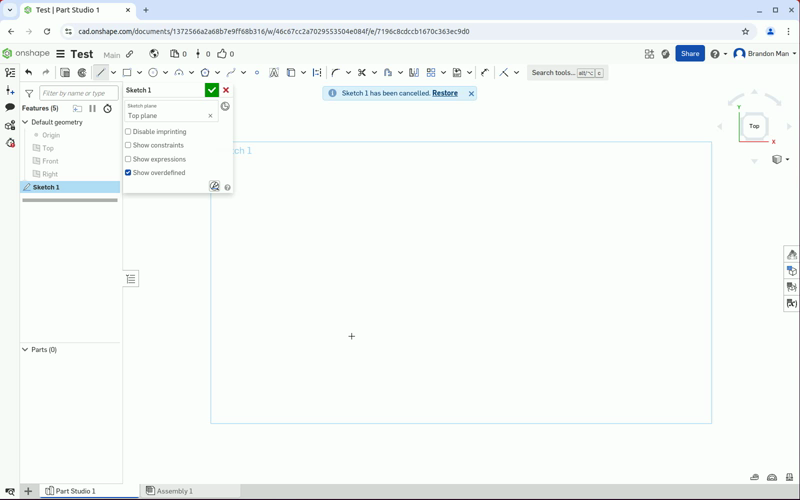
key_up(shift)
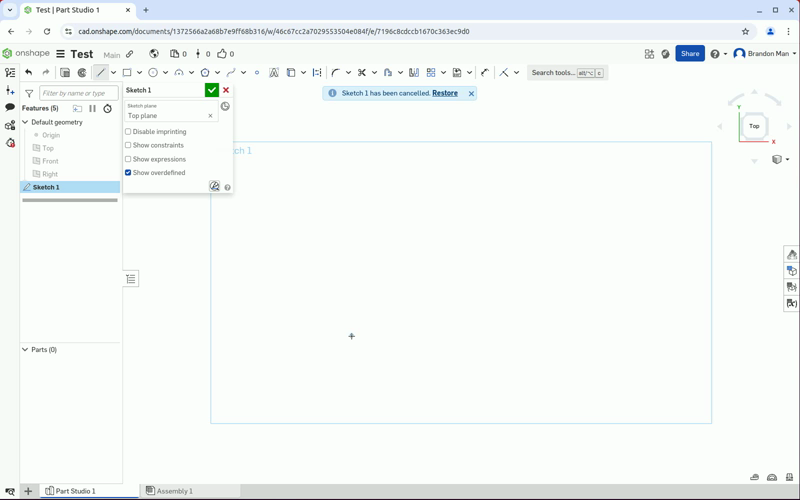
key_down(shift)
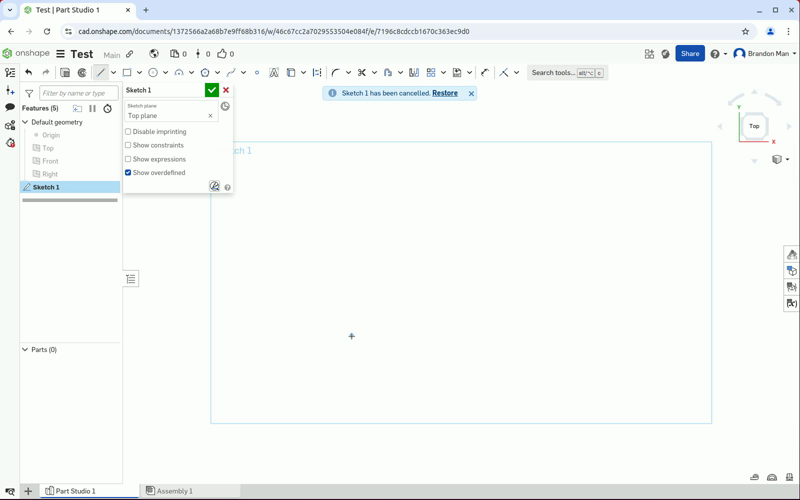
mouse_move(569, 335)
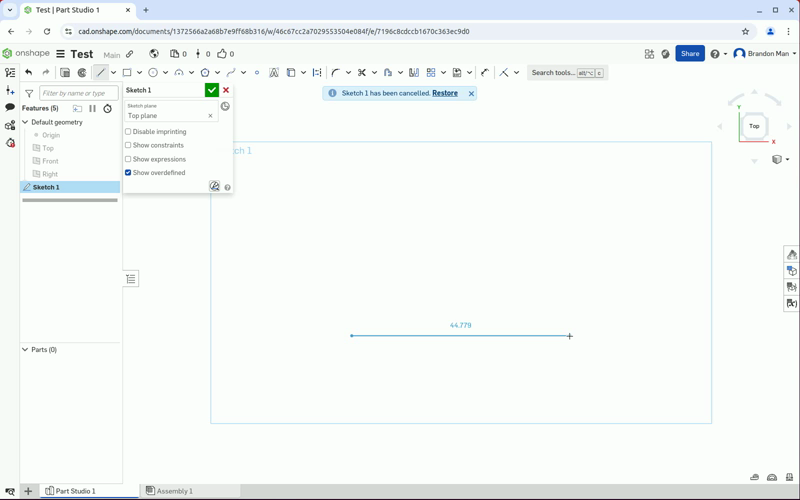
click(569, 335)
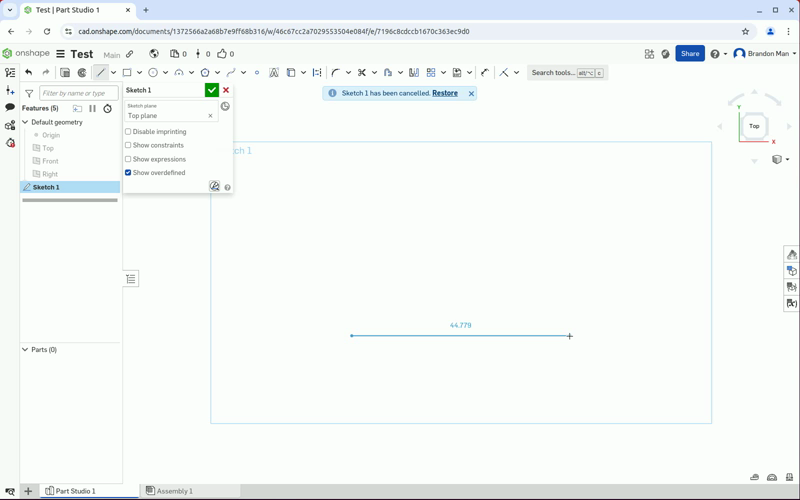
key_up(shift)
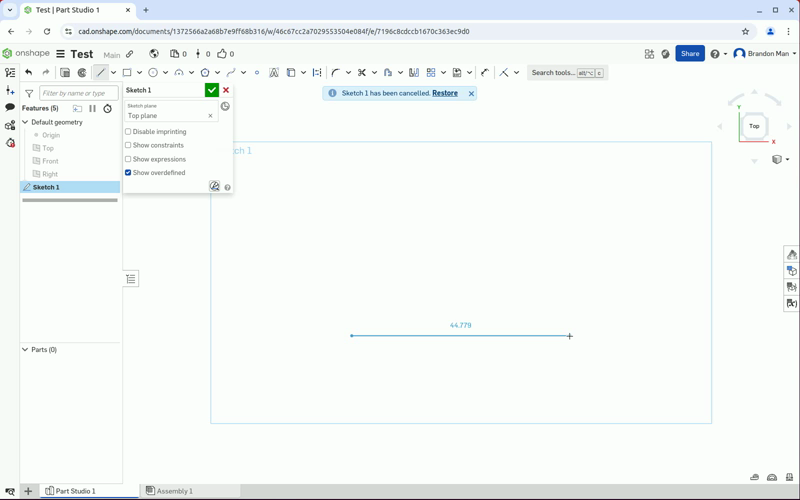
key_down(shift)
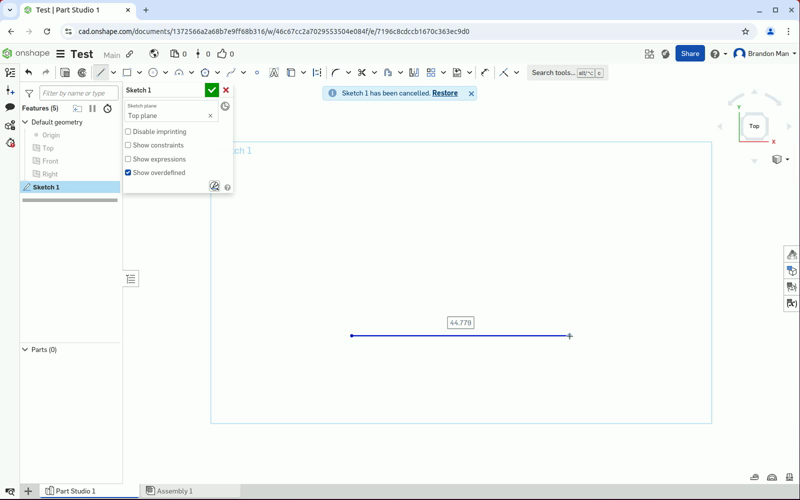
mouse_move(569, 230)
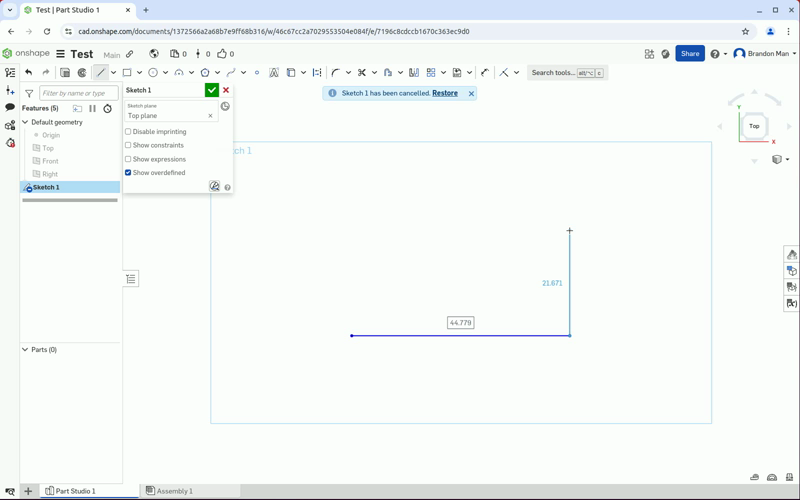
click(569, 230)
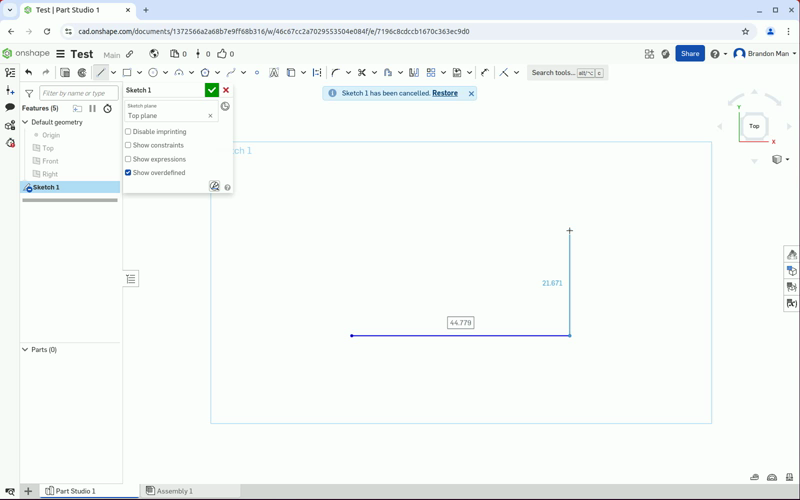
key_up(shift)
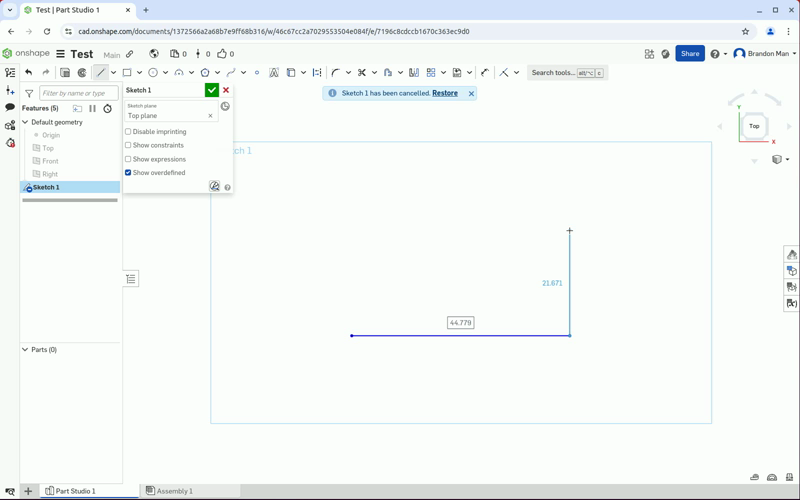
key_down(shift)
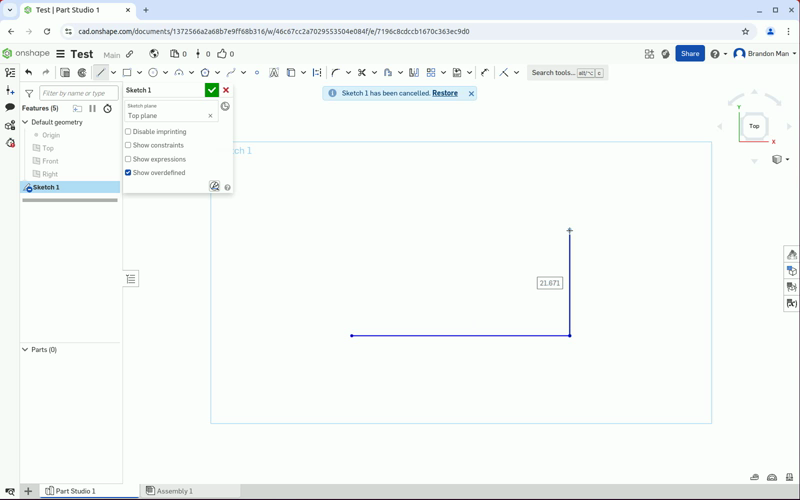
mouse_move(351, 230)
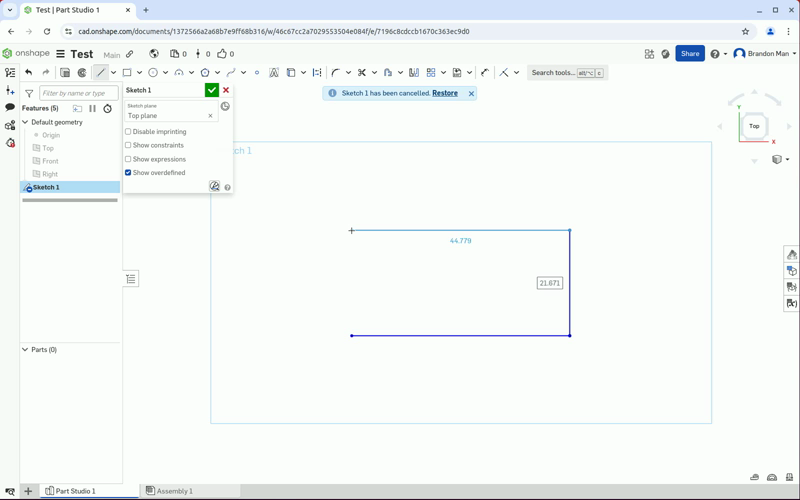
click(351, 230)
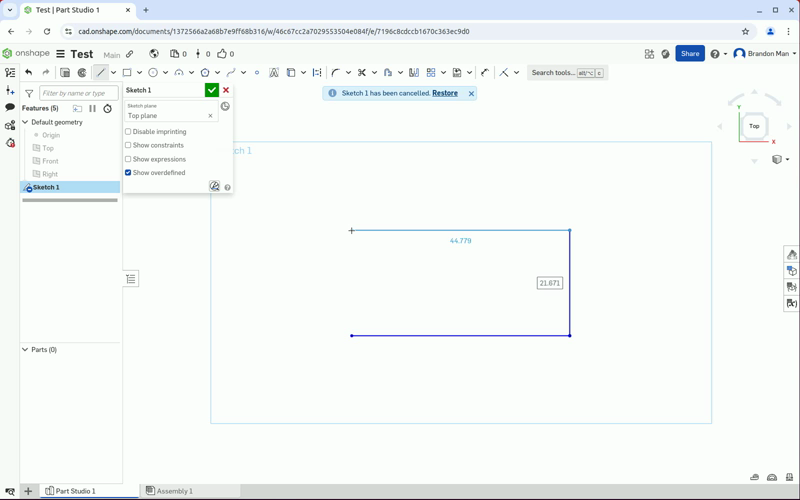
key_up(shift)
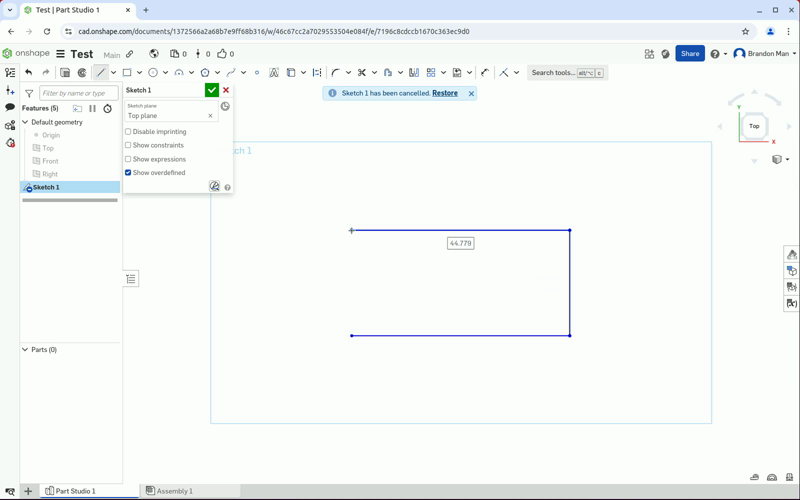
key_down(shift)
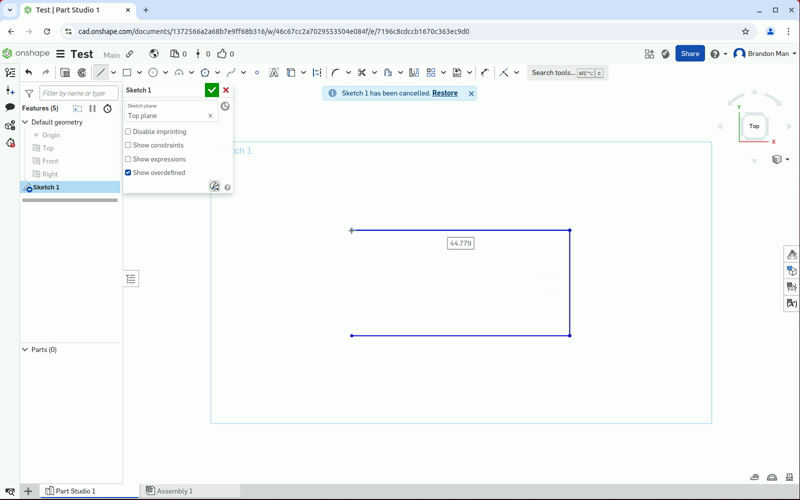
mouse_move(351, 335)
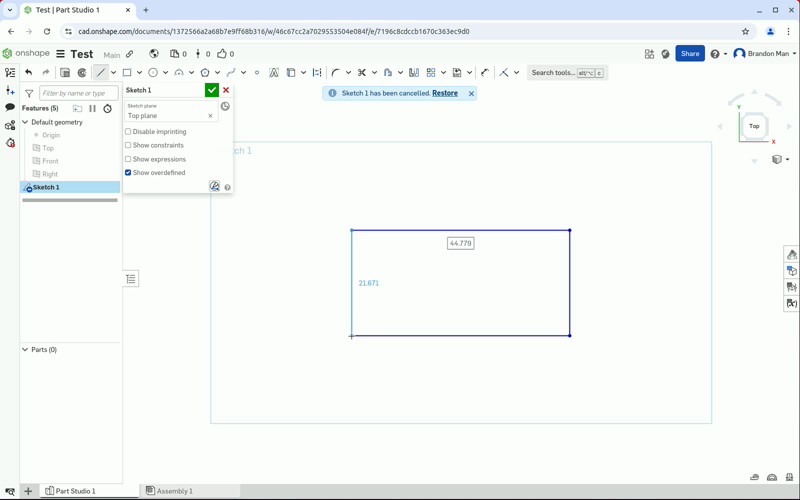
key_up(shift)
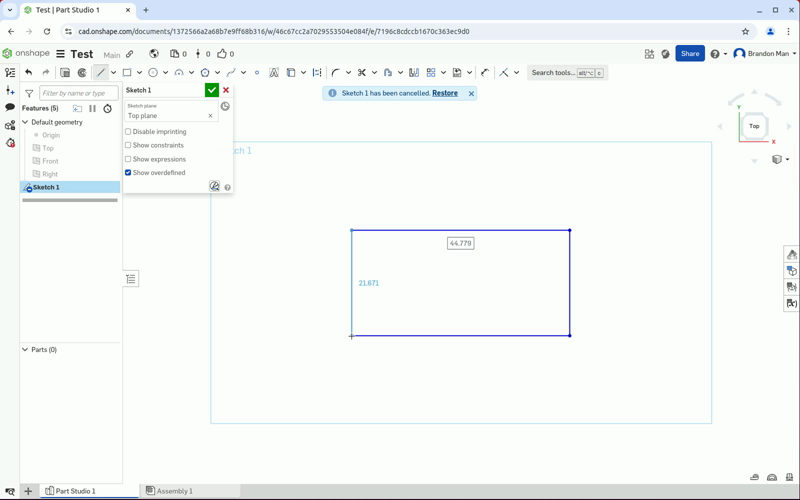
click(351, 335)
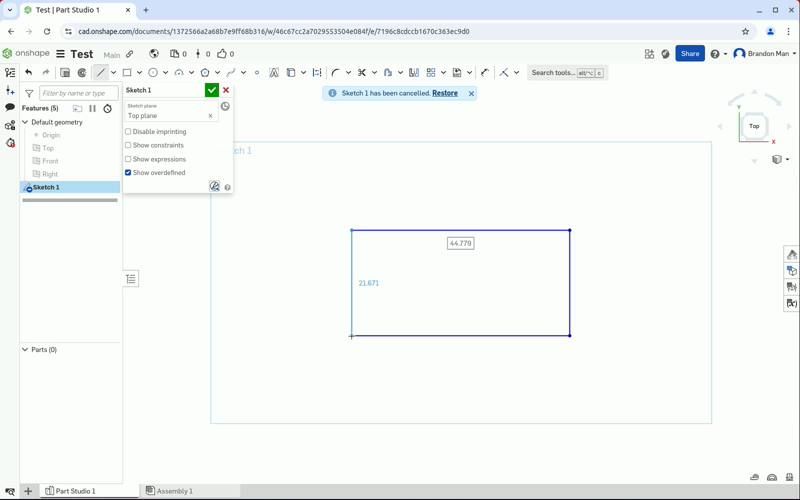
key(esc)
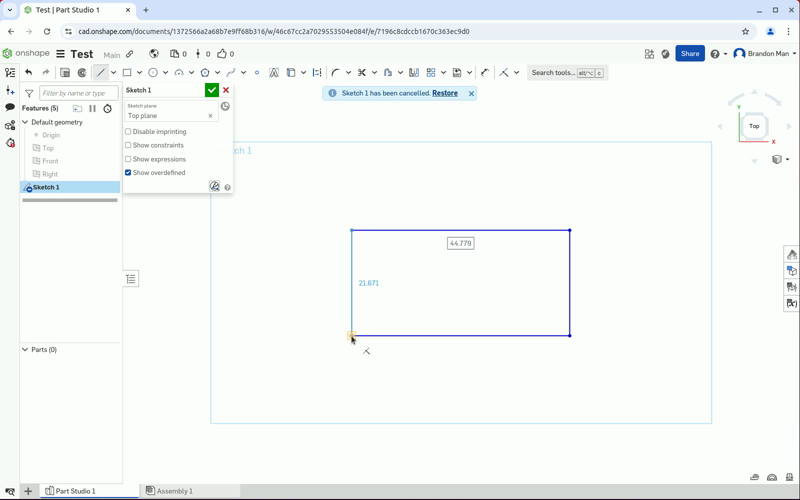
mouse_move(391, 299)
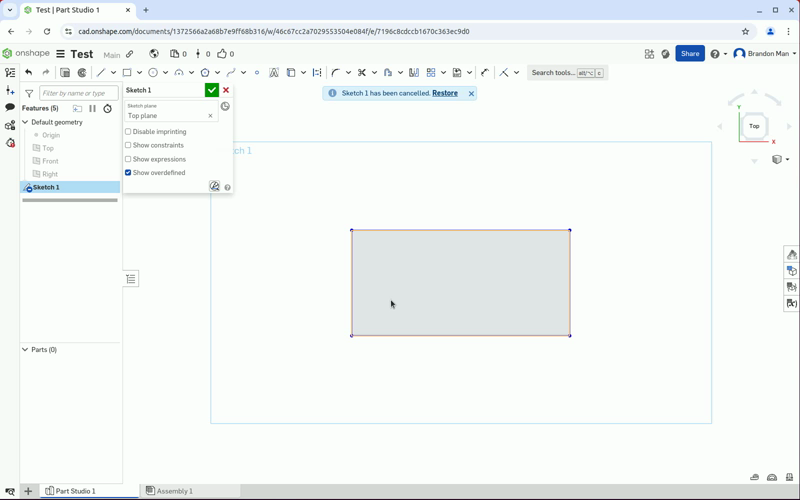
click(391, 299)
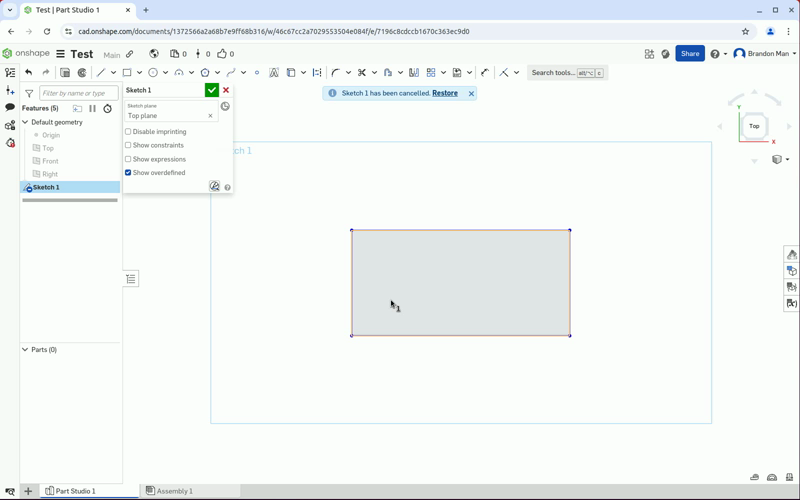
mouse_move(73, 352)
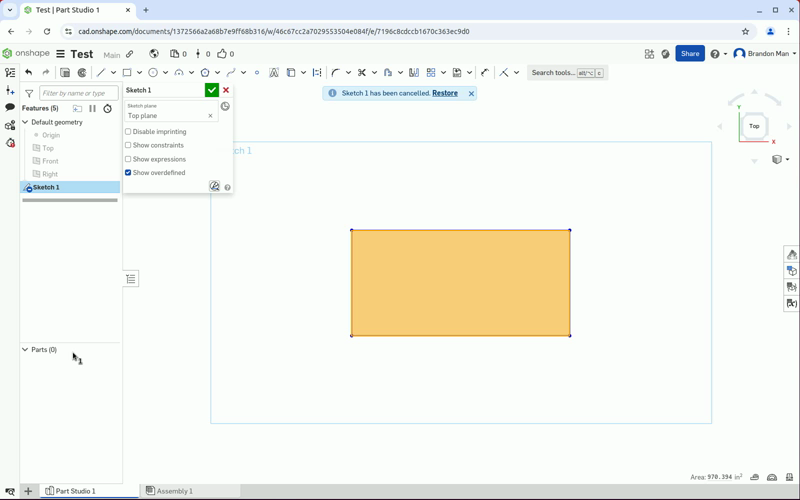
key(shift+y)
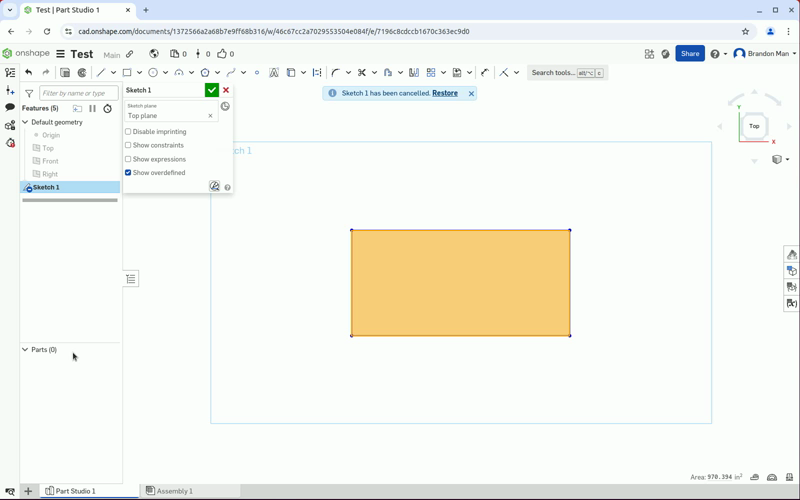
key(shift+e)
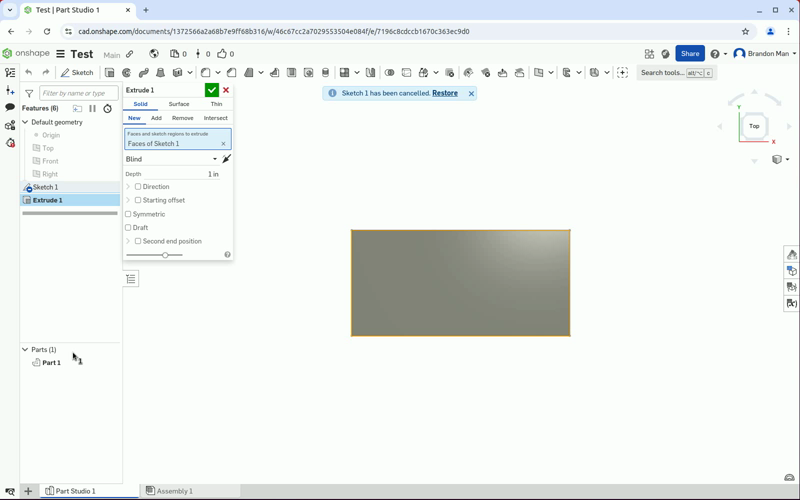
mouse_move(143, 106)
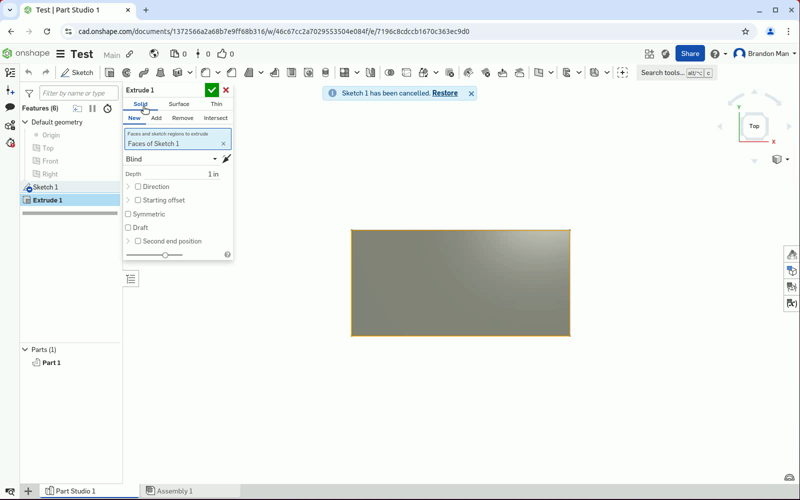
click(143, 106)
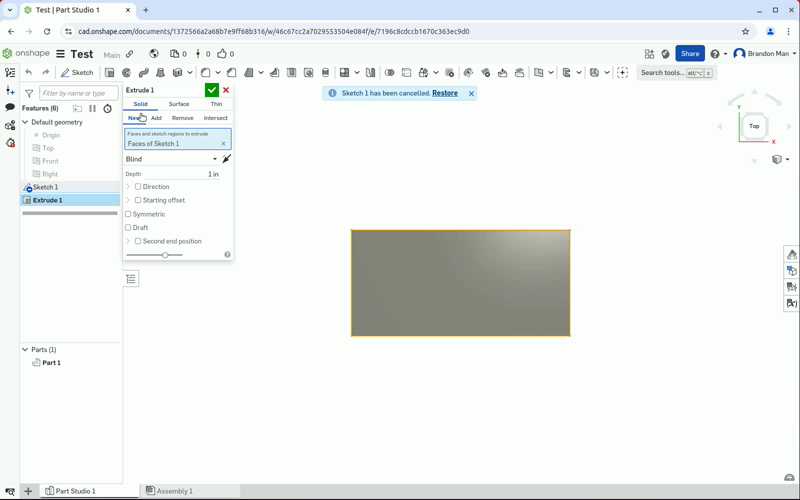
mouse_move(137, 120)
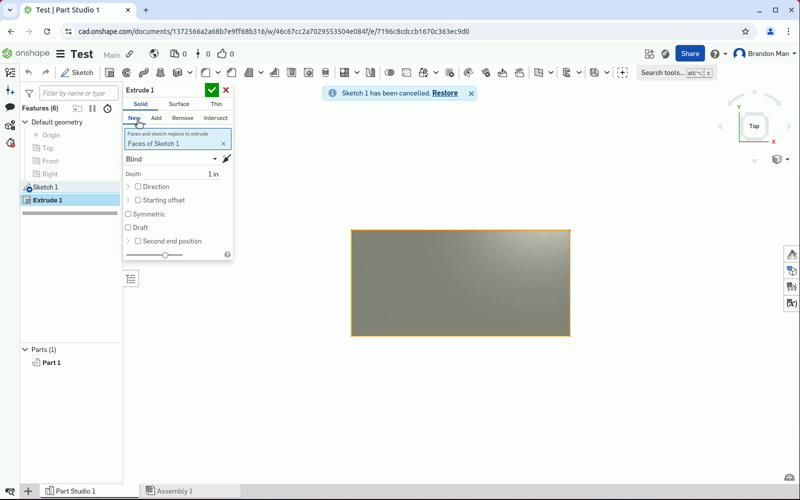
click(137, 120)
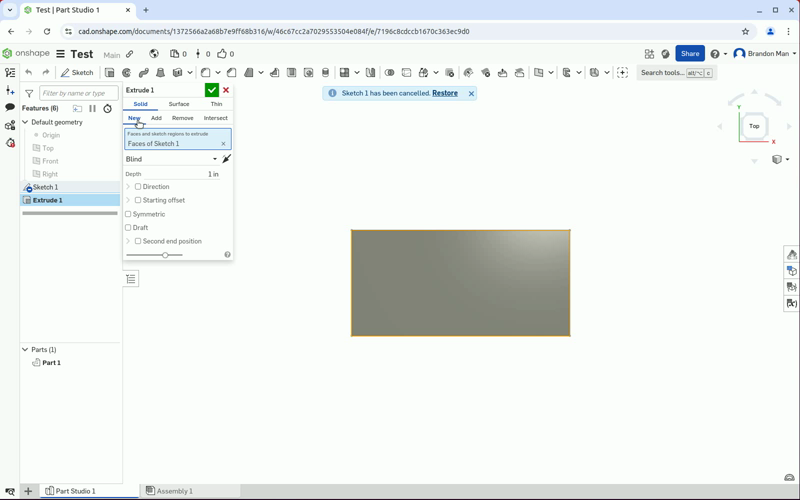
key(tab, 4)
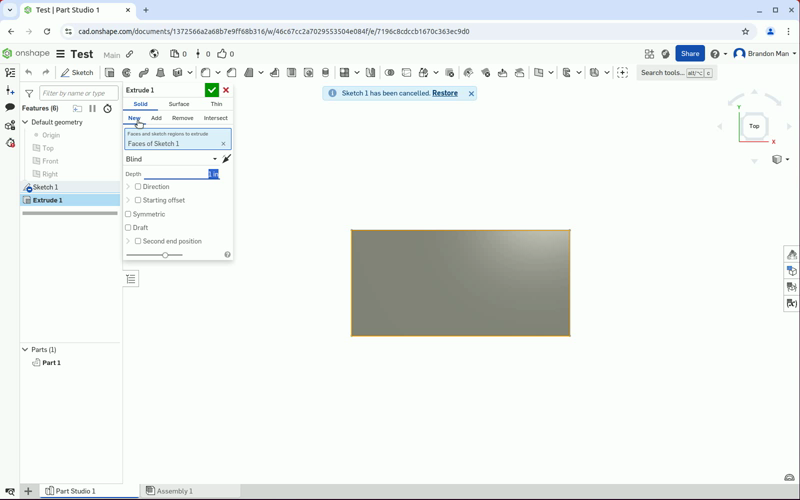
text(4.574)
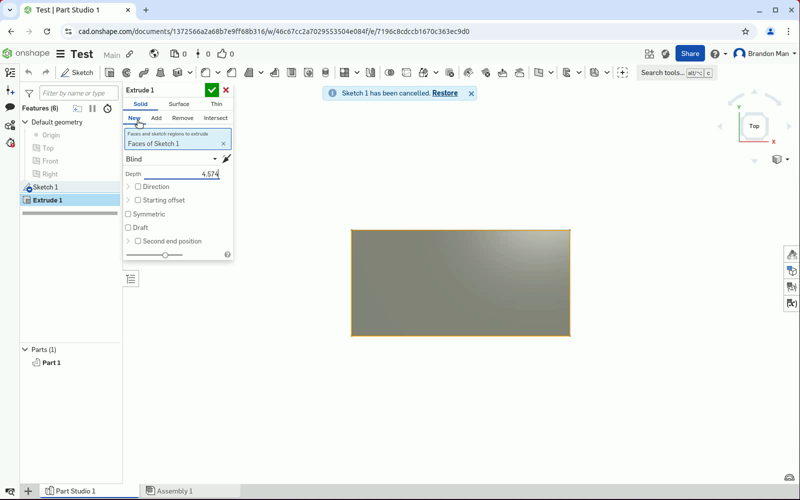
key(enter)
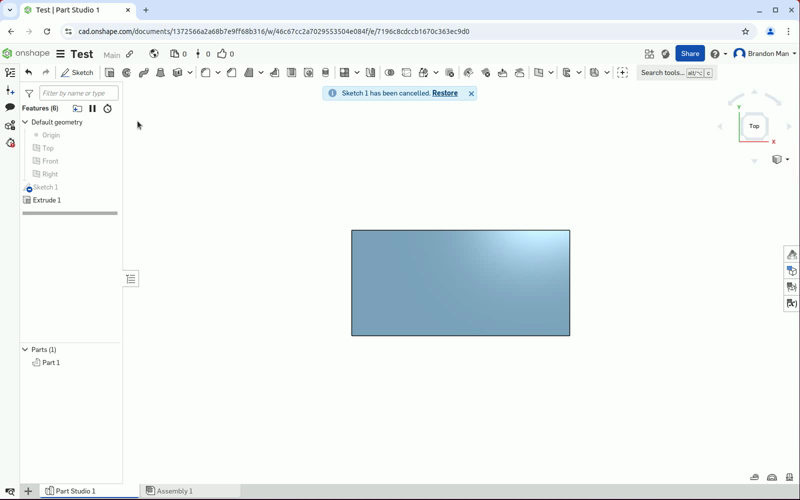
key(shift+h)
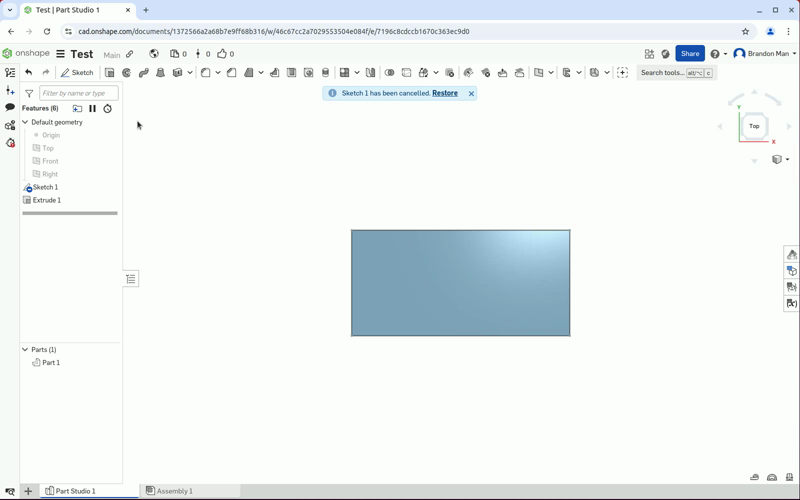
key(shift+h)
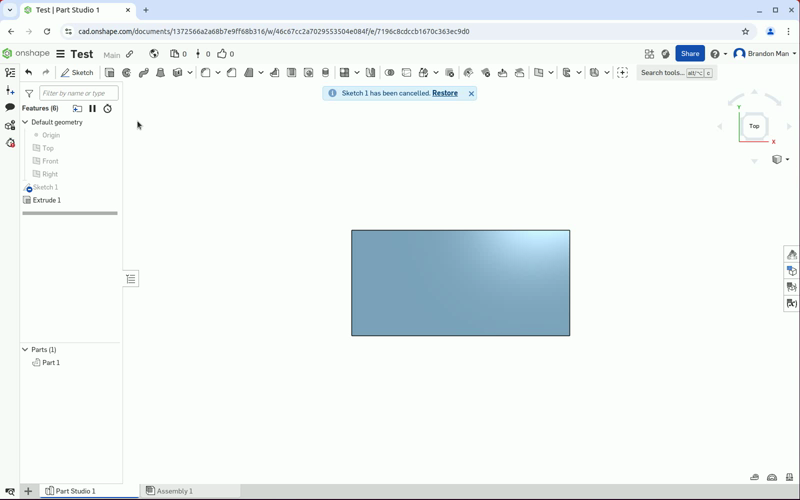
mouse_move(73, 189)
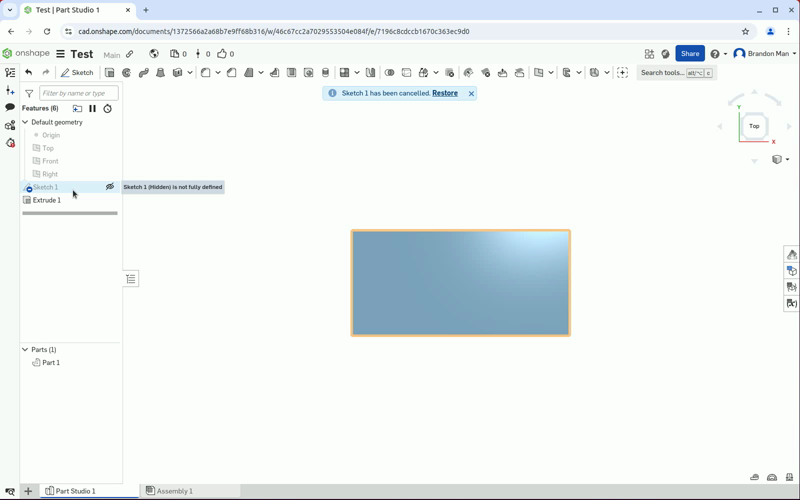
click(73, 189)
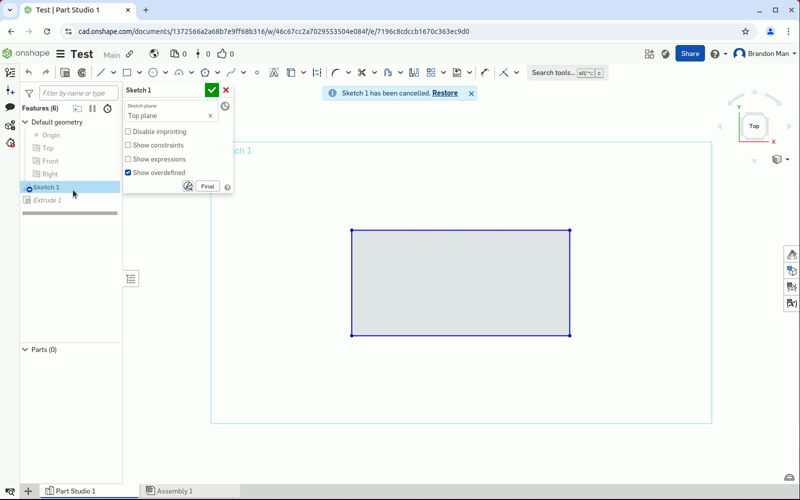
mouse_move(229, 92)
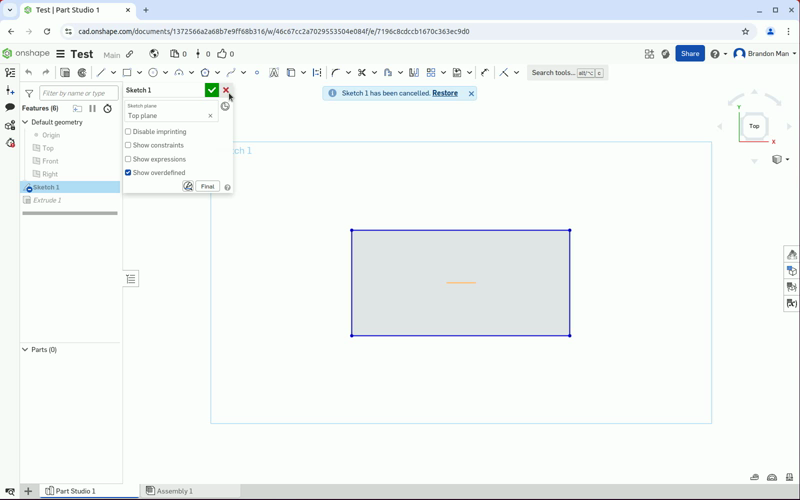
click(229, 92)
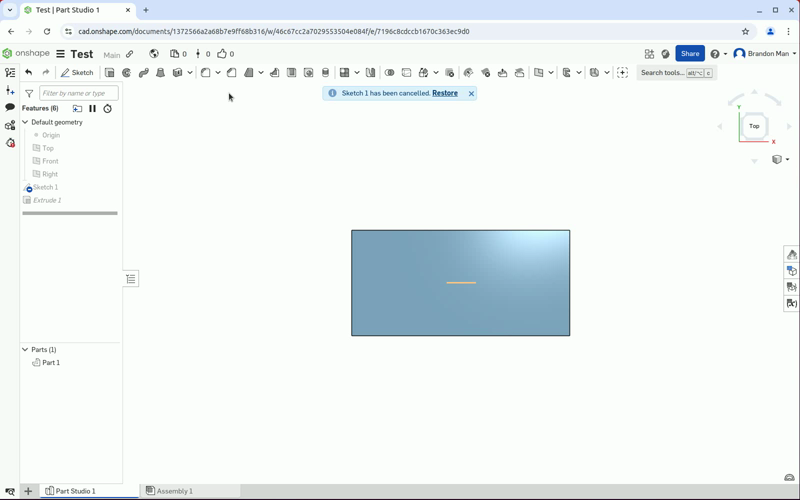
mouse_move(73, 352)
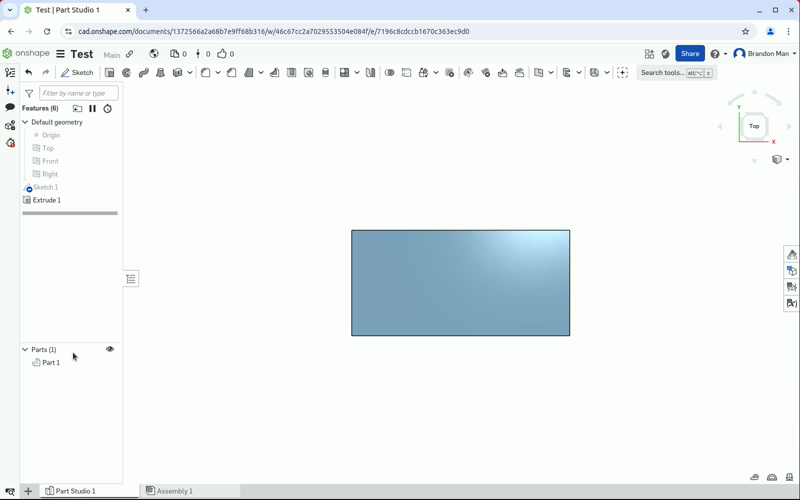
key(y)
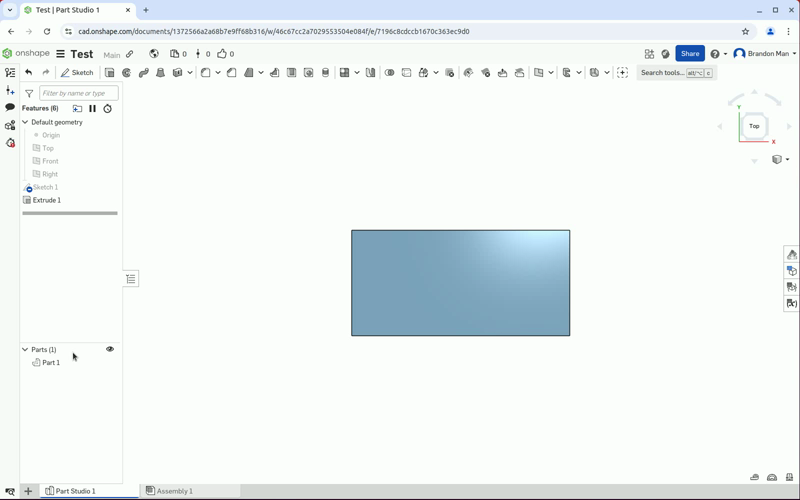
key(shift+p)
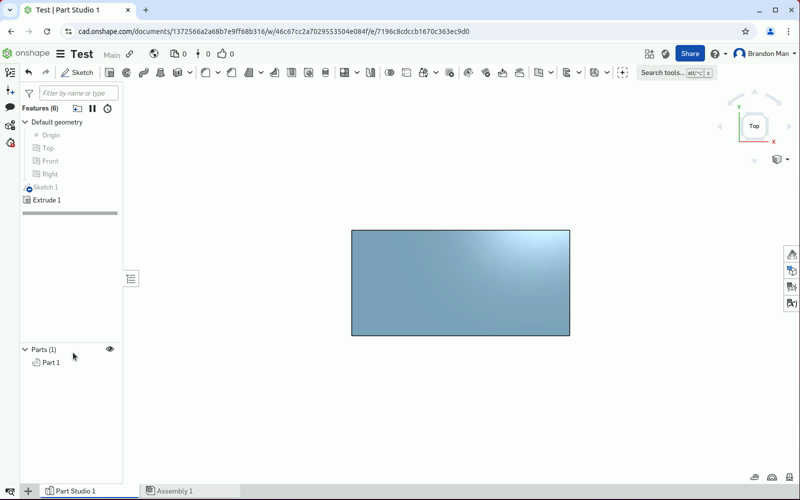
key(space)
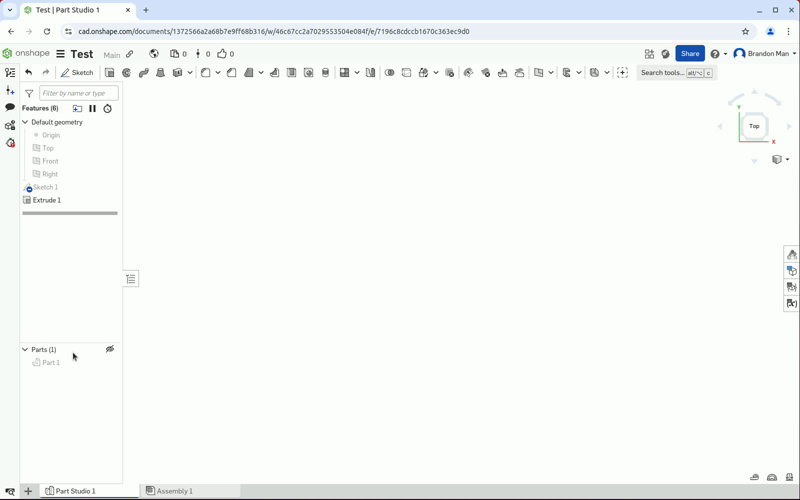
key_down(shift)
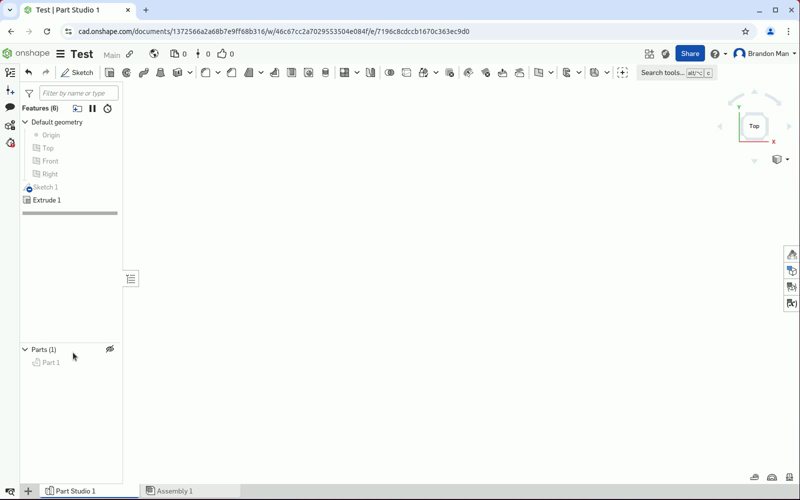
key(up)
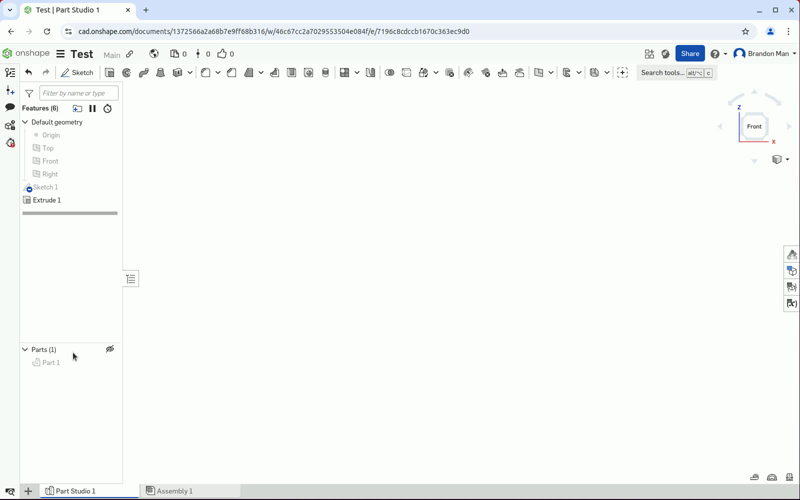
key_up(shift)
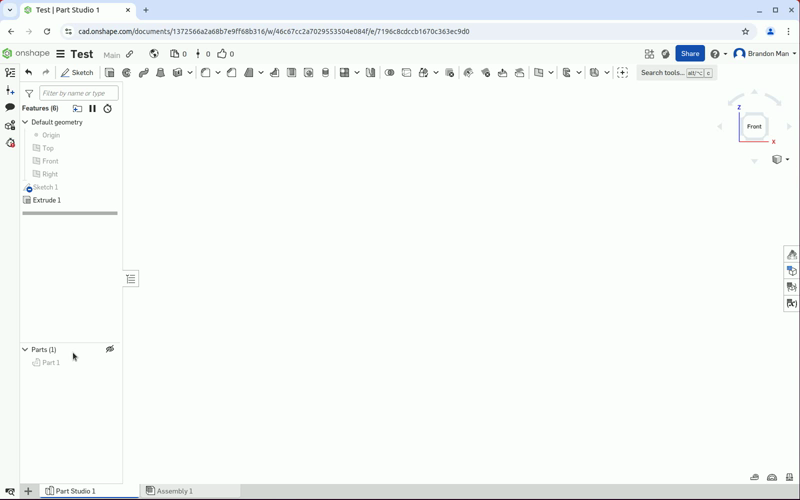
key(space)
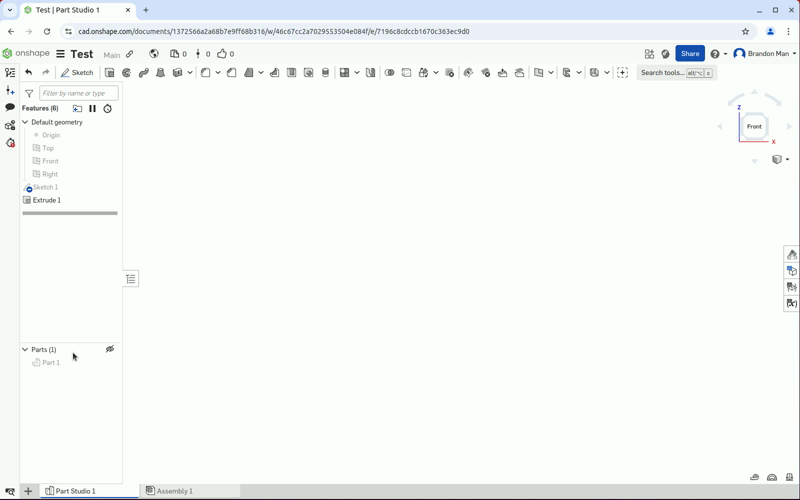
key_down(shift)
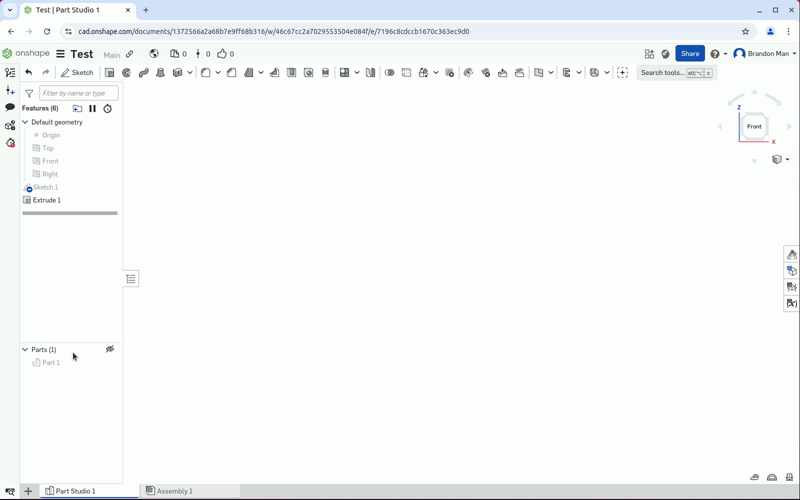
key(left)
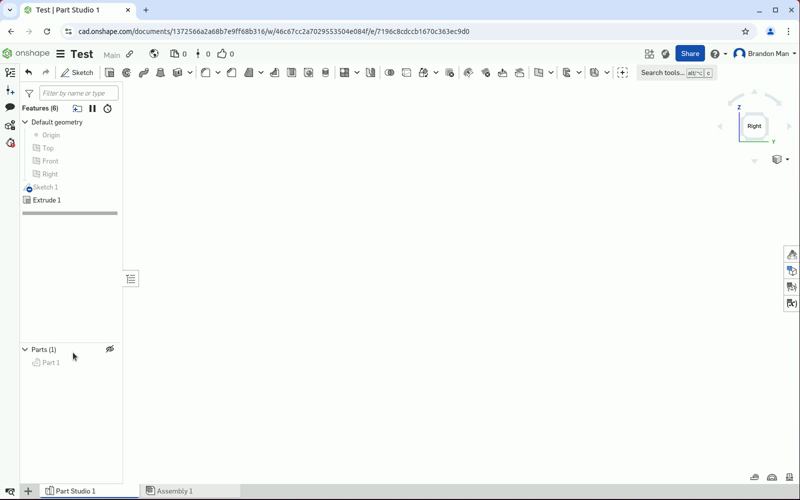
key_up(shift)
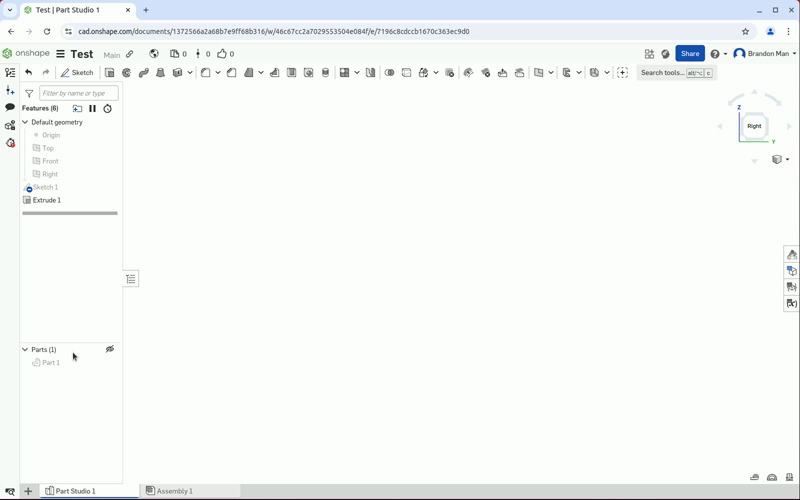
mouse_move(73, 352)
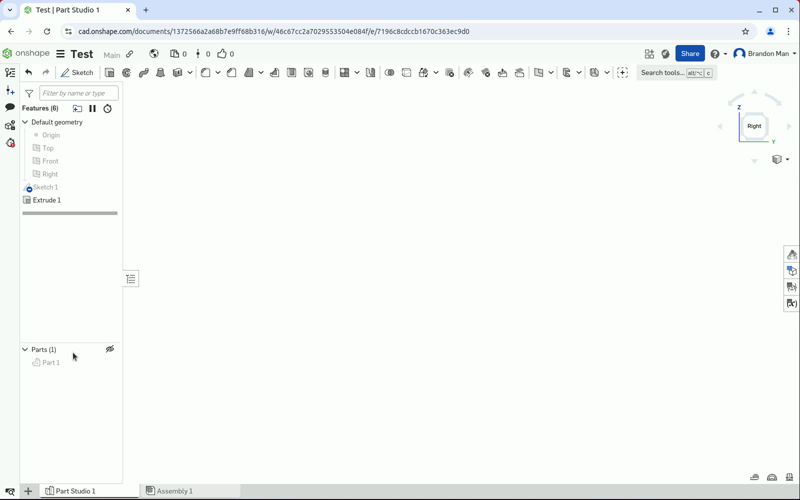
key(shift+y)
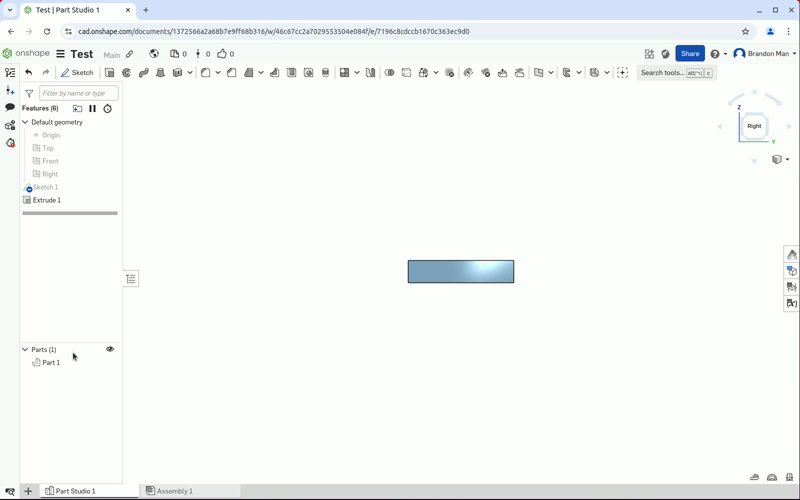
mouse_move(541, 75)
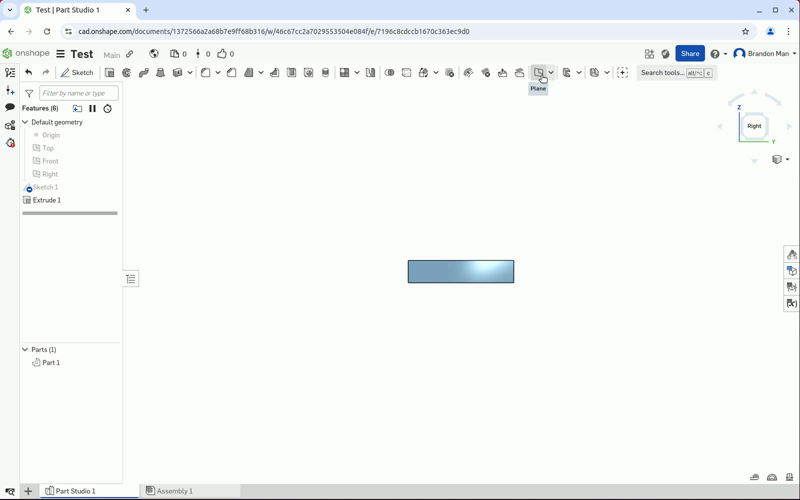
click(541, 75)
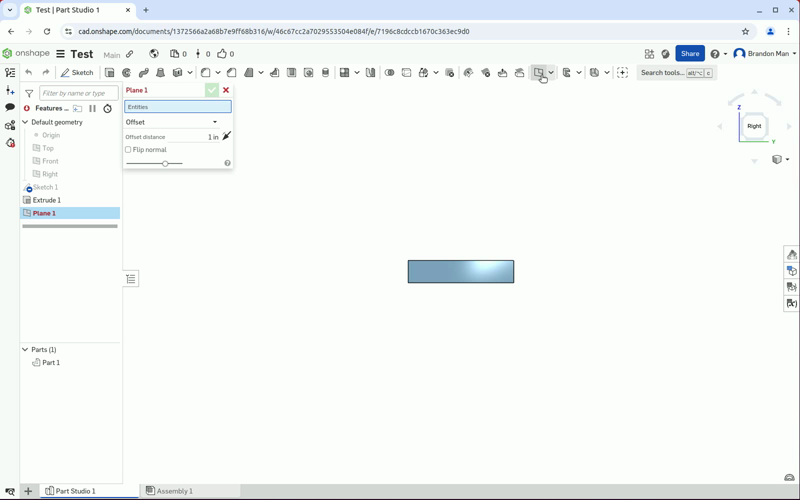
mouse_move(73, 176)
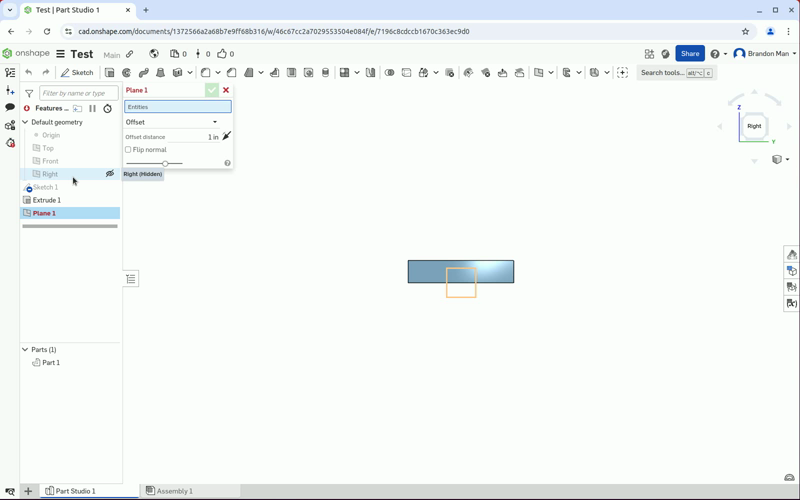
click(73, 176)
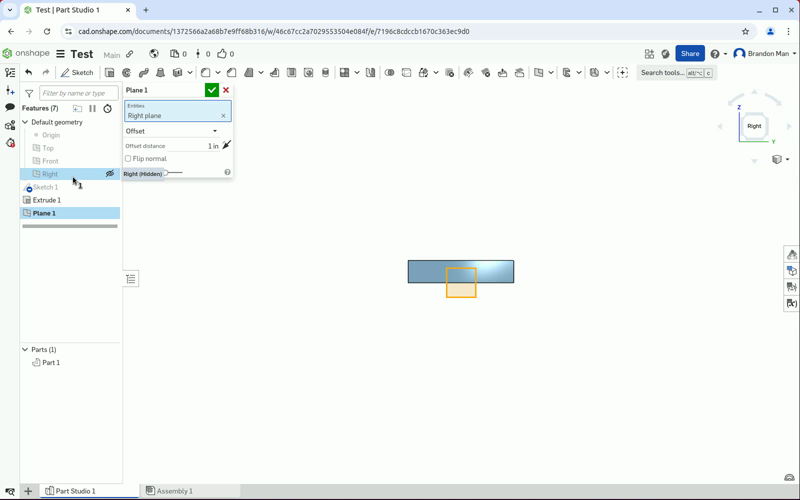
key(tab, 2)
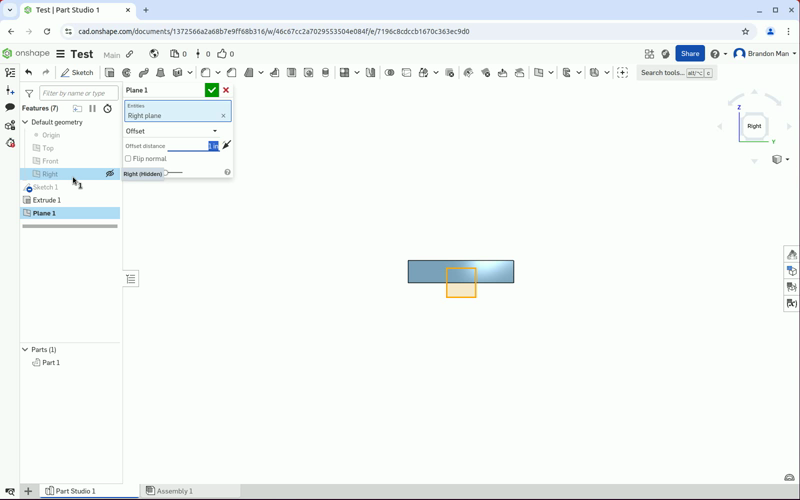
text(22.4)
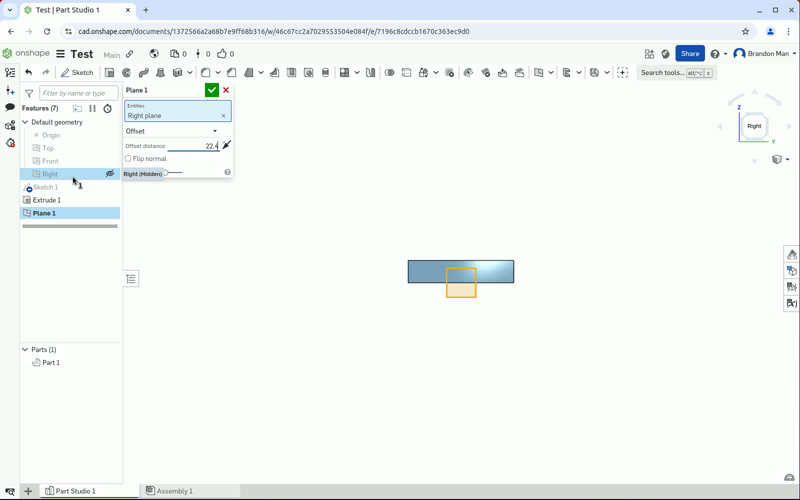
key(enter, 2)
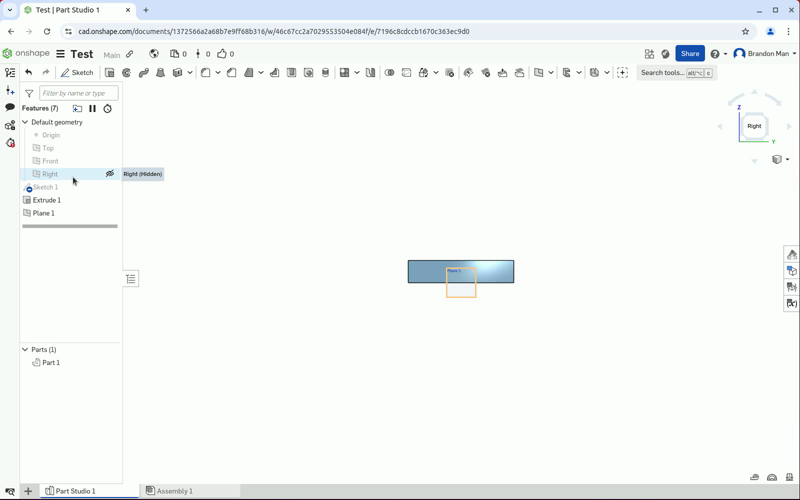
key(shift+s)
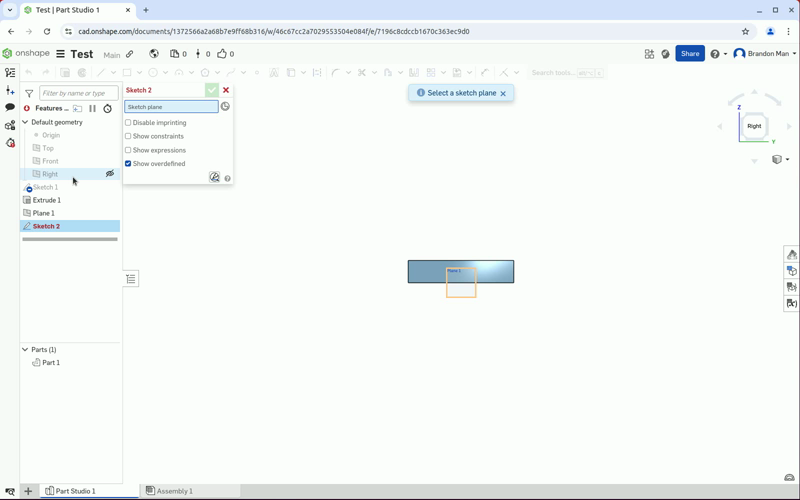
mouse_move(73, 215)
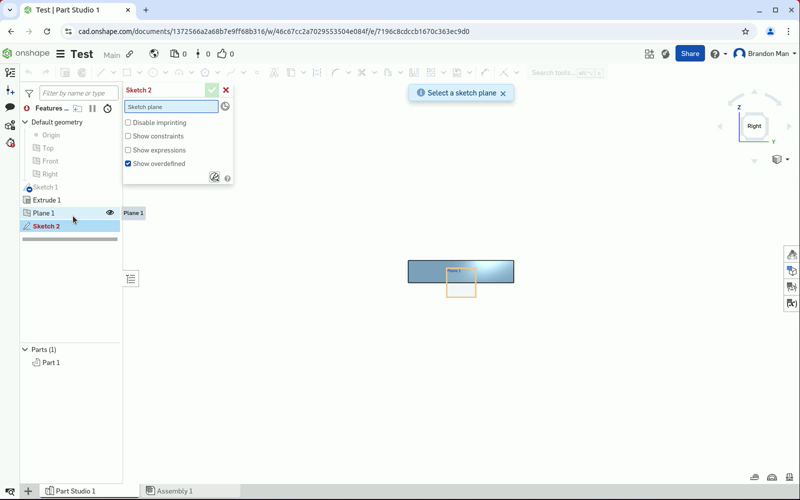
click(73, 215)
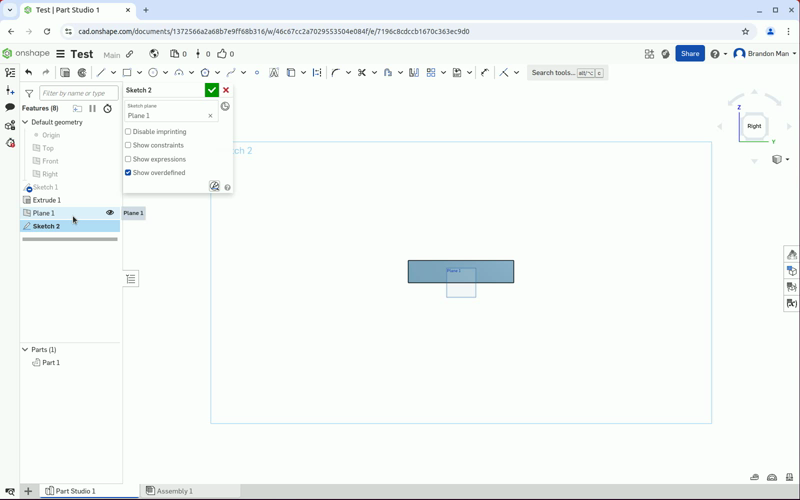
mouse_move(73, 352)
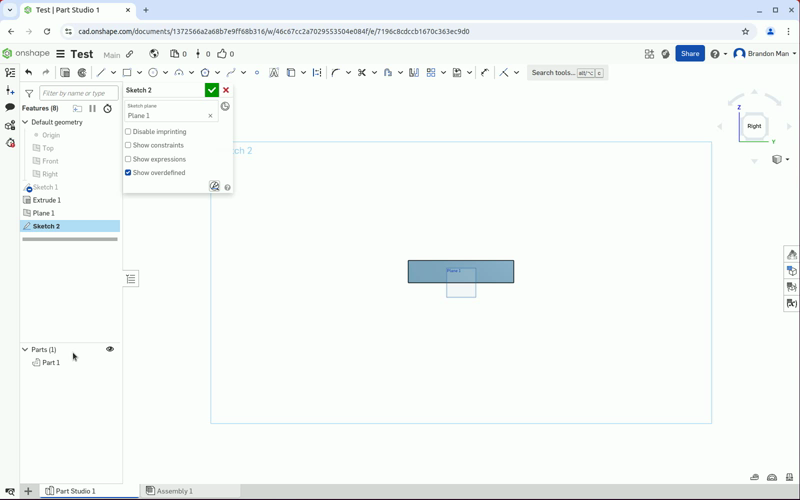
key(y)
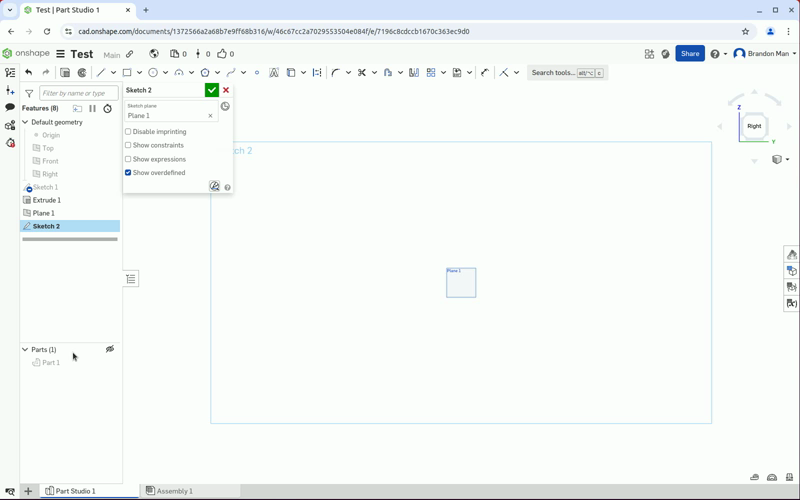
key(l)
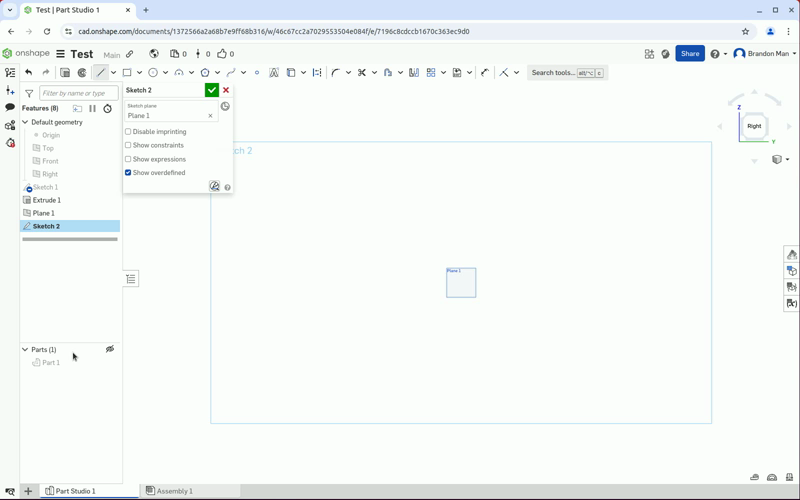
key_down(shift)
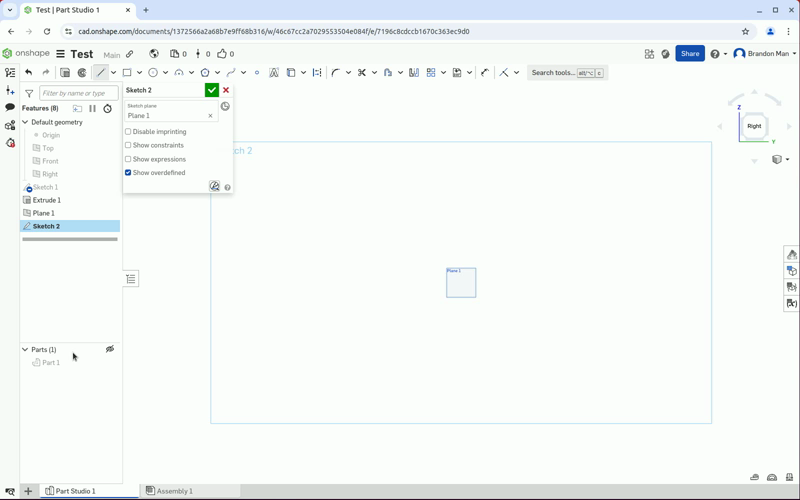
mouse_move(407, 282)
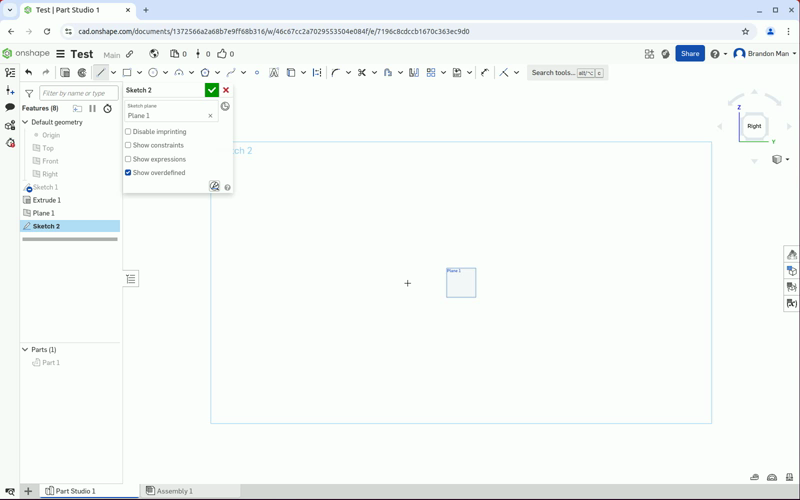
click(407, 282)
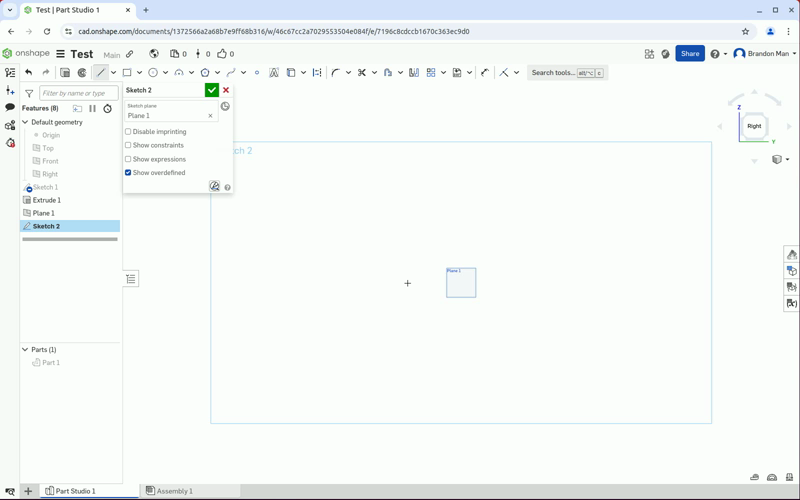
key_up(shift)
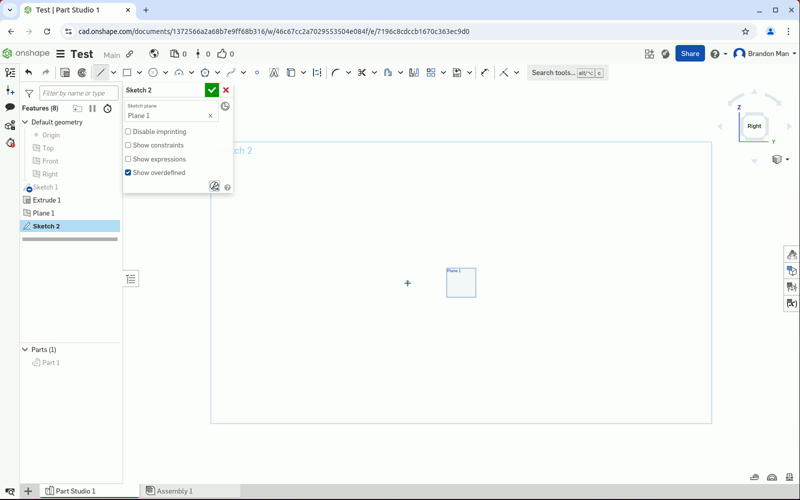
key_down(shift)
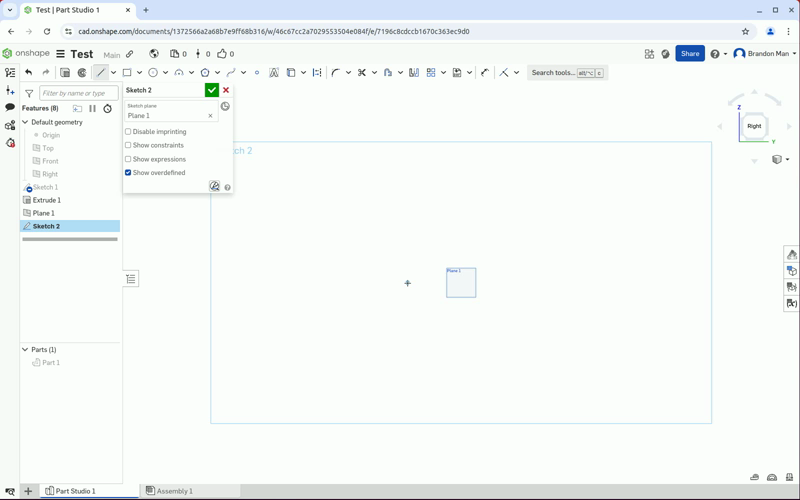
mouse_move(513, 282)
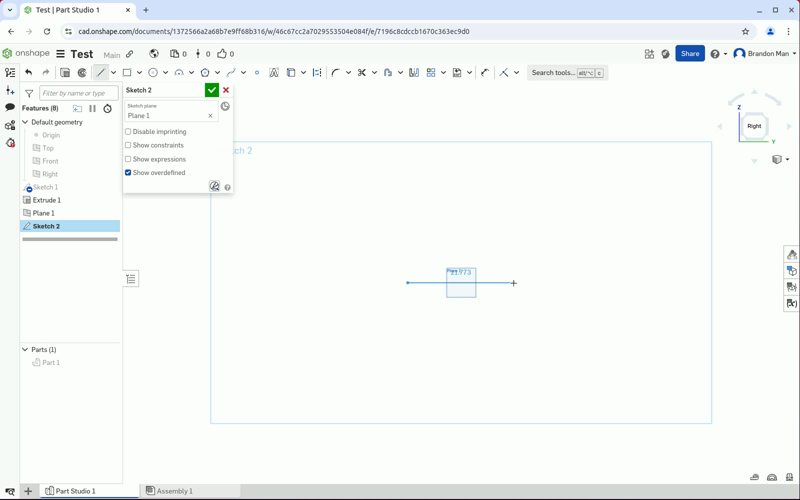
click(513, 282)
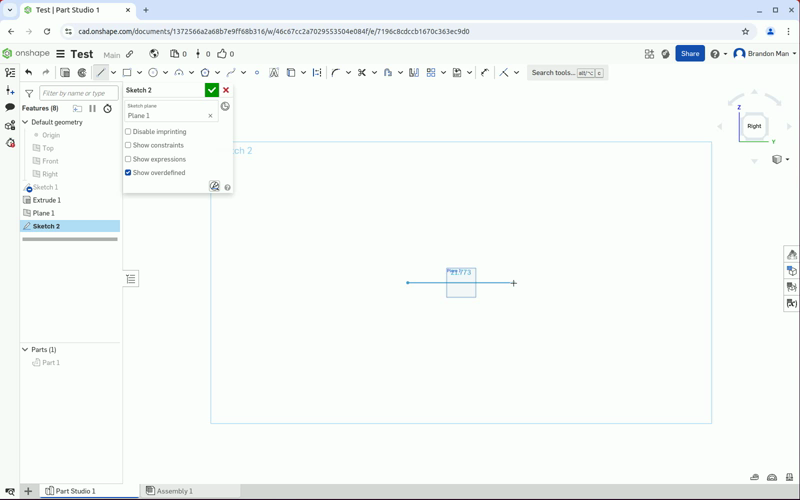
key_up(shift)
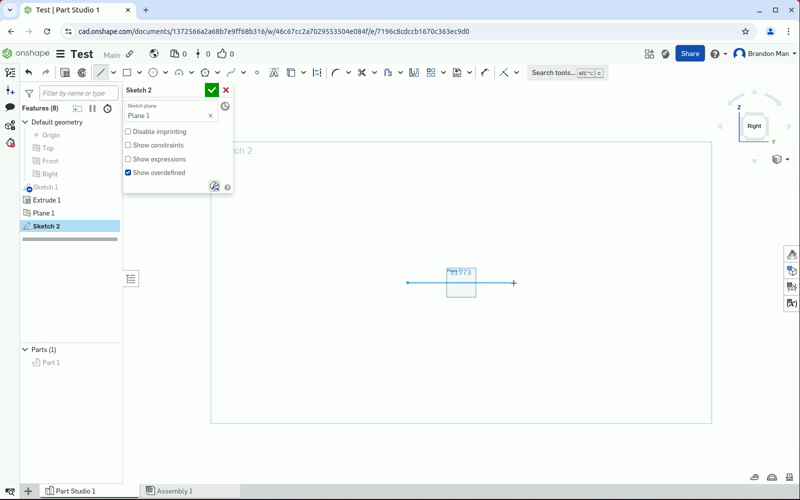
key_down(shift)
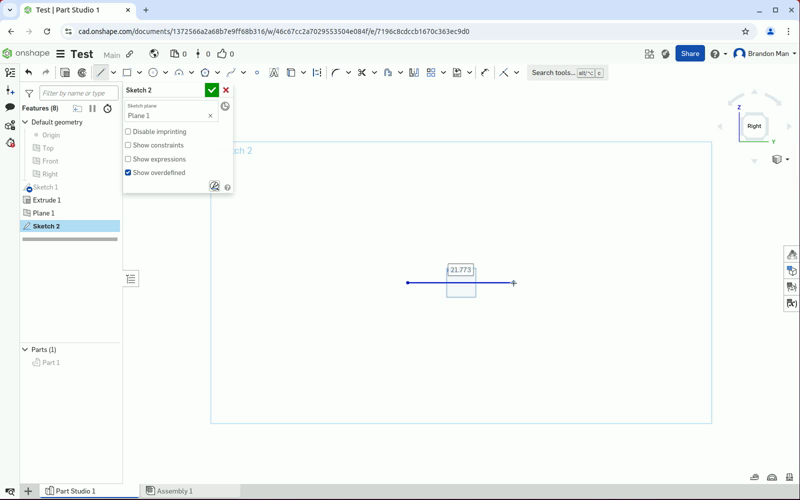
mouse_move(543, 282)
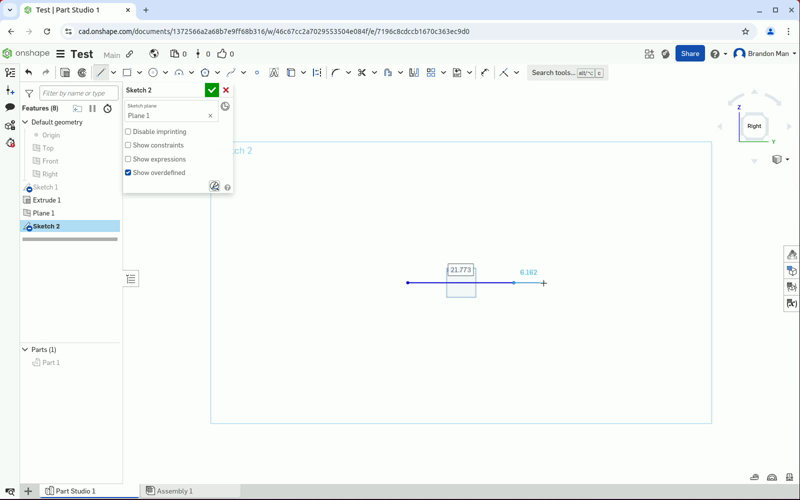
mouse_move(513, 260)
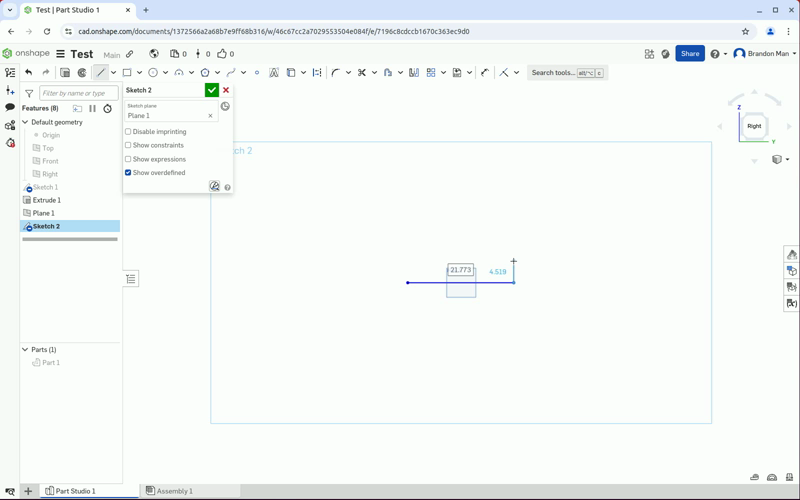
click(513, 260)
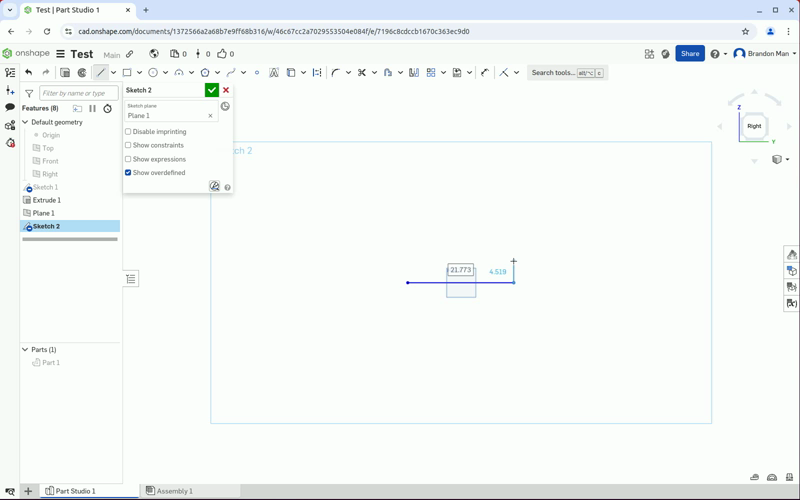
key_up(shift)
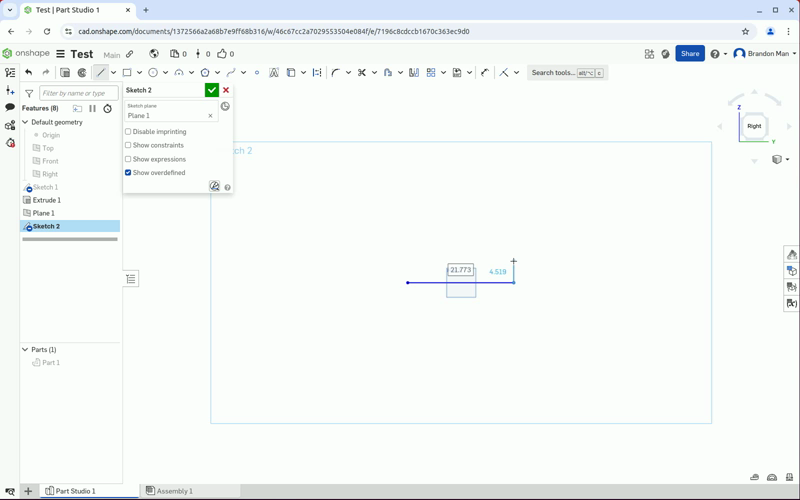
key_down(shift)
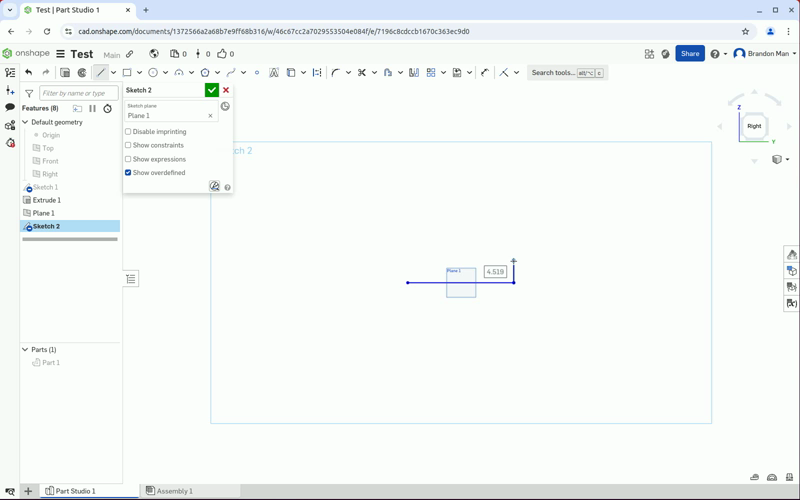
mouse_move(407, 260)
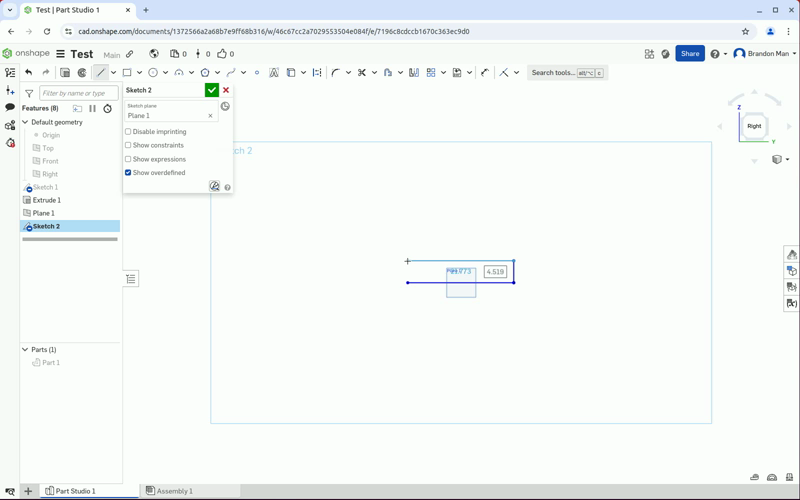
click(407, 260)
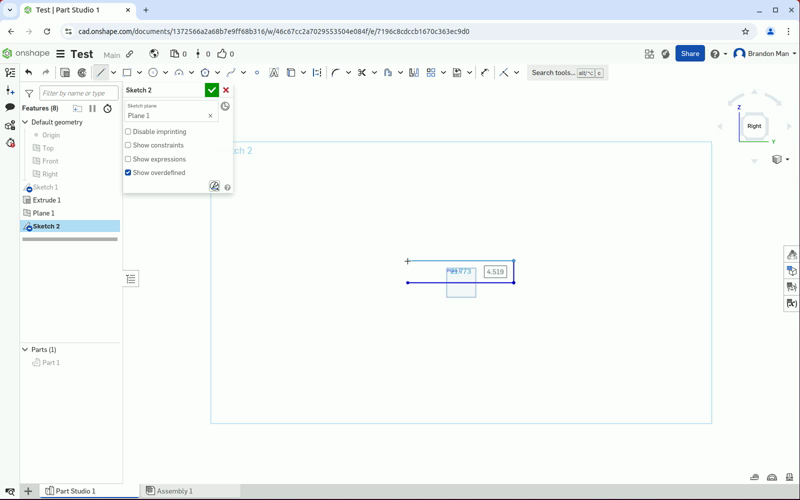
key_up(shift)
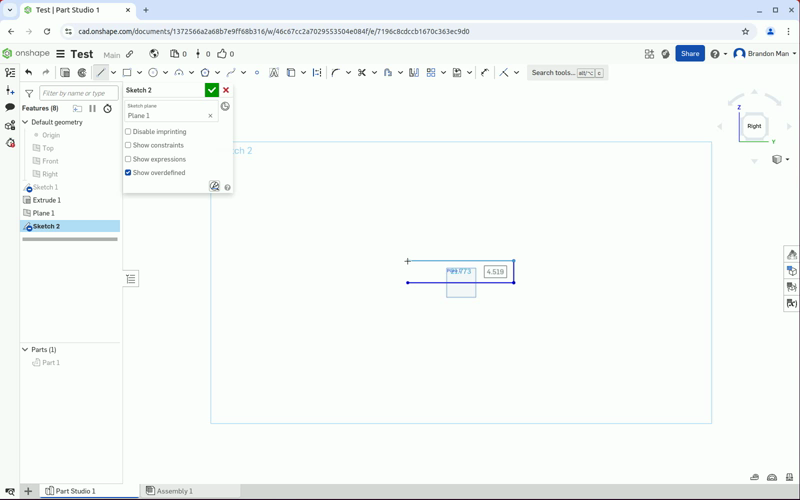
mouse_move(437, 260)
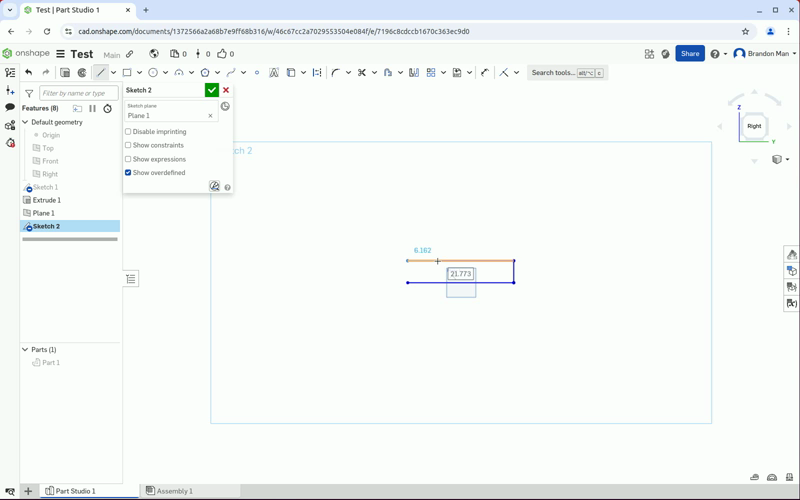
key_down(shift)
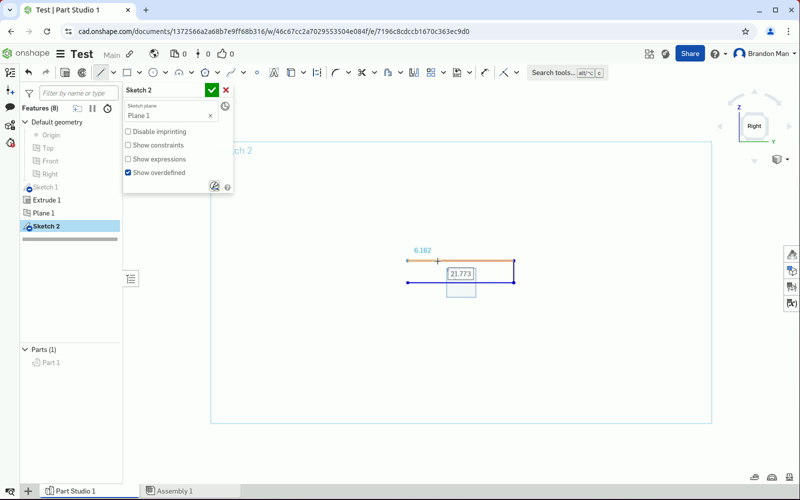
mouse_move(407, 282)
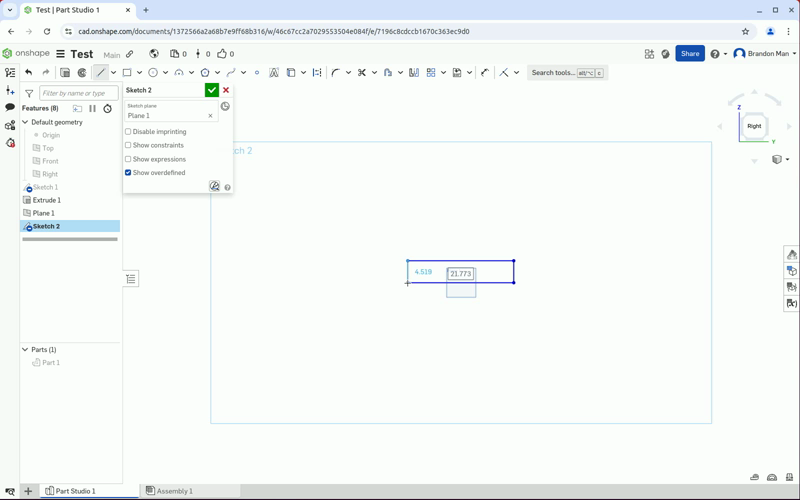
key_up(shift)
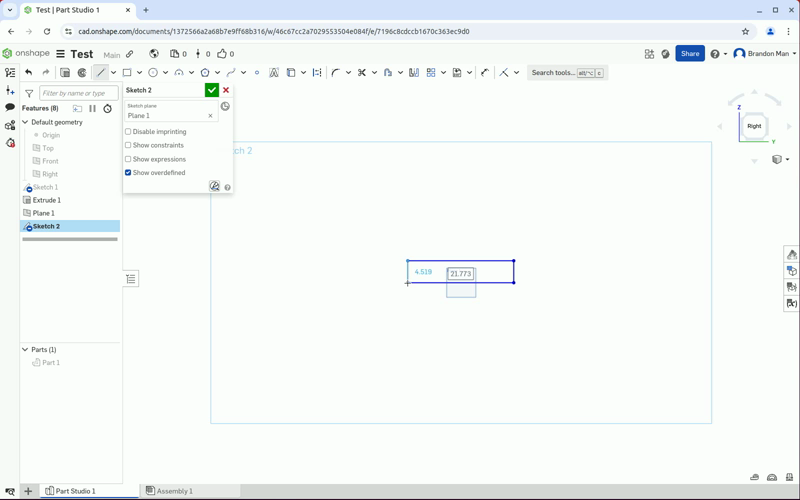
click(407, 282)
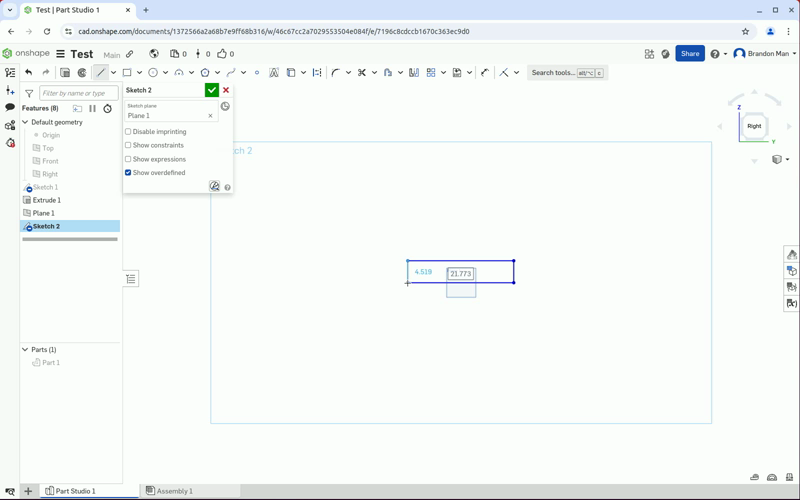
key(esc)
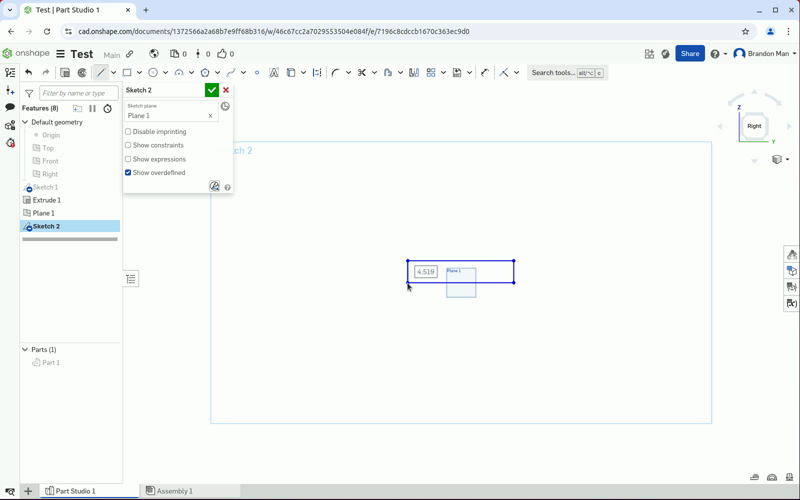
mouse_move(474, 280)
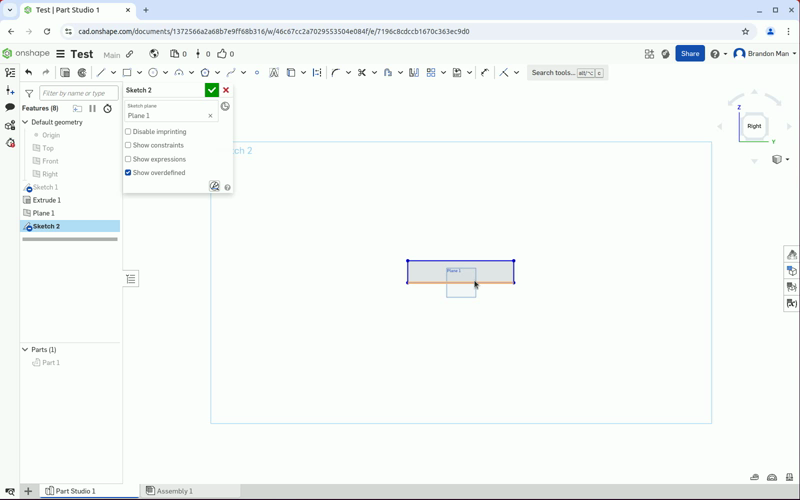
click(474, 280)
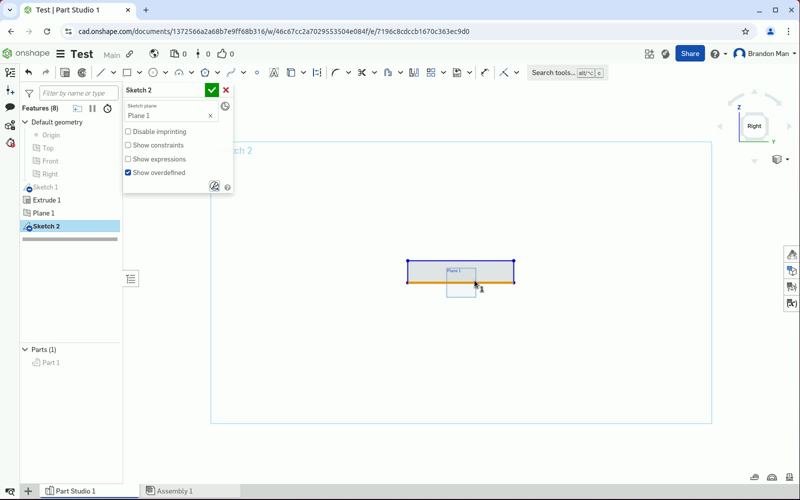
mouse_move(73, 352)
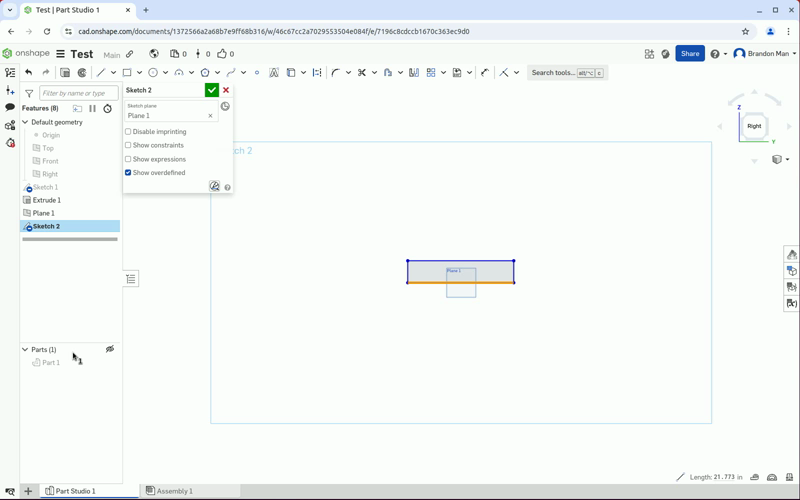
key(shift+y)
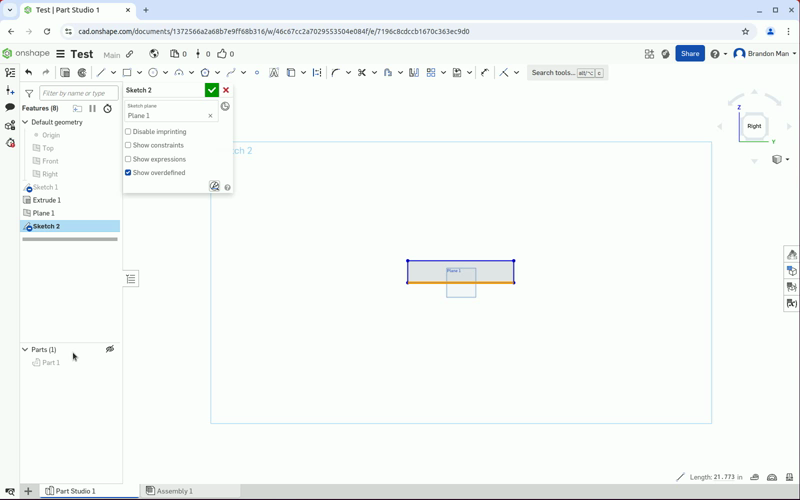
key(shift+e)
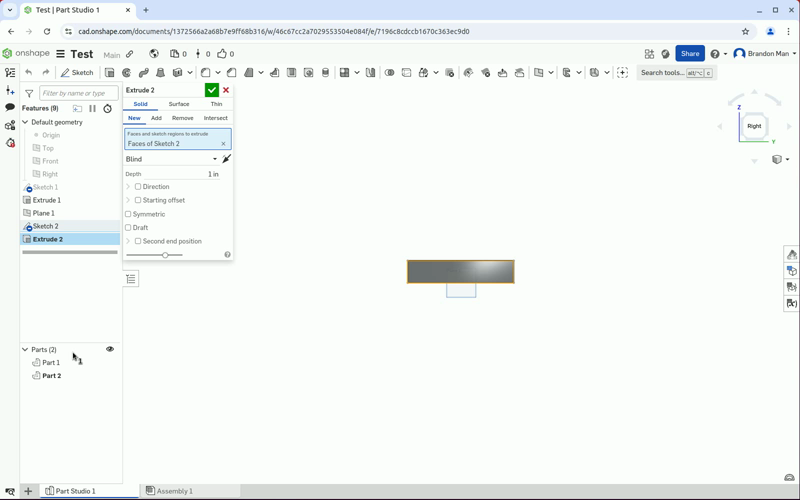
mouse_move(143, 106)
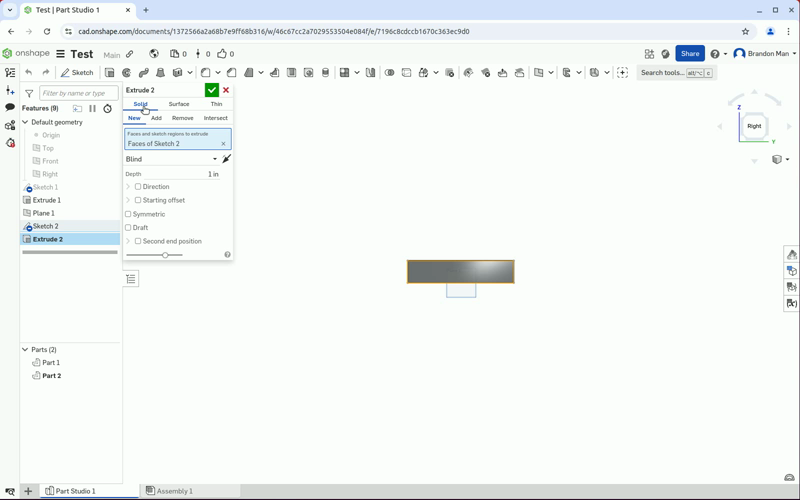
click(143, 106)
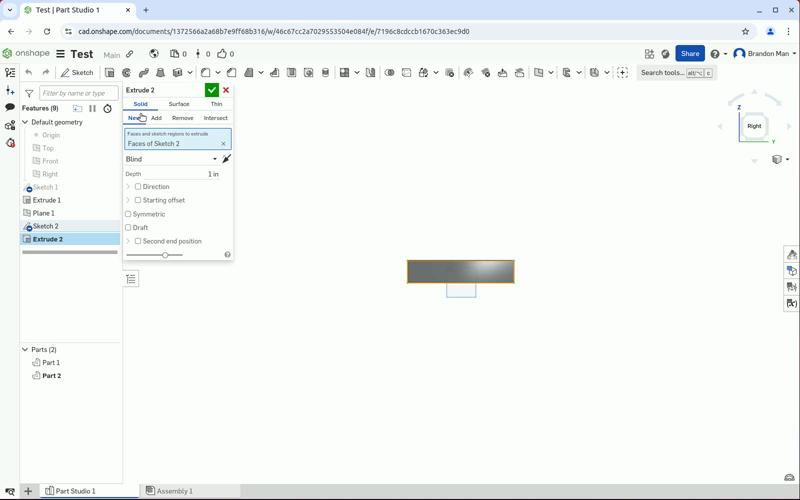
mouse_move(137, 120)
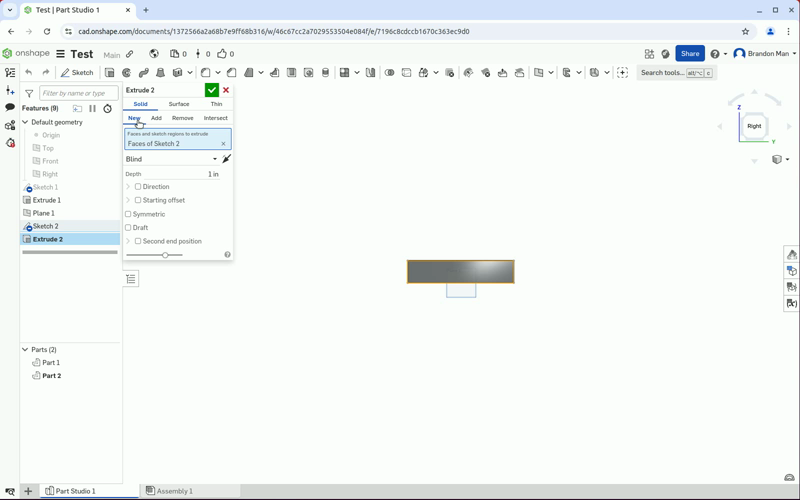
click(137, 120)
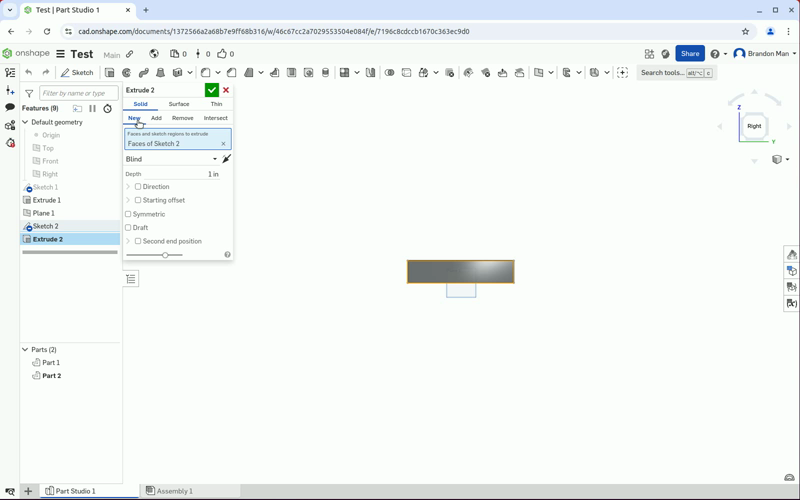
key(tab, 4)
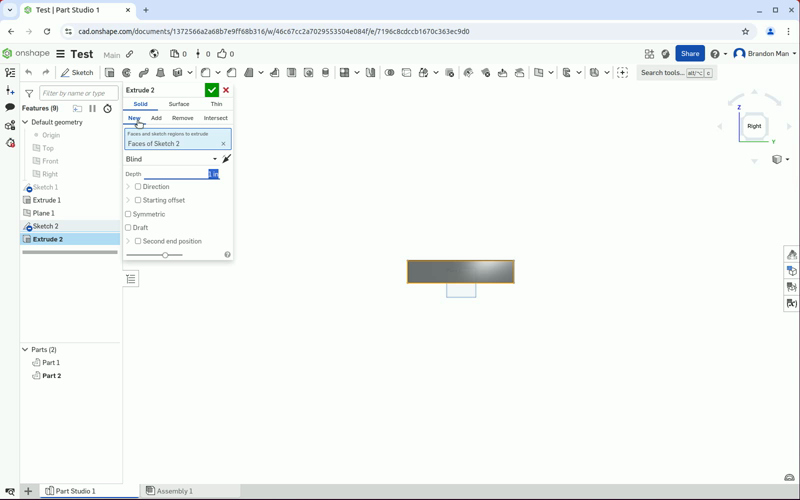
text(0.722)
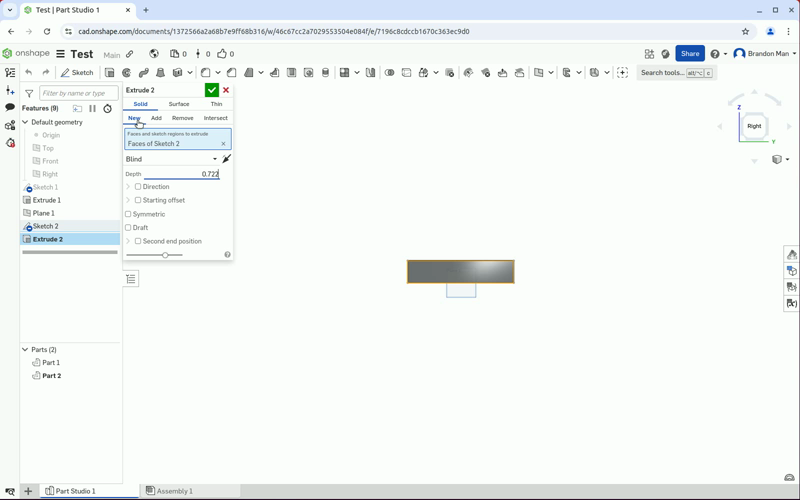
key(enter)
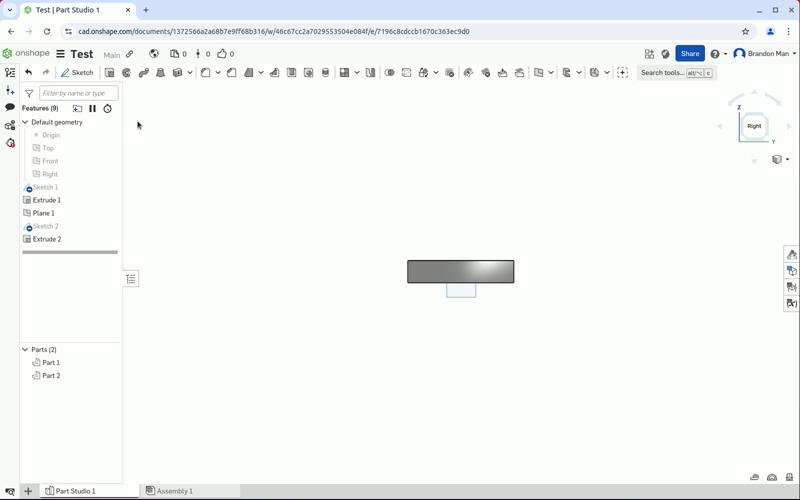
key(shift+h)
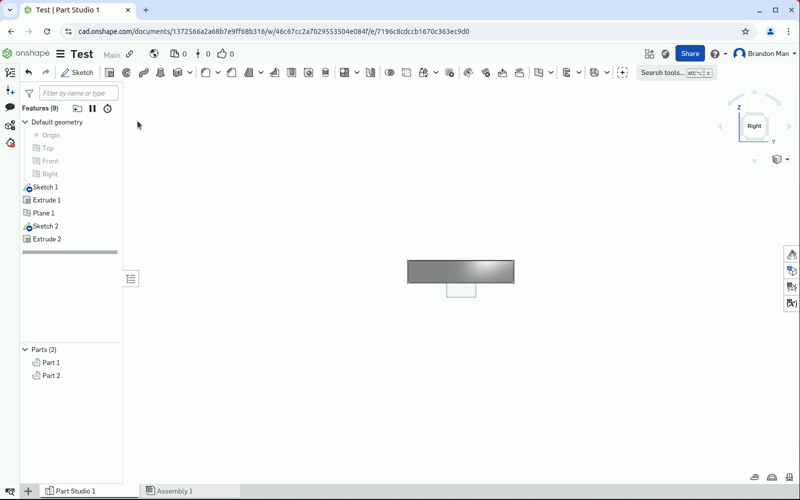
key(shift+h)
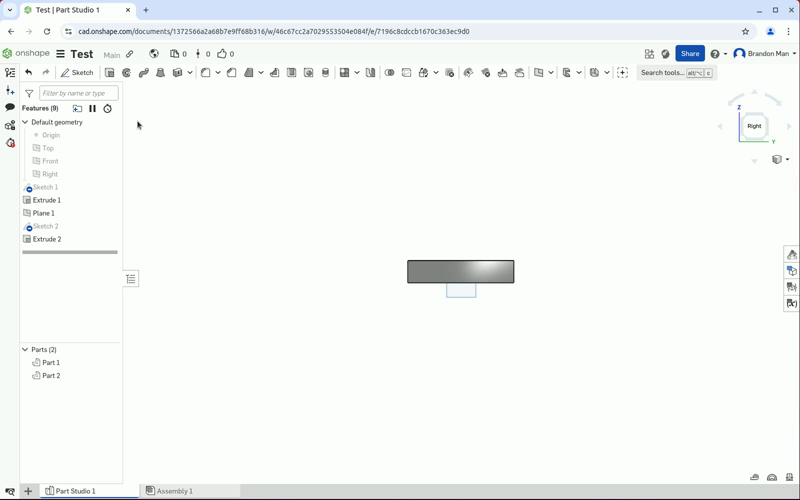
mouse_move(73, 189)
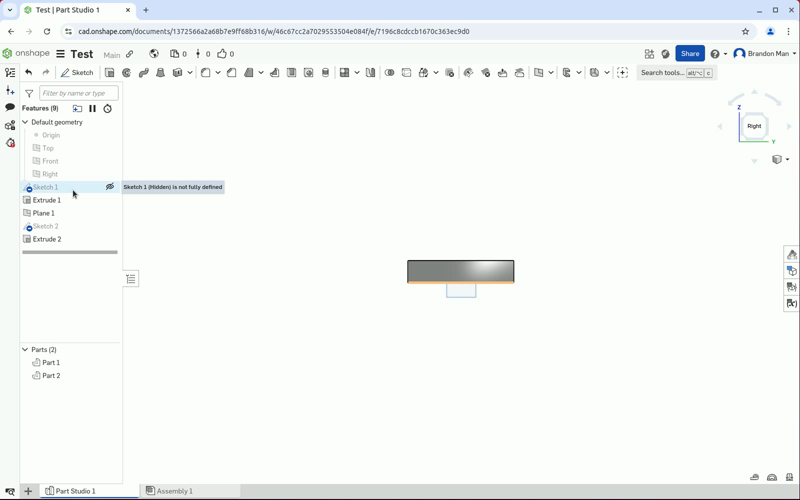
click(73, 189)
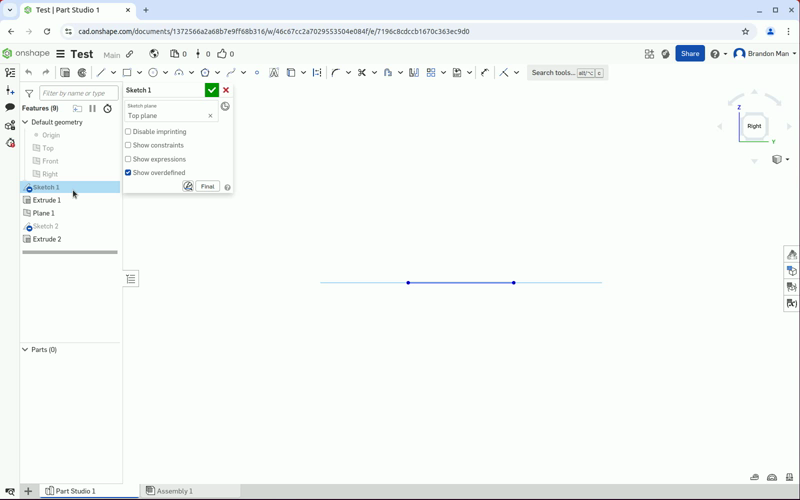
mouse_move(229, 92)
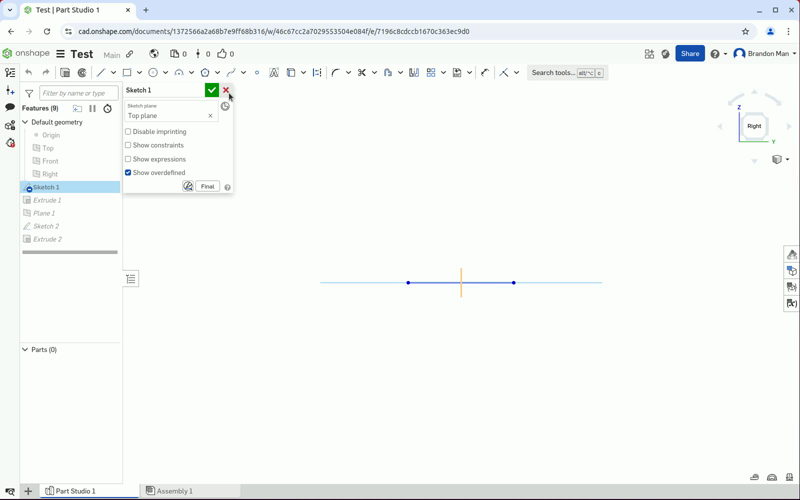
click(229, 92)
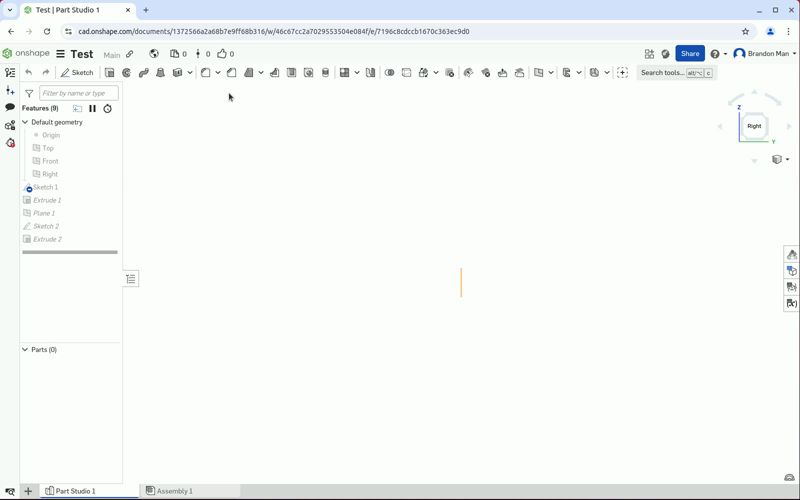
key(shift+s)
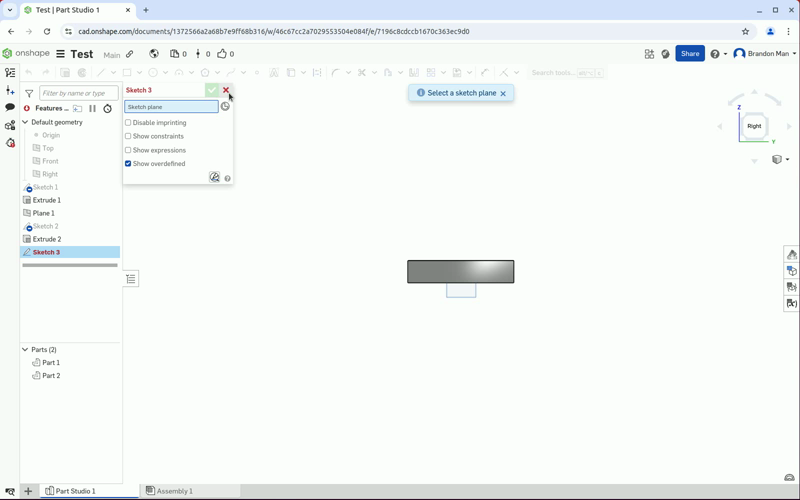
mouse_move(73, 215)
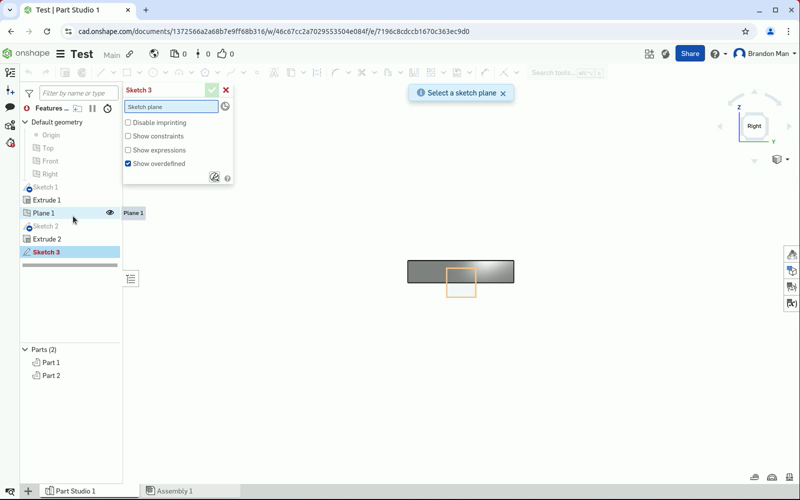
click(73, 215)
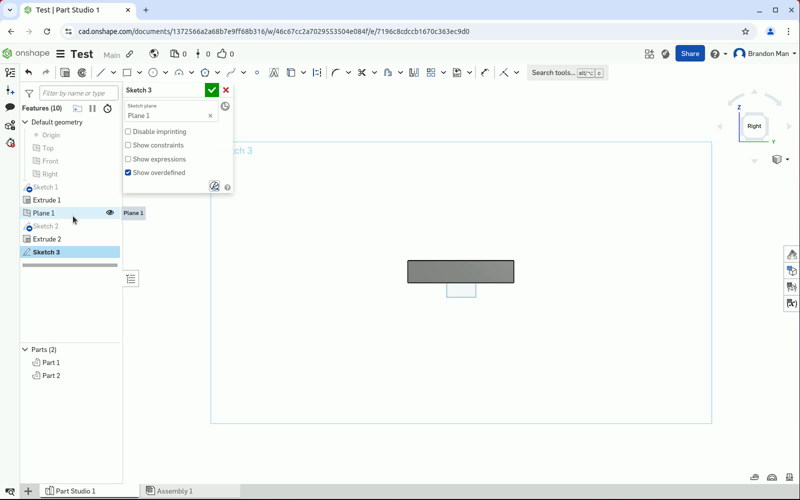
mouse_move(73, 352)
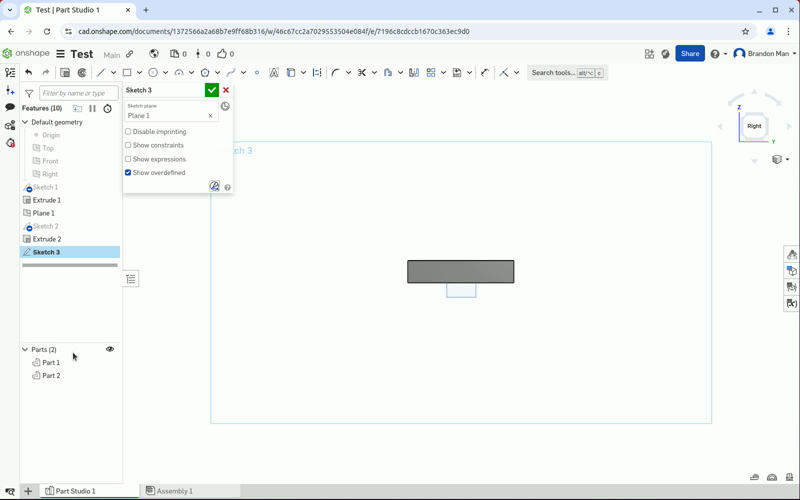
key(y)
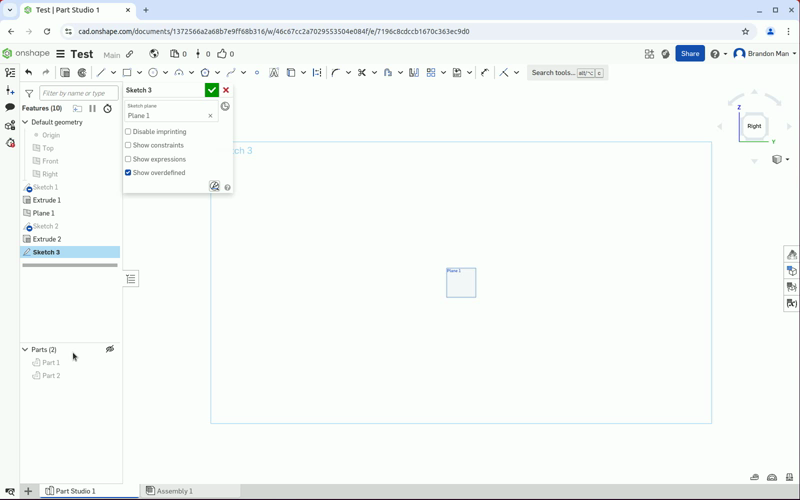
key(l)
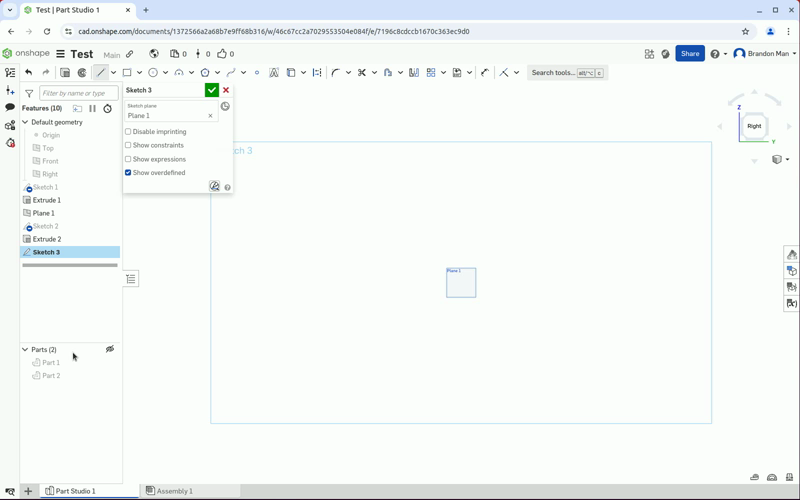
key_down(shift)
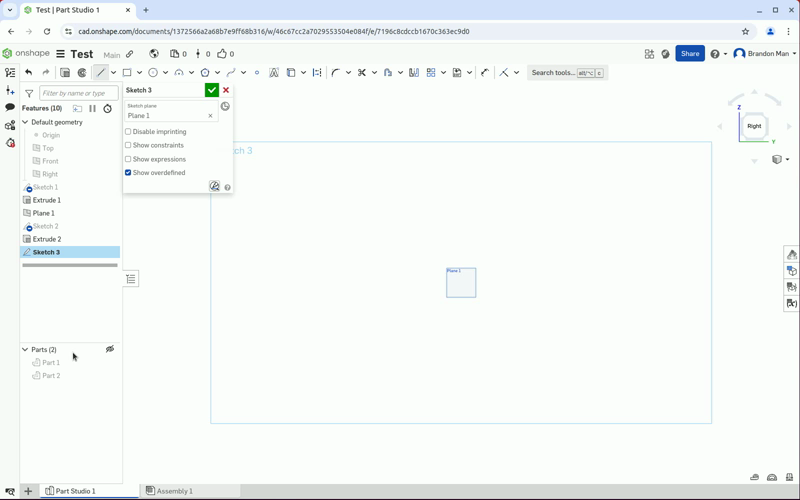
mouse_move(407, 260)
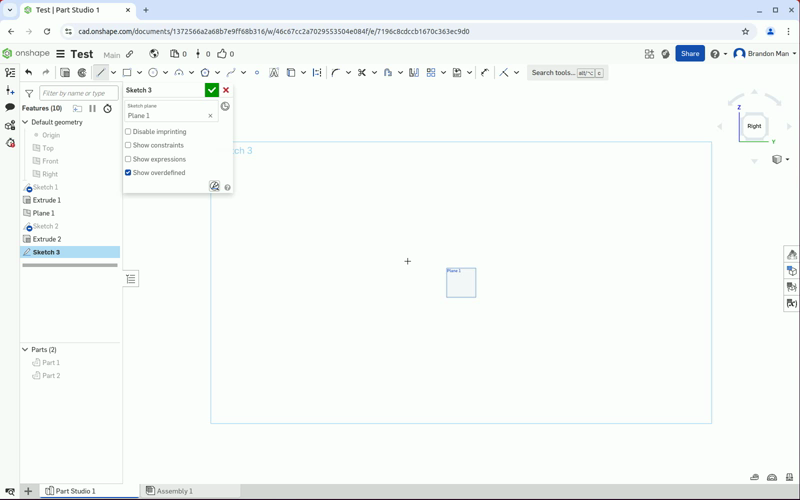
click(407, 260)
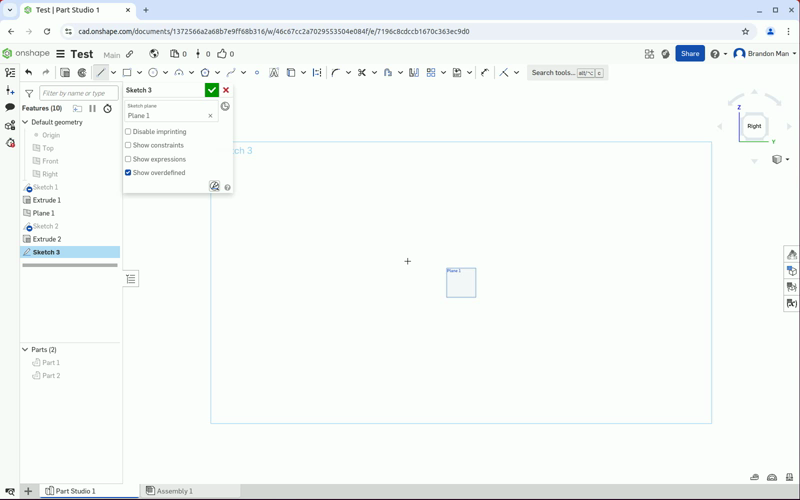
key_up(shift)
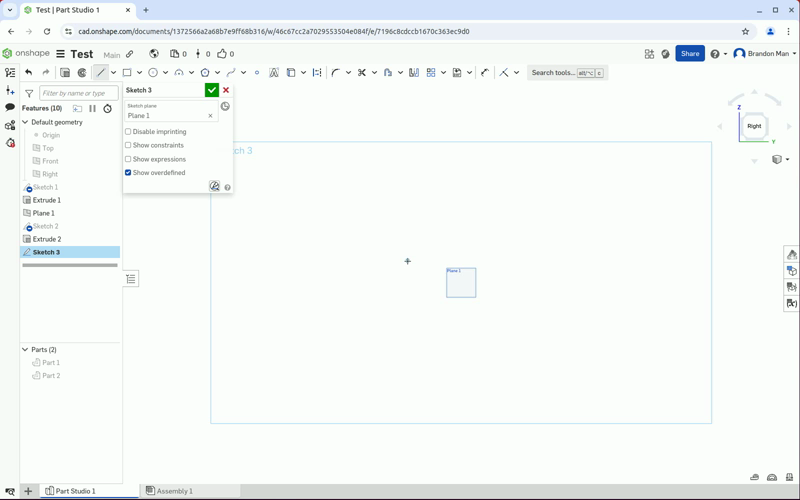
key_down(shift)
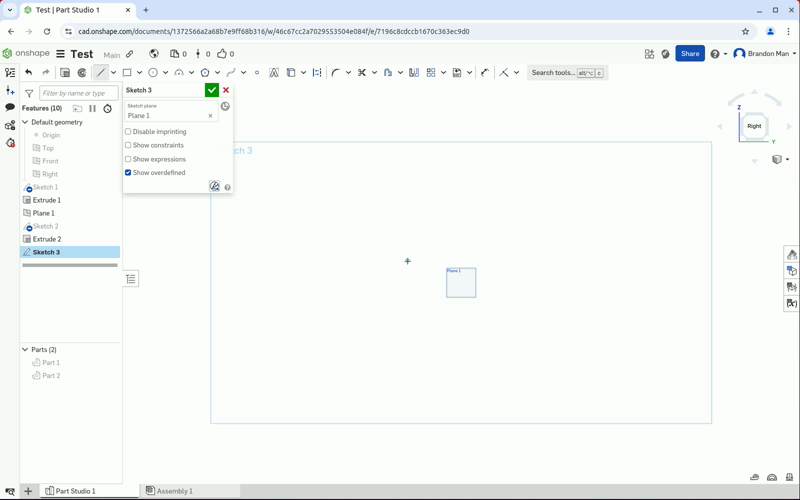
mouse_move(513, 260)
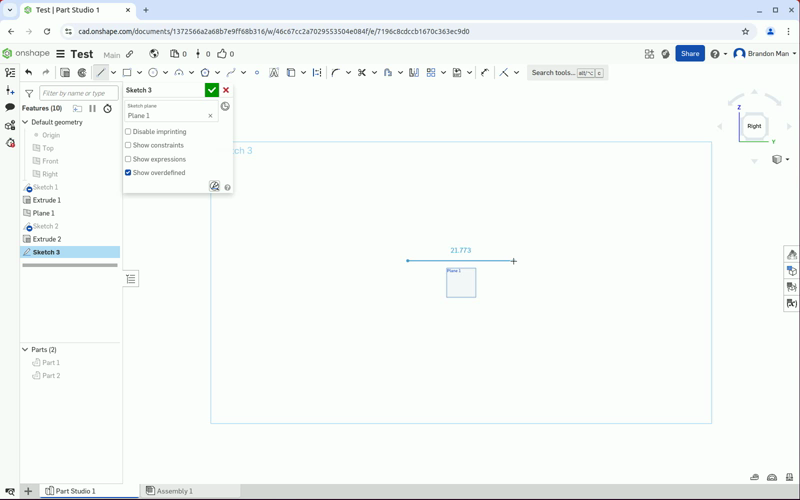
click(513, 260)
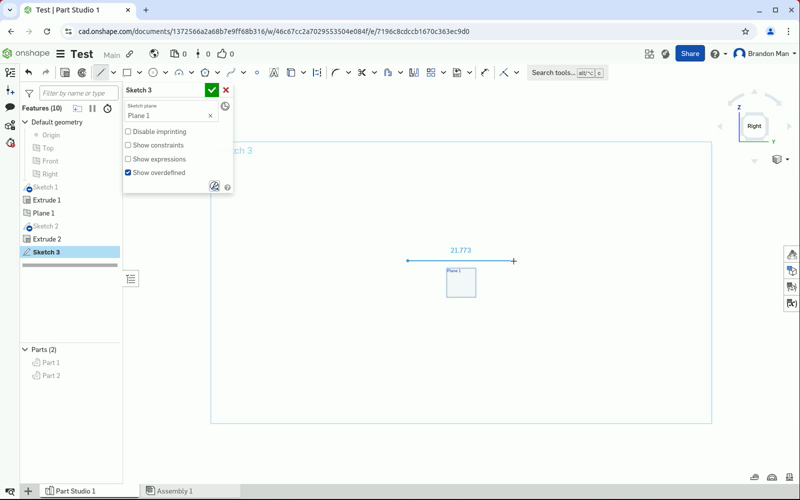
key_up(shift)
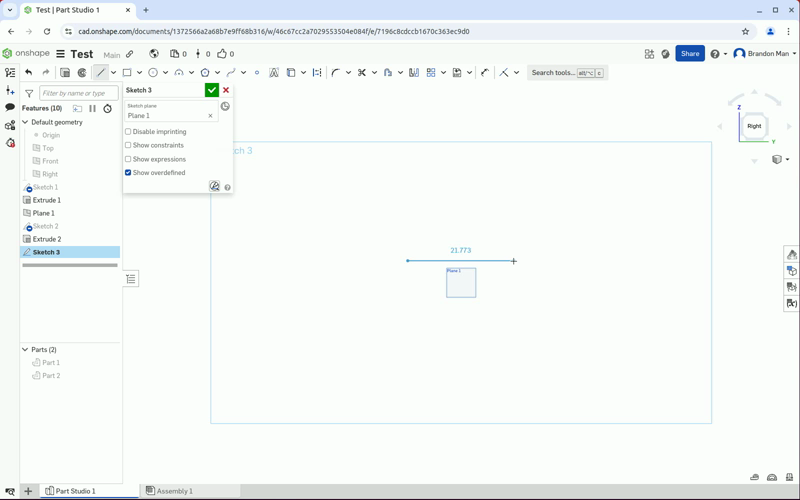
key_down(shift)
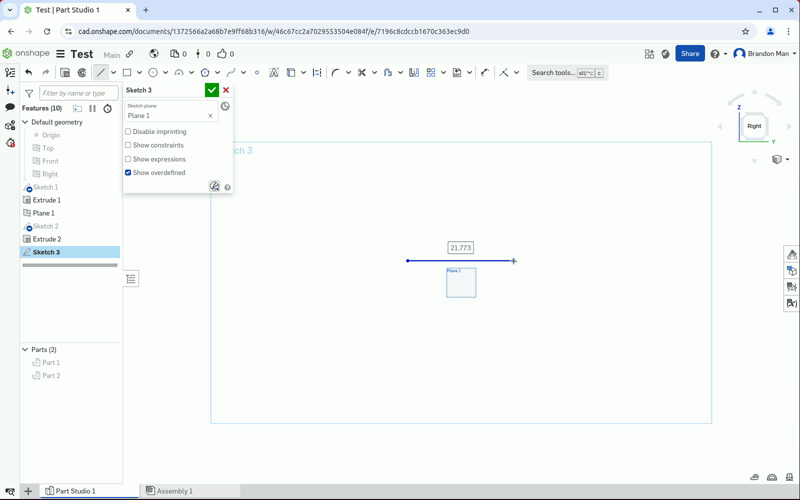
mouse_move(543, 260)
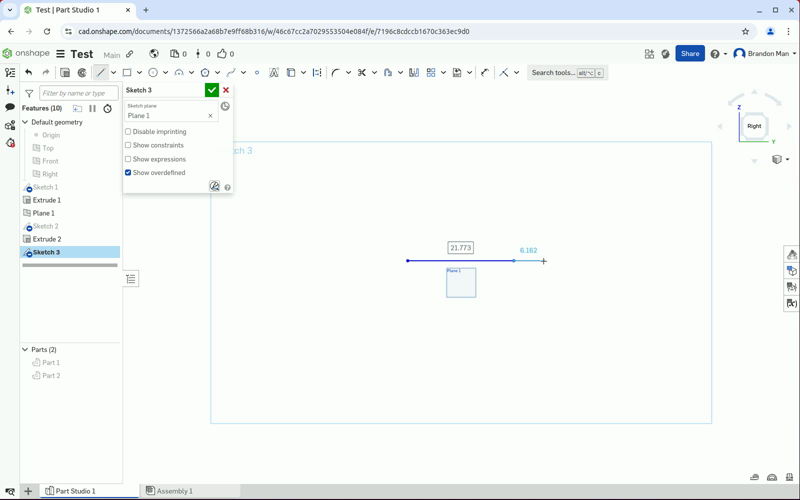
mouse_move(513, 257)
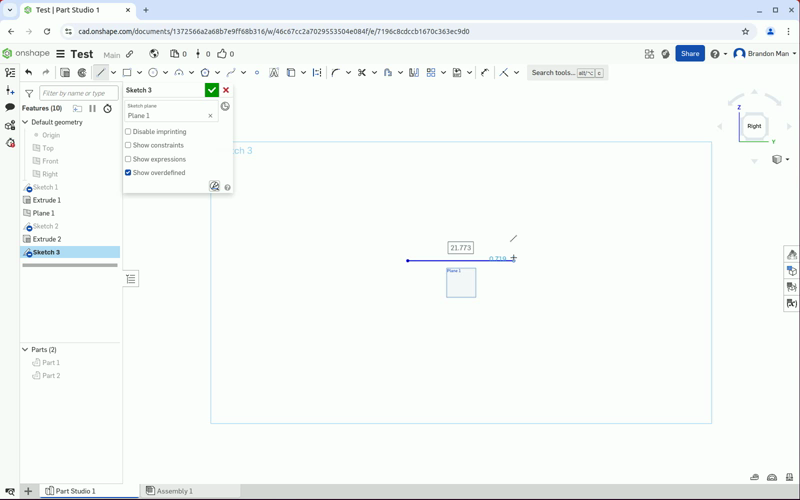
scroll(6)
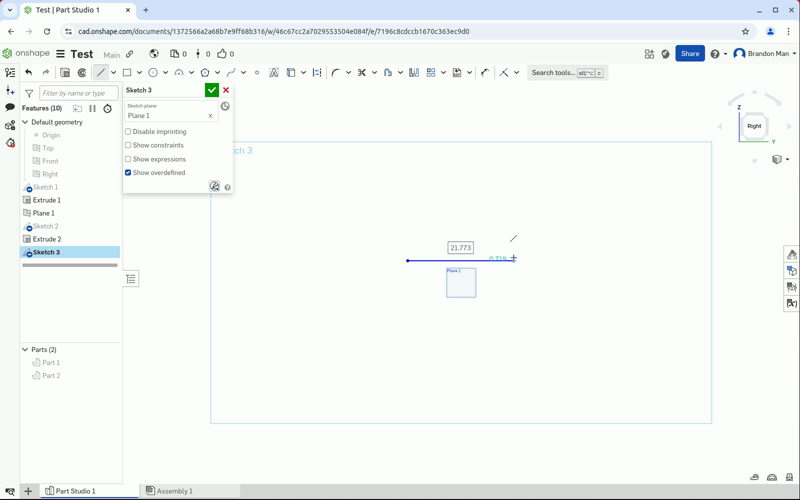
scroll(6)
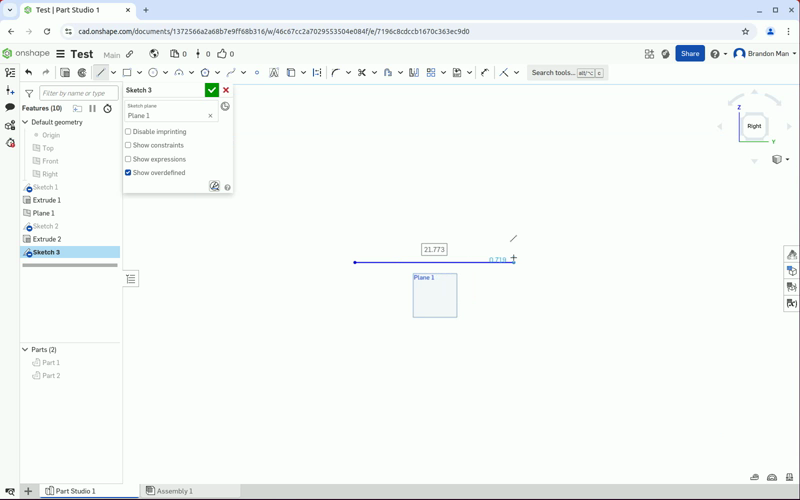
scroll(6)
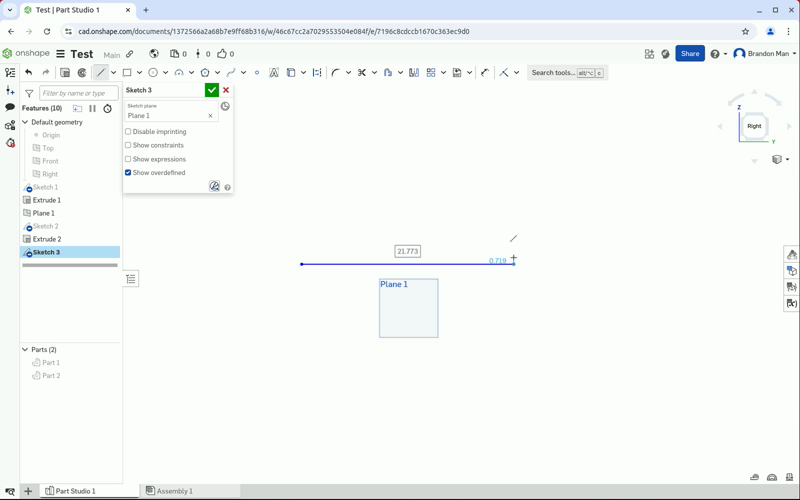
scroll(6)
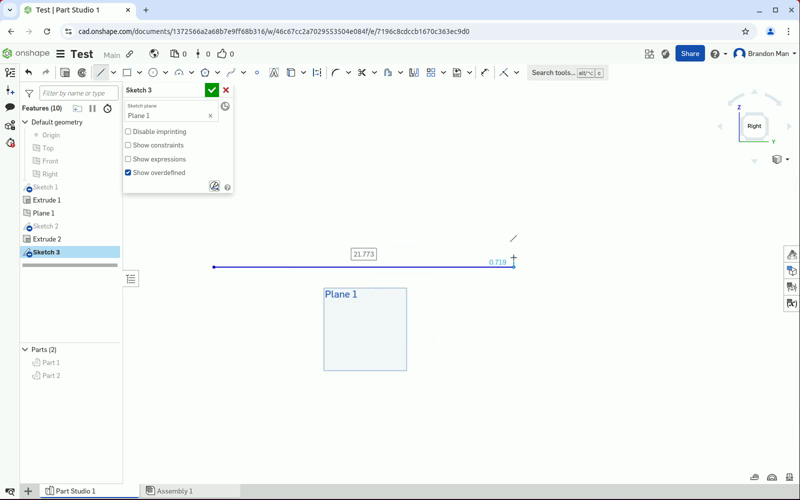
scroll(6)
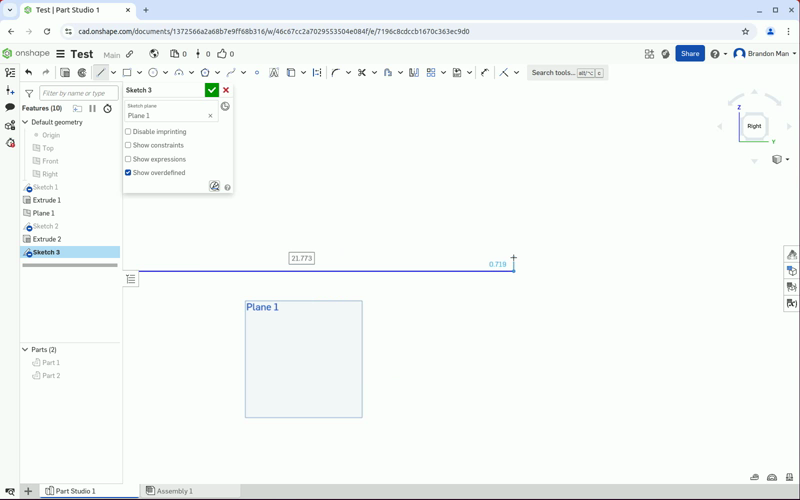
scroll(6)
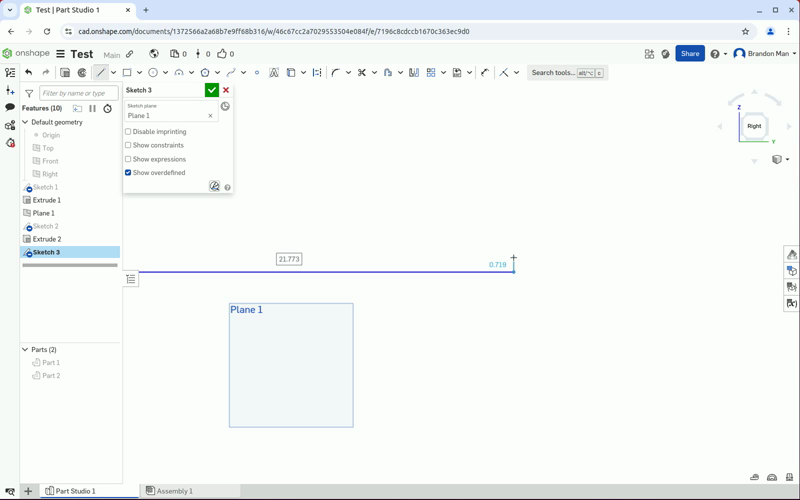
scroll(6)
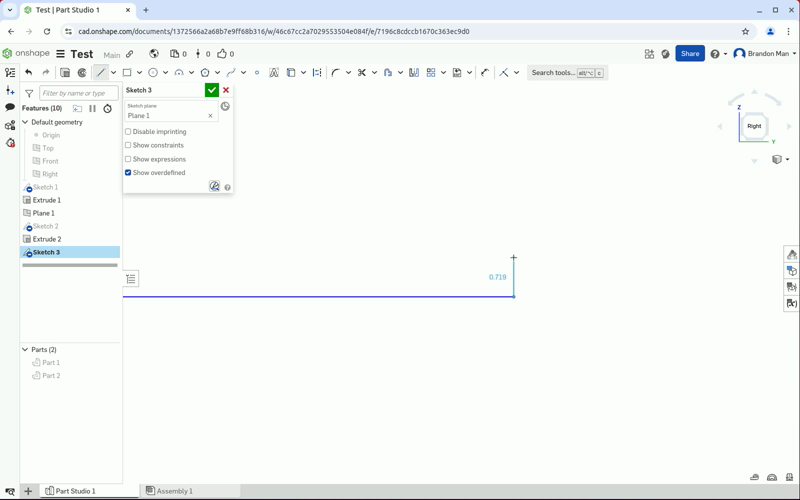
click(513, 257)
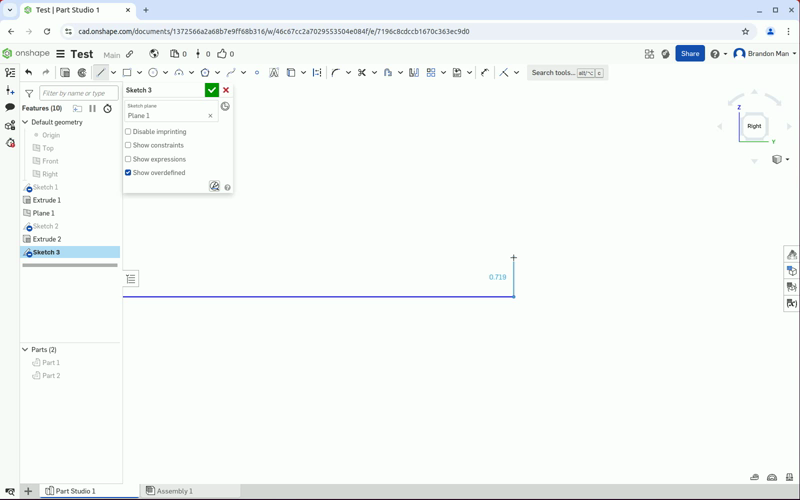
scroll(-6)
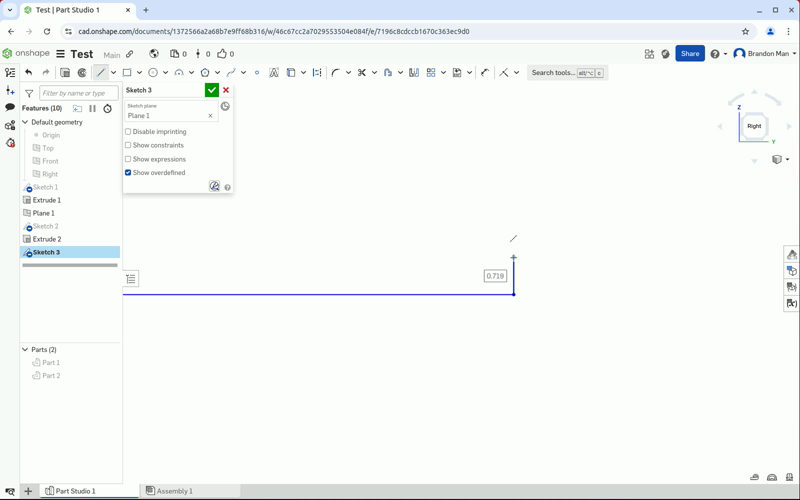
scroll(-6)
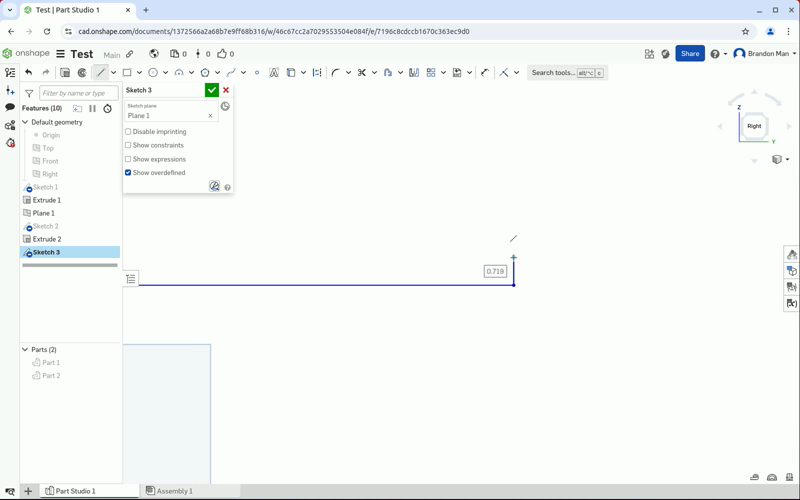
scroll(-6)
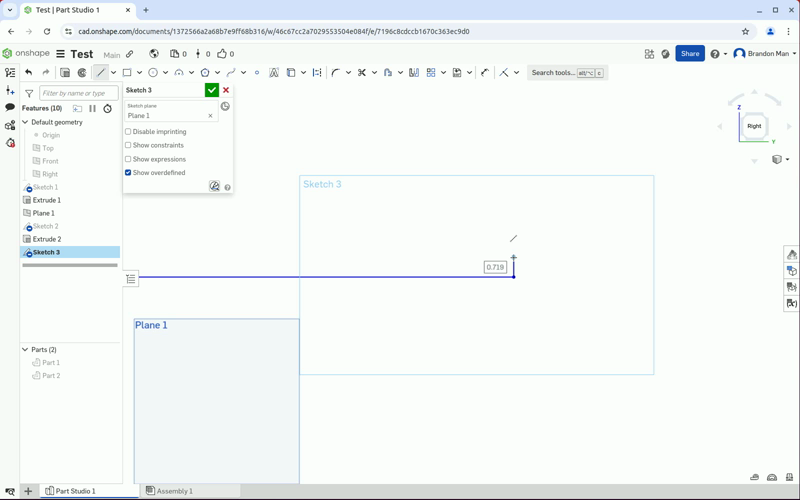
scroll(-6)
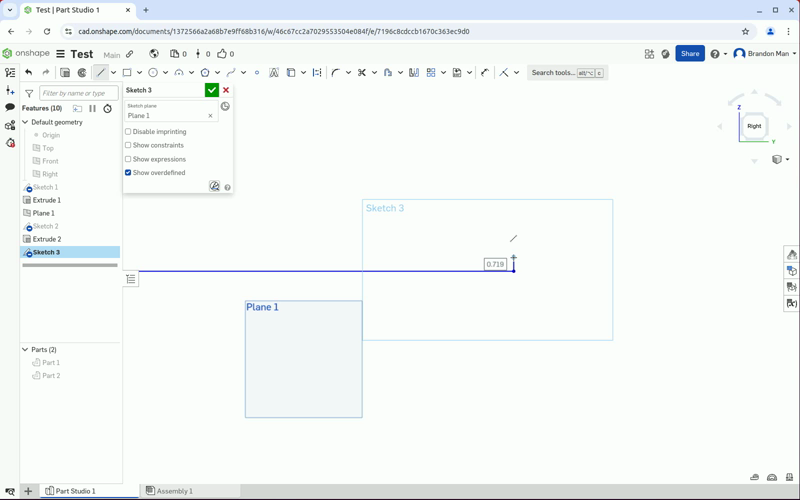
scroll(-6)
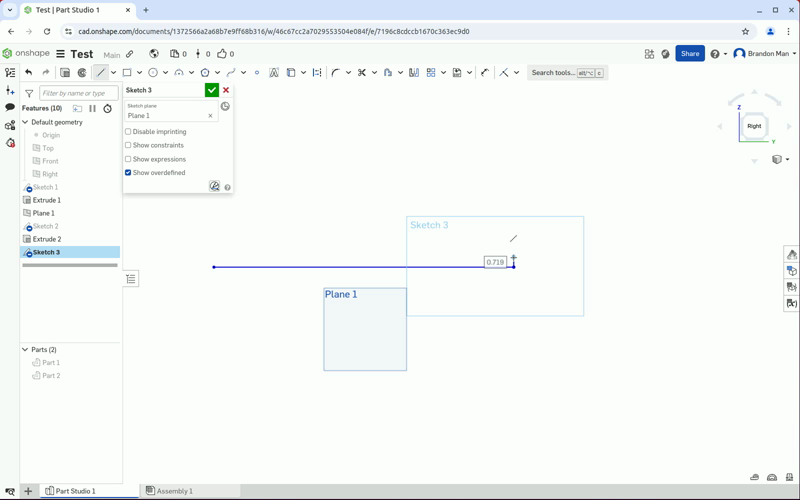
scroll(-6)
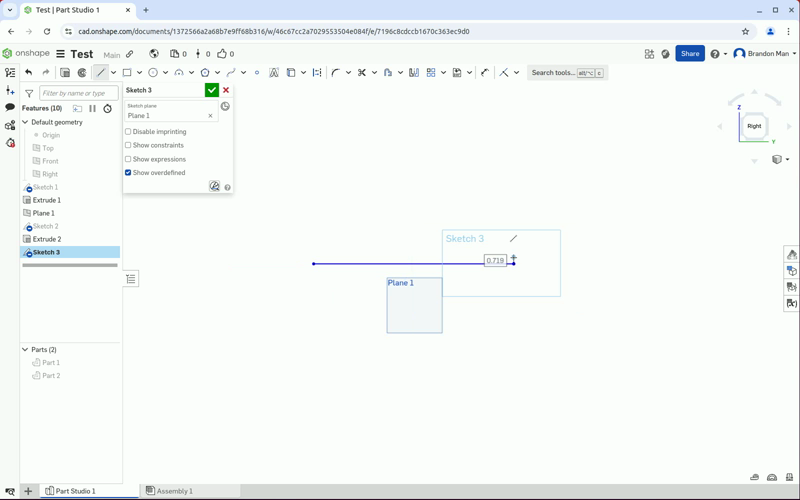
scroll(-6)
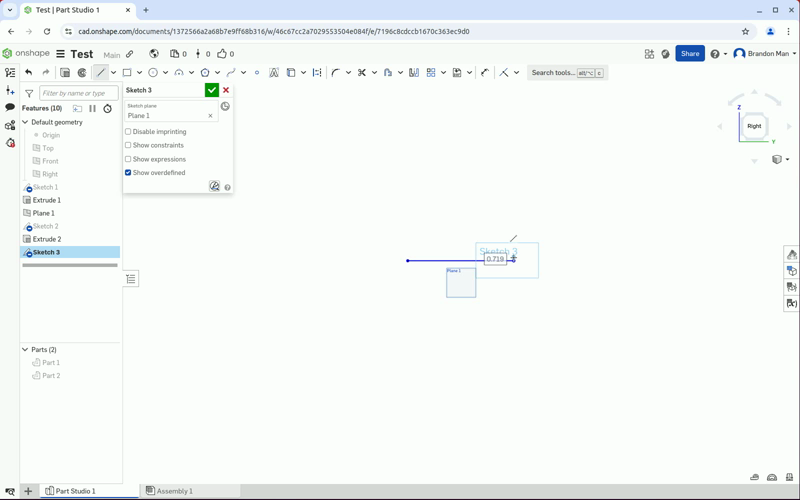
key_up(shift)
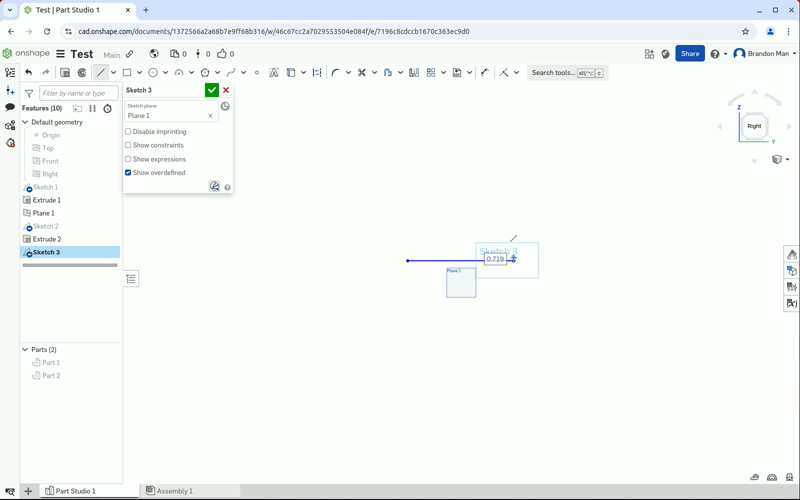
key_down(shift)
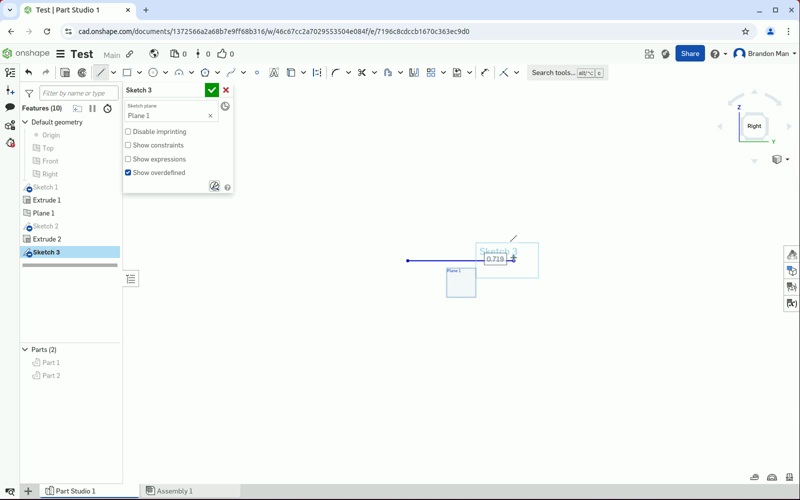
mouse_move(407, 257)
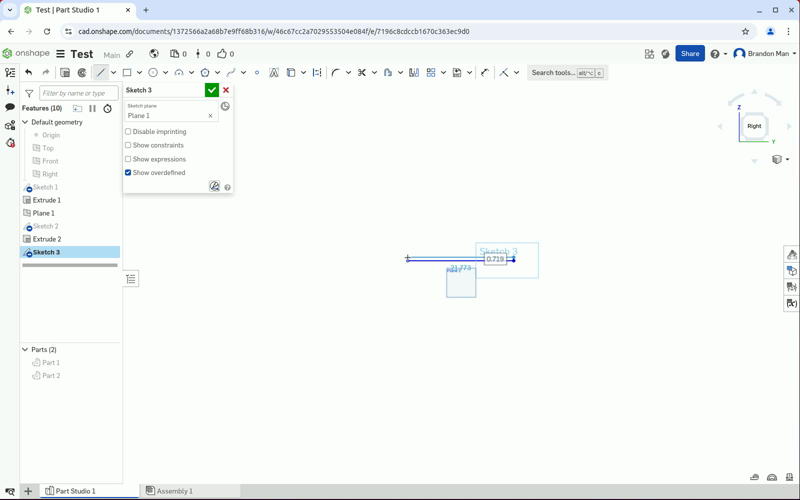
scroll(6)
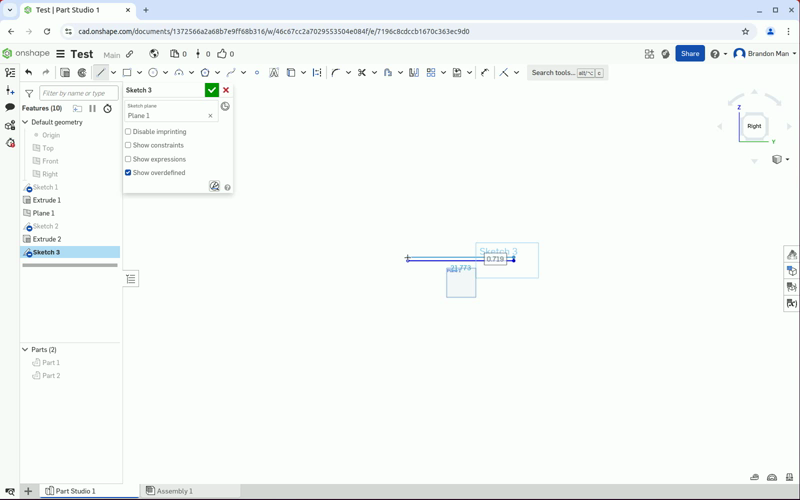
scroll(6)
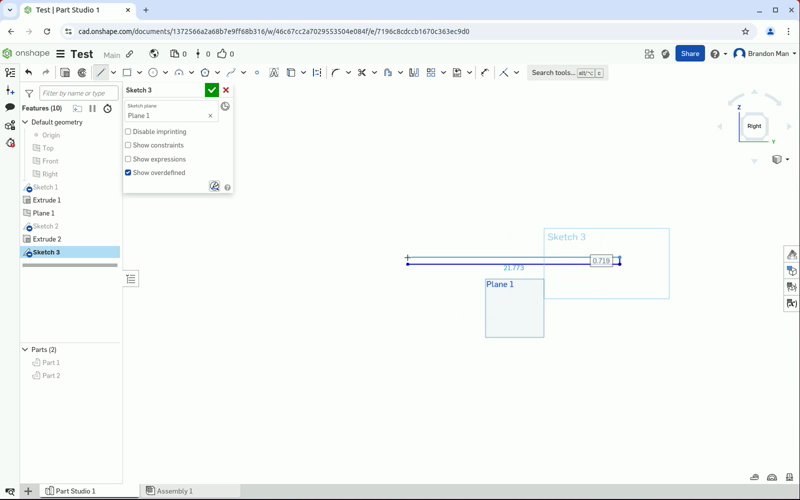
scroll(6)
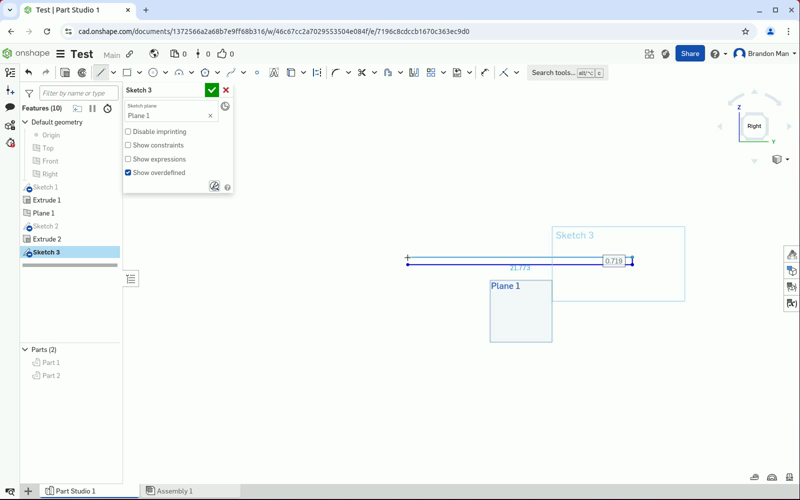
scroll(6)
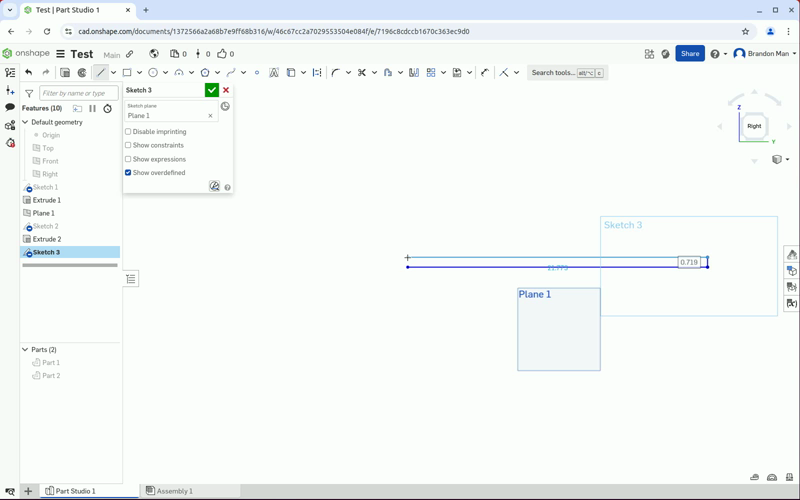
scroll(6)
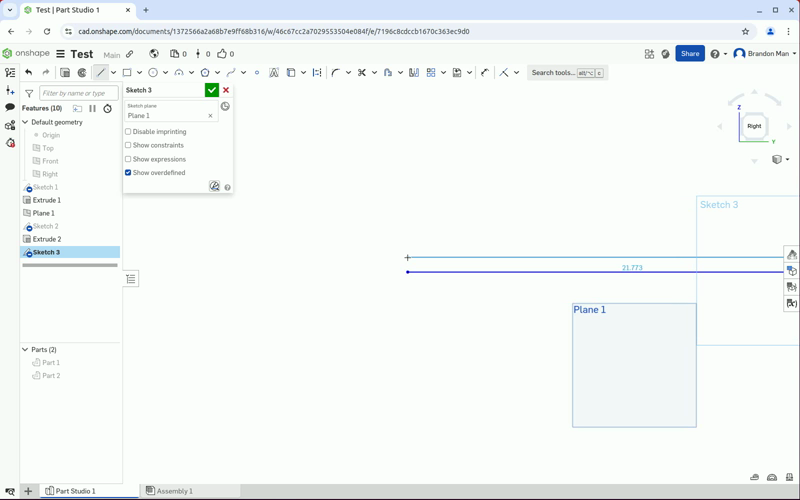
scroll(6)
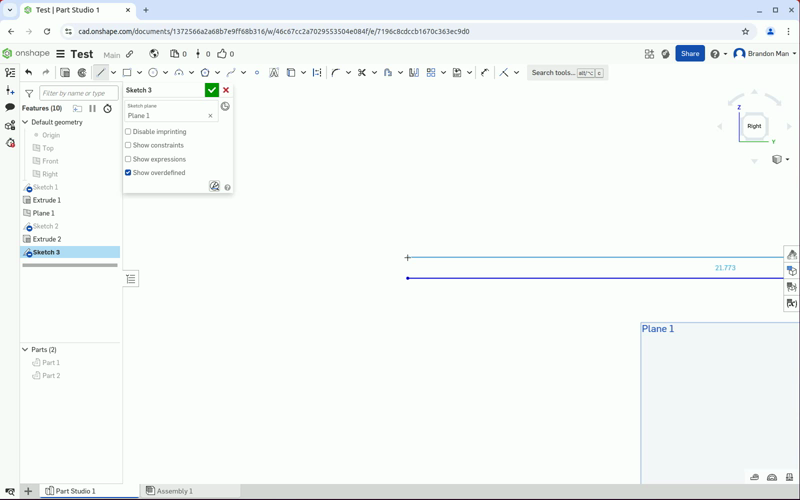
scroll(6)
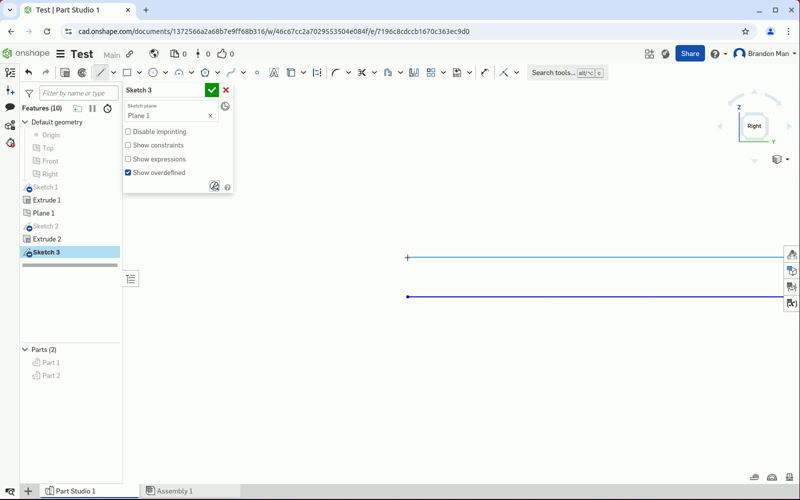
click(407, 257)
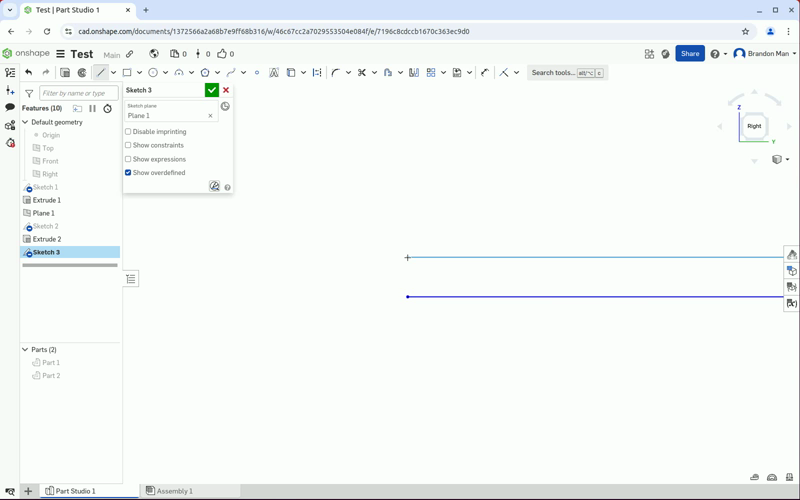
scroll(-6)
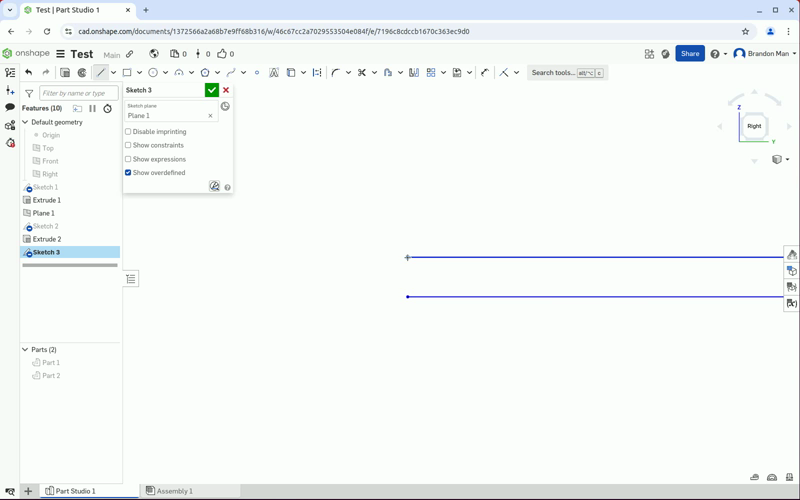
scroll(-6)
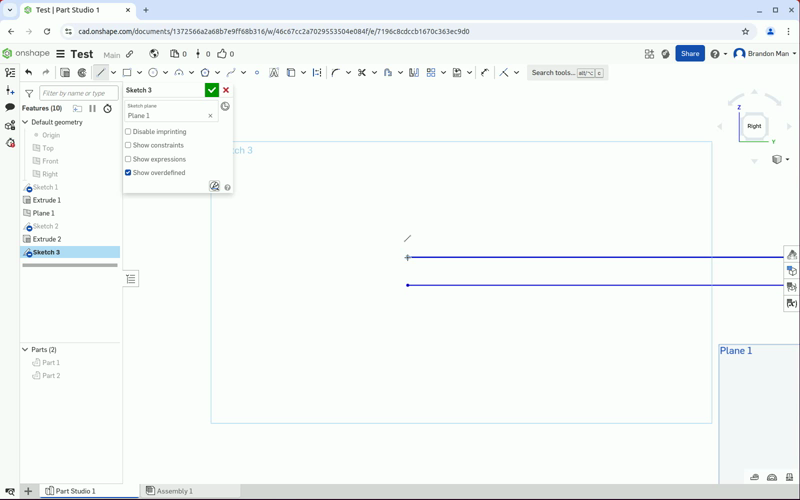
scroll(-6)
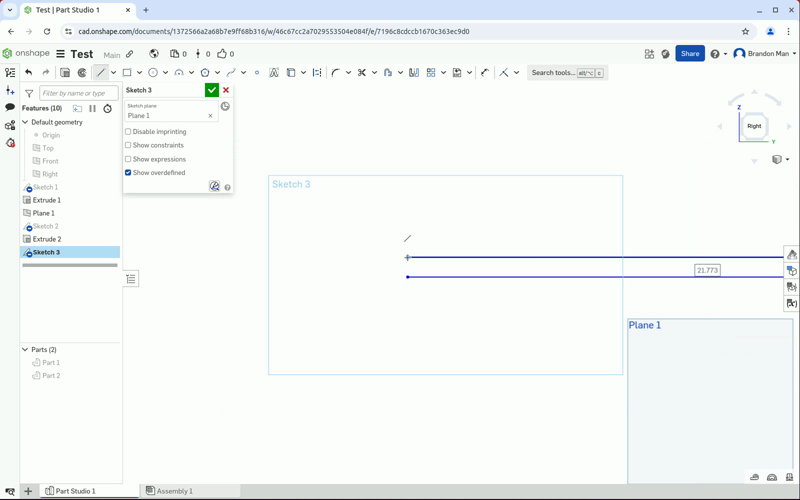
scroll(-6)
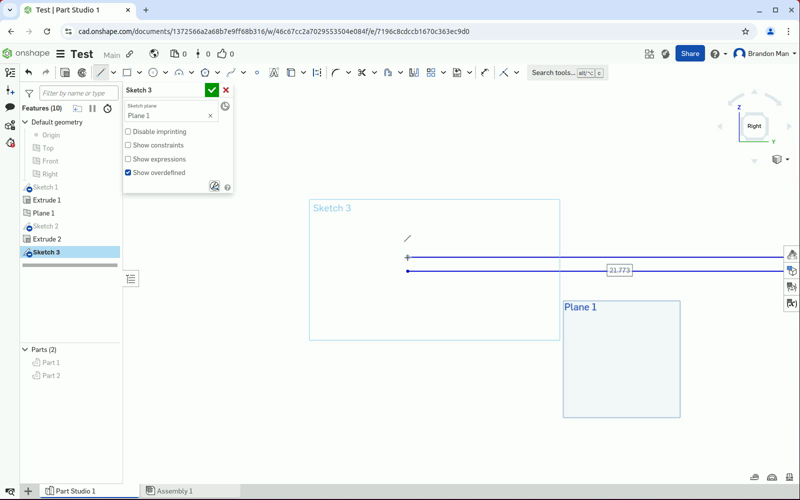
scroll(-6)
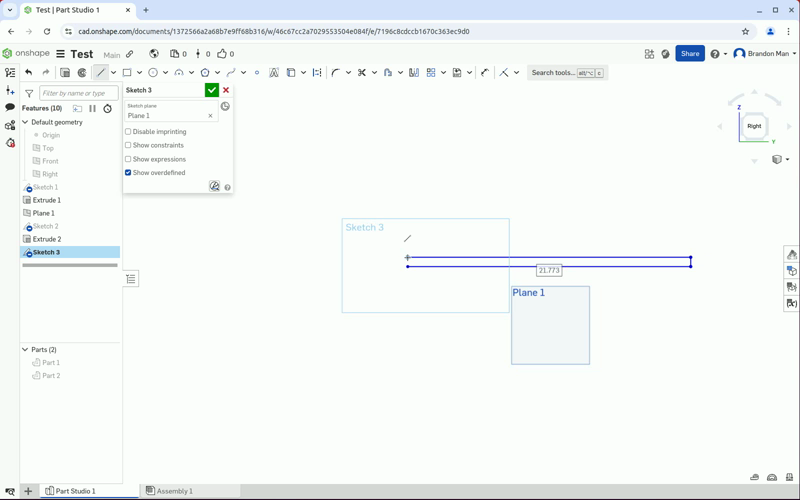
scroll(-6)
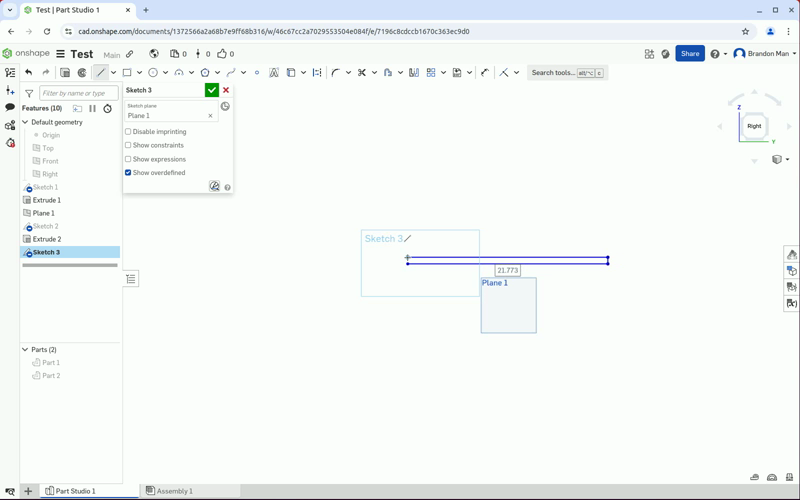
scroll(-6)
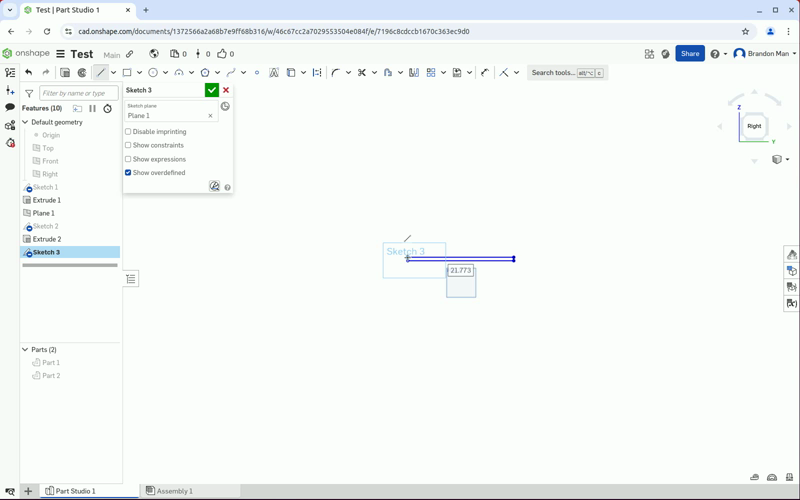
key_up(shift)
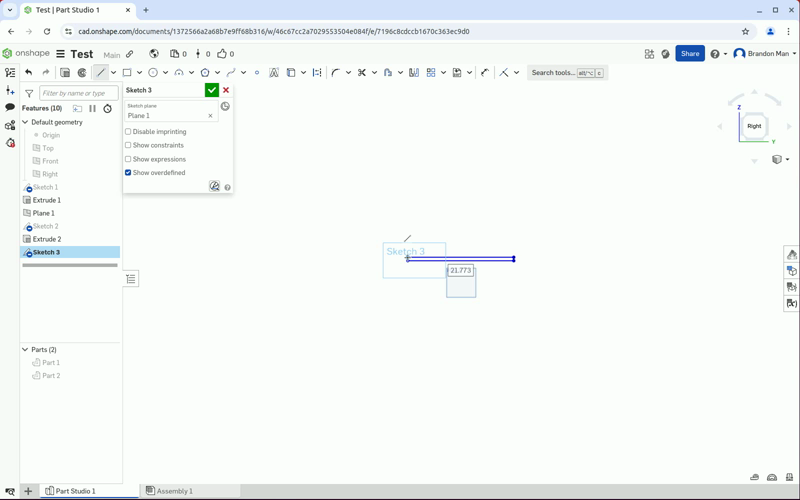
mouse_move(437, 257)
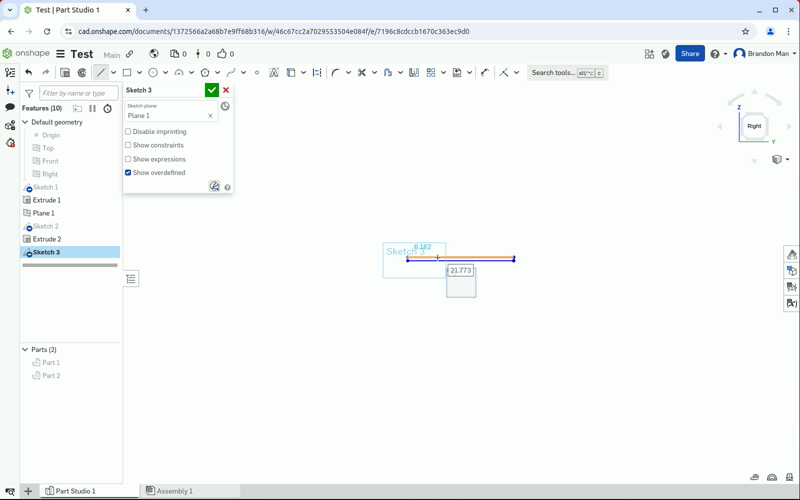
key_down(shift)
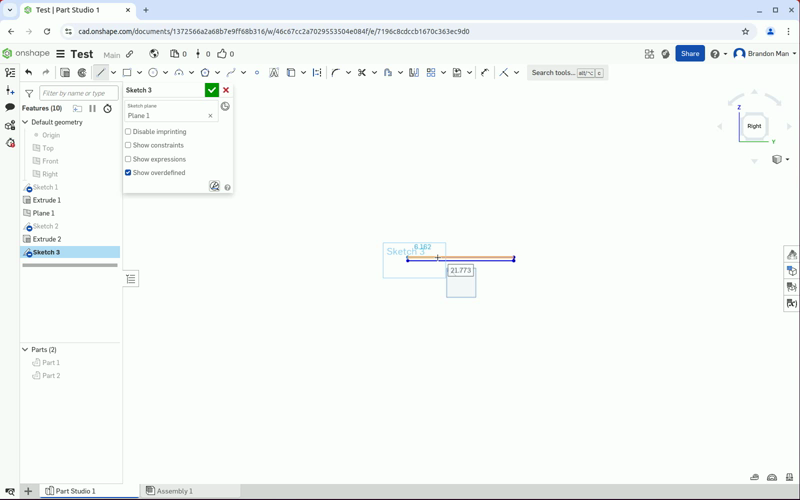
mouse_move(407, 260)
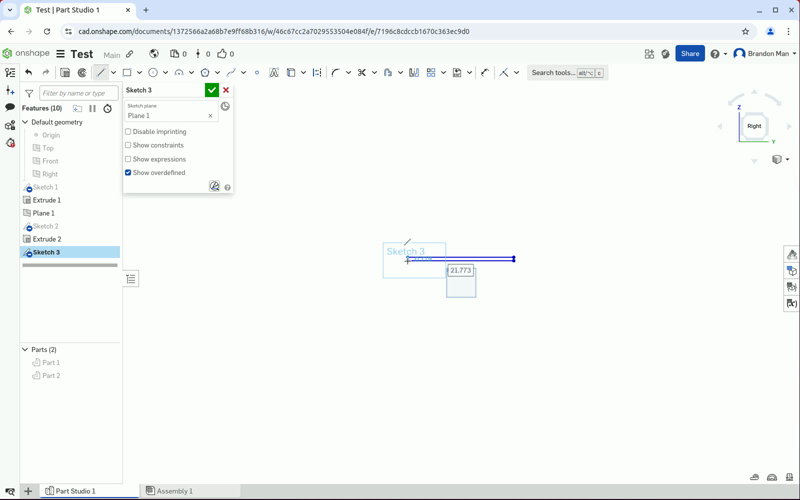
scroll(6)
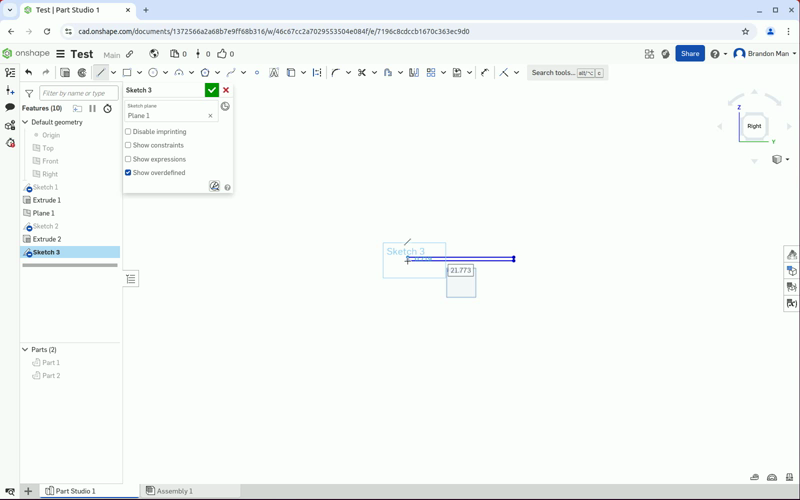
scroll(6)
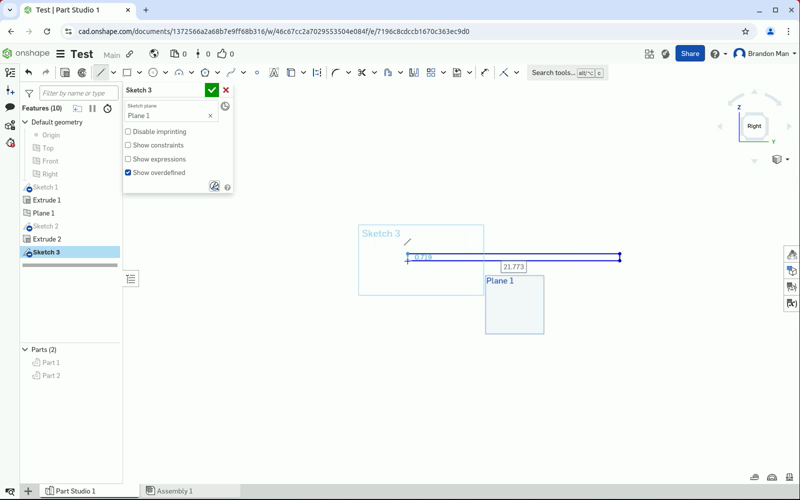
scroll(6)
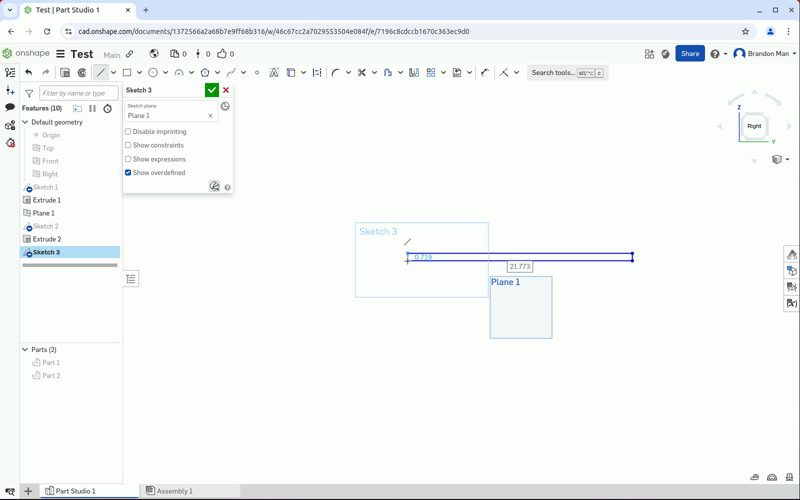
scroll(6)
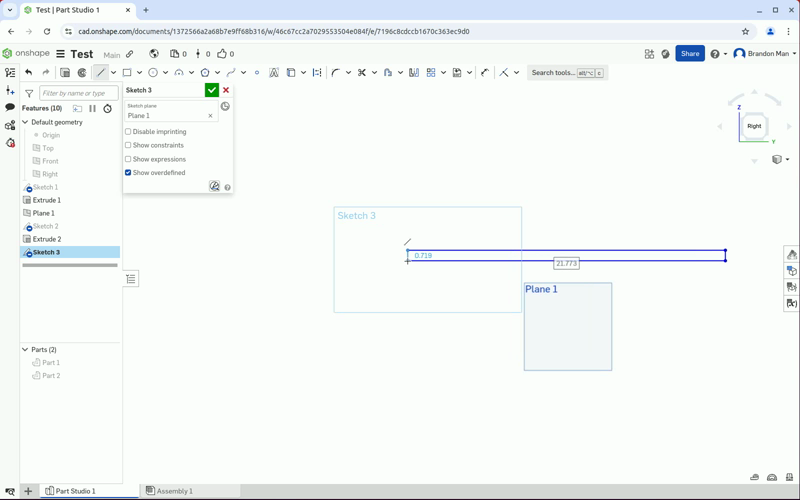
scroll(6)
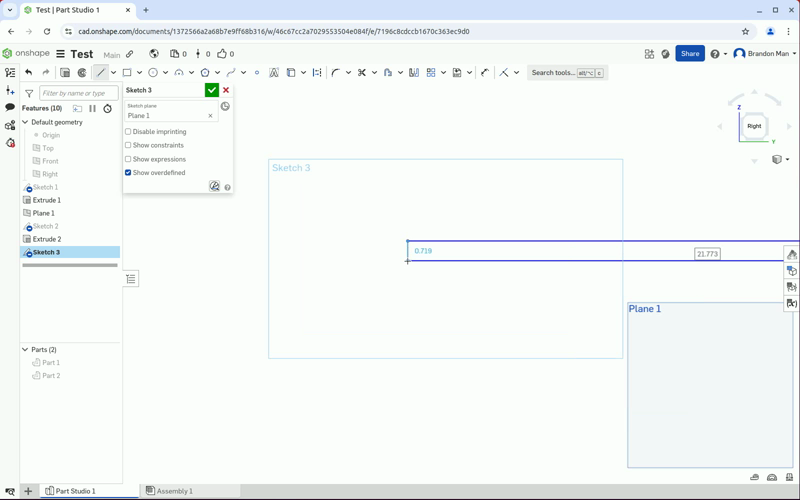
scroll(6)
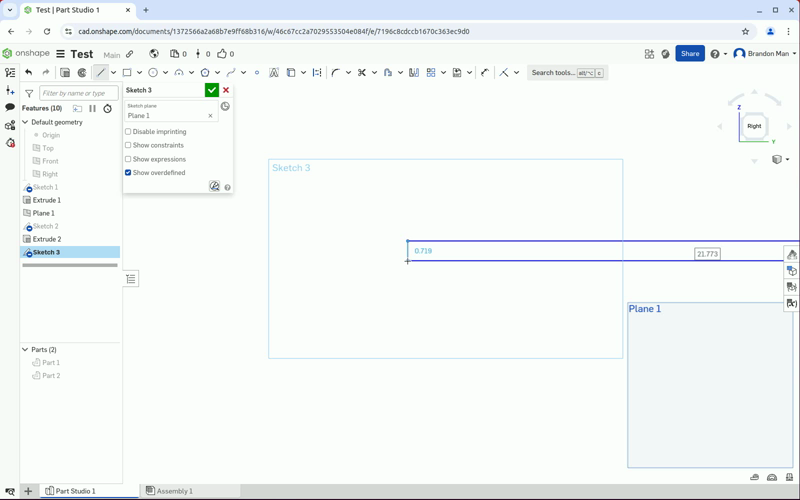
scroll(6)
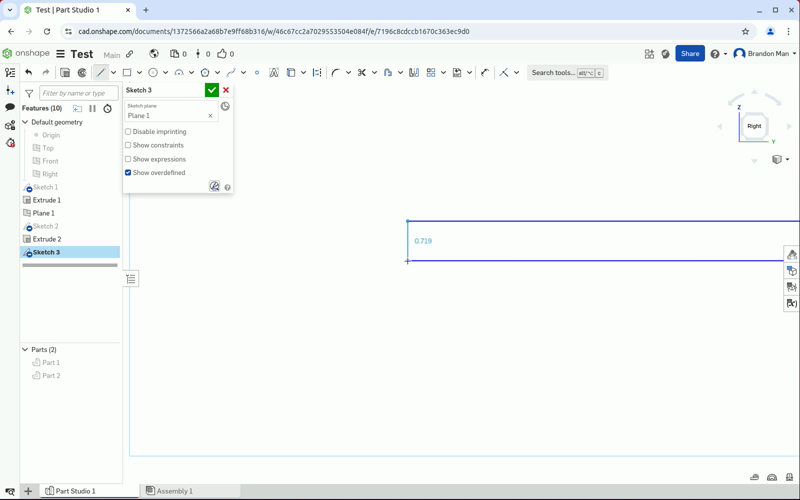
key_up(shift)
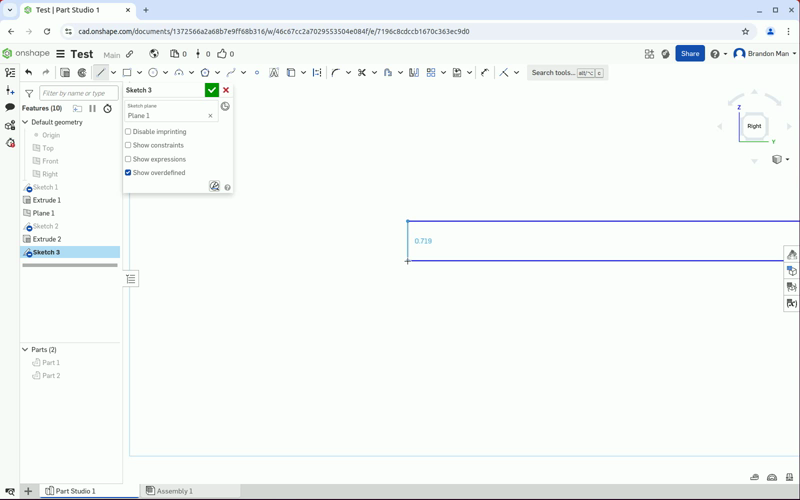
click(407, 260)
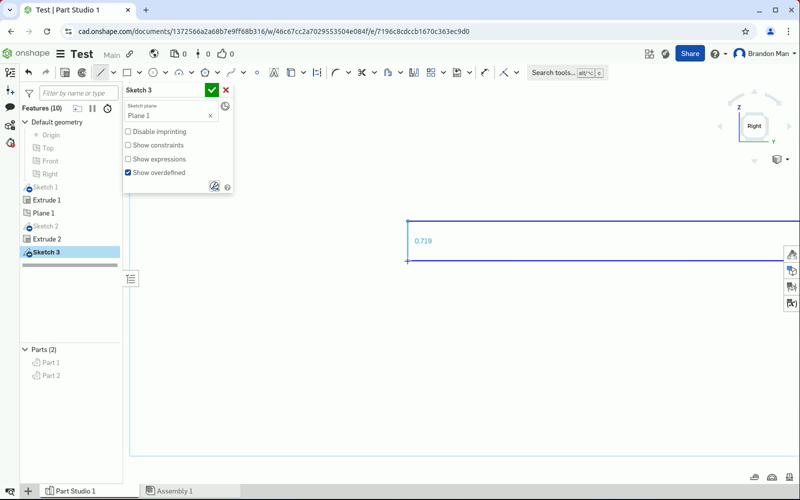
scroll(-6)
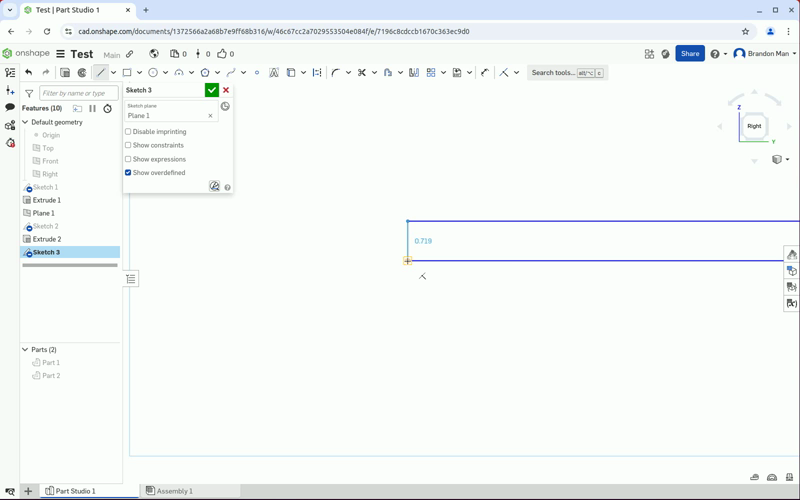
scroll(-6)
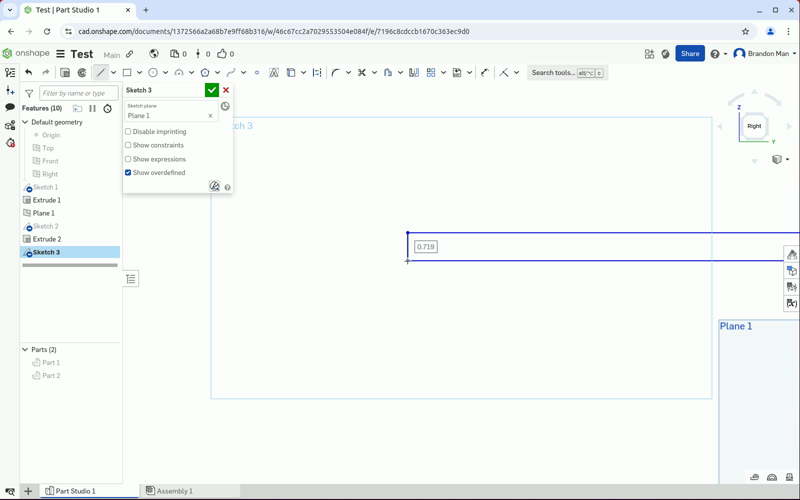
scroll(-6)
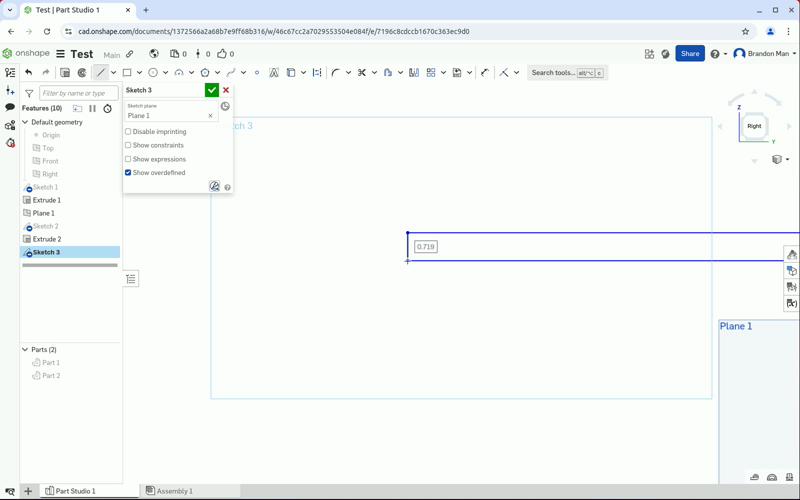
scroll(-6)
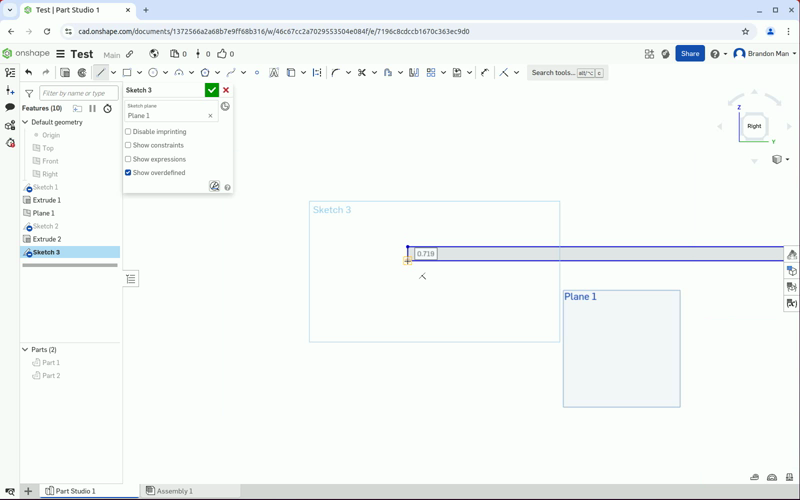
scroll(-6)
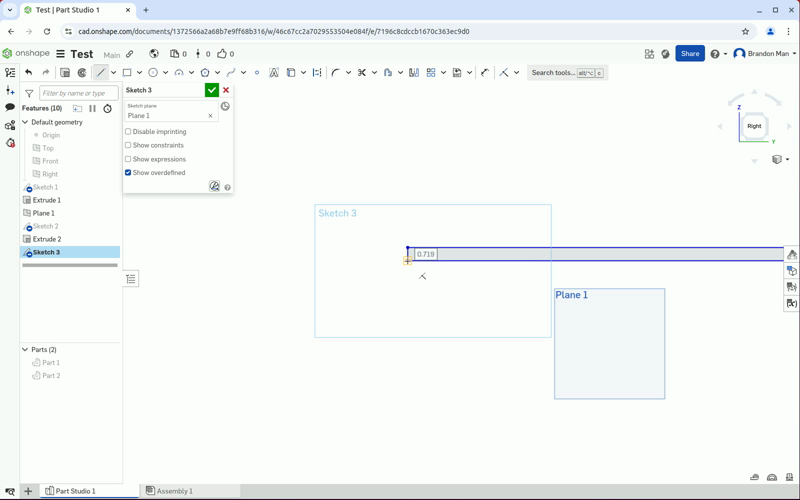
scroll(-6)
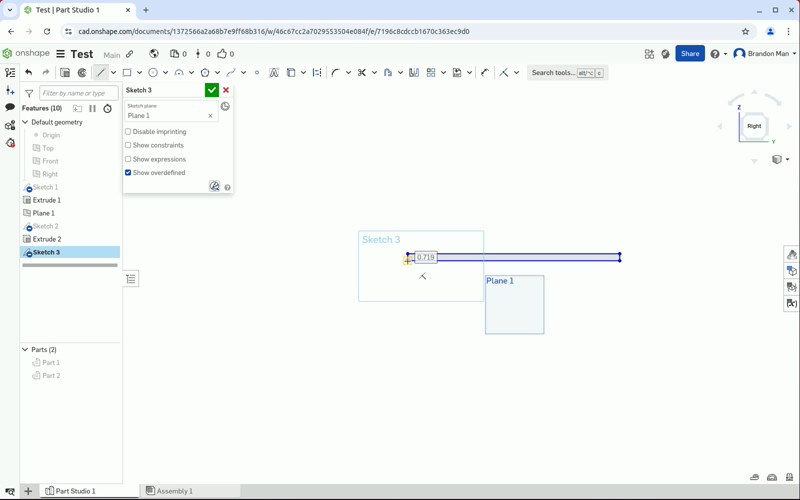
scroll(-6)
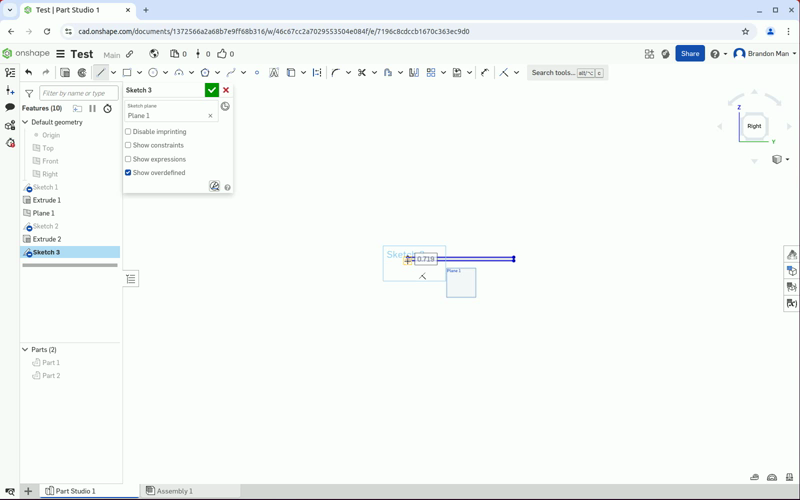
key(esc)
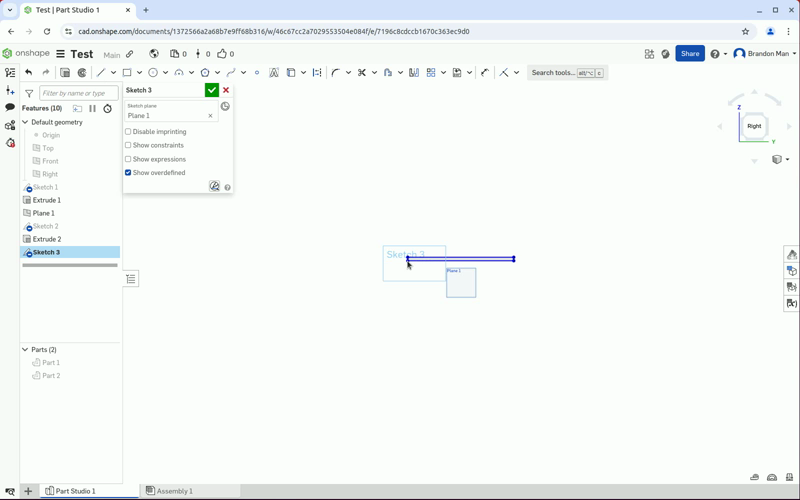
mouse_move(491, 260)
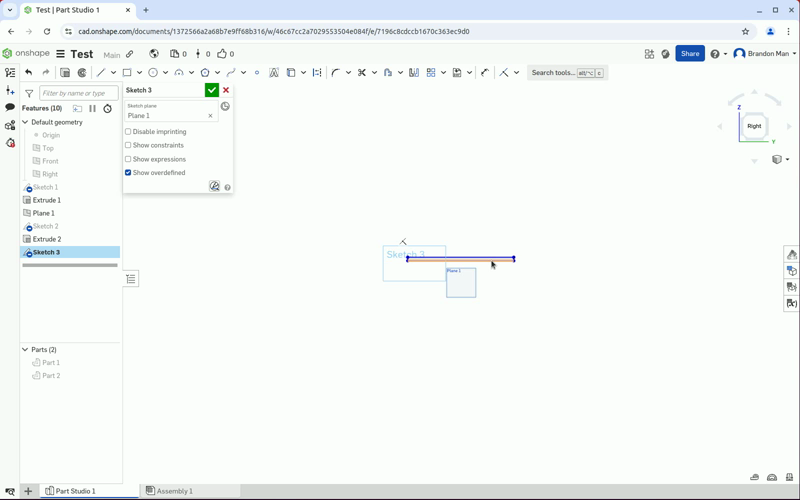
scroll(6)
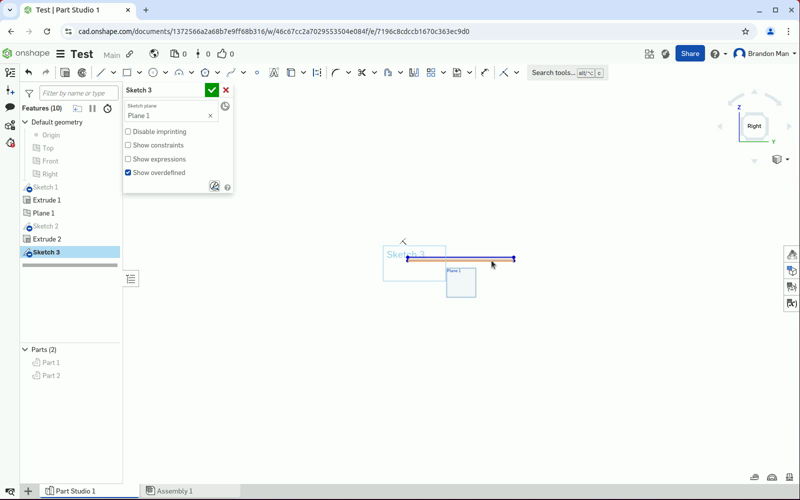
scroll(6)
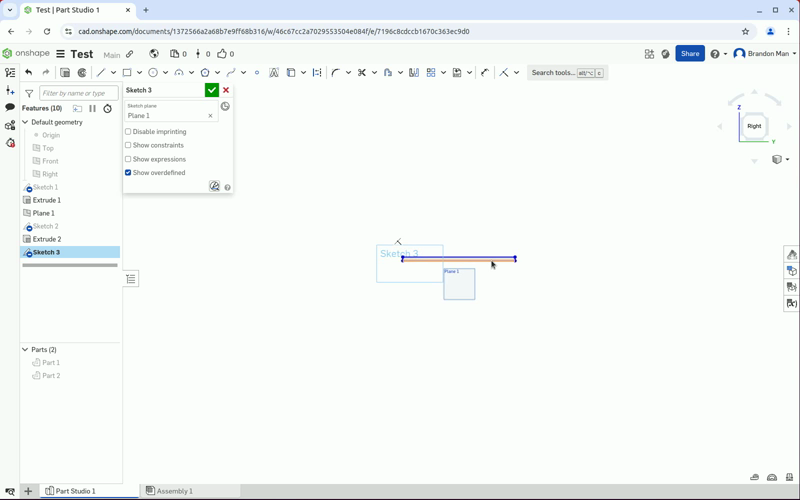
scroll(6)
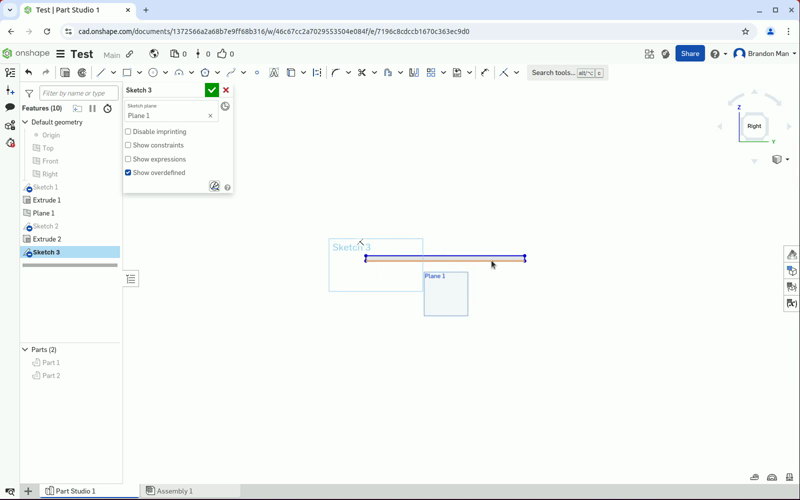
scroll(6)
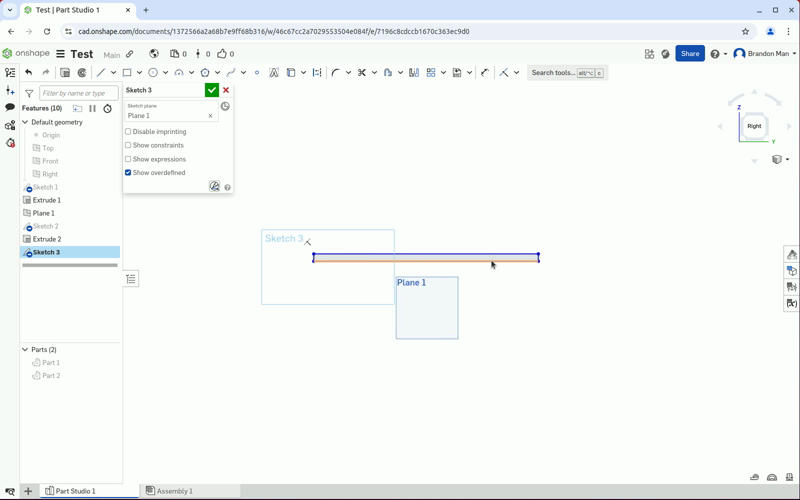
scroll(6)
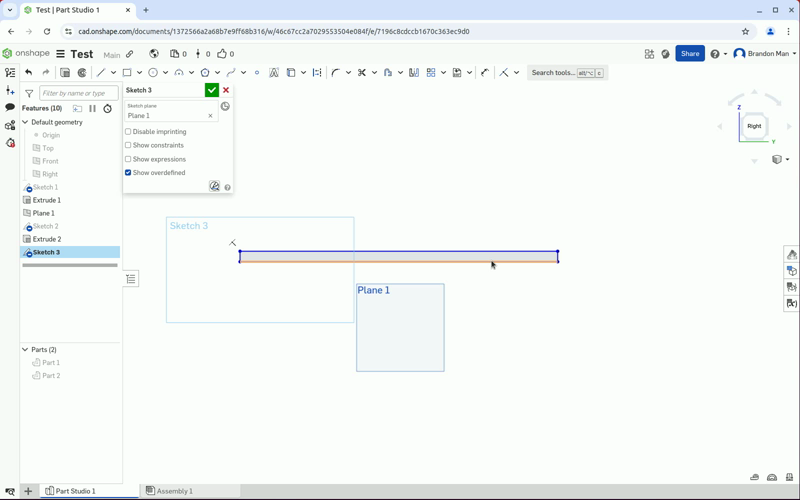
scroll(6)
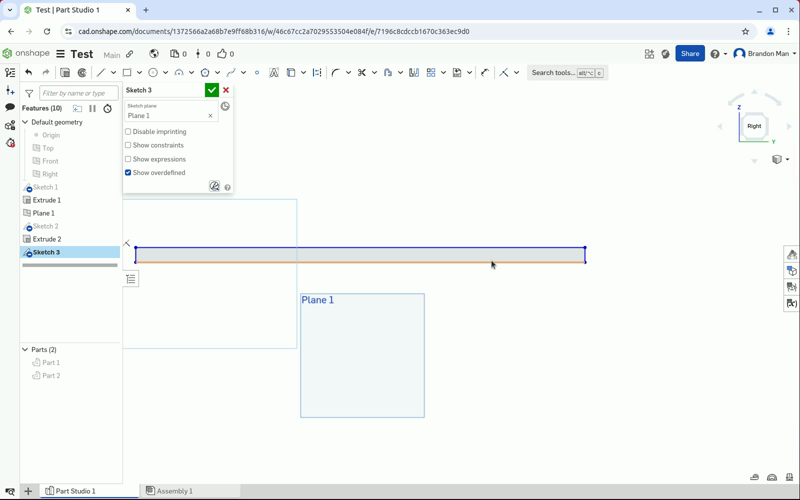
scroll(6)
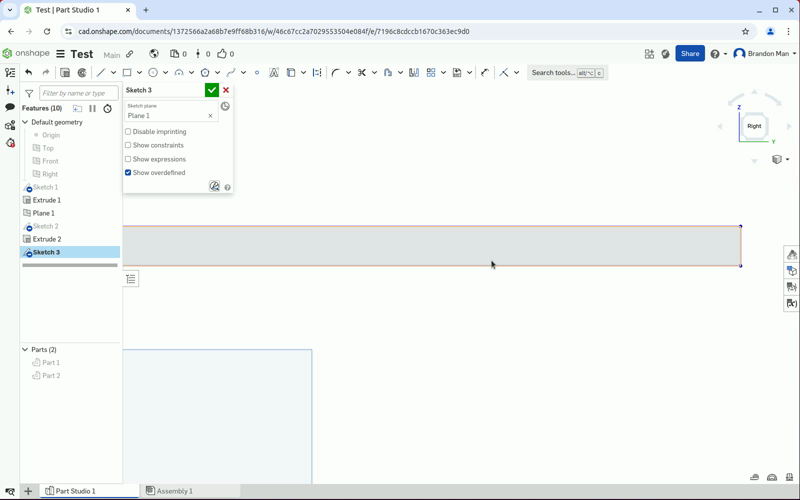
click(491, 260)
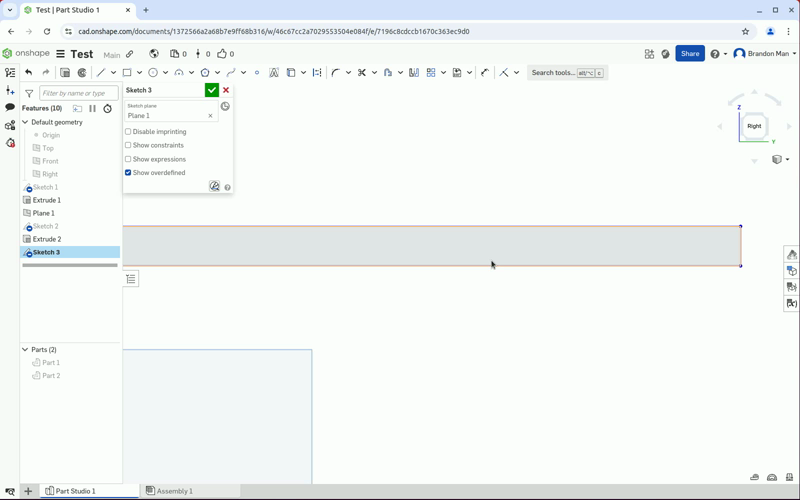
scroll(-6)
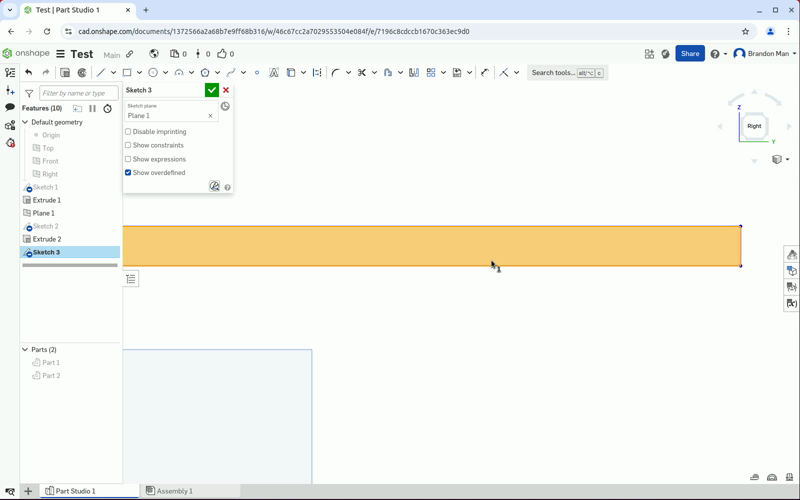
scroll(-6)
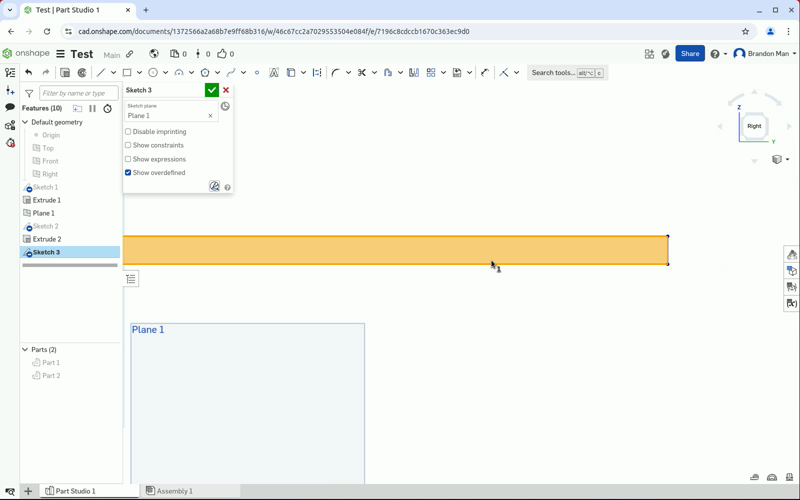
scroll(-6)
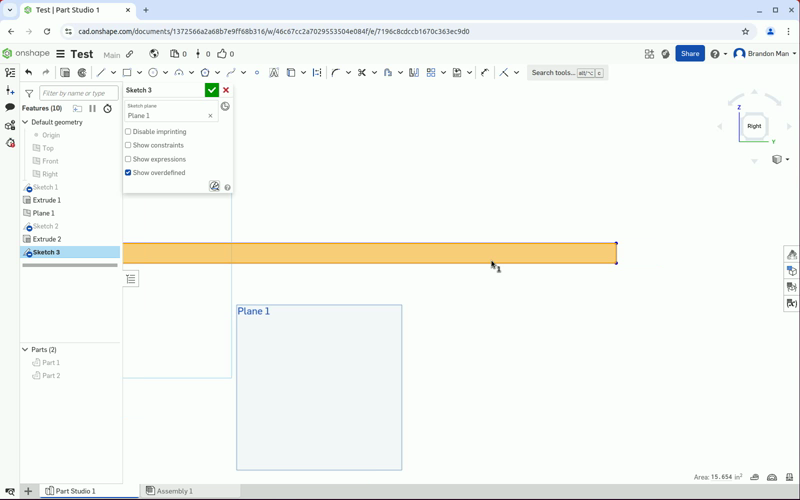
scroll(-6)
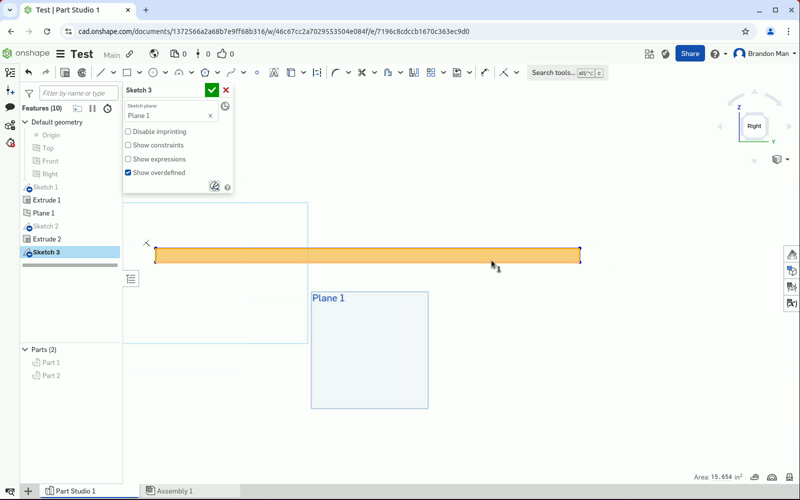
scroll(-6)
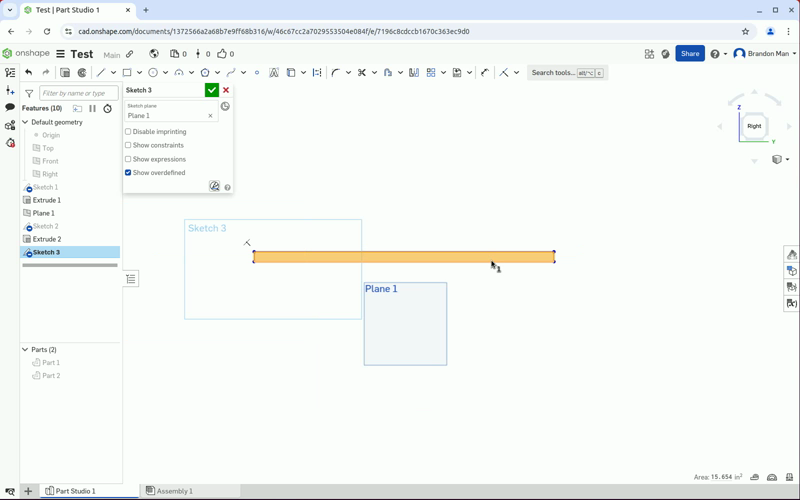
scroll(-6)
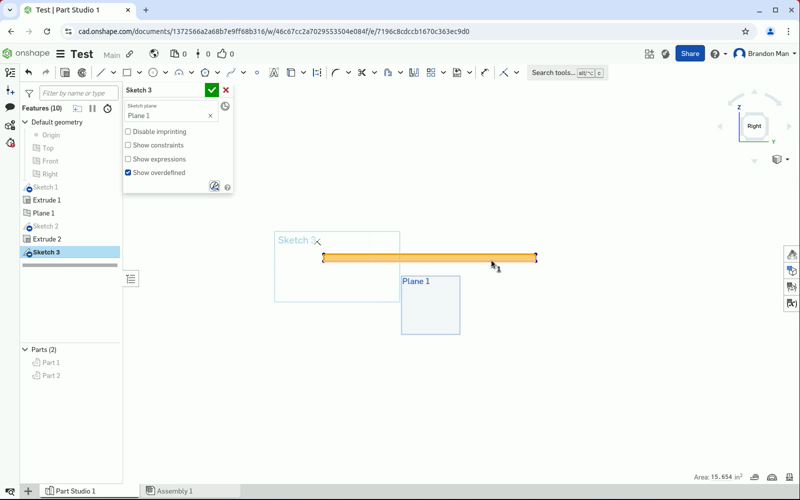
scroll(-6)
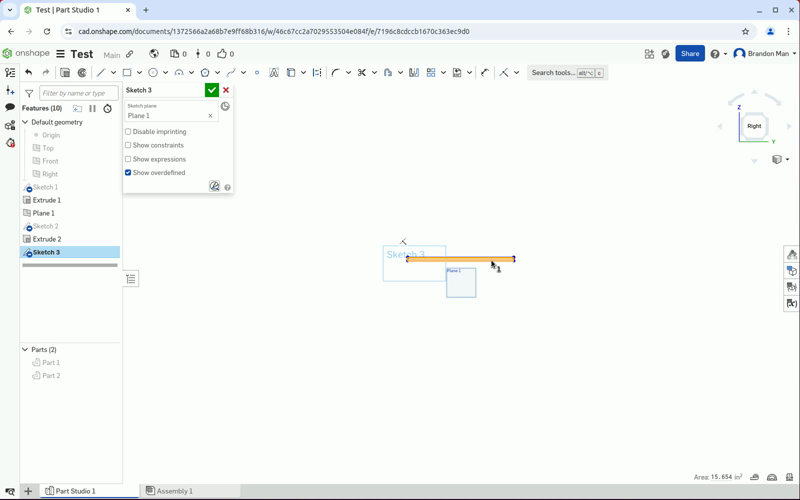
mouse_move(73, 352)
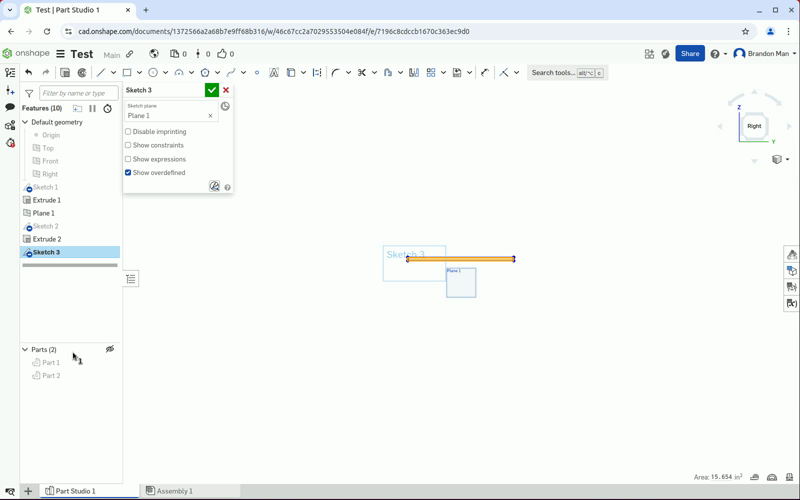
key(shift+y)
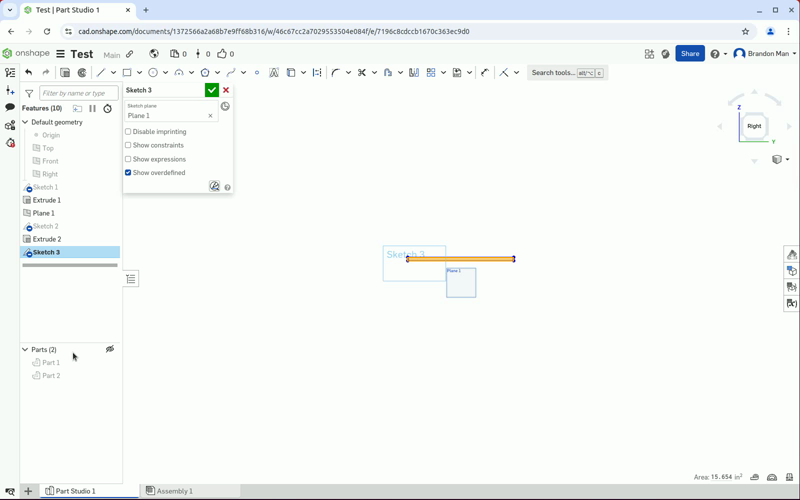
key(shift+e)
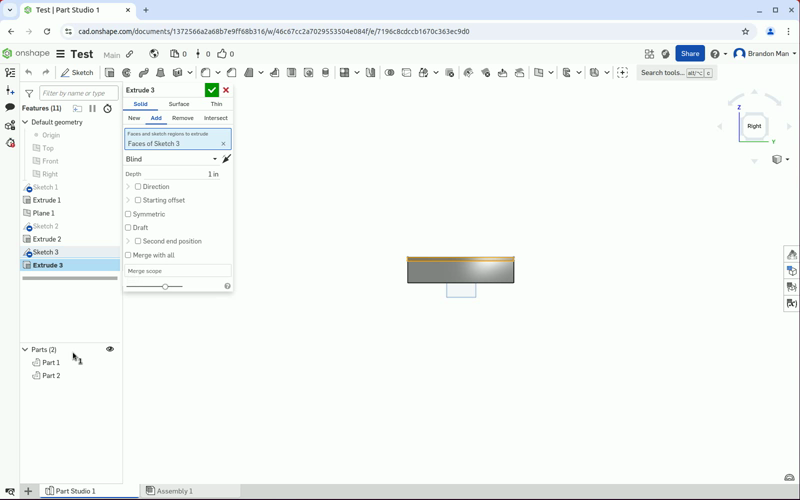
mouse_move(143, 106)
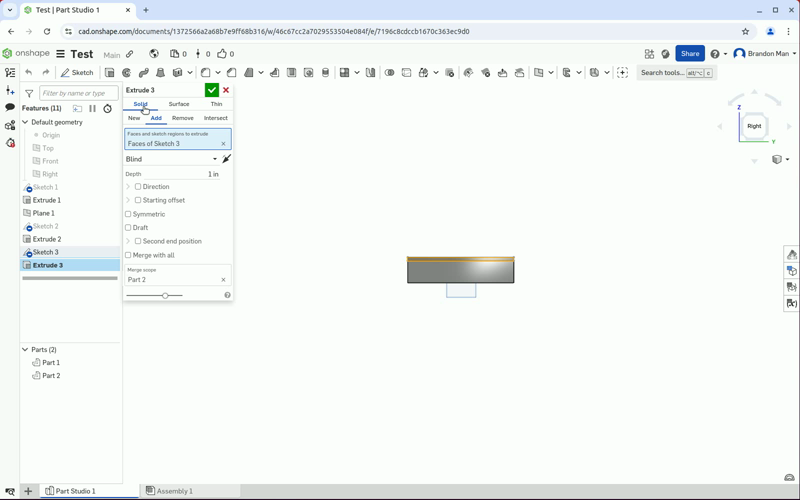
click(143, 106)
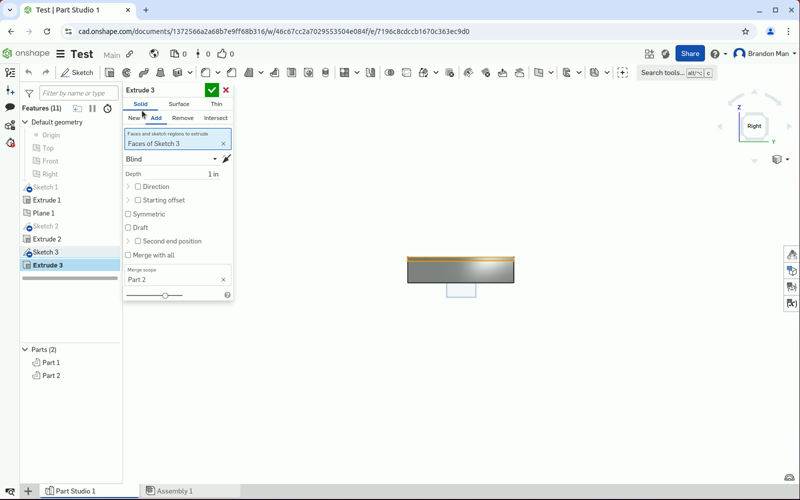
mouse_move(137, 120)
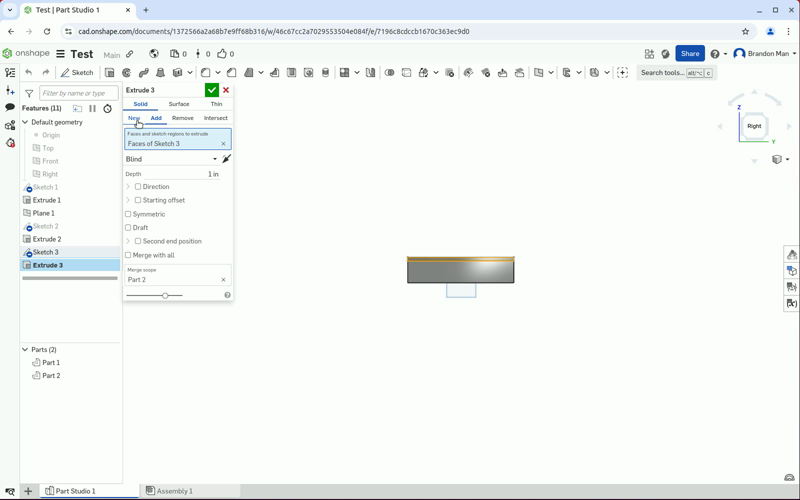
click(137, 120)
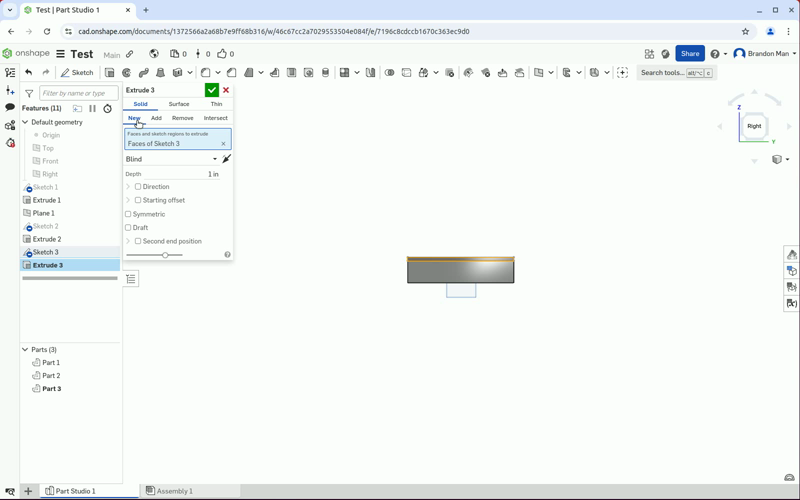
key(tab, 4)
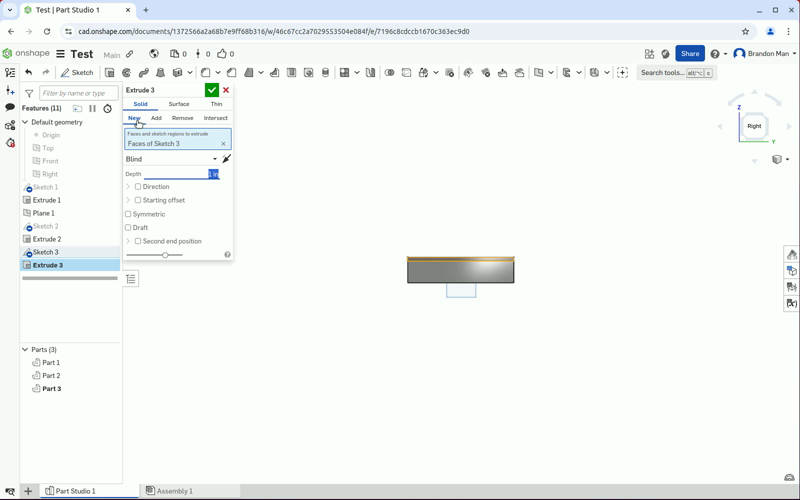
text(0.722)
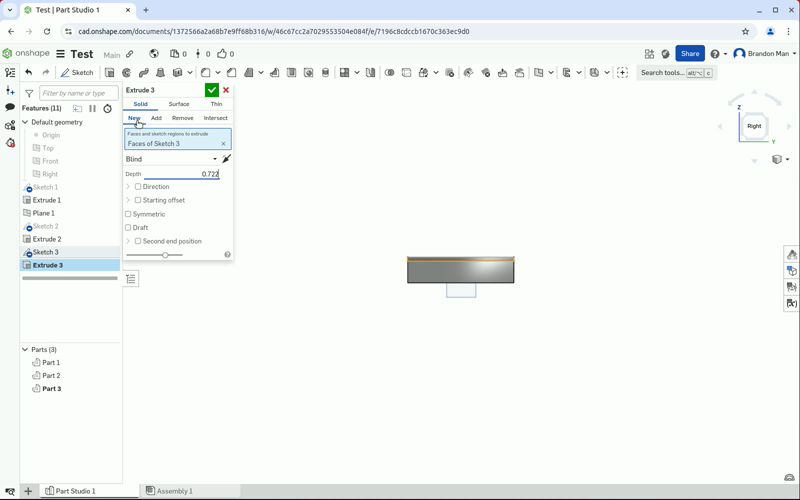
key(enter)
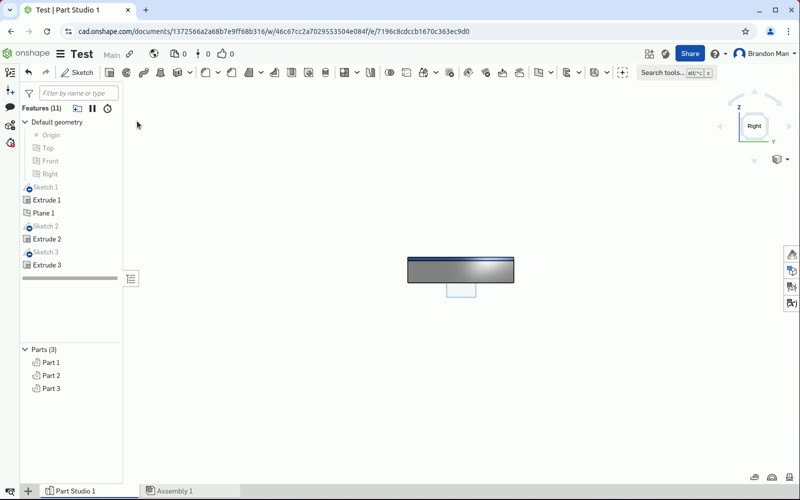
key(shift+h)
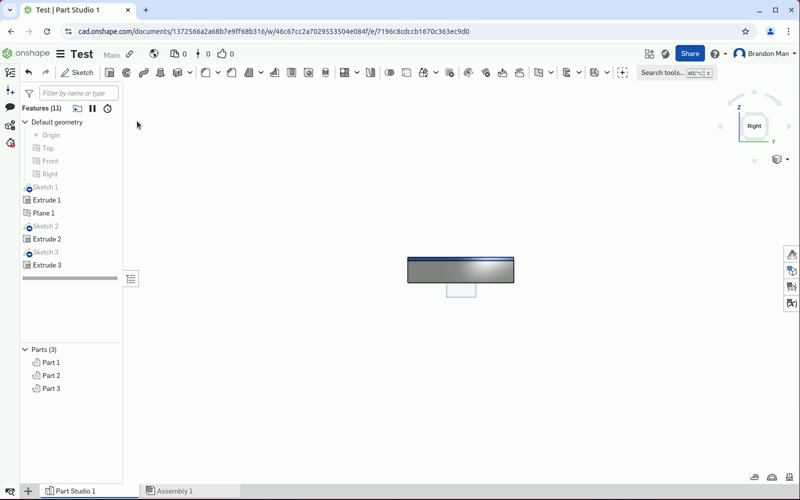
key(shift+h)
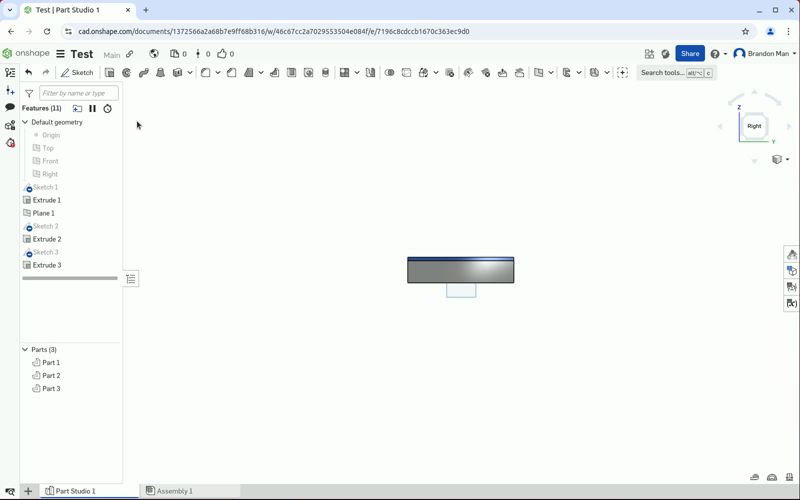
mouse_move(73, 189)
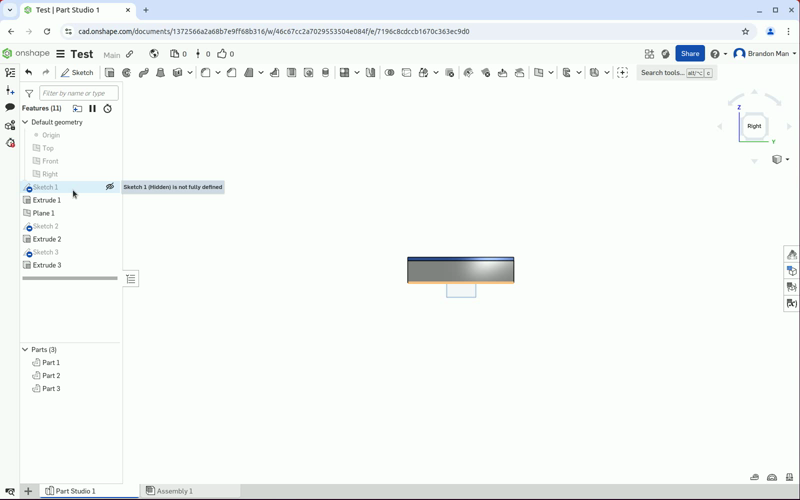
click(73, 189)
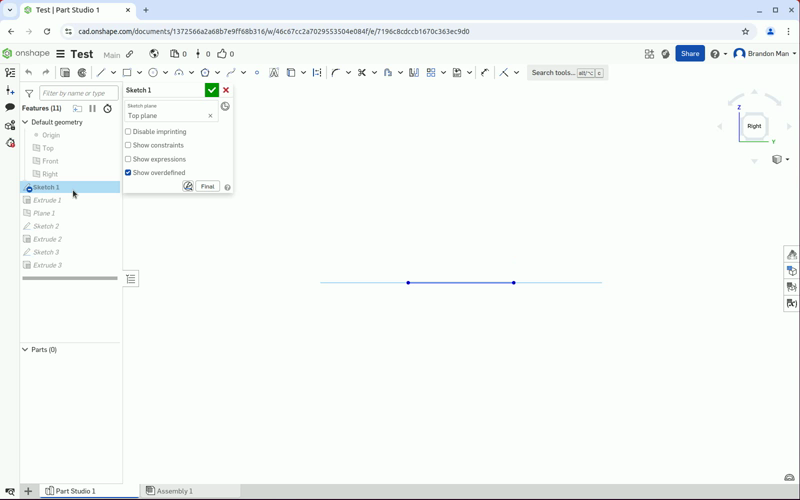
mouse_move(229, 92)
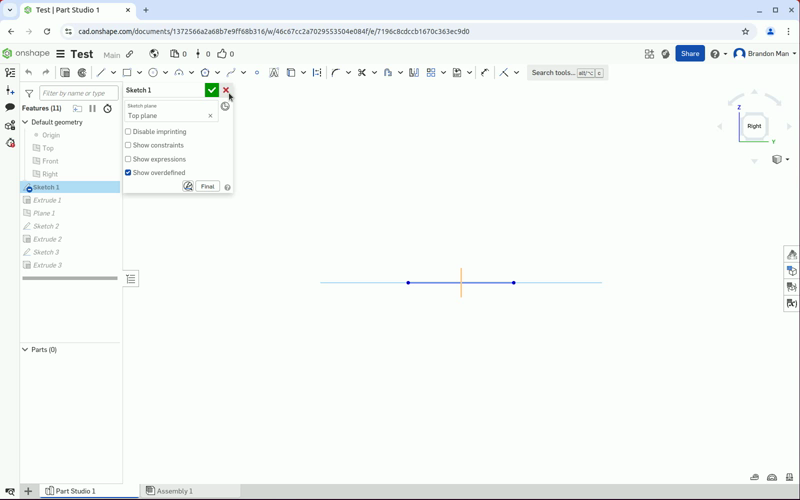
click(229, 92)
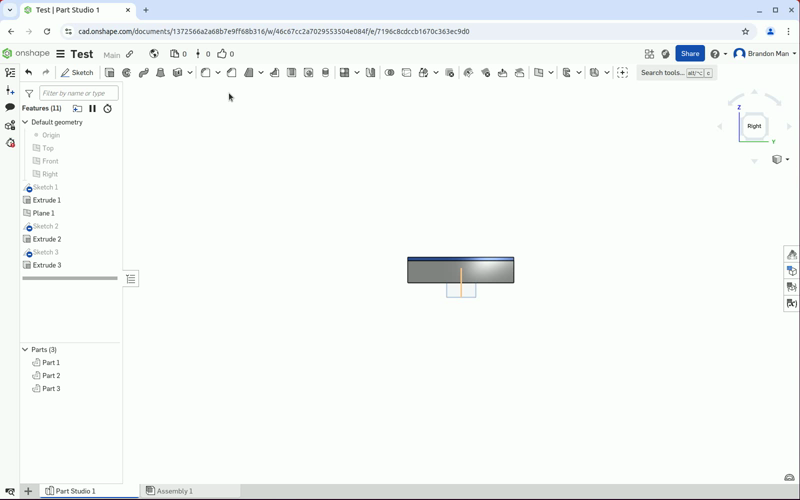
mouse_move(73, 352)
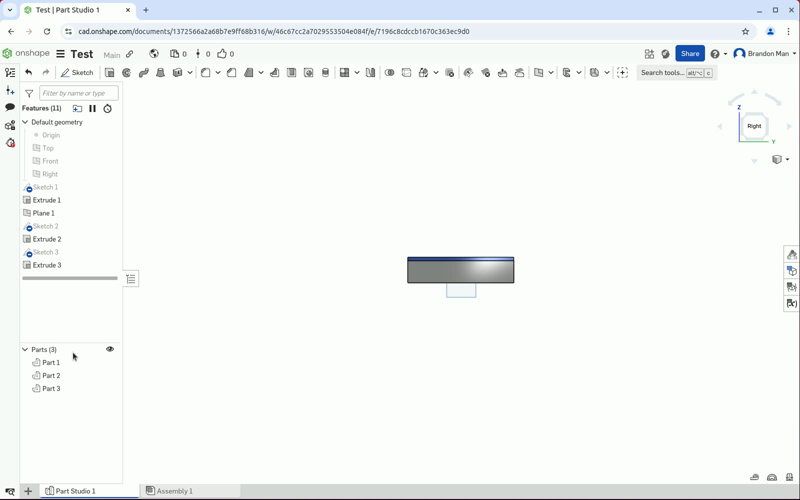
key(y)
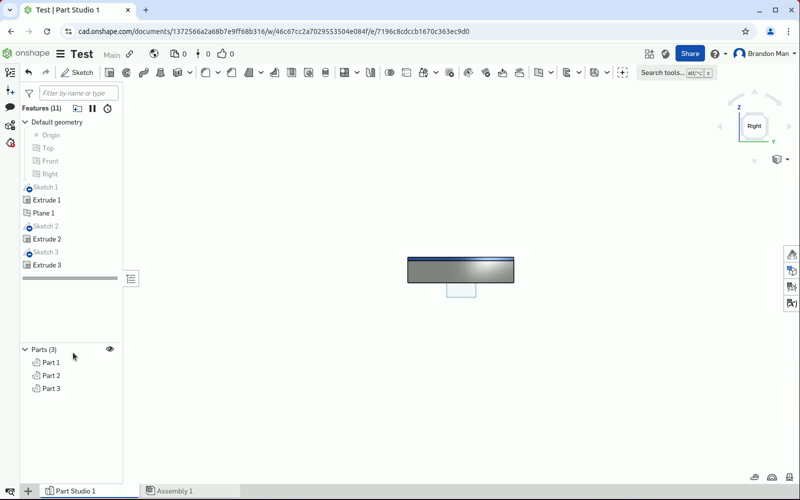
key(shift+p)
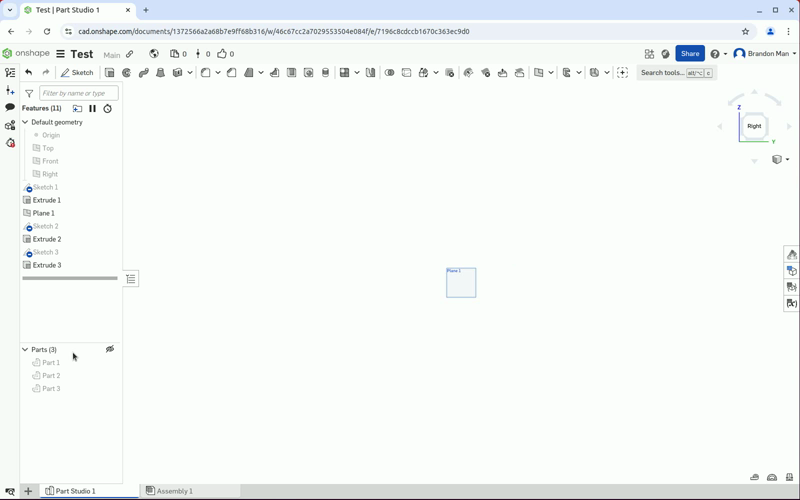
key(space)
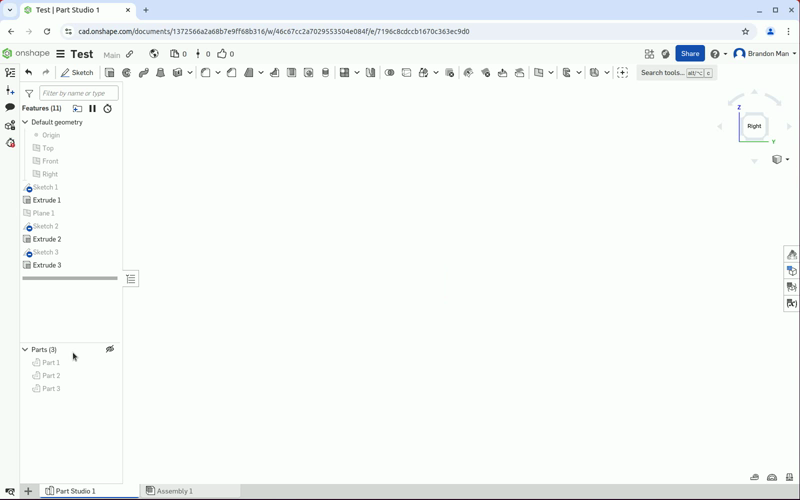
key_down(shift)
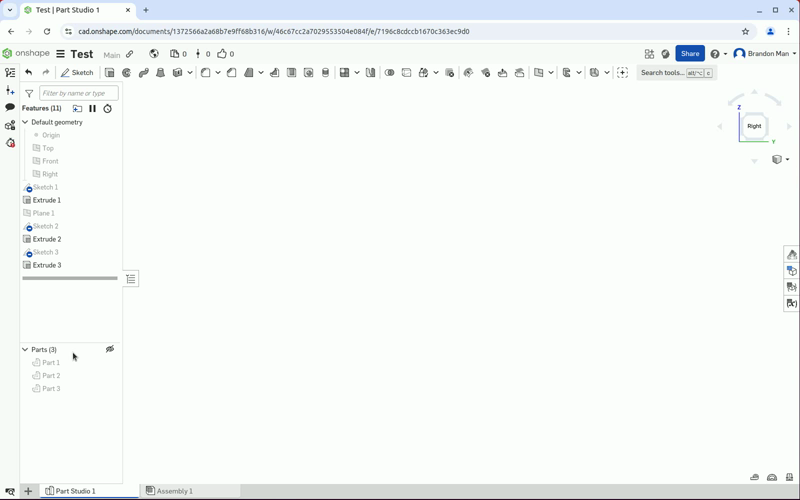
key(right)
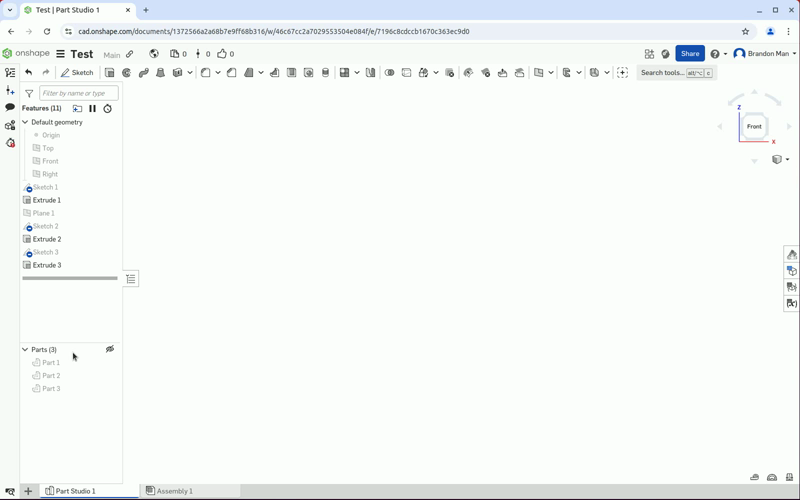
key_up(shift)
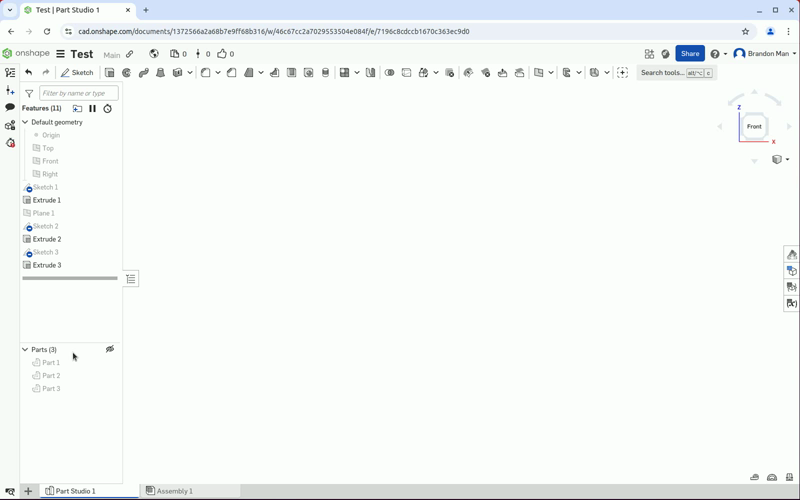
mouse_move(73, 352)
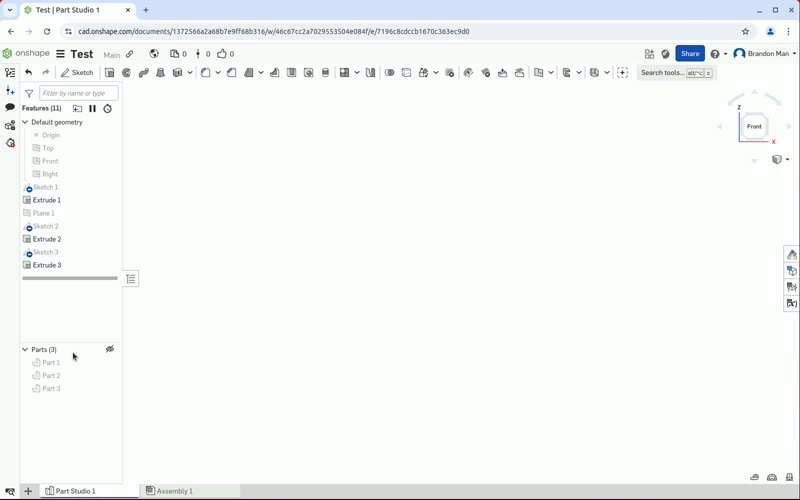
key(shift+y)
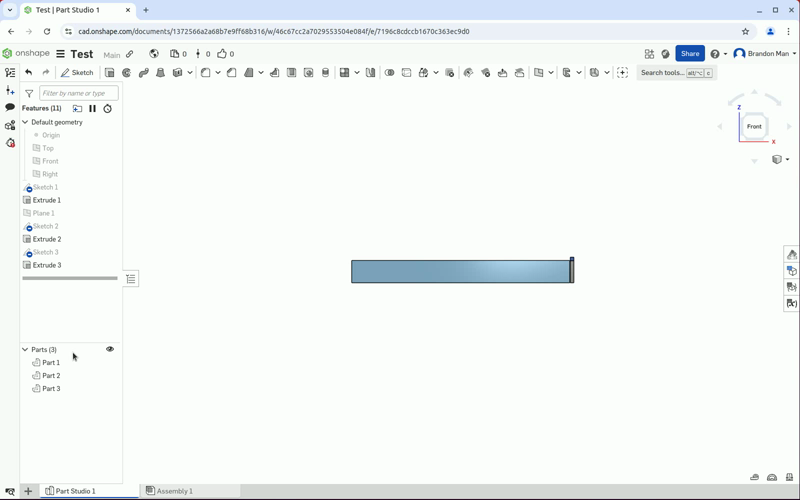
mouse_move(541, 75)
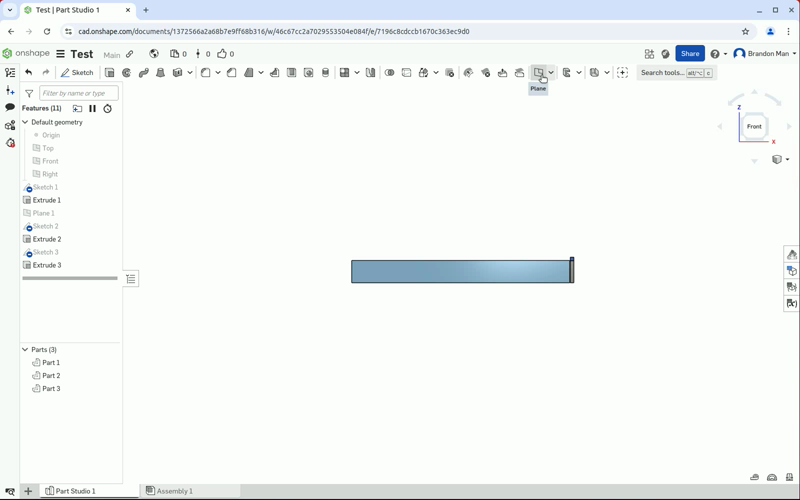
click(541, 75)
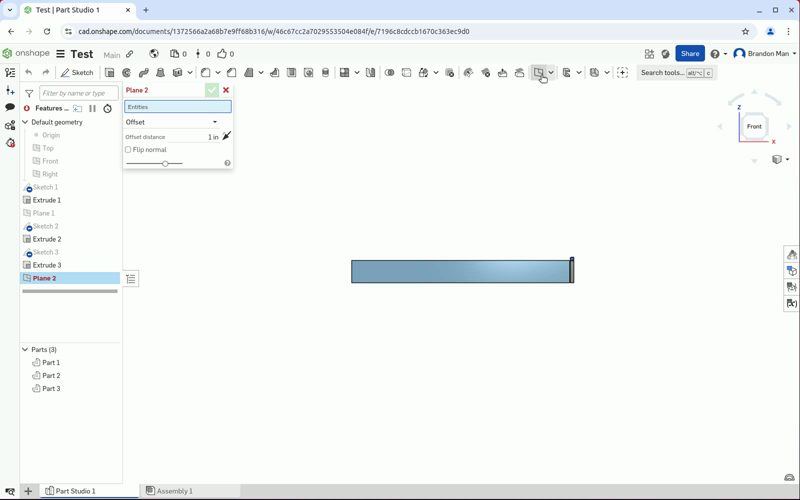
mouse_move(73, 163)
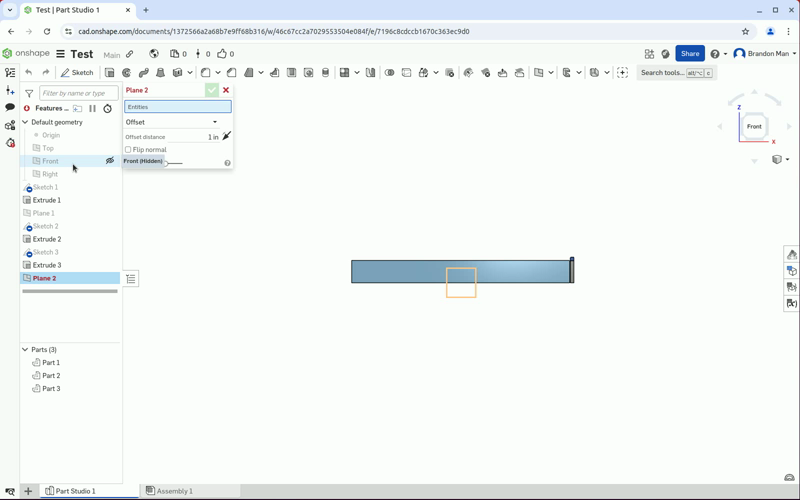
click(73, 163)
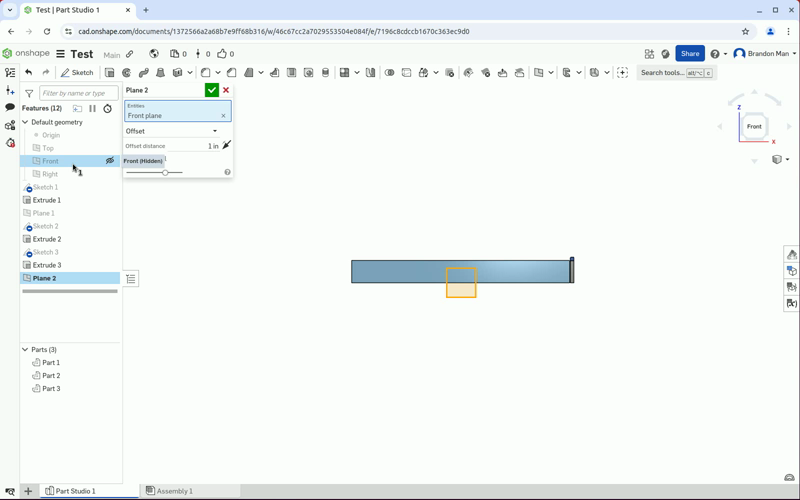
key(tab, 2)
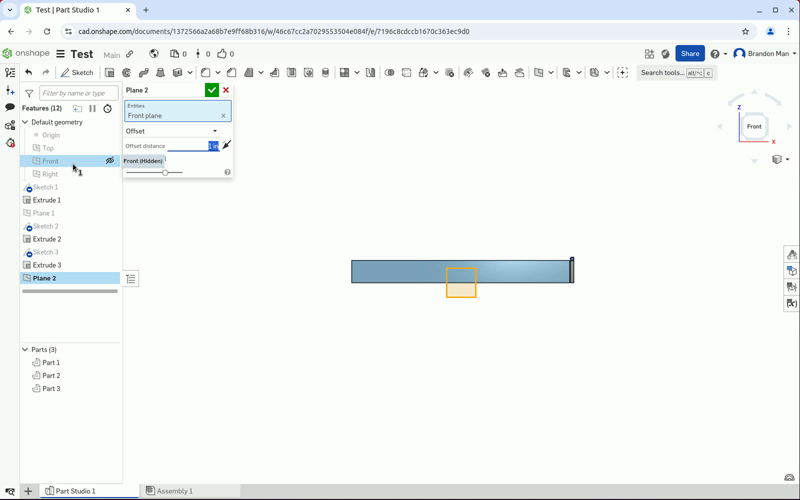
text(10.845)
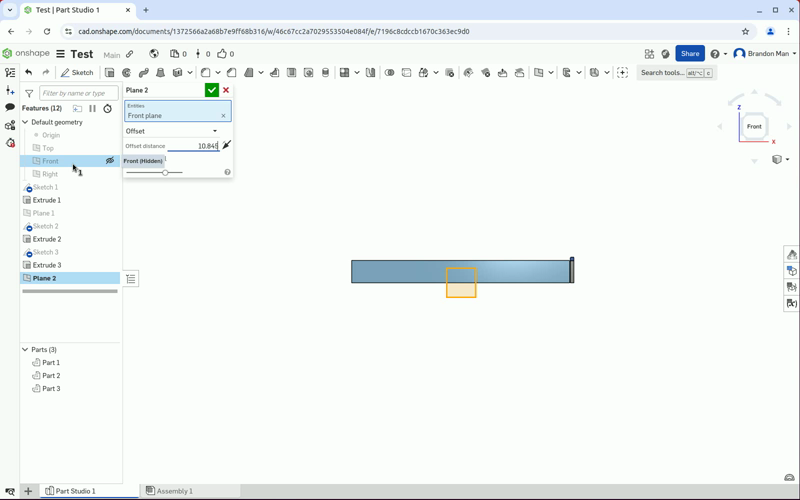
key(enter, 2)
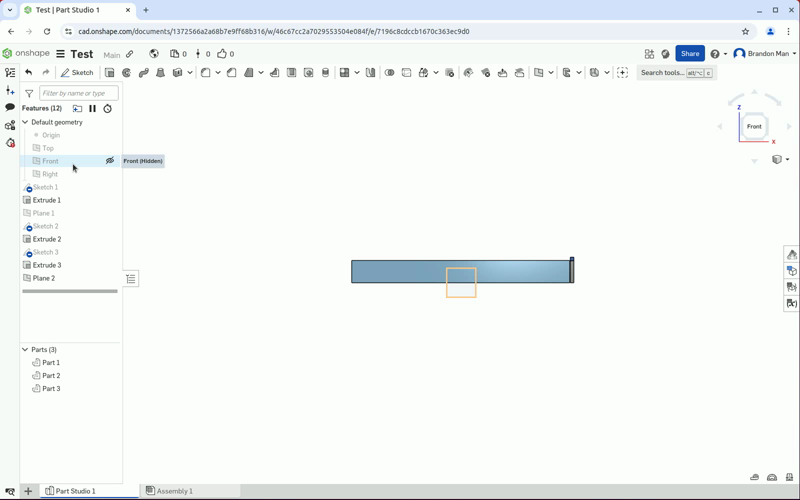
key(shift+s)
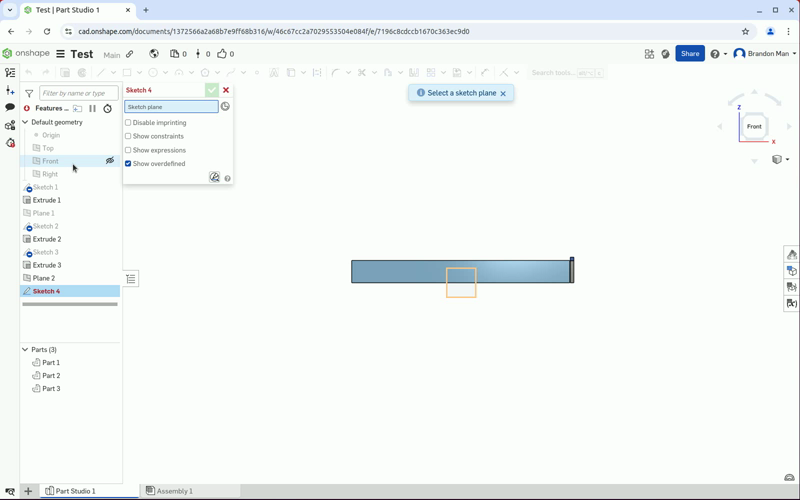
mouse_move(73, 280)
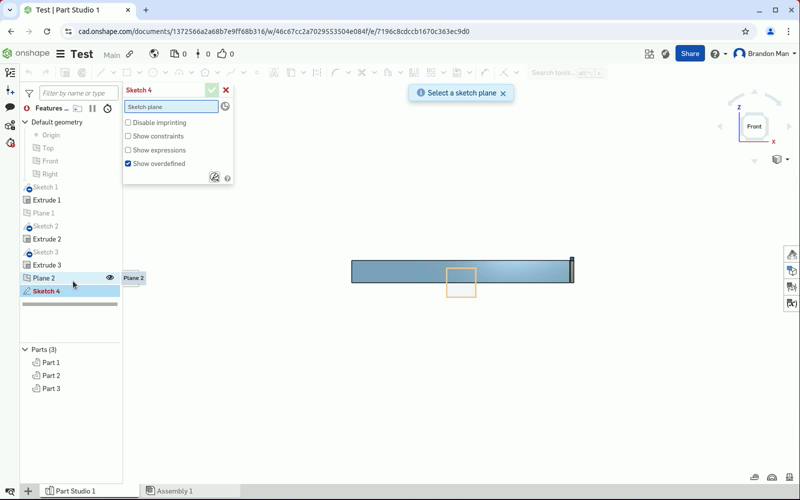
click(73, 280)
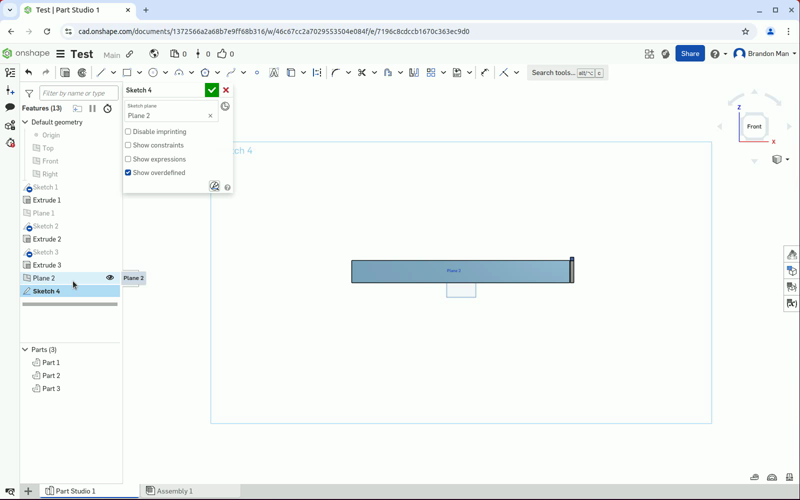
mouse_move(73, 352)
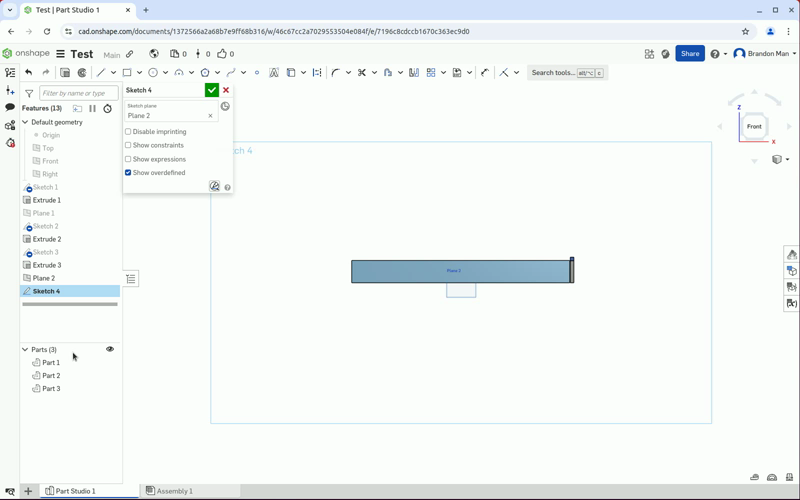
key(y)
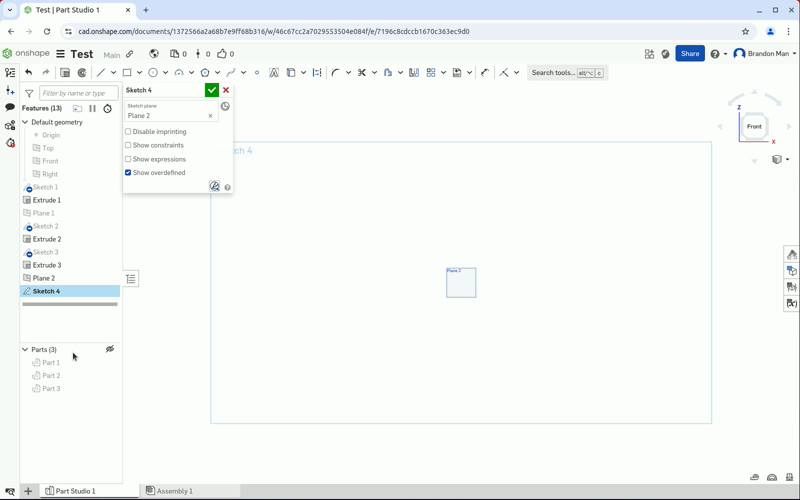
key(l)
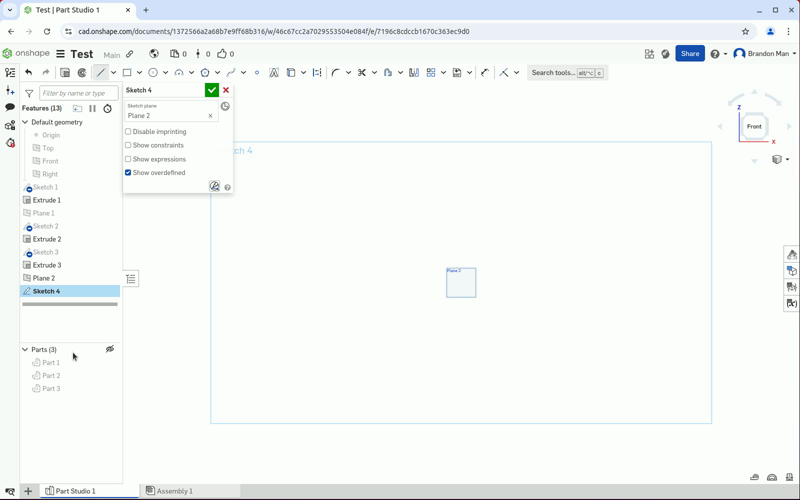
key_down(shift)
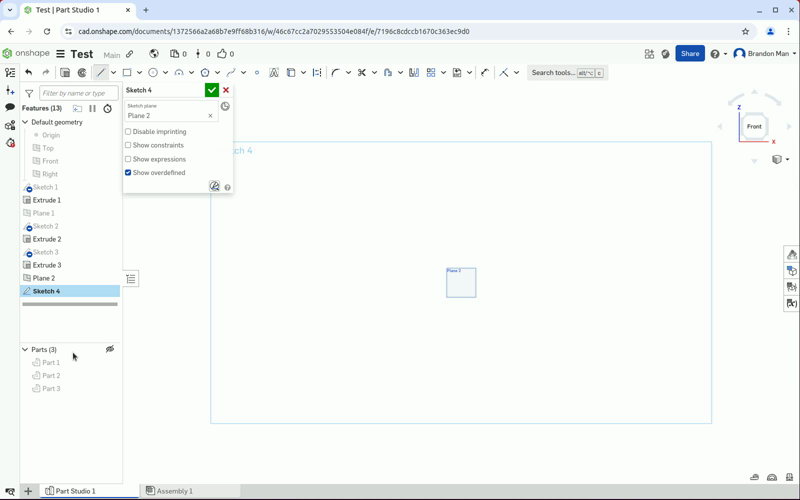
mouse_move(348, 282)
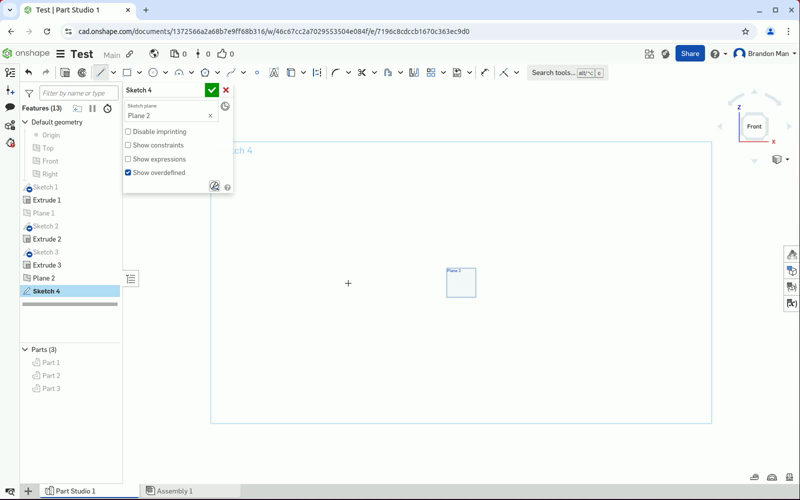
click(348, 282)
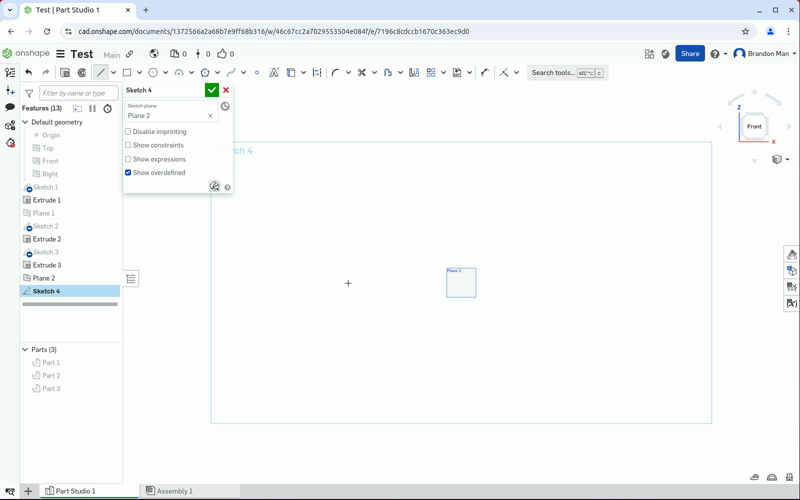
key_up(shift)
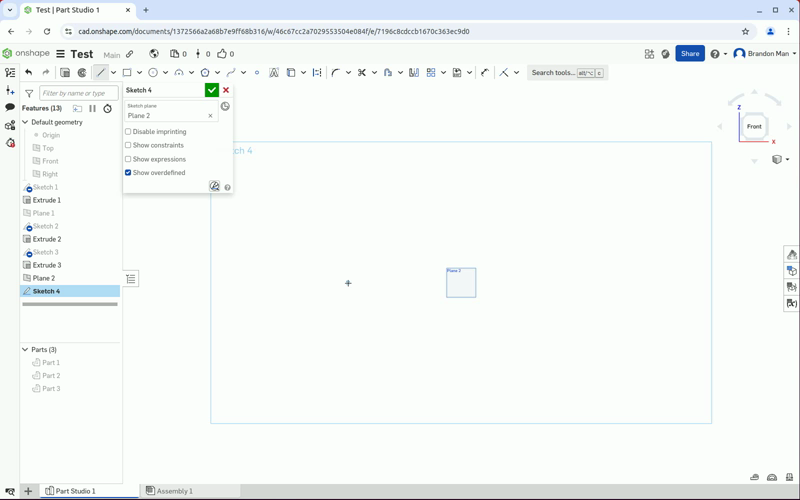
key_down(shift)
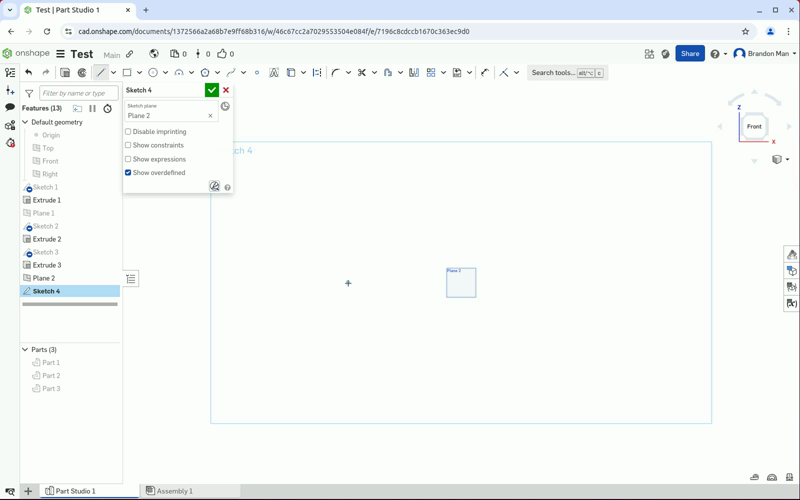
mouse_move(378, 282)
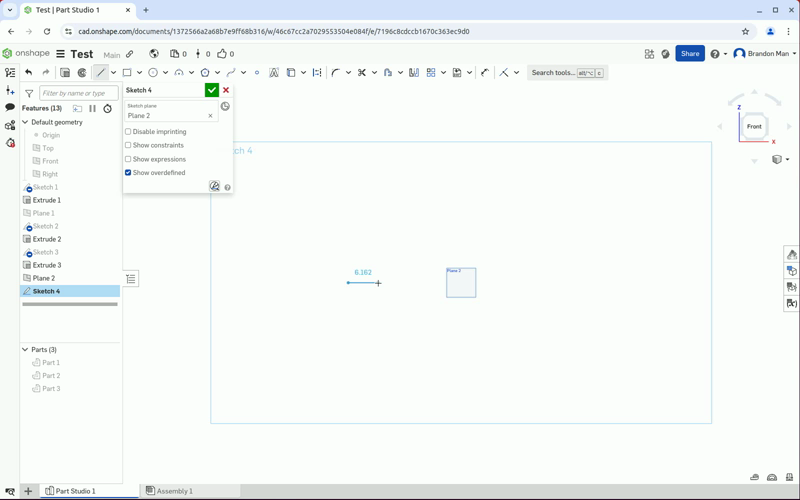
mouse_move(350, 282)
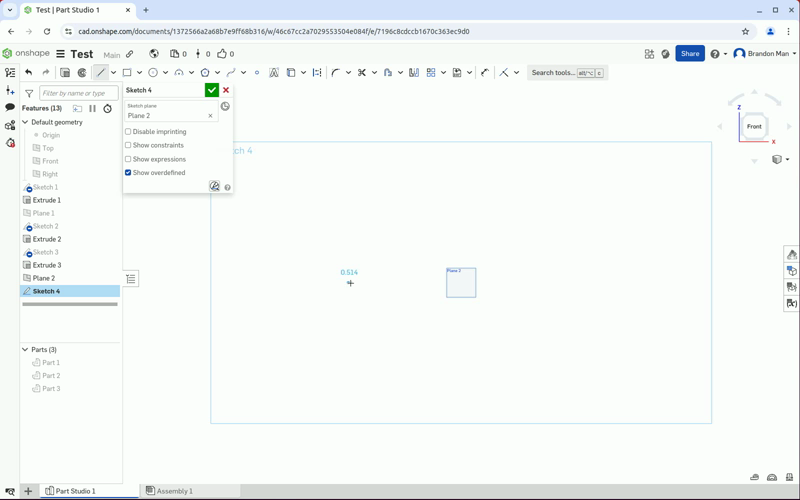
scroll(6)
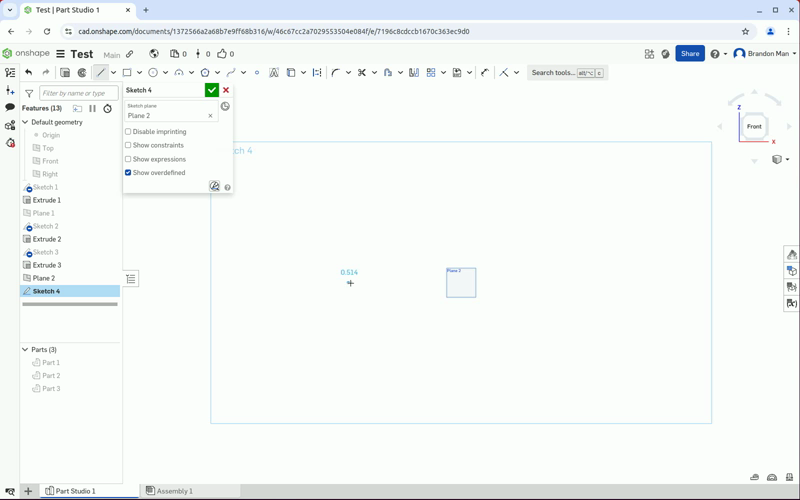
scroll(6)
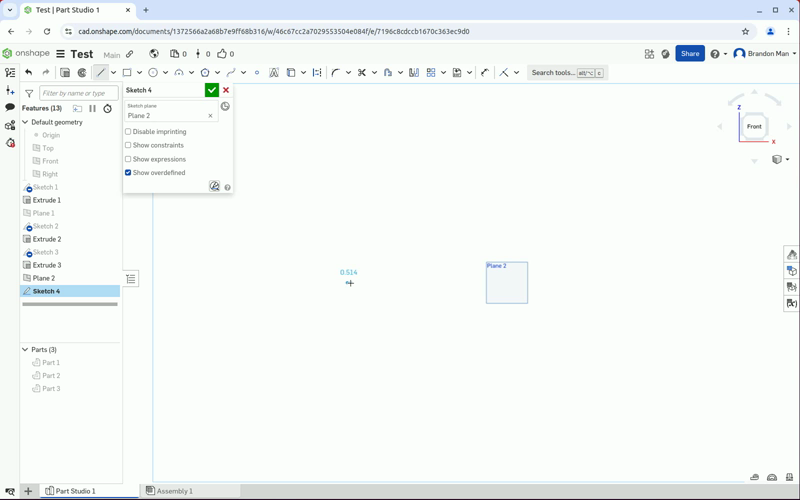
scroll(6)
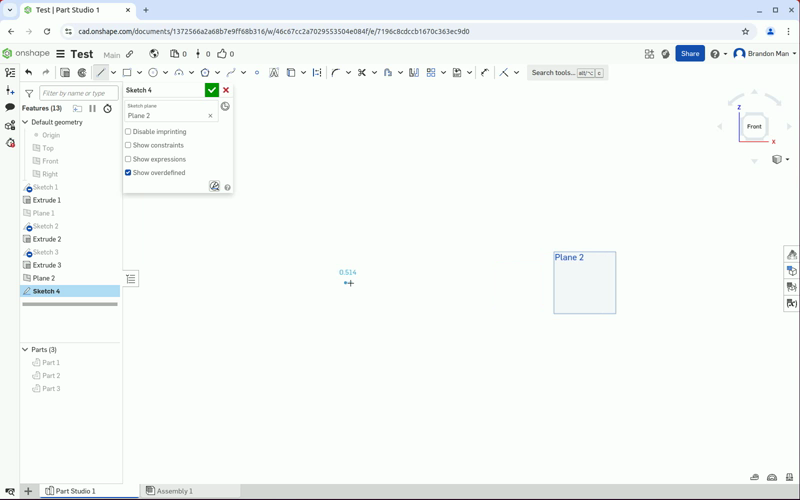
scroll(6)
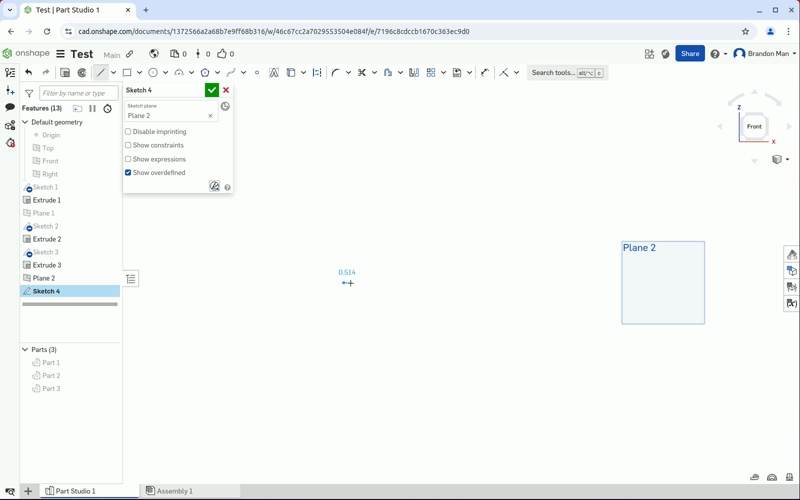
scroll(6)
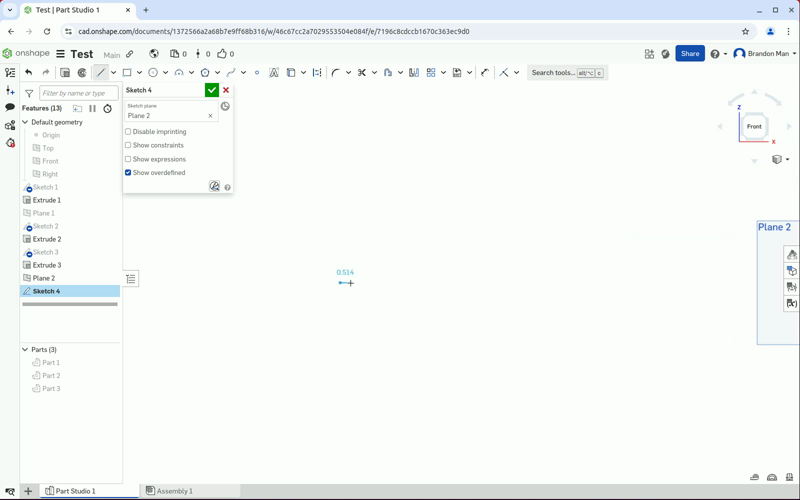
scroll(6)
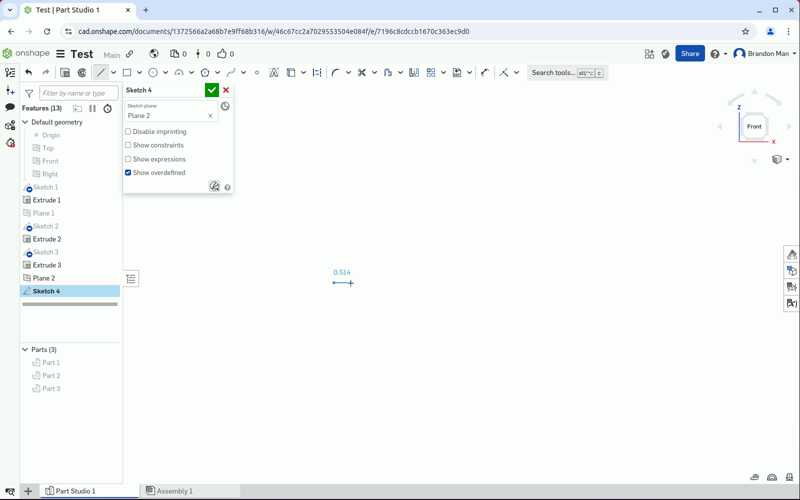
scroll(6)
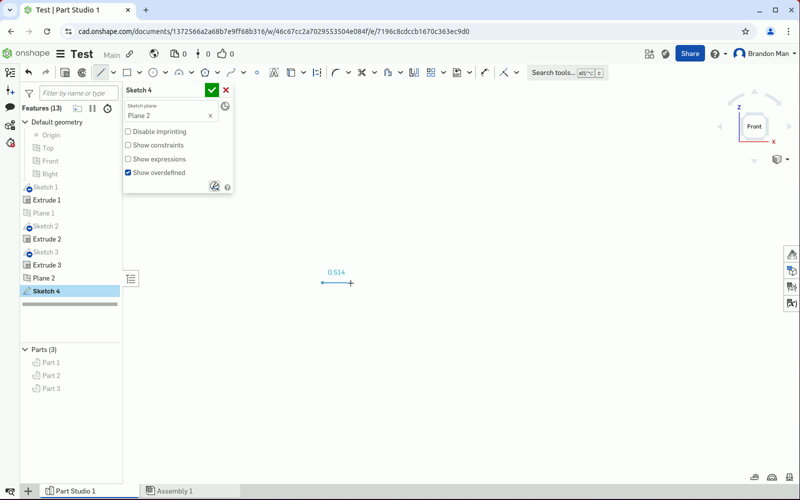
click(350, 282)
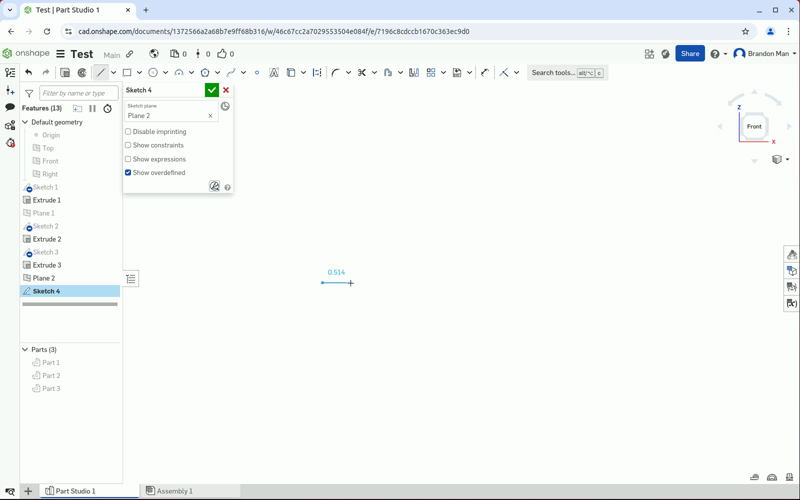
scroll(-6)
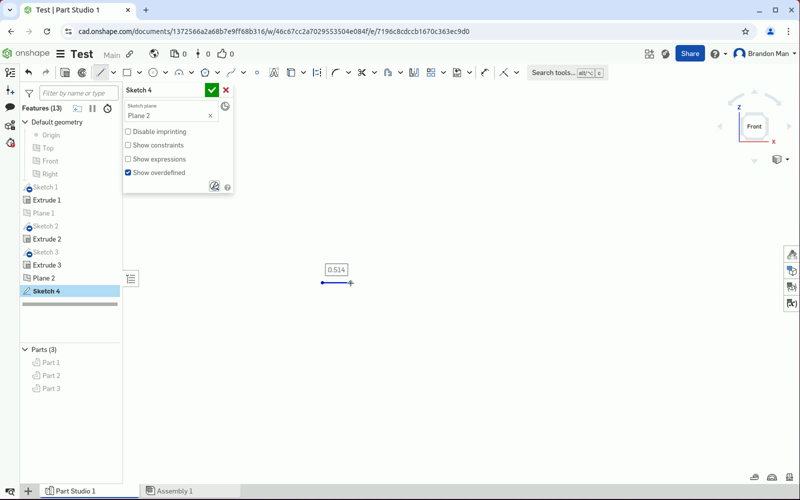
scroll(-6)
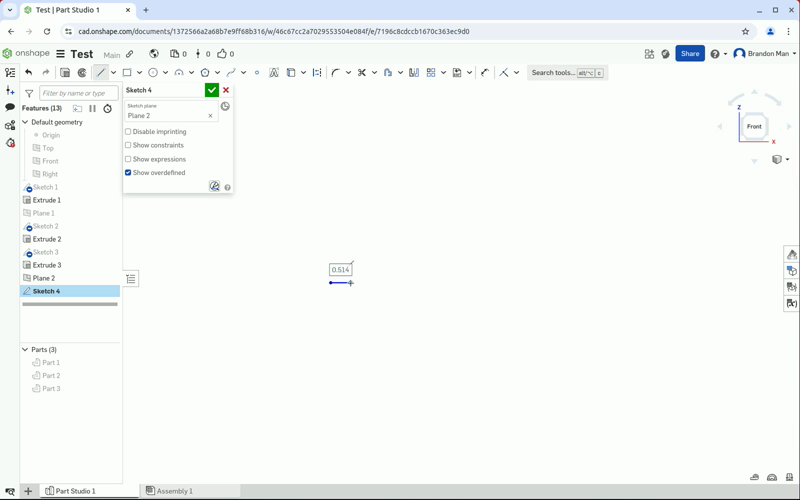
scroll(-6)
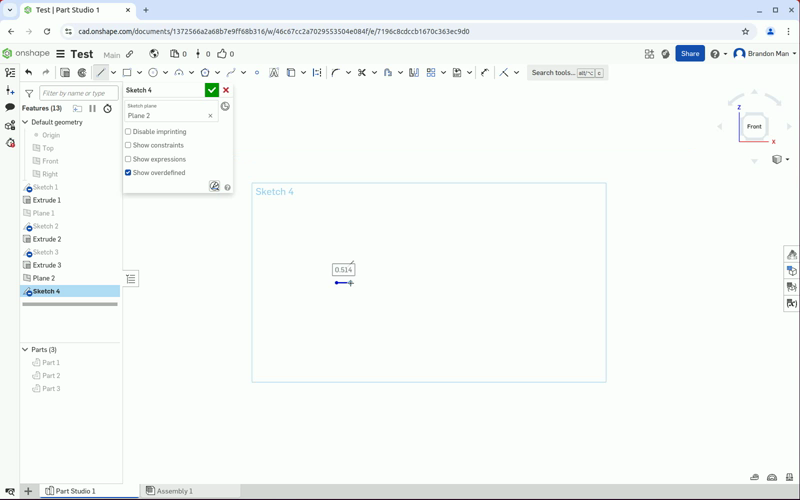
scroll(-6)
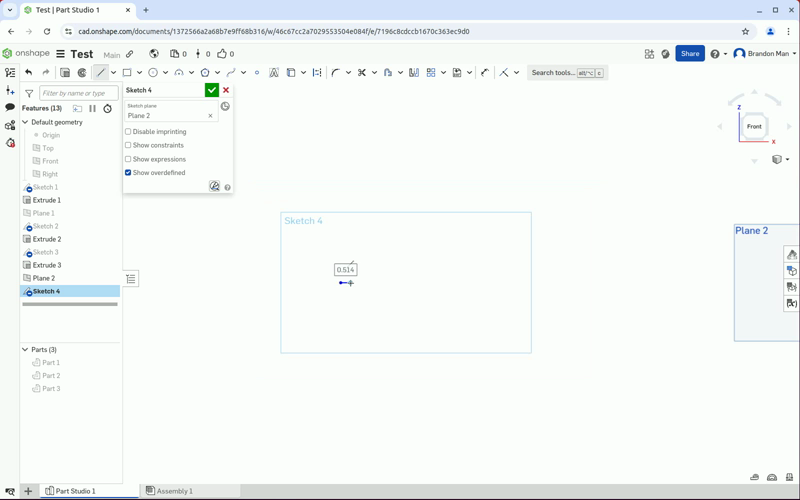
scroll(-6)
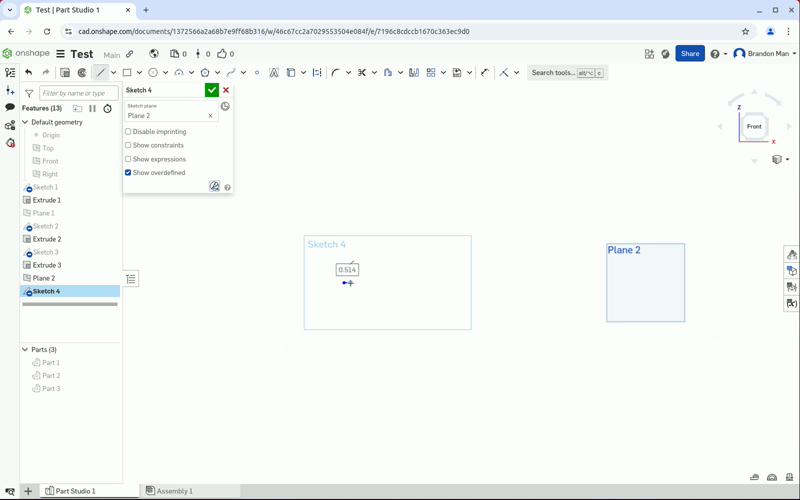
scroll(-6)
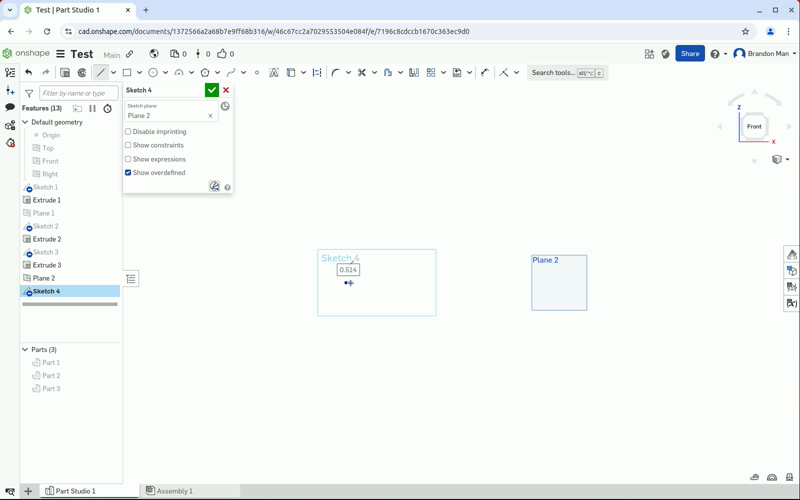
scroll(-6)
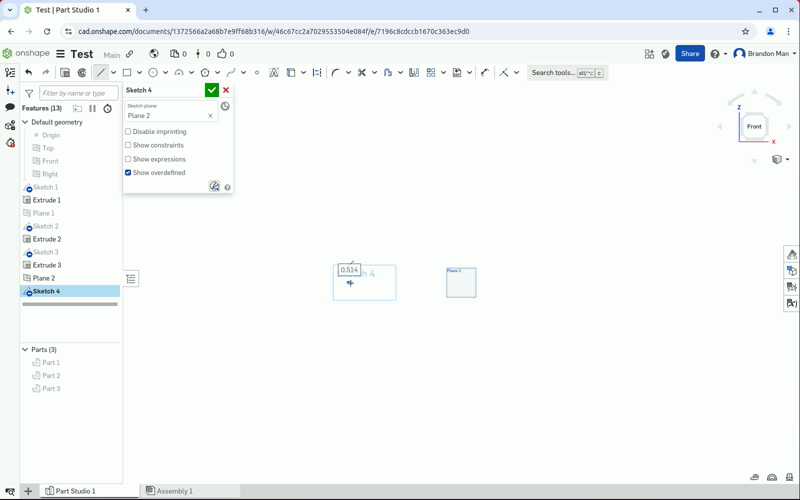
key_up(shift)
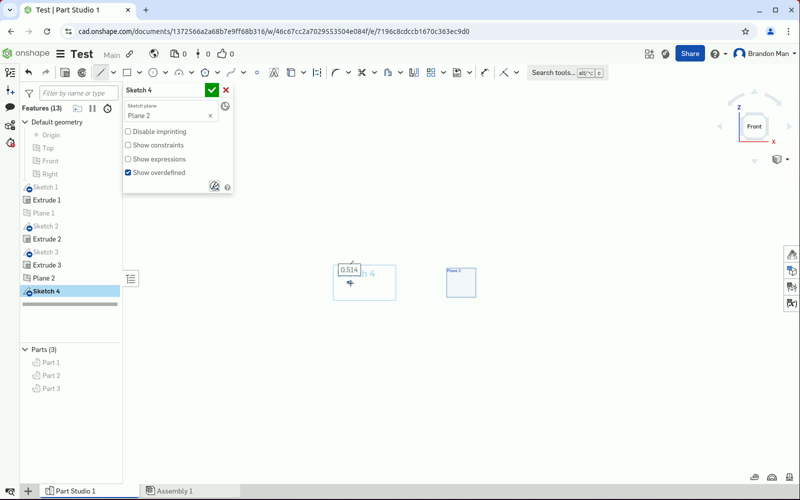
key_down(shift)
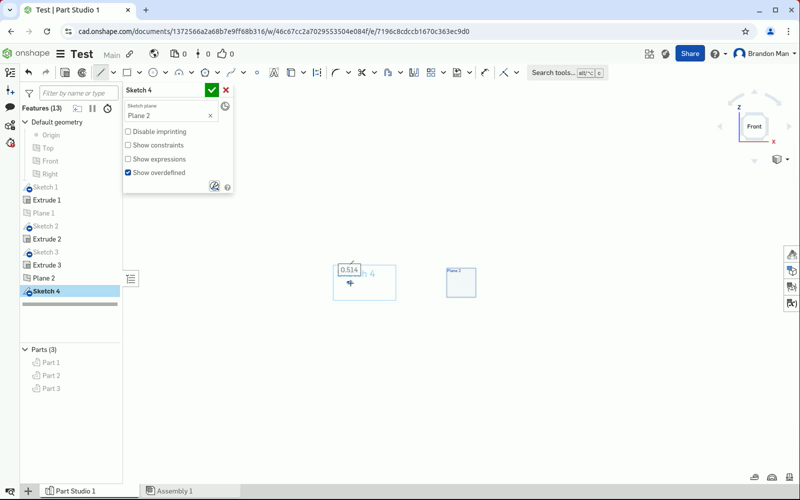
mouse_move(380, 282)
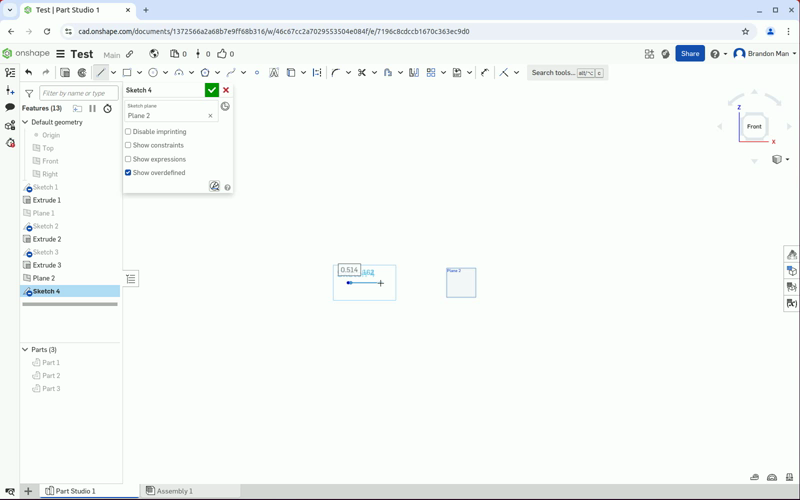
mouse_move(350, 259)
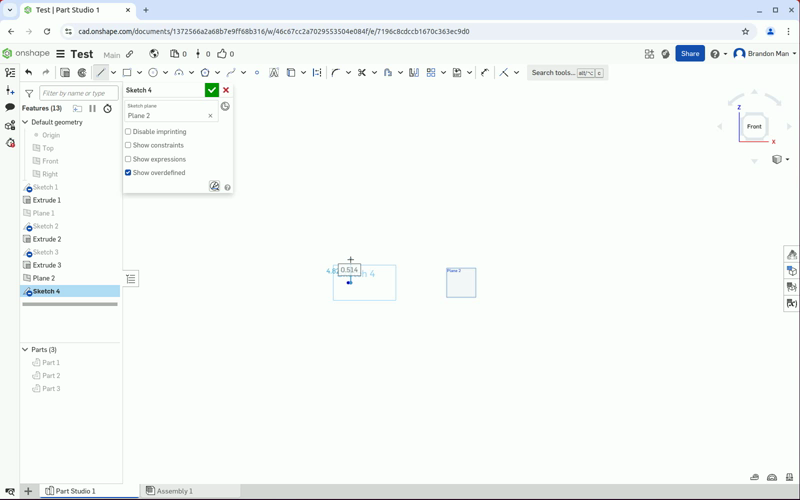
click(350, 259)
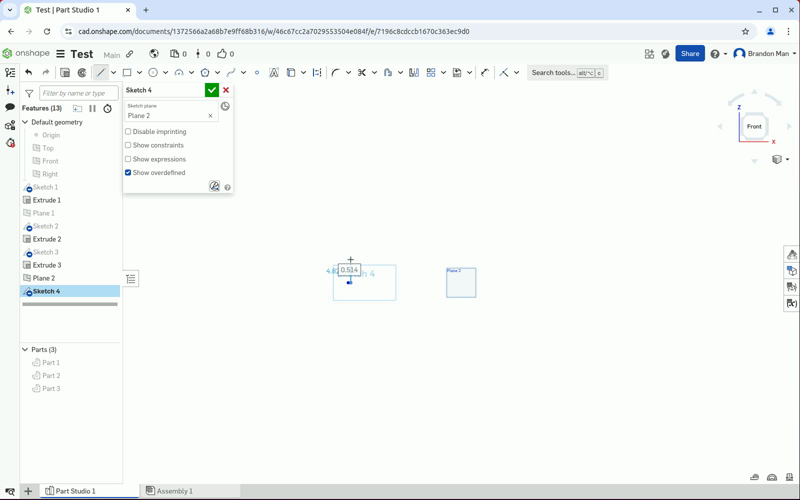
key_up(shift)
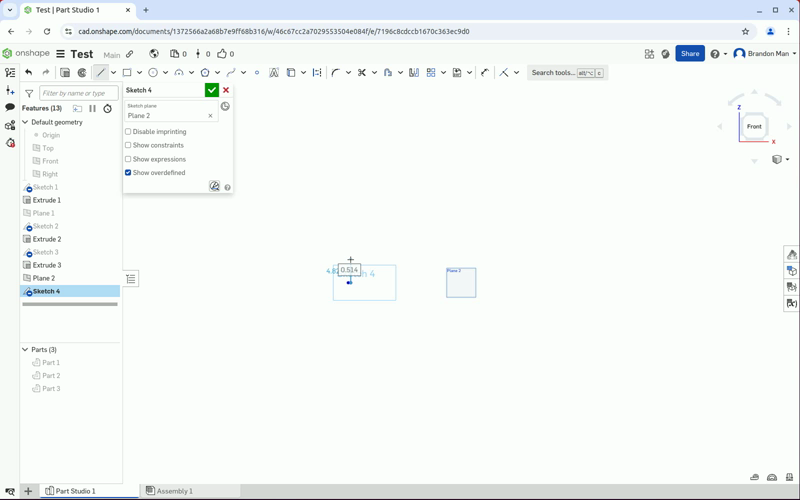
key_down(shift)
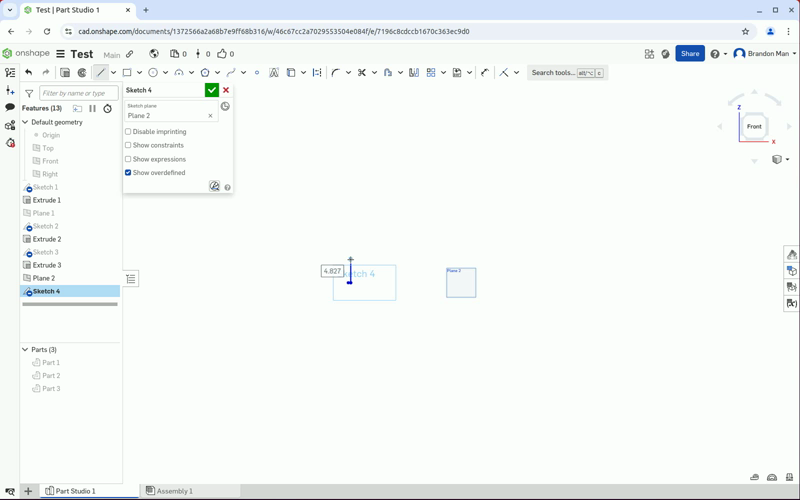
mouse_move(569, 259)
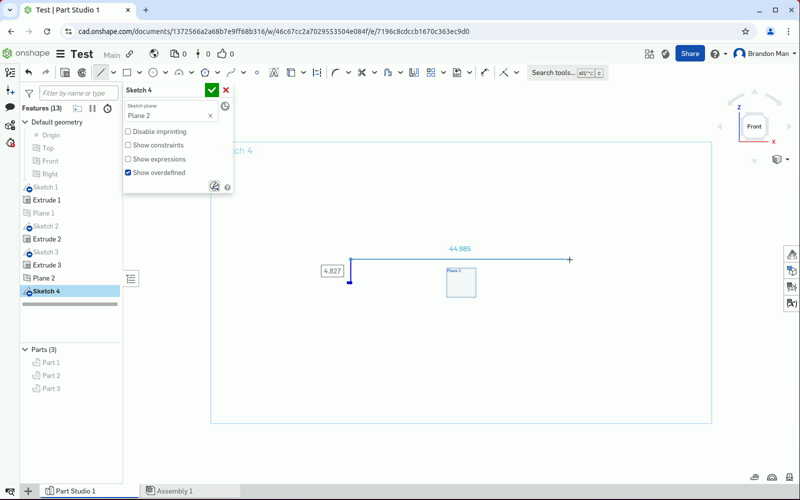
click(569, 259)
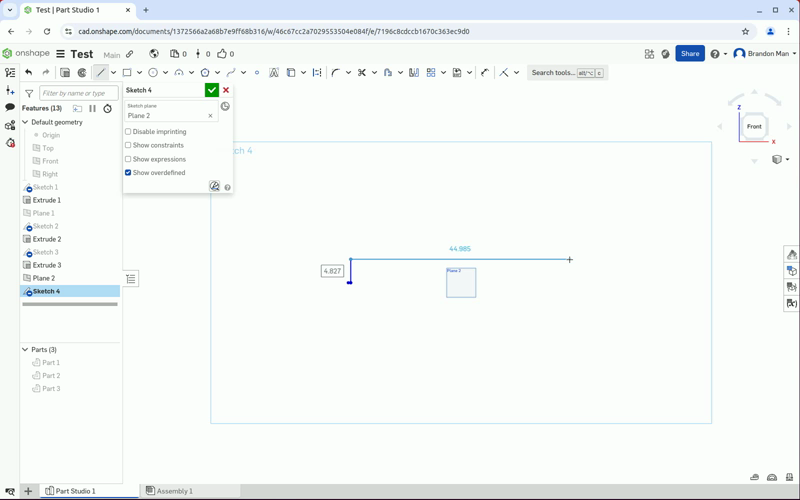
key_up(shift)
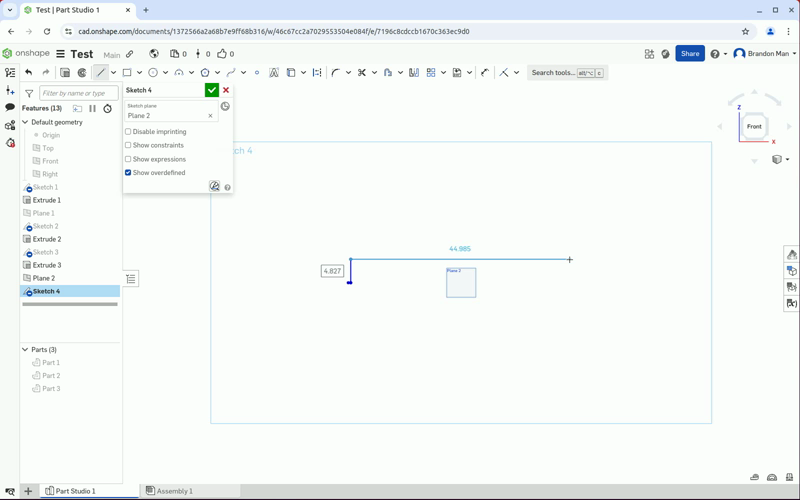
key_down(shift)
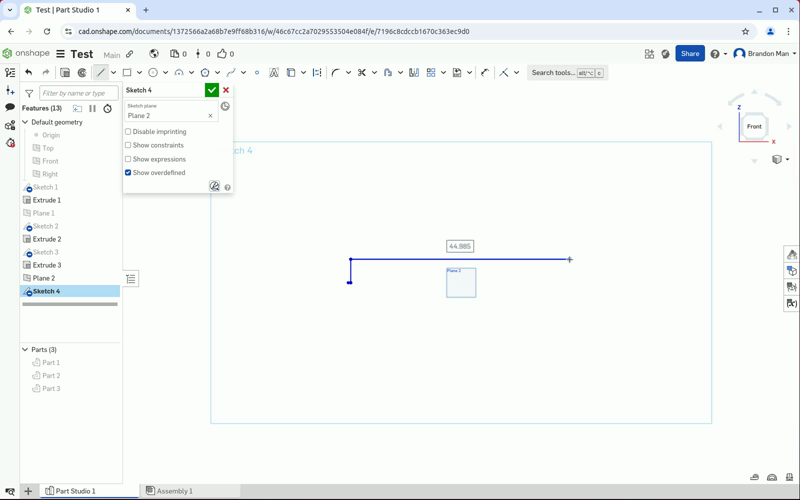
mouse_move(589, 259)
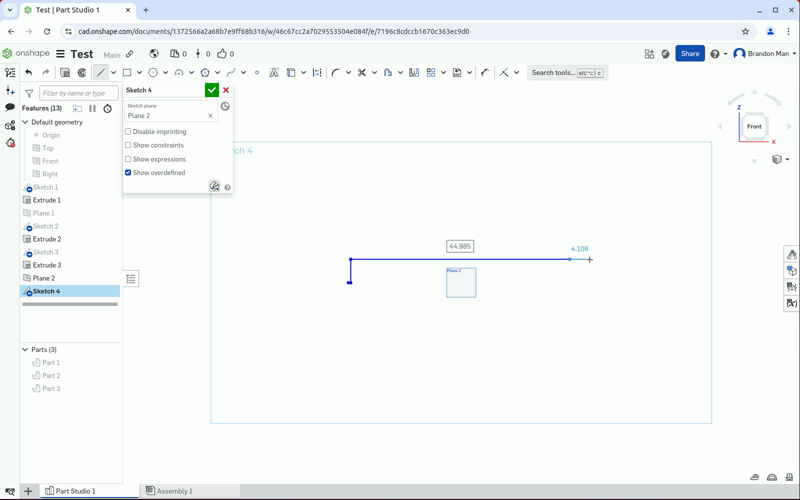
mouse_move(569, 282)
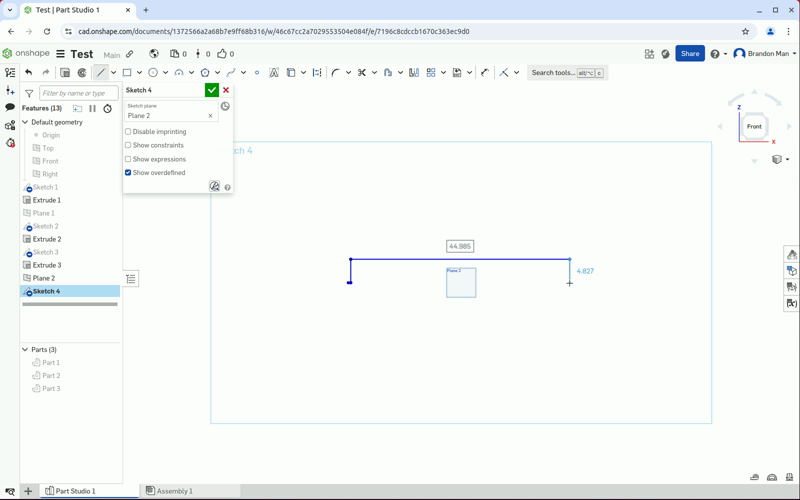
click(569, 282)
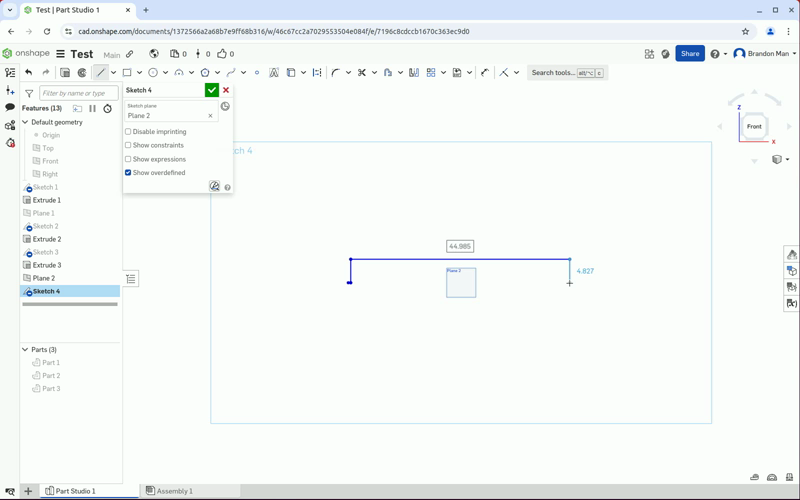
key_up(shift)
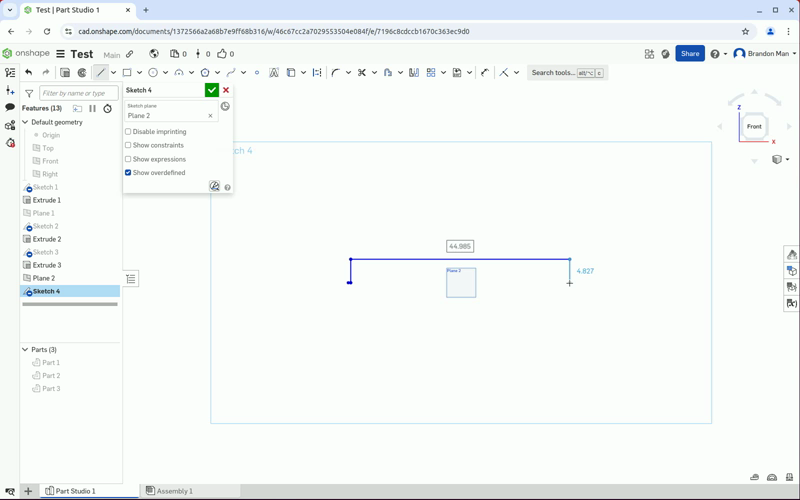
key_down(shift)
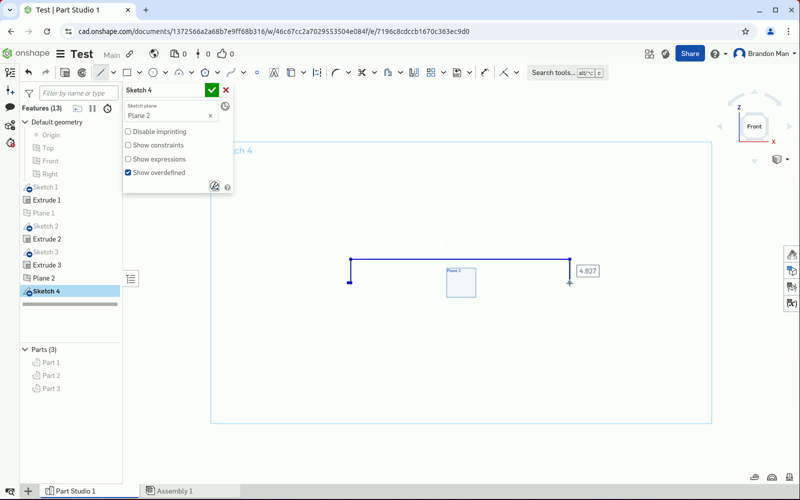
mouse_move(589, 282)
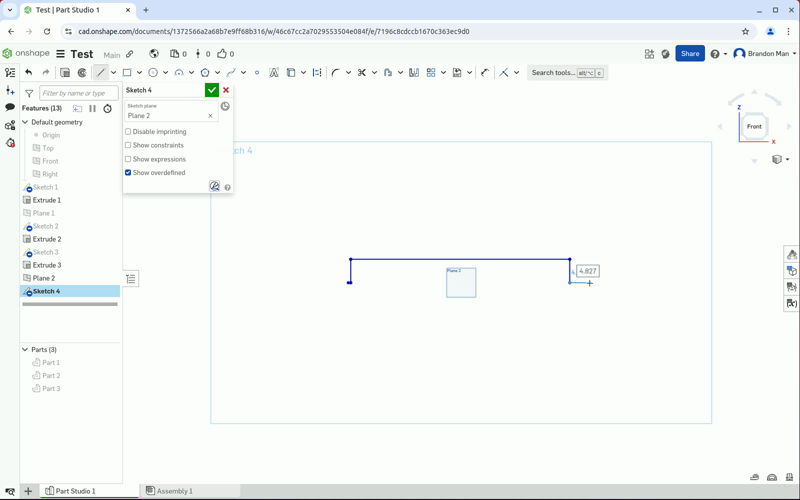
mouse_move(572, 282)
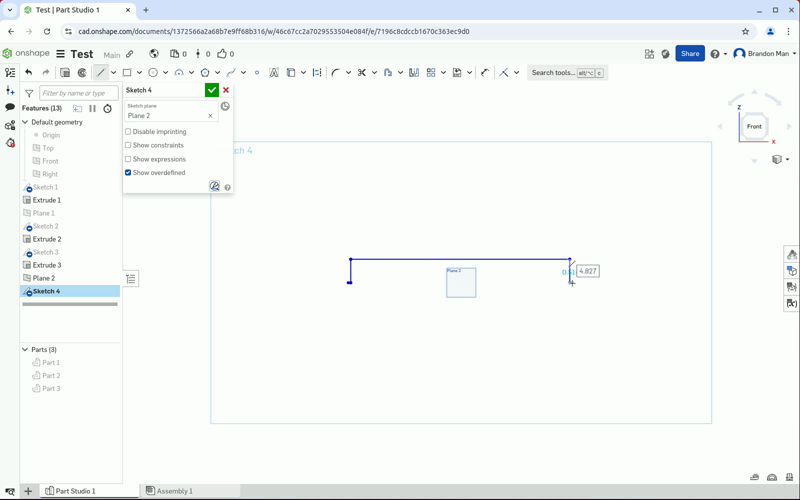
scroll(6)
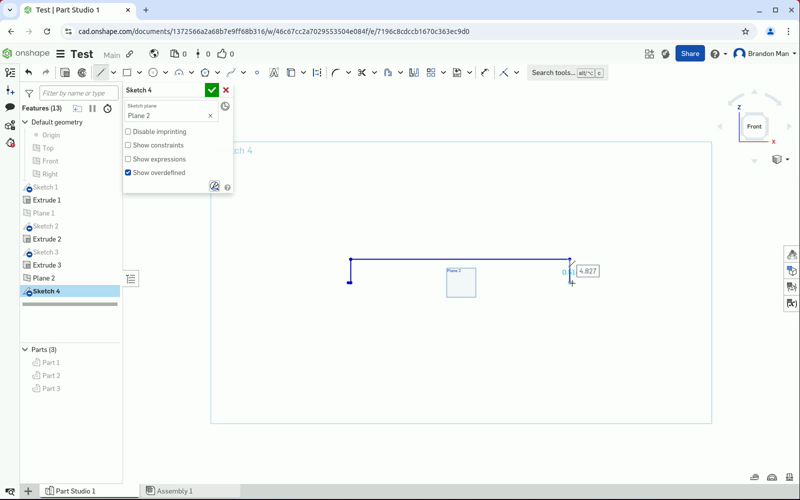
scroll(6)
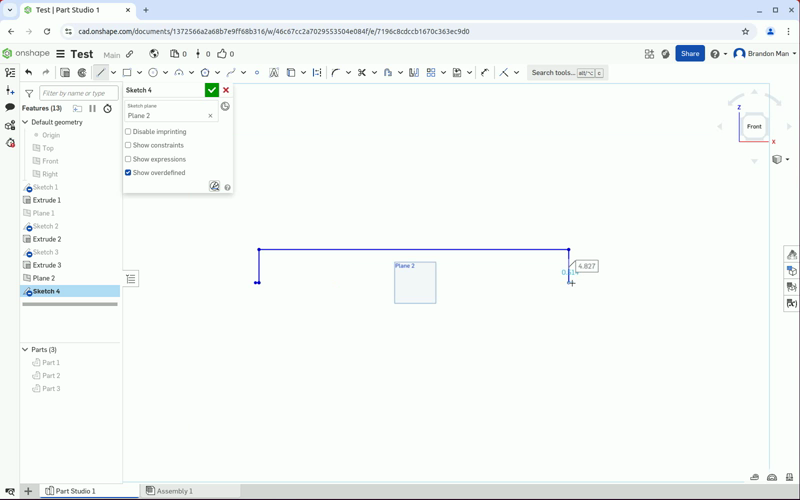
scroll(6)
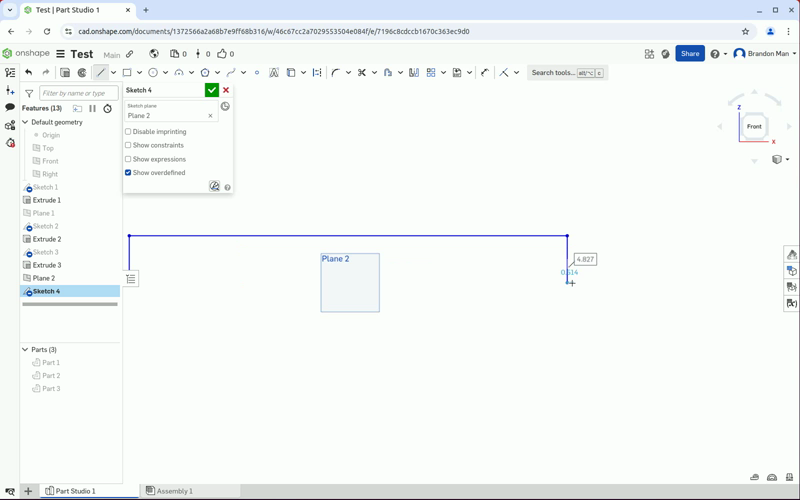
scroll(6)
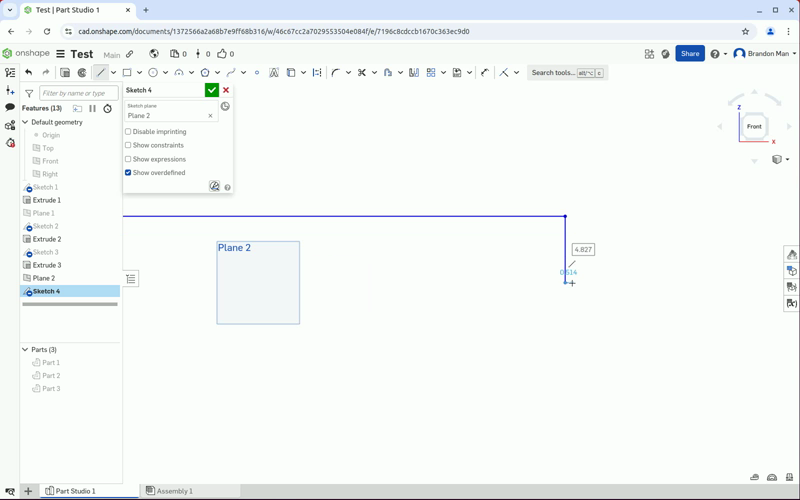
scroll(6)
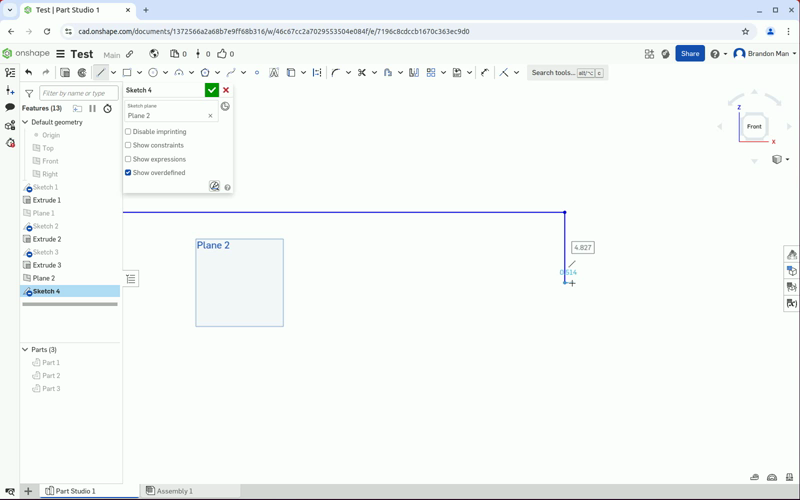
scroll(6)
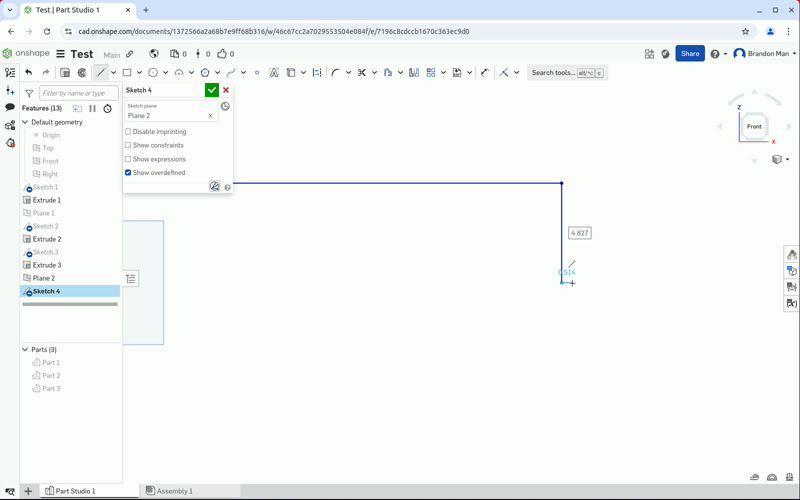
scroll(6)
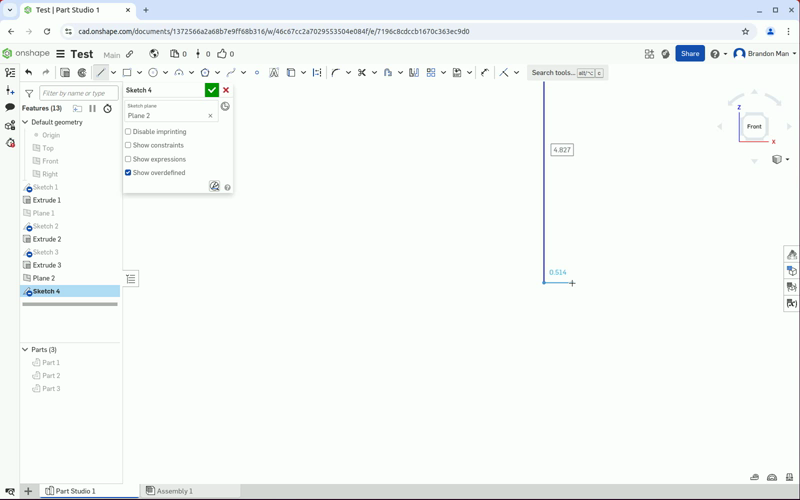
click(572, 282)
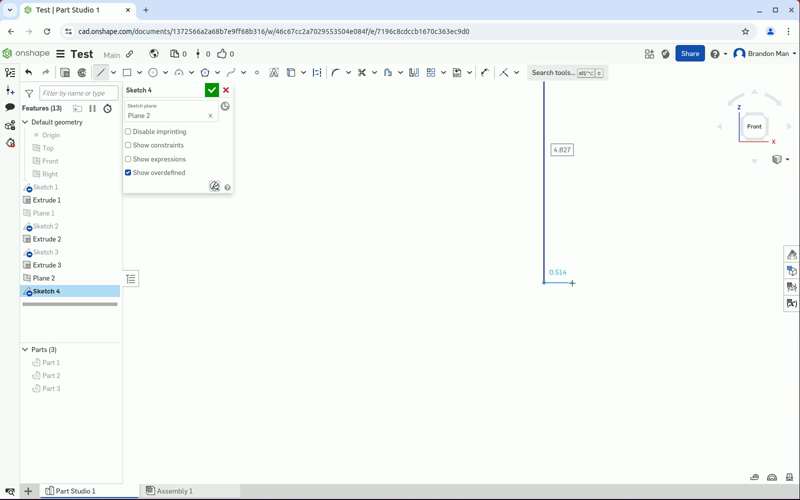
scroll(-6)
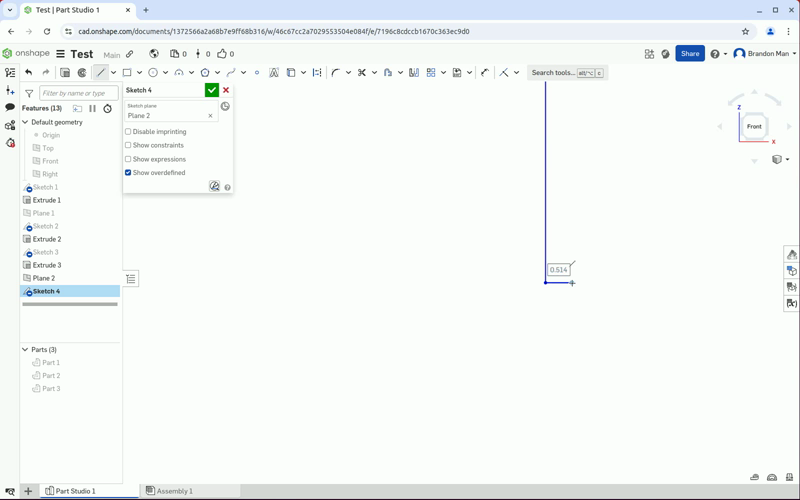
scroll(-6)
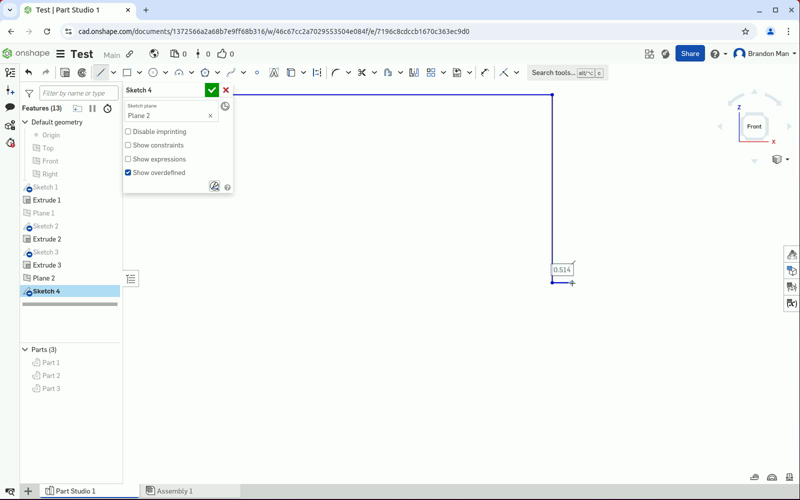
scroll(-6)
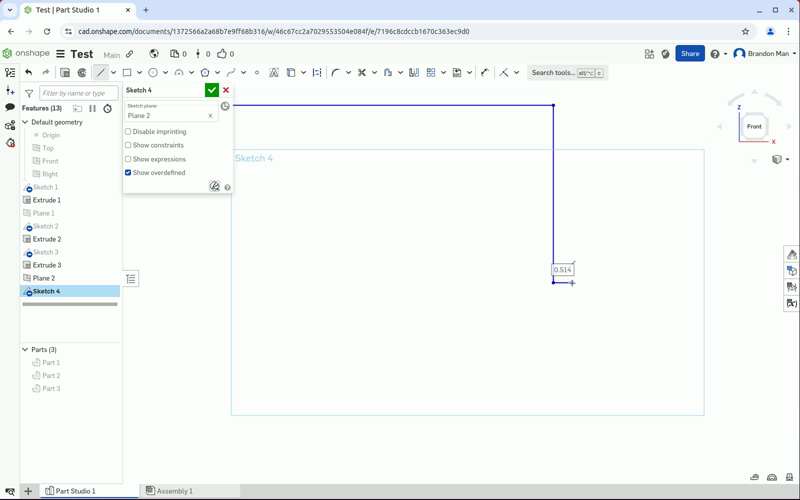
scroll(-6)
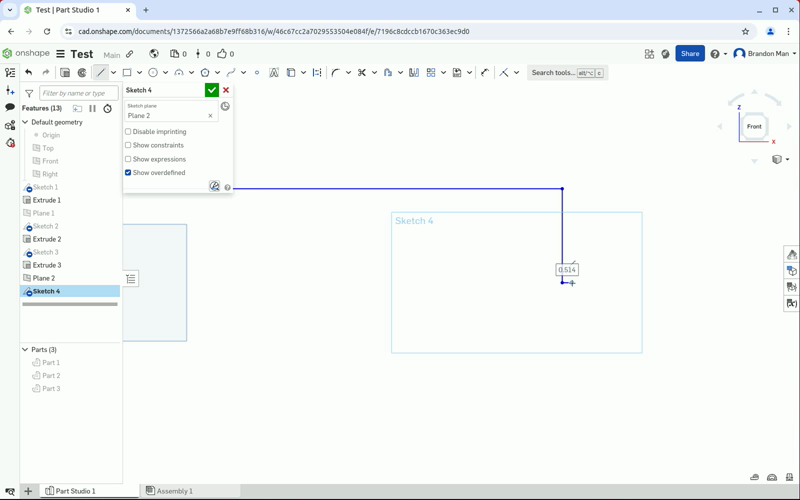
scroll(-6)
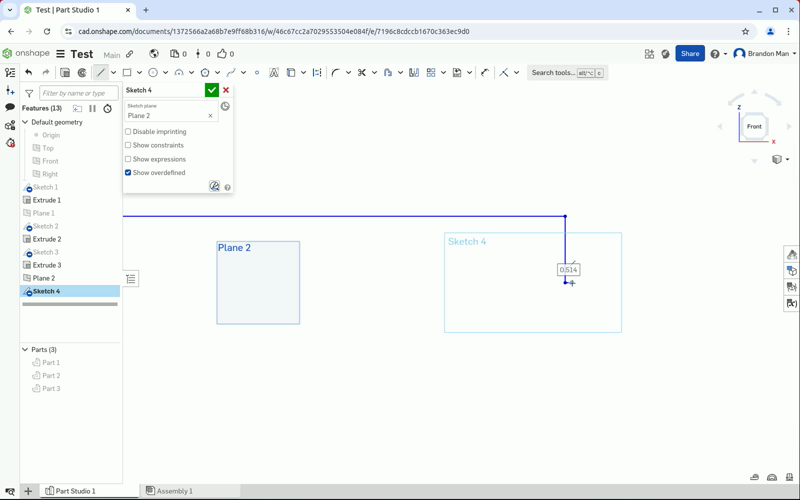
scroll(-6)
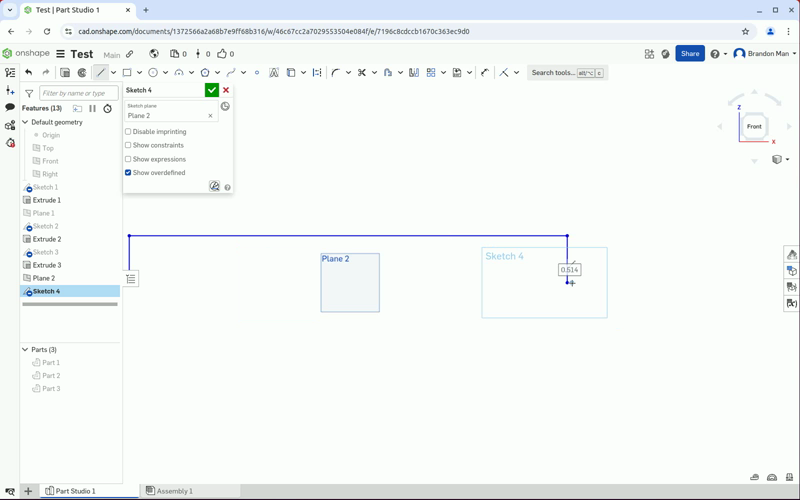
scroll(-6)
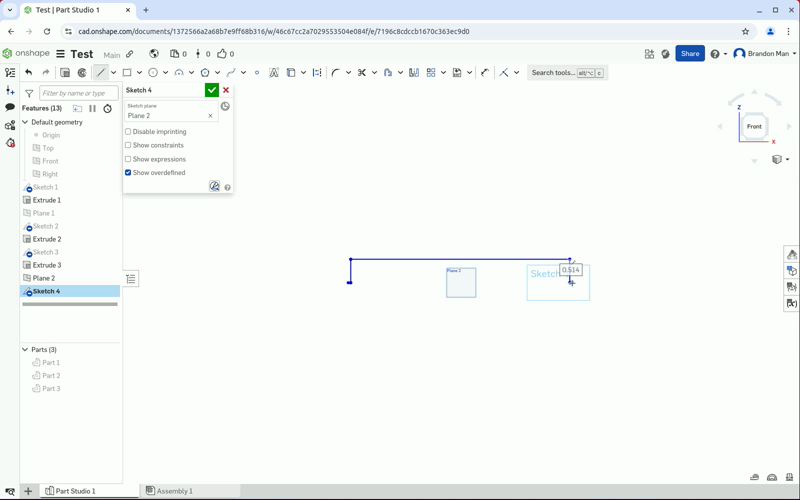
key_up(shift)
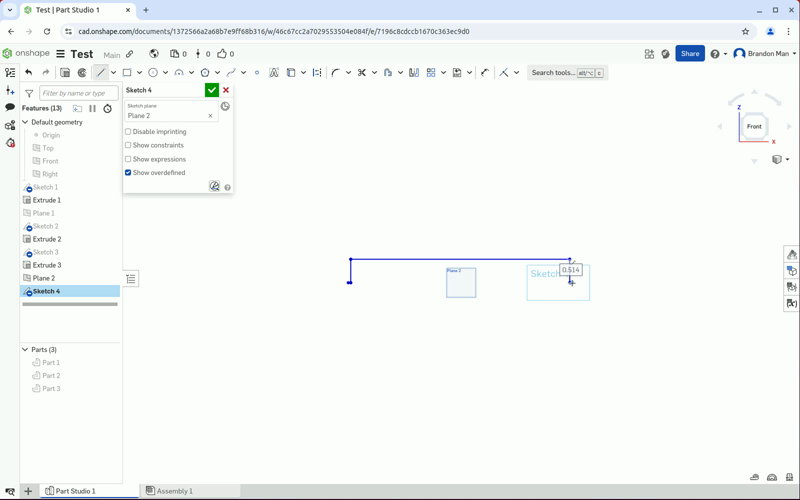
key_down(shift)
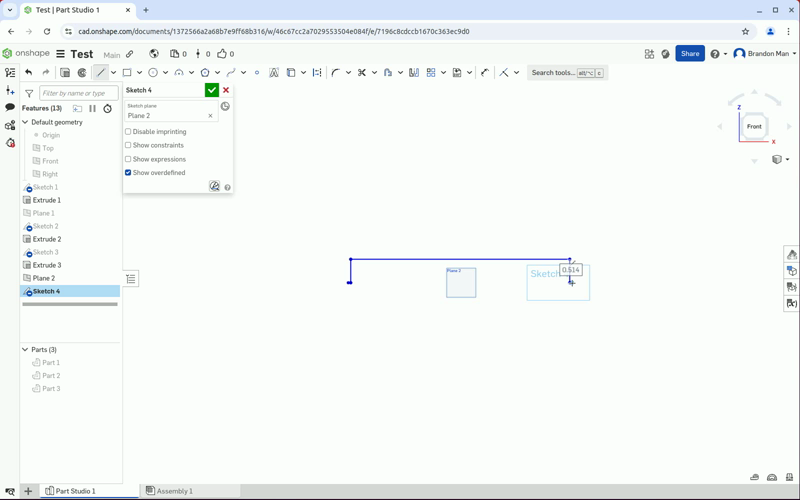
mouse_move(589, 282)
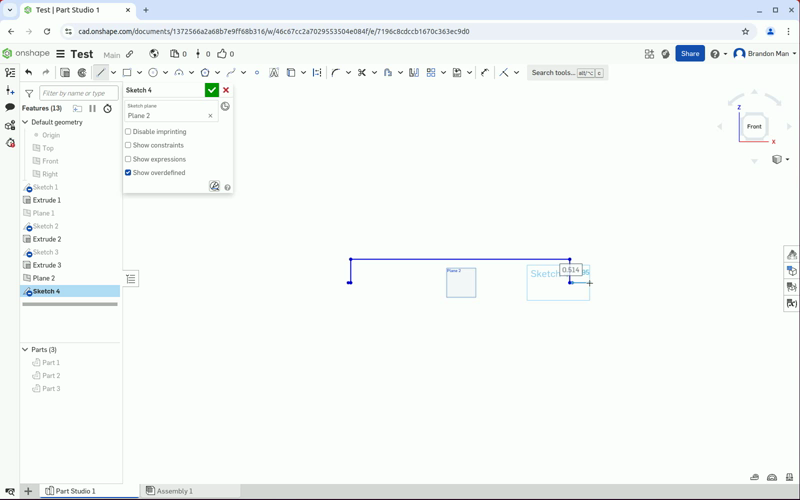
mouse_move(572, 257)
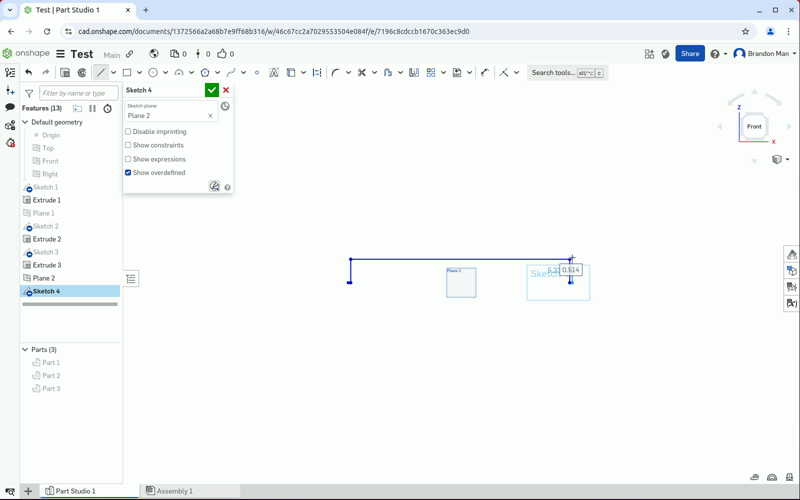
scroll(6)
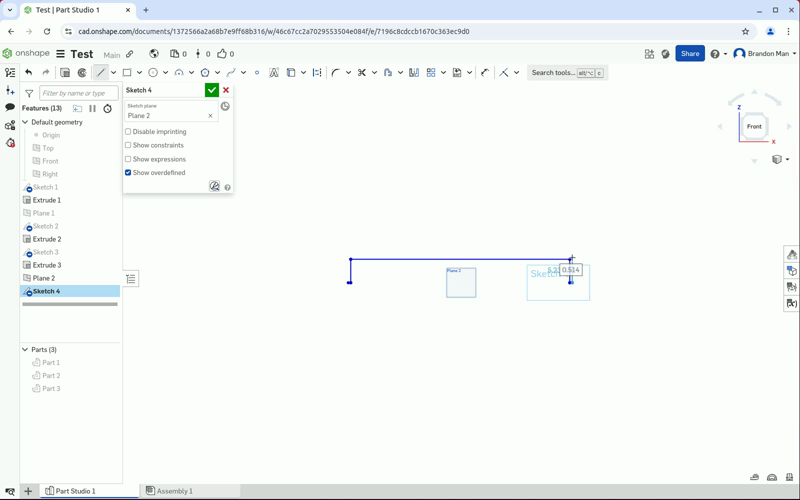
scroll(6)
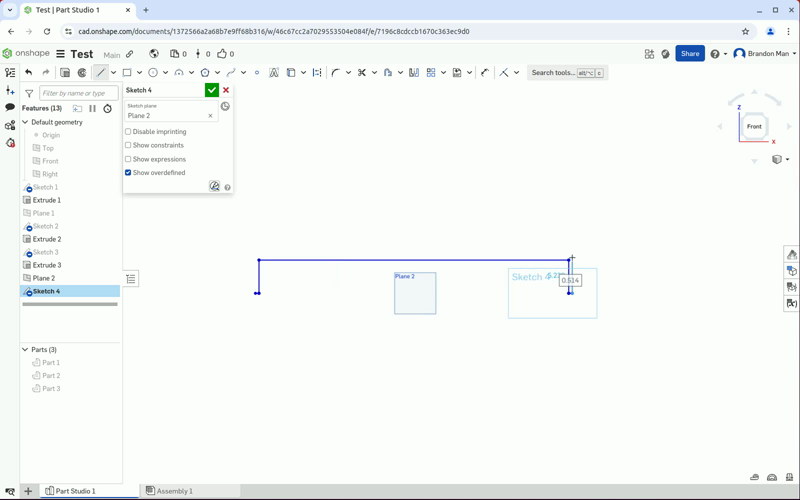
scroll(6)
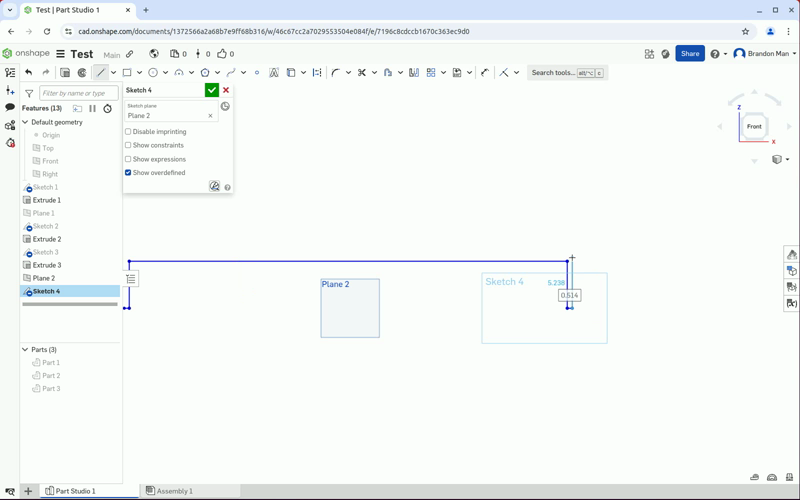
scroll(6)
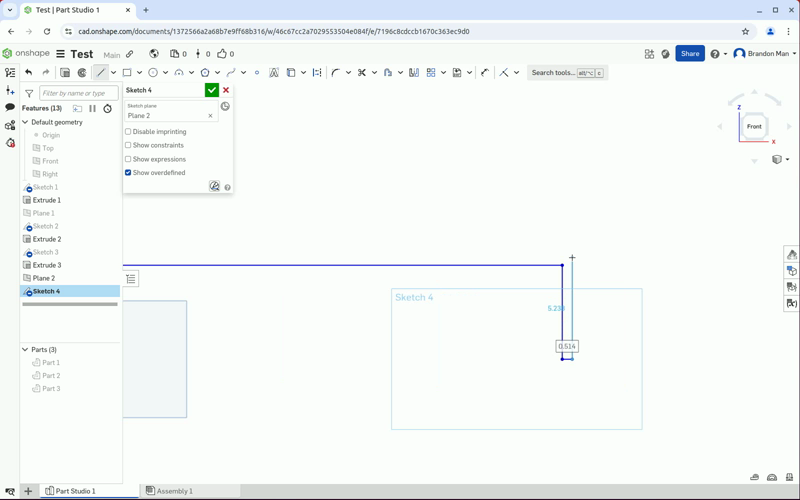
scroll(6)
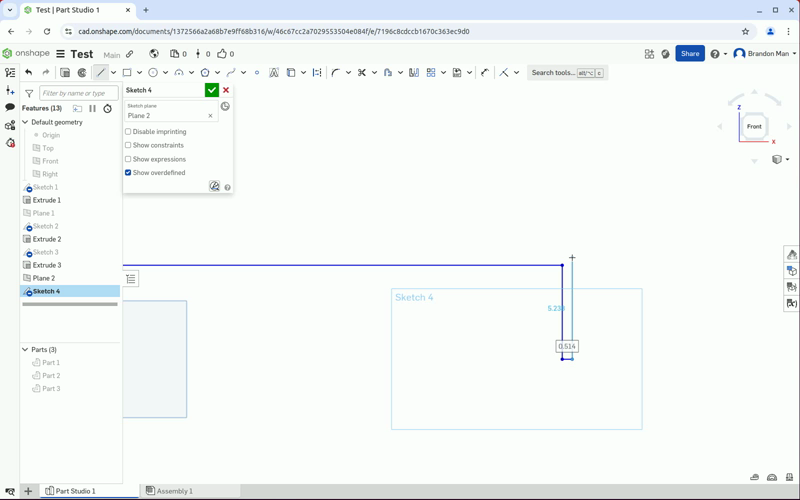
scroll(6)
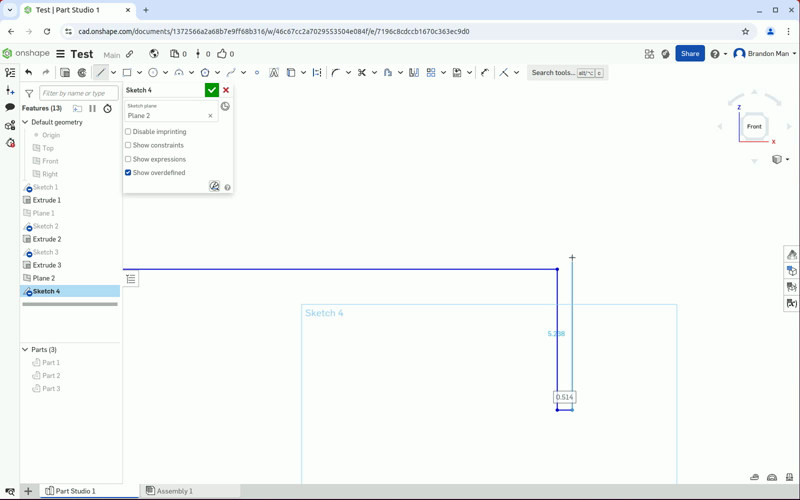
scroll(6)
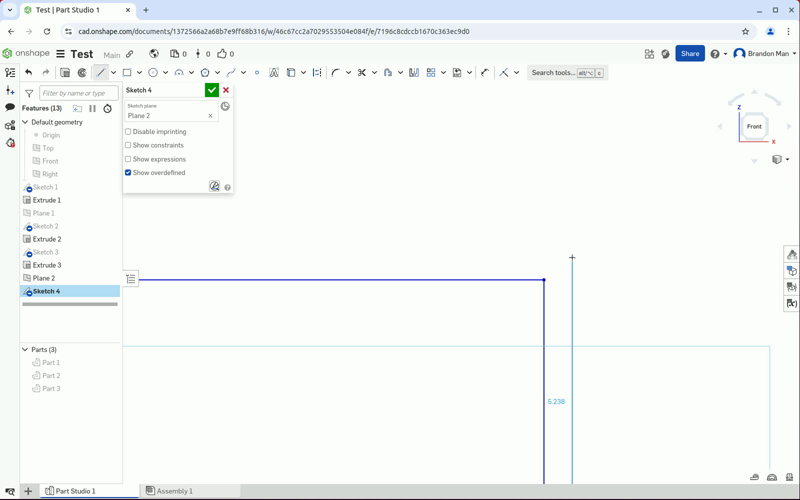
click(572, 257)
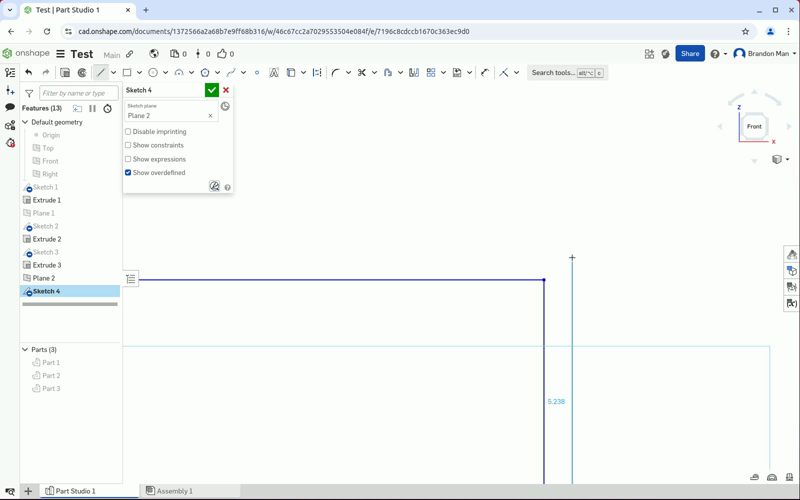
scroll(-6)
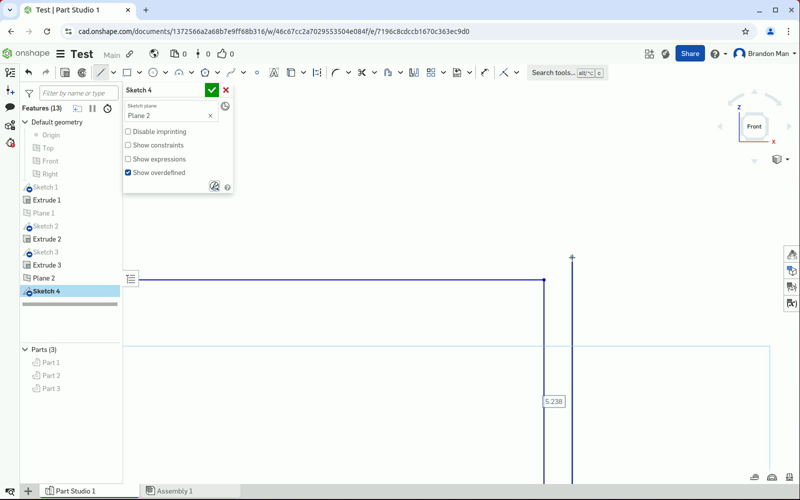
scroll(-6)
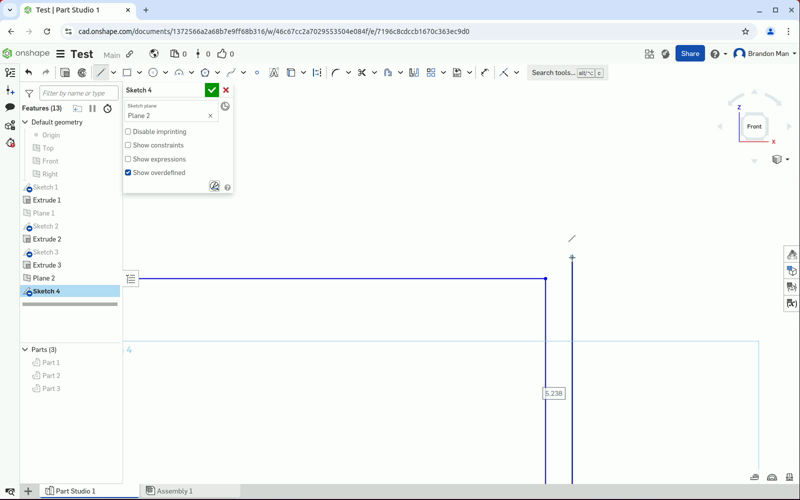
scroll(-6)
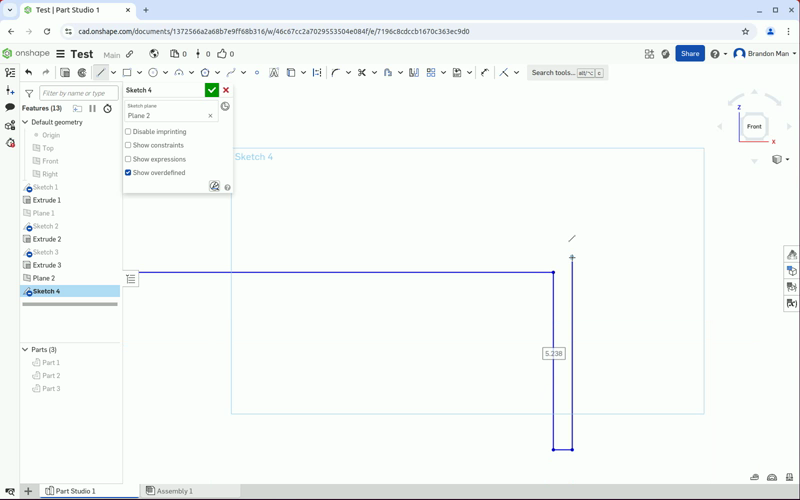
scroll(-6)
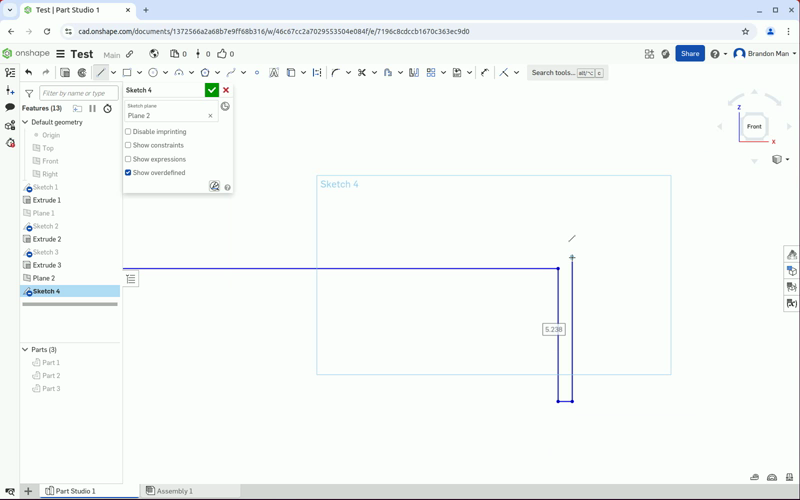
scroll(-6)
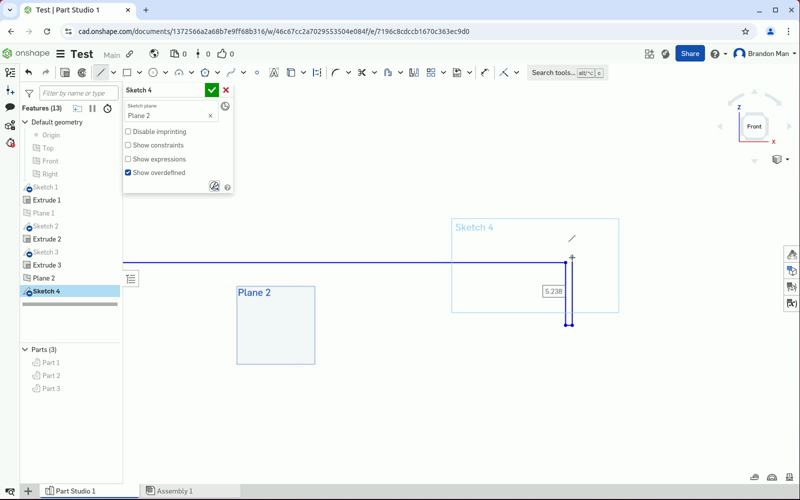
scroll(-6)
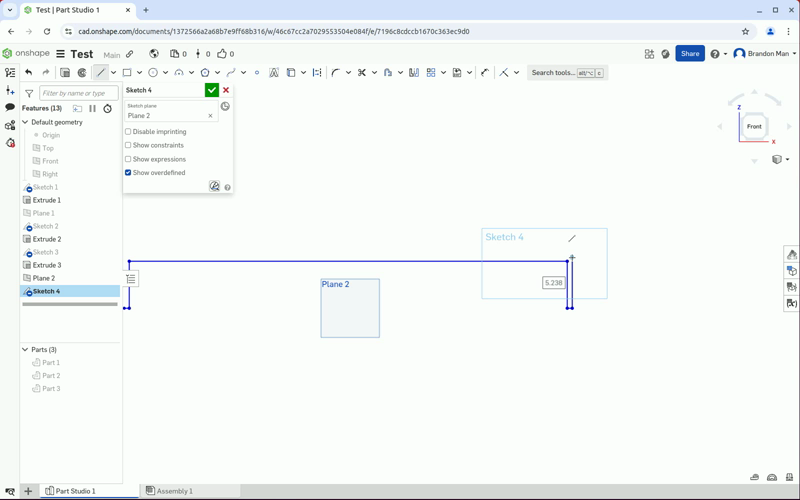
scroll(-6)
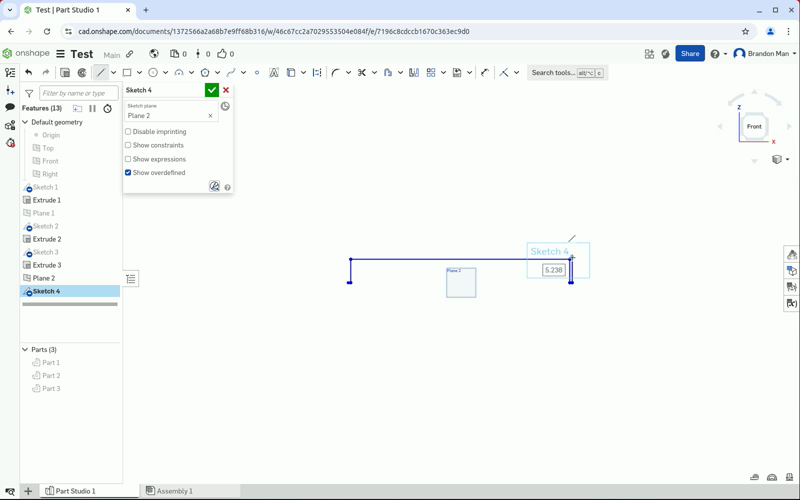
key_up(shift)
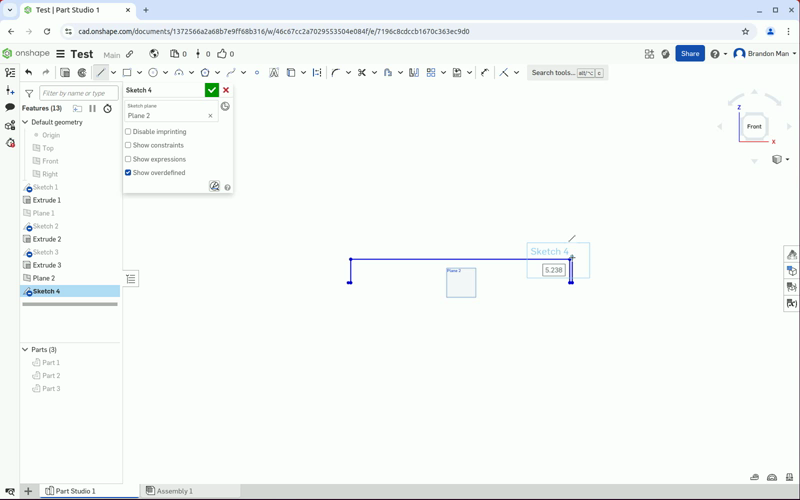
key_down(shift)
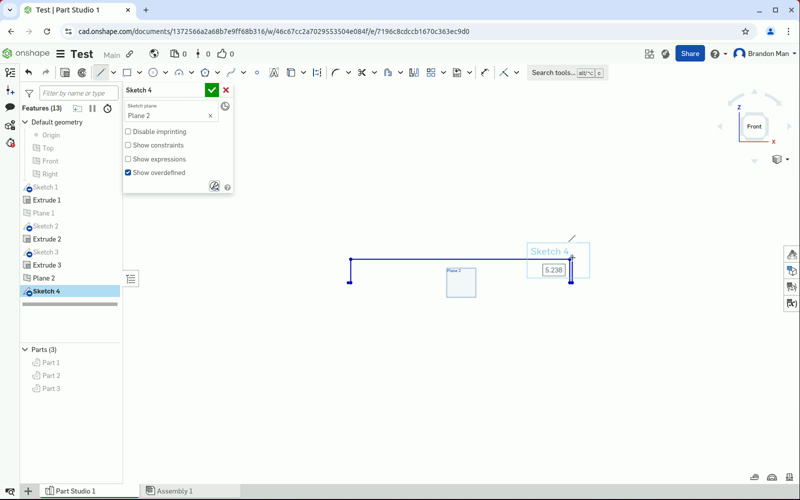
mouse_move(348, 257)
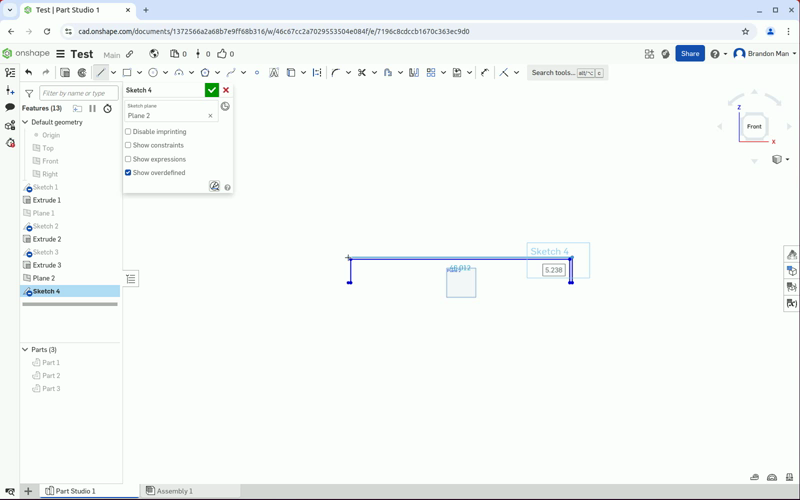
scroll(6)
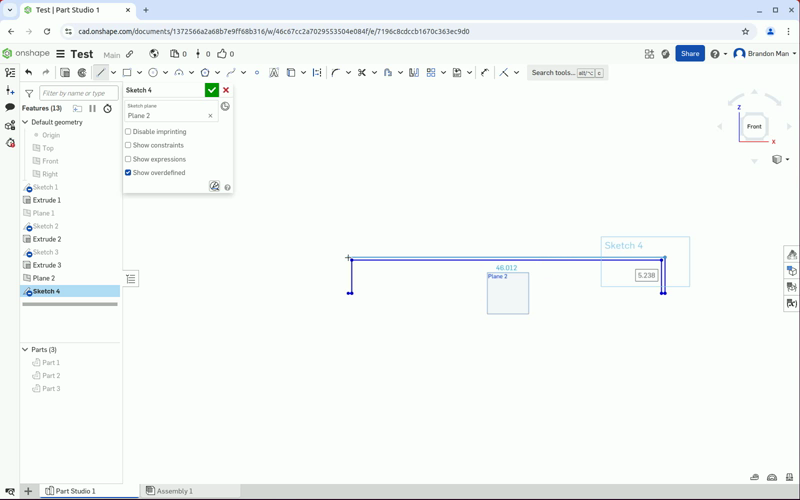
scroll(6)
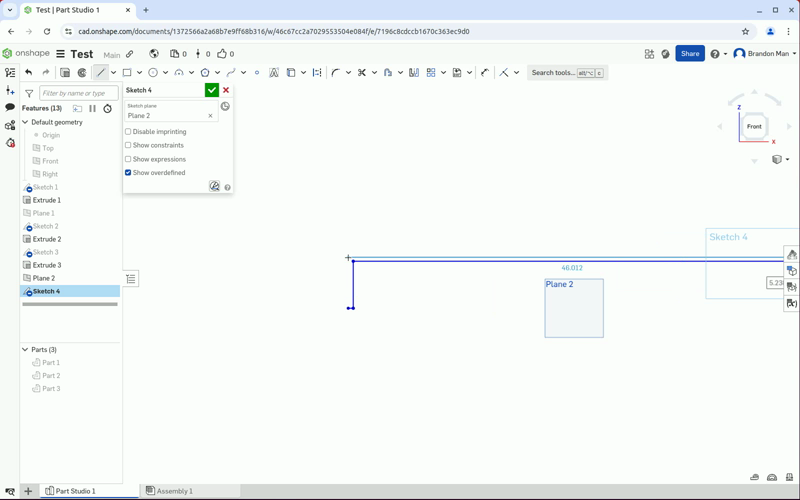
scroll(6)
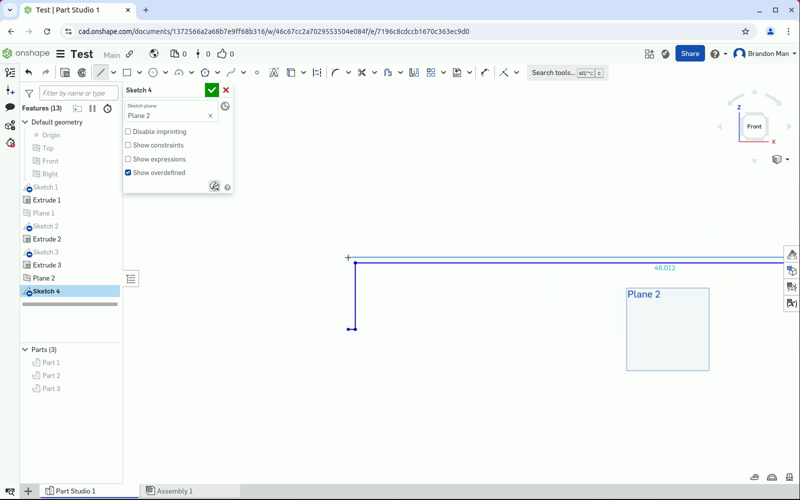
scroll(6)
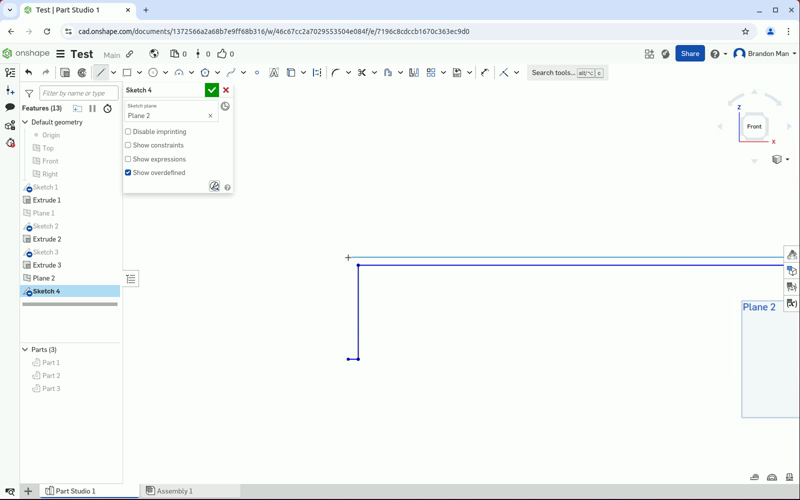
scroll(6)
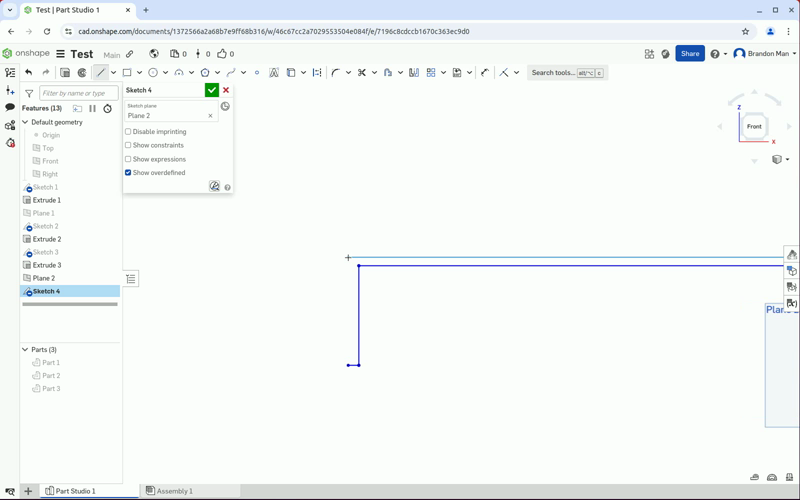
scroll(6)
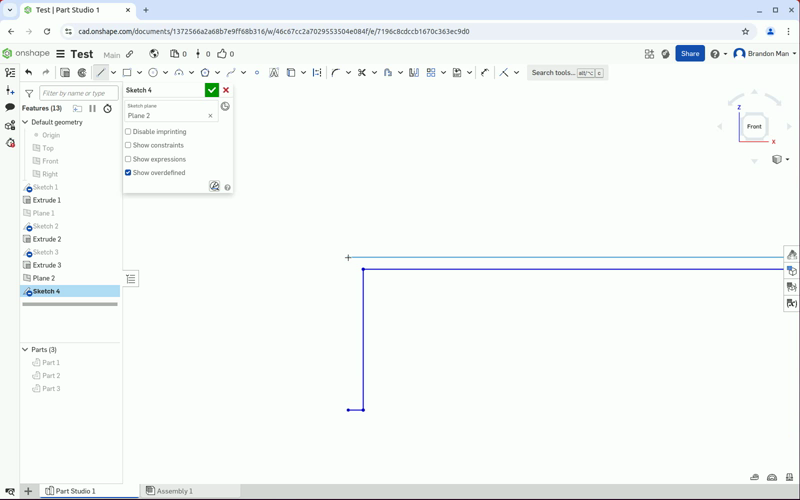
scroll(6)
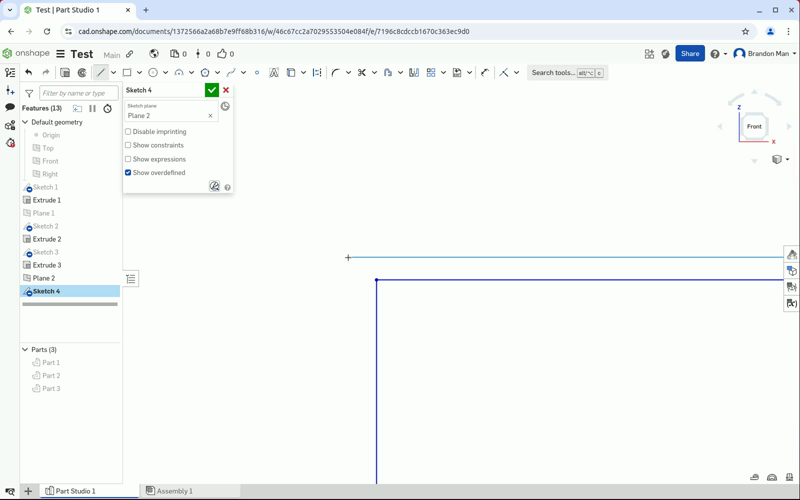
click(348, 257)
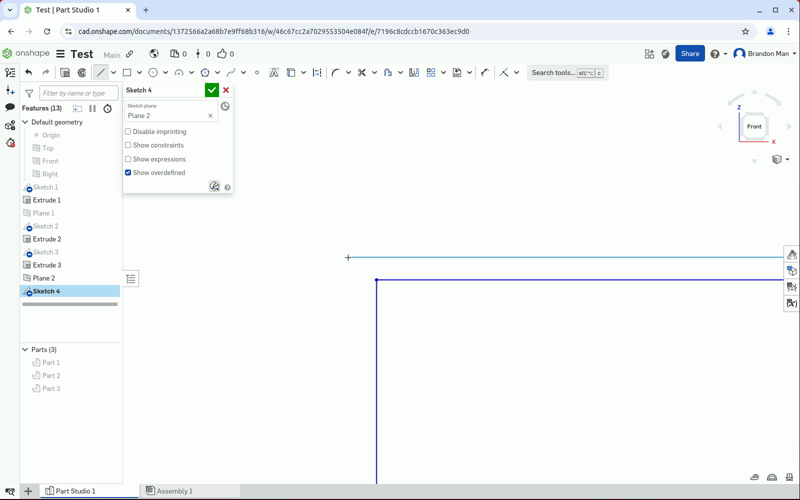
scroll(-6)
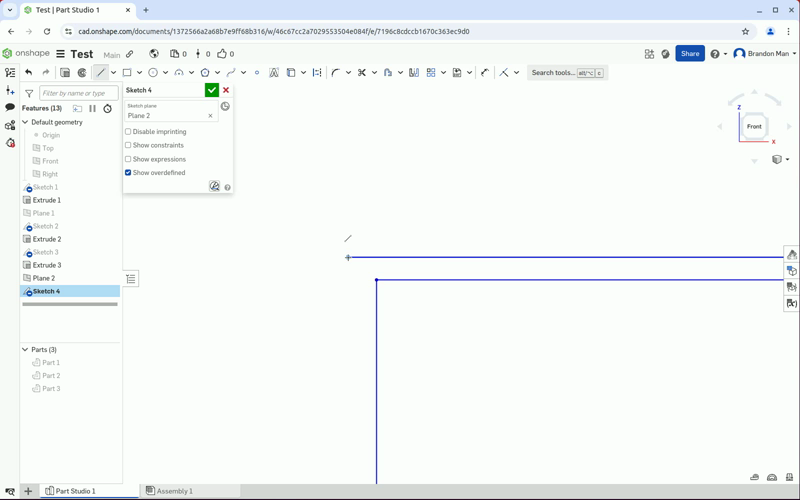
scroll(-6)
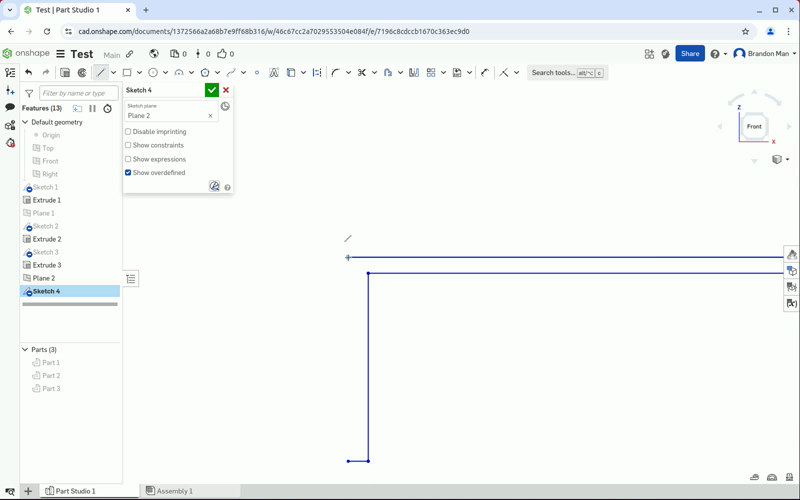
scroll(-6)
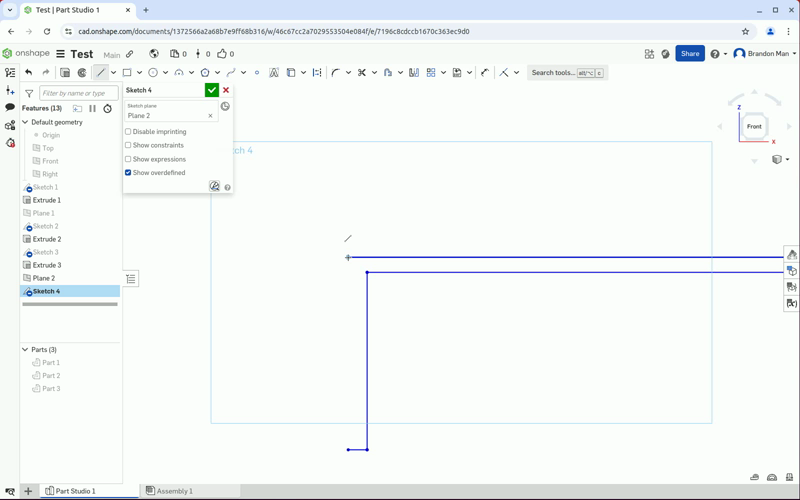
scroll(-6)
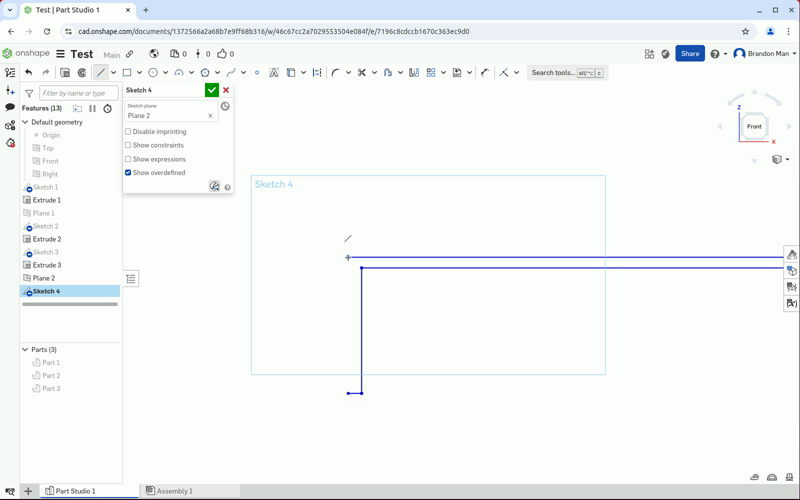
scroll(-6)
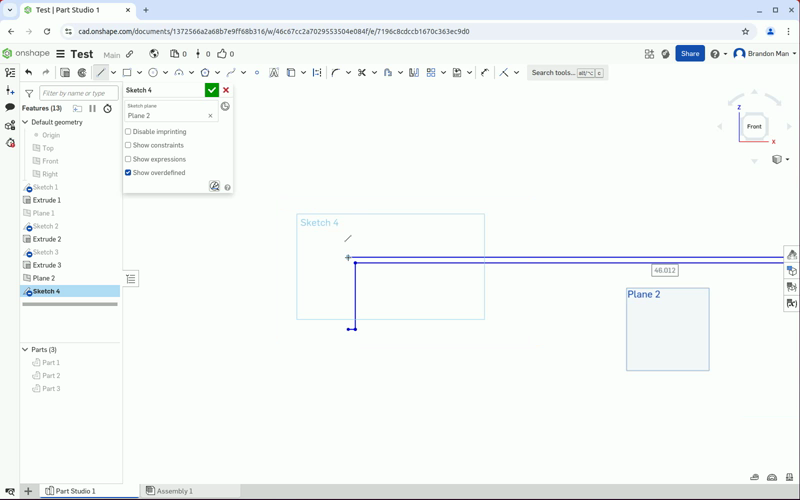
scroll(-6)
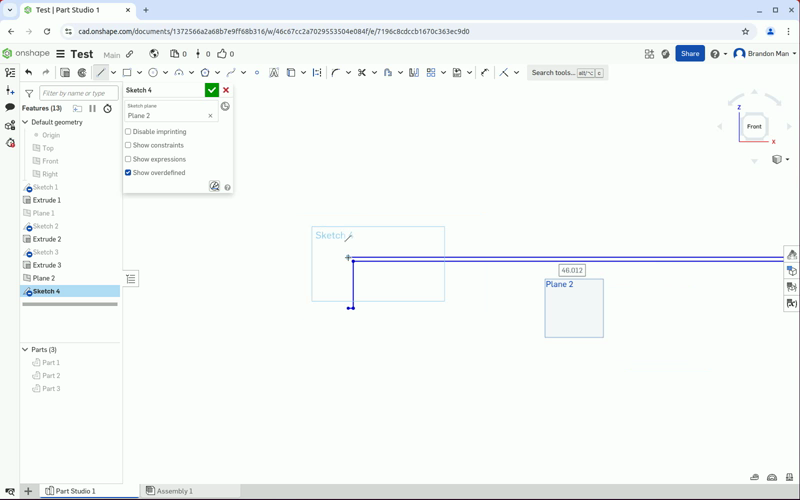
scroll(-6)
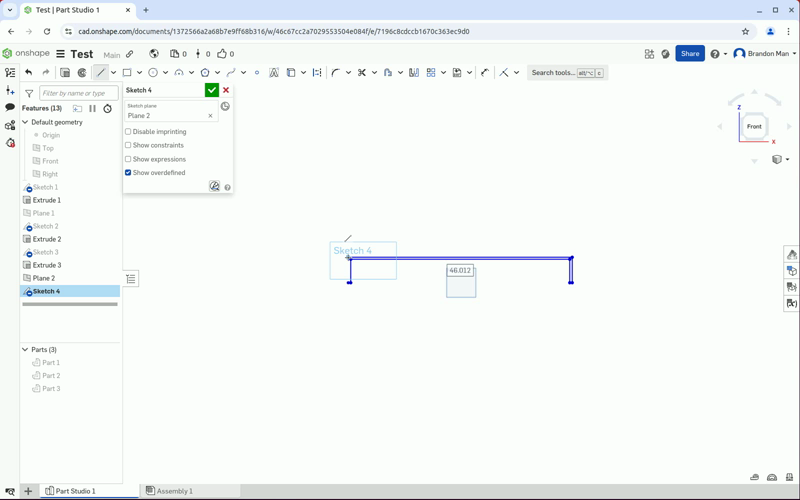
key_up(shift)
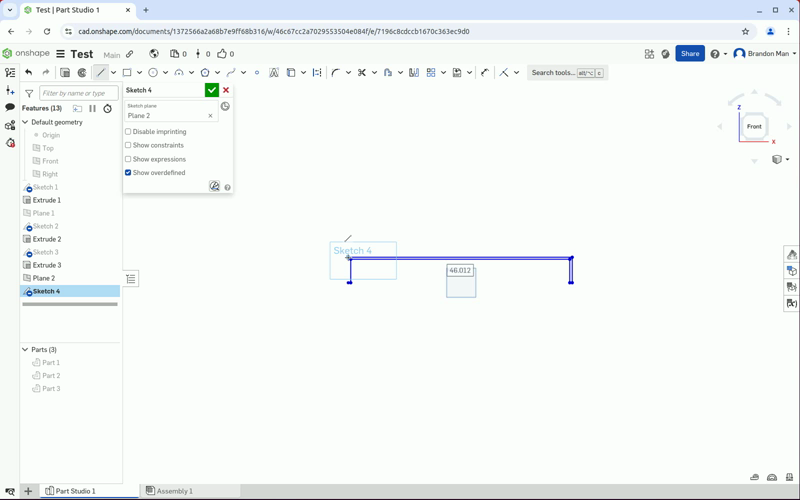
mouse_move(378, 257)
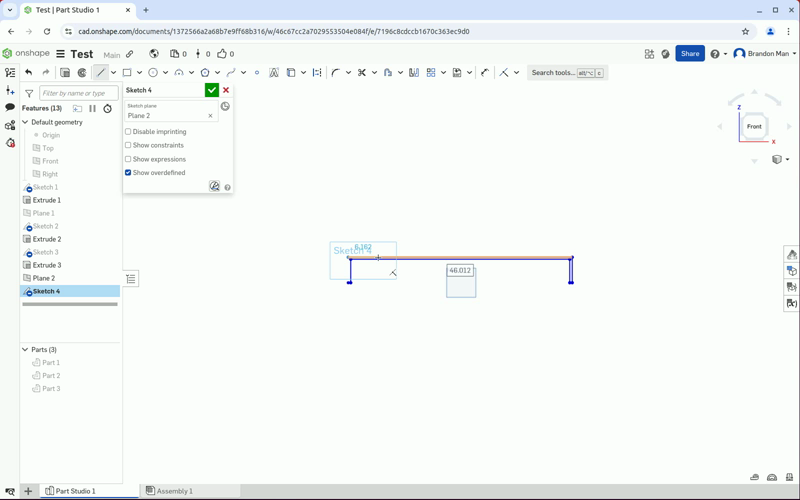
key_down(shift)
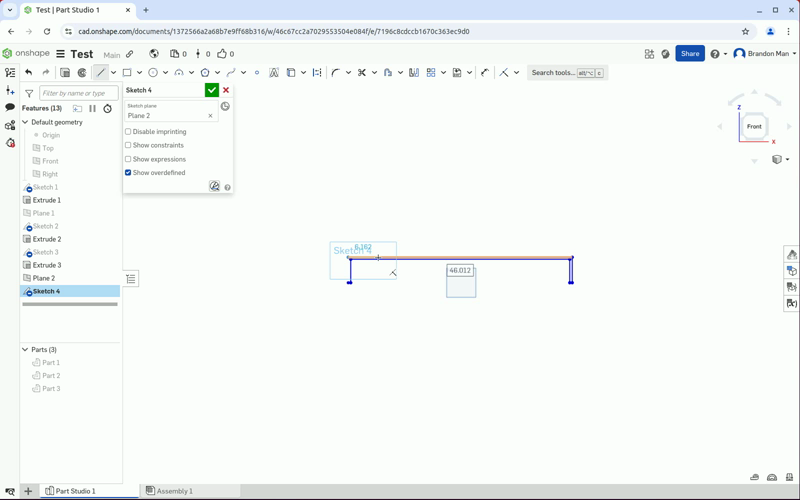
mouse_move(348, 282)
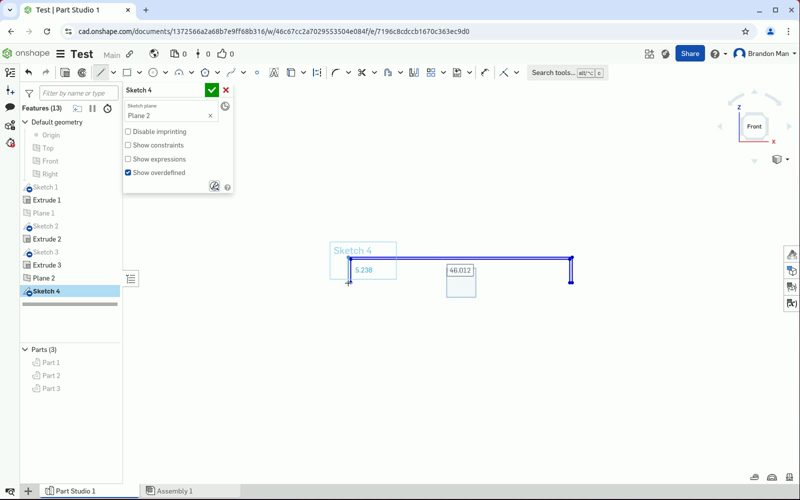
scroll(6)
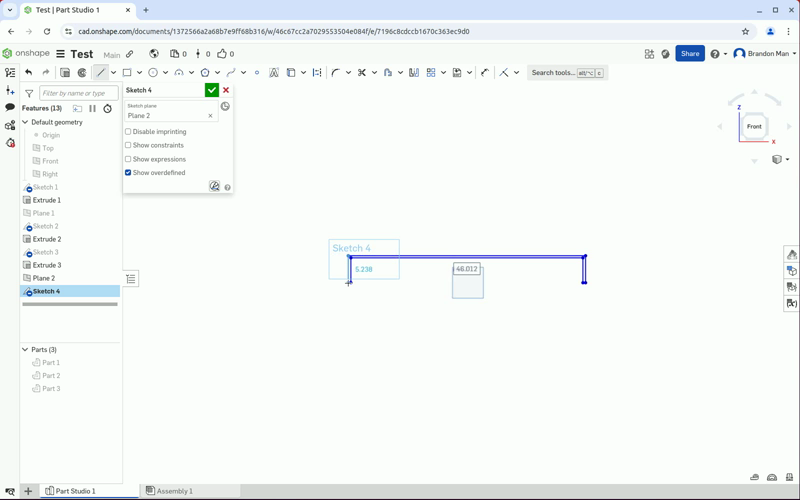
scroll(6)
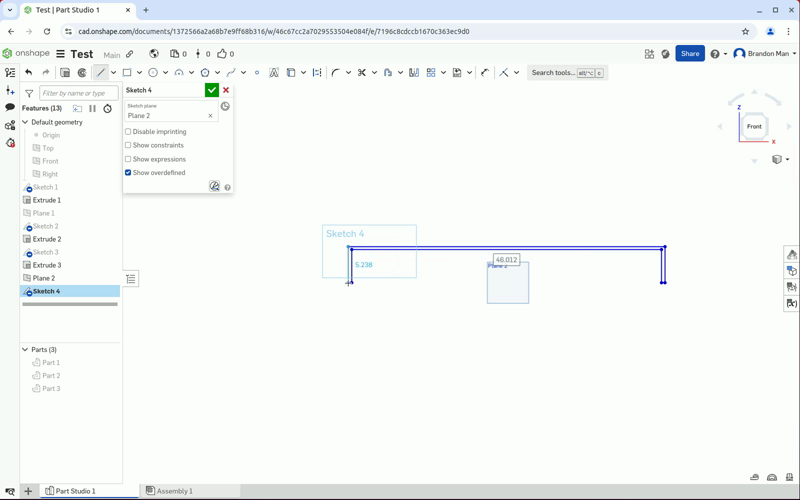
scroll(6)
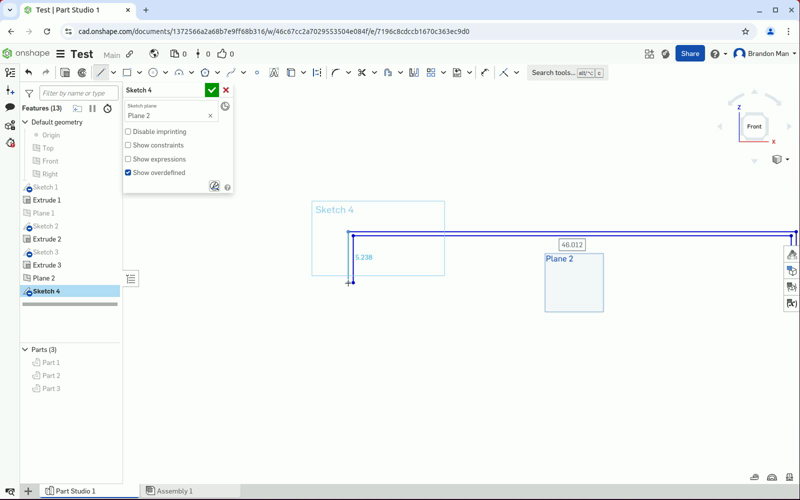
scroll(6)
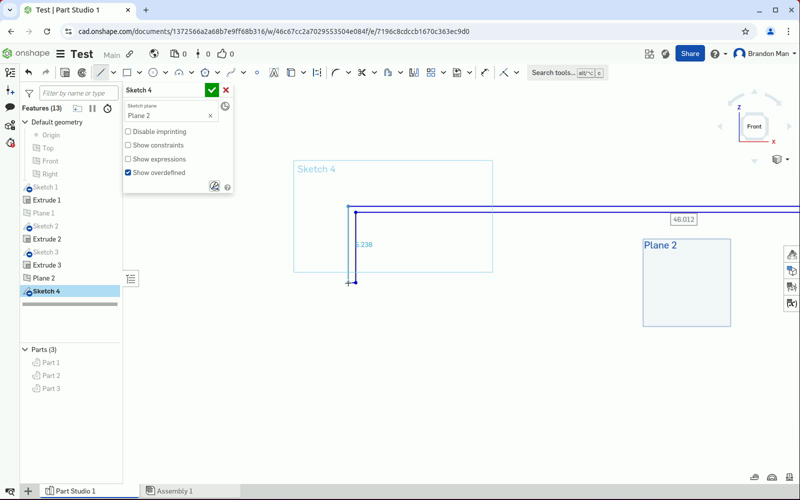
scroll(6)
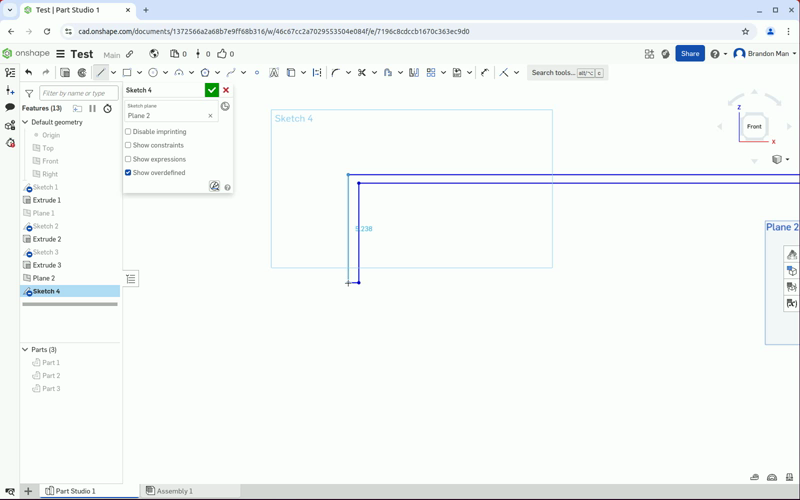
scroll(6)
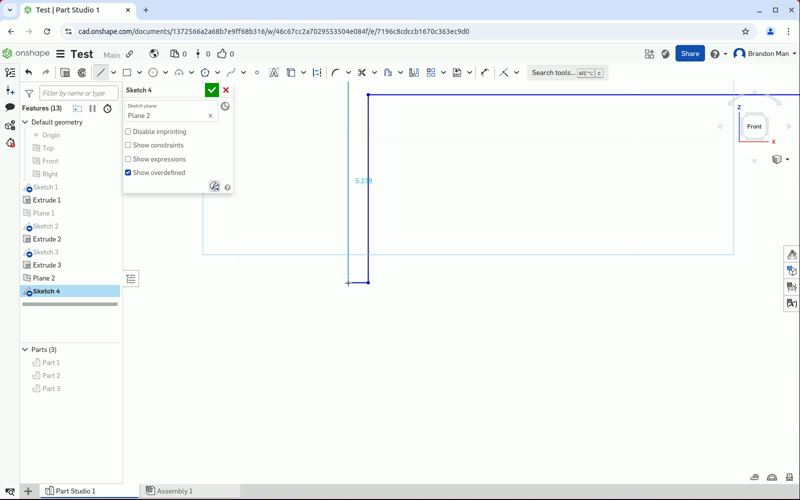
scroll(6)
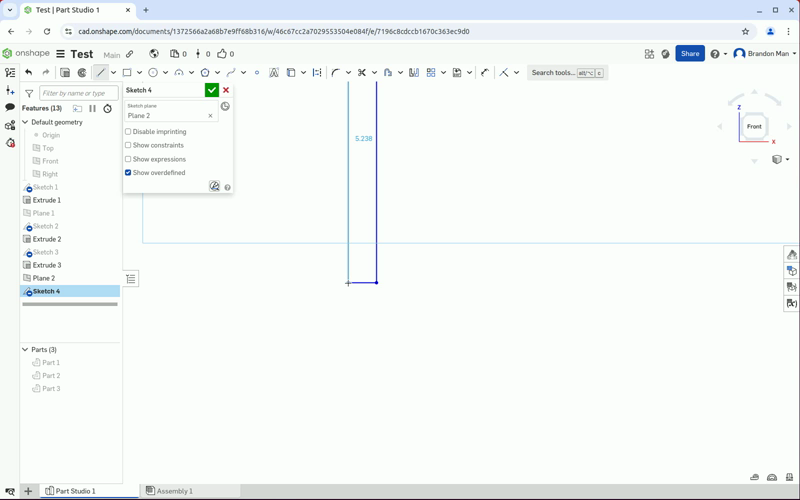
key_up(shift)
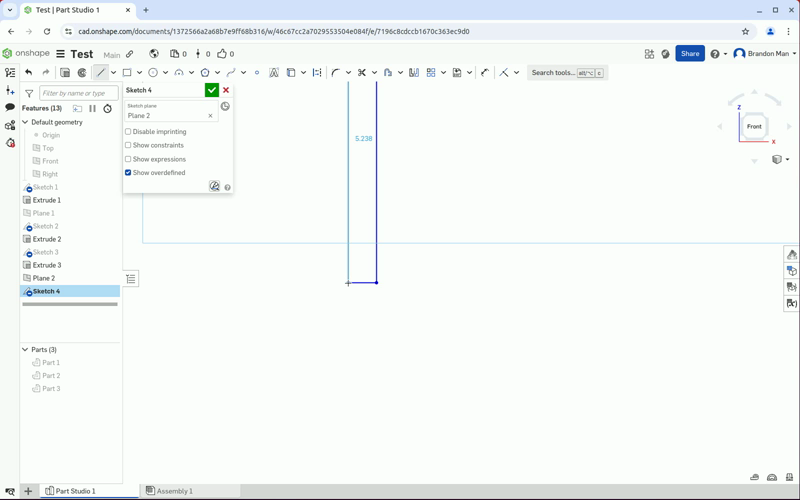
click(348, 282)
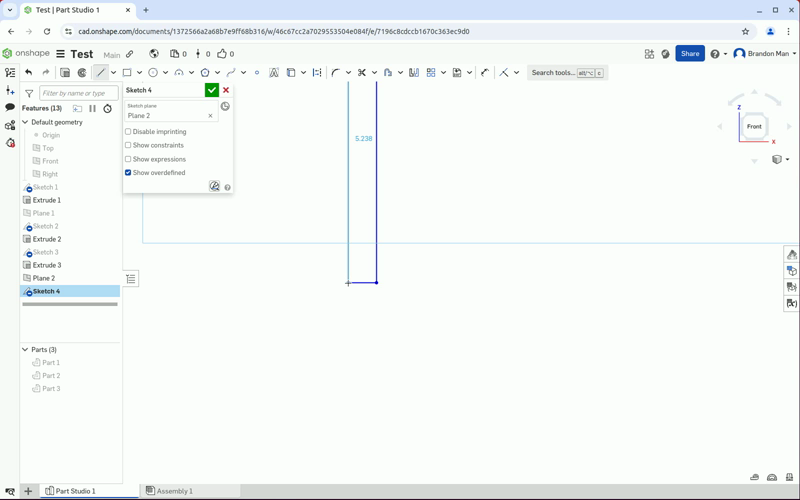
scroll(-6)
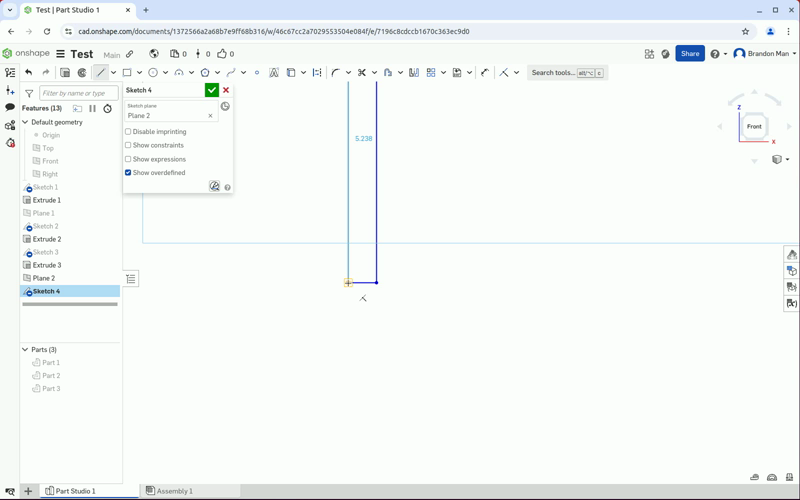
scroll(-6)
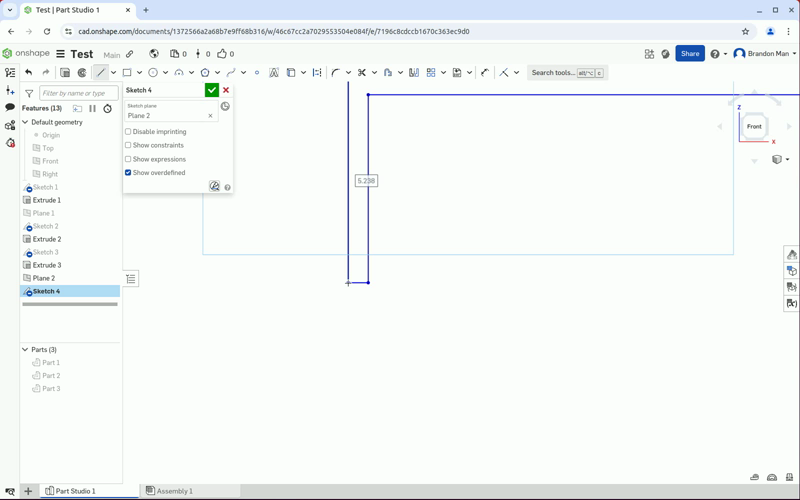
scroll(-6)
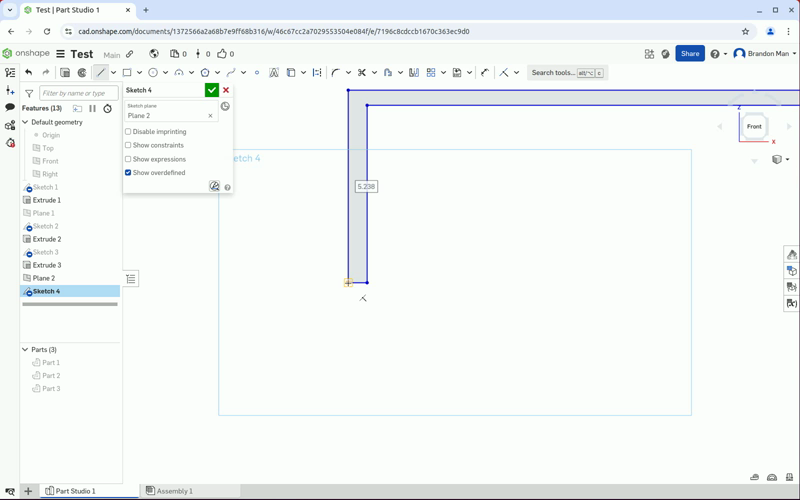
scroll(-6)
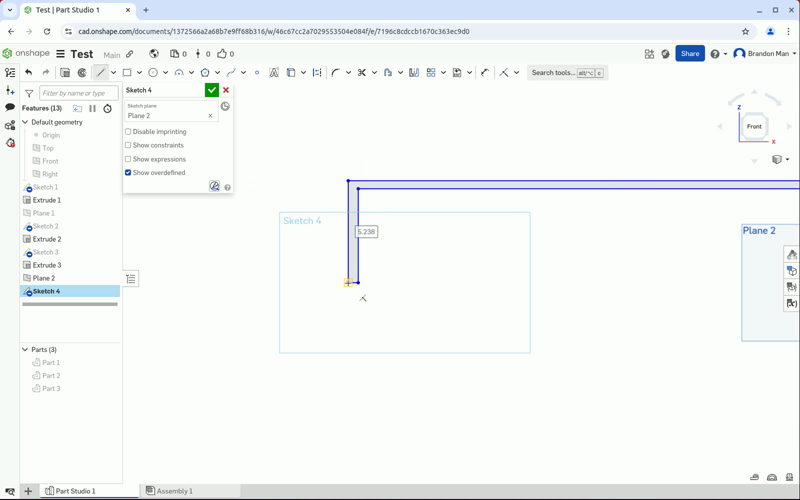
scroll(-6)
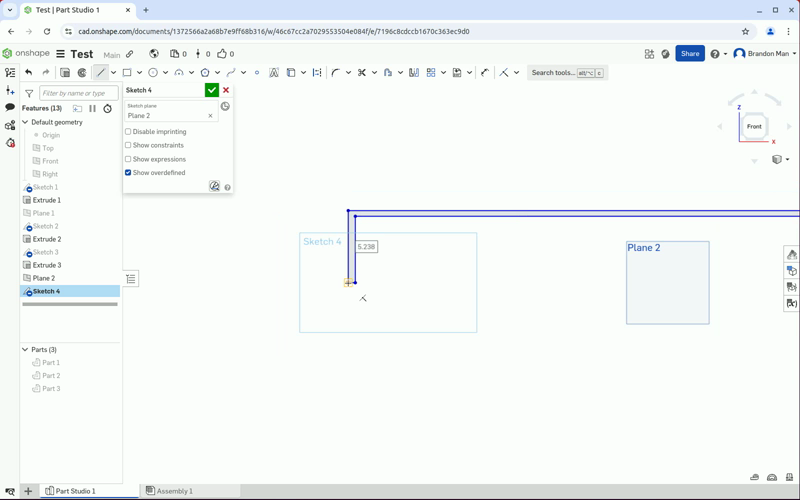
scroll(-6)
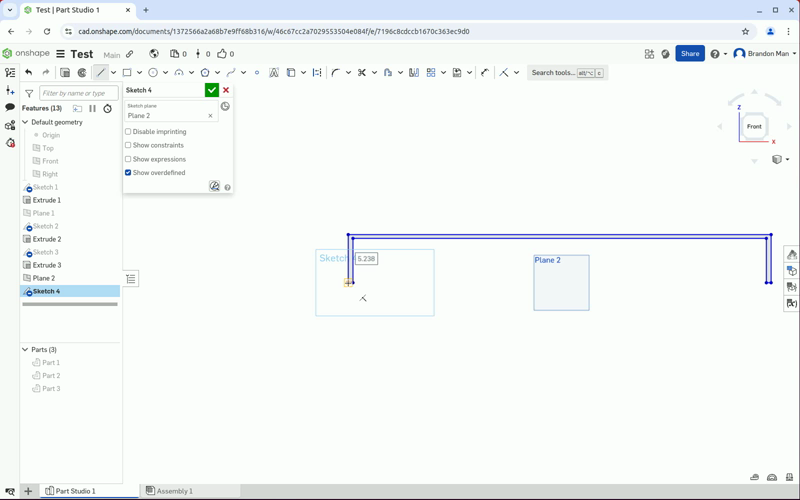
scroll(-6)
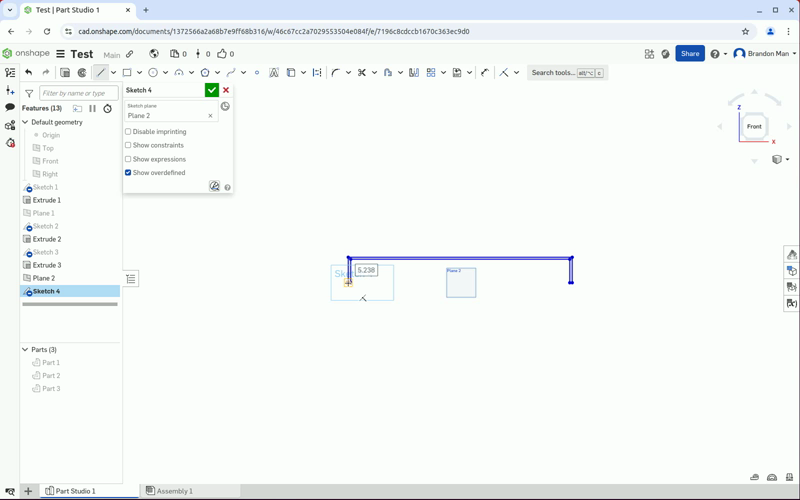
key(esc)
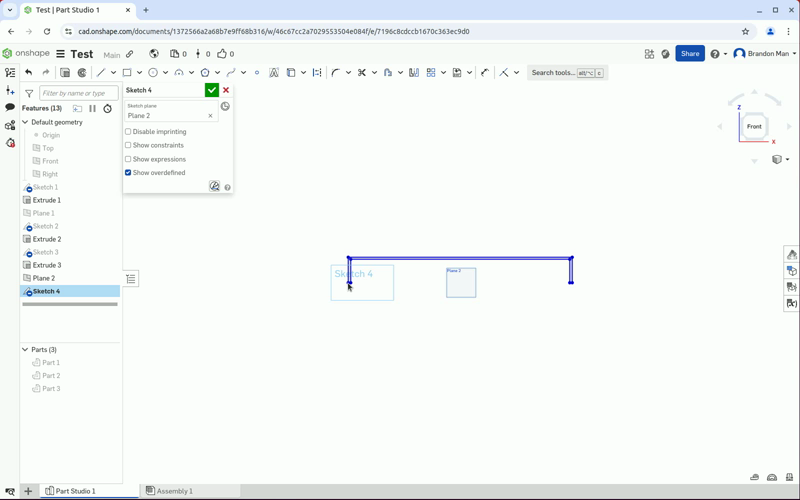
mouse_move(525, 258)
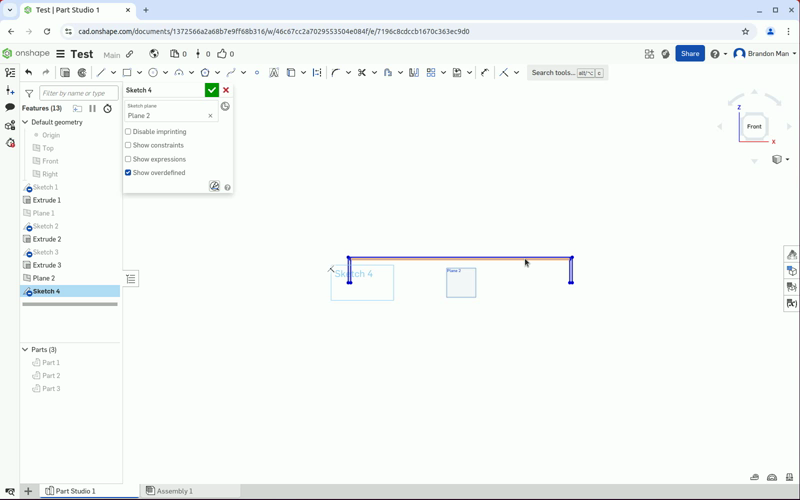
scroll(6)
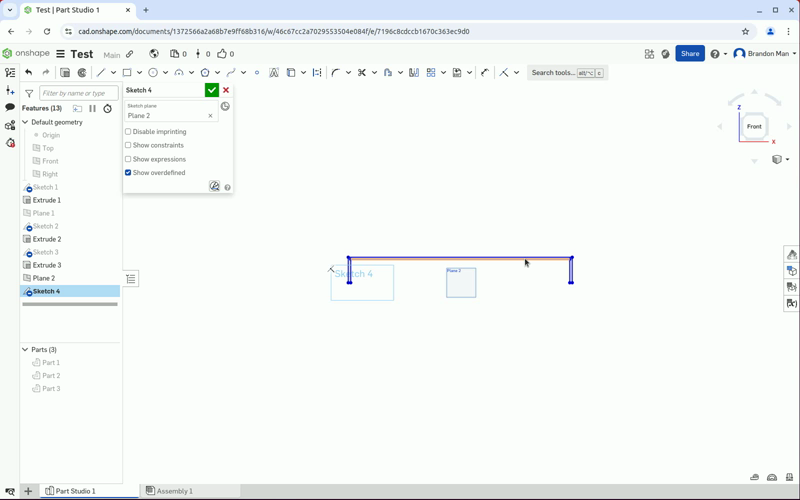
scroll(6)
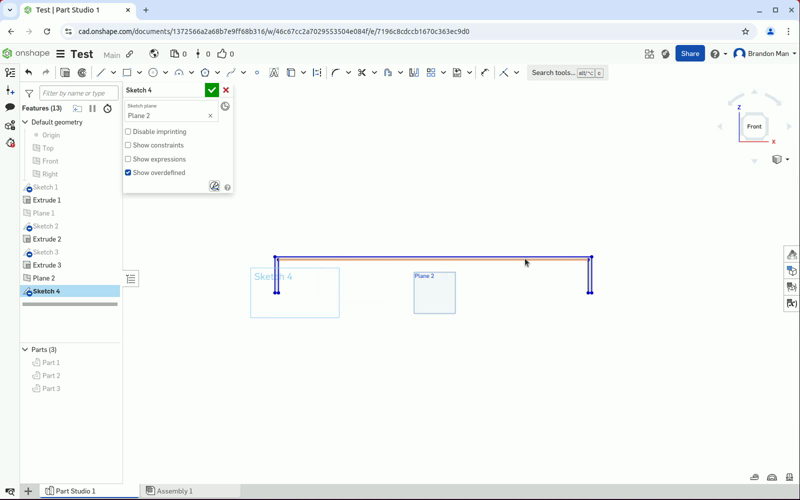
scroll(6)
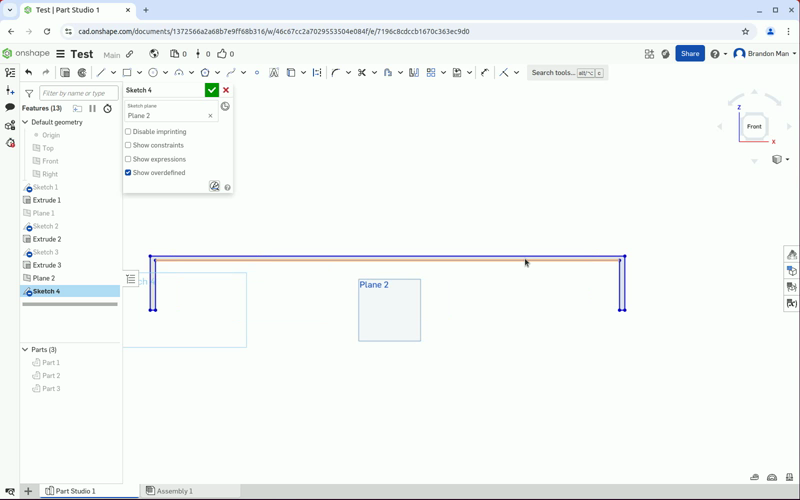
scroll(6)
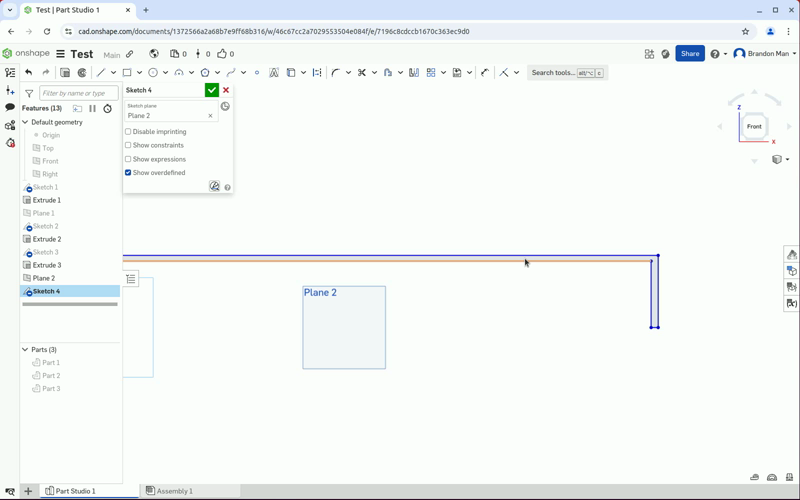
scroll(6)
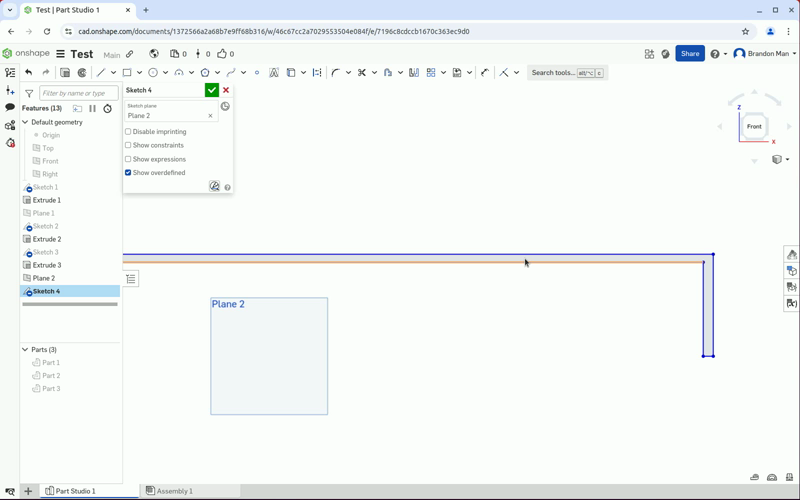
scroll(6)
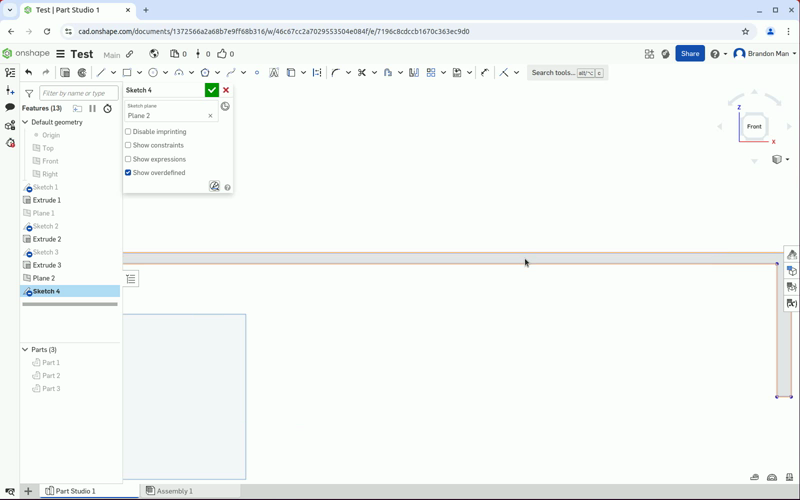
scroll(6)
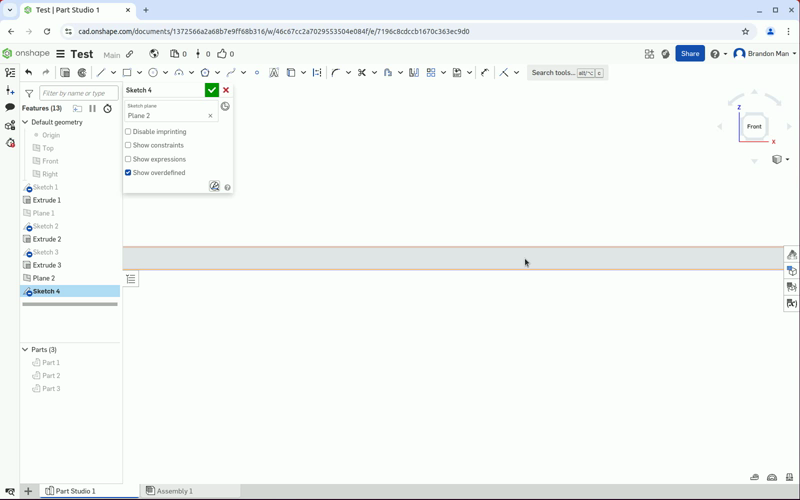
click(525, 258)
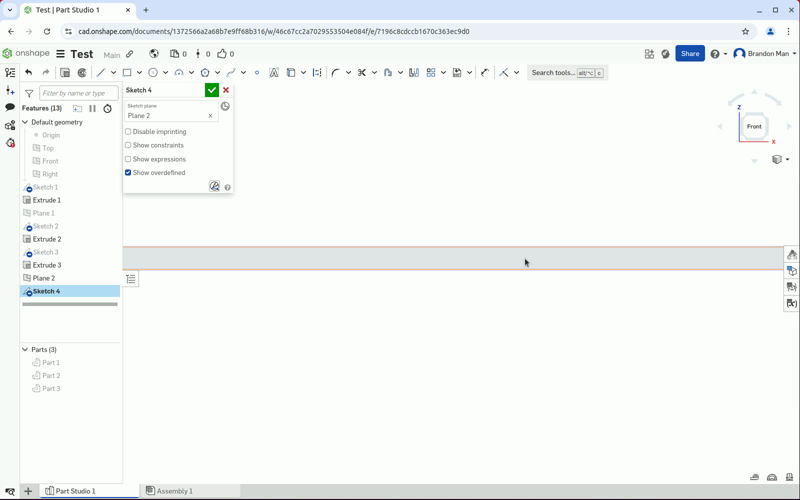
scroll(-6)
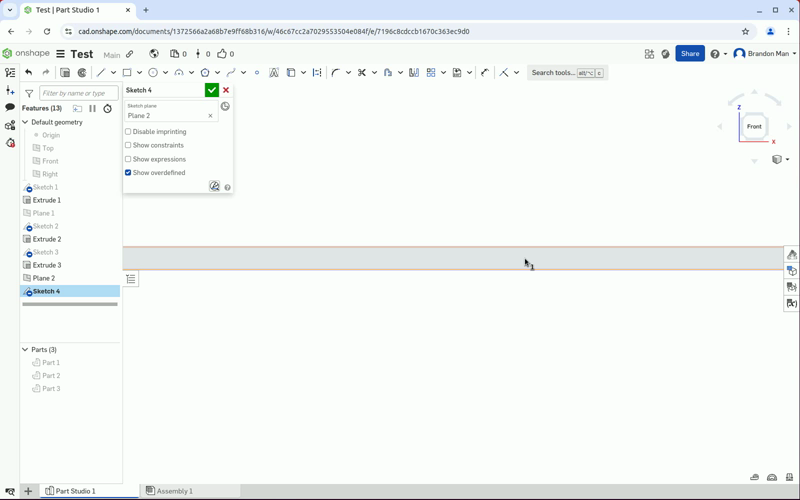
scroll(-6)
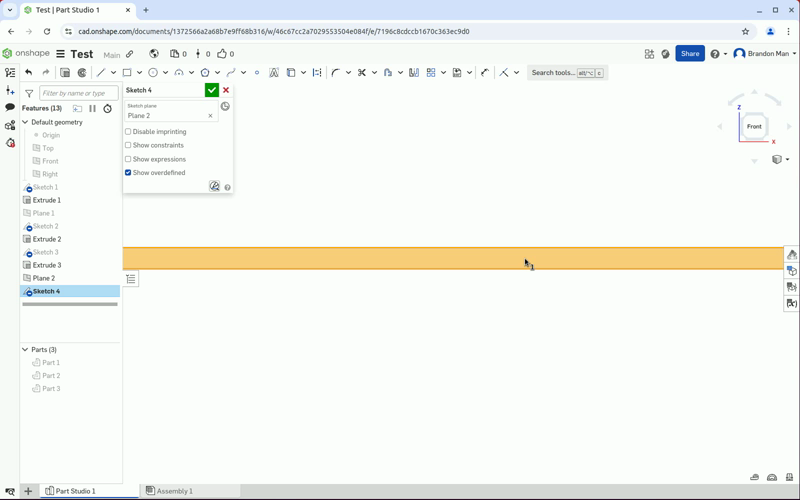
scroll(-6)
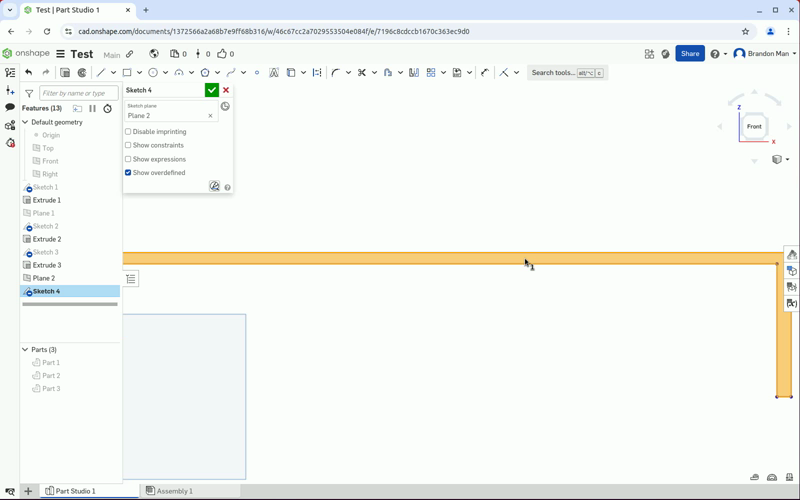
scroll(-6)
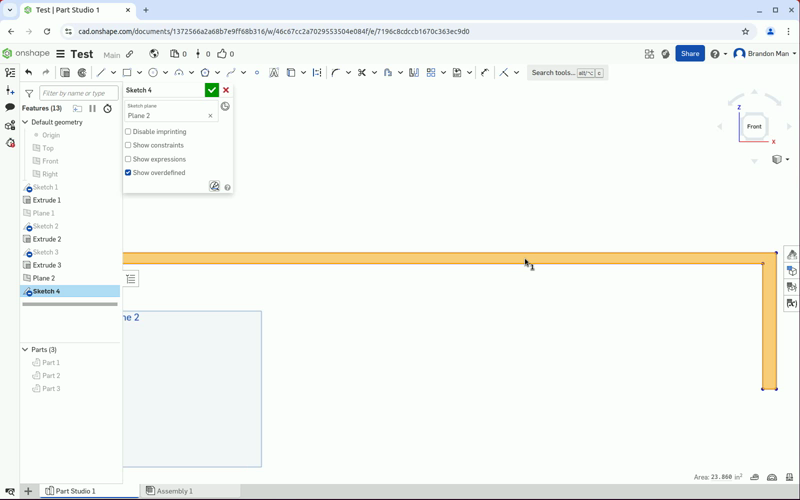
scroll(-6)
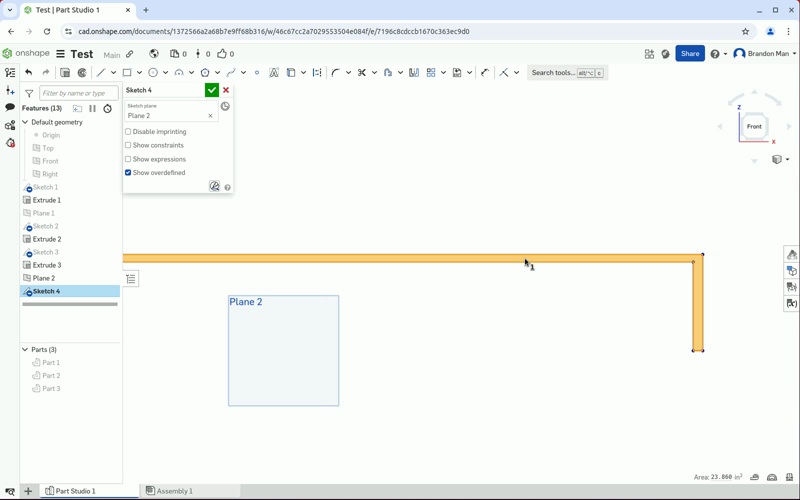
scroll(-6)
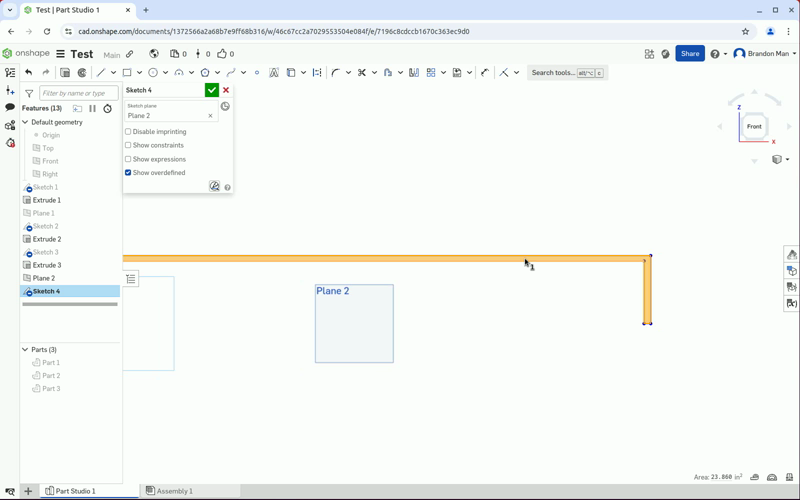
scroll(-6)
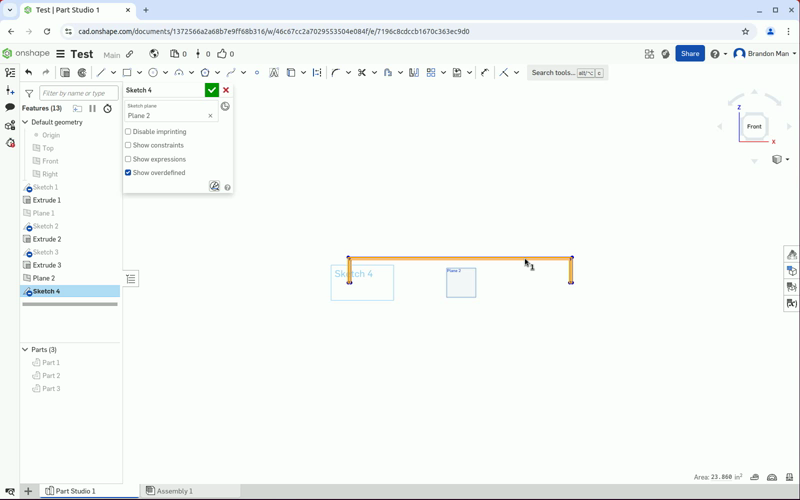
mouse_move(73, 352)
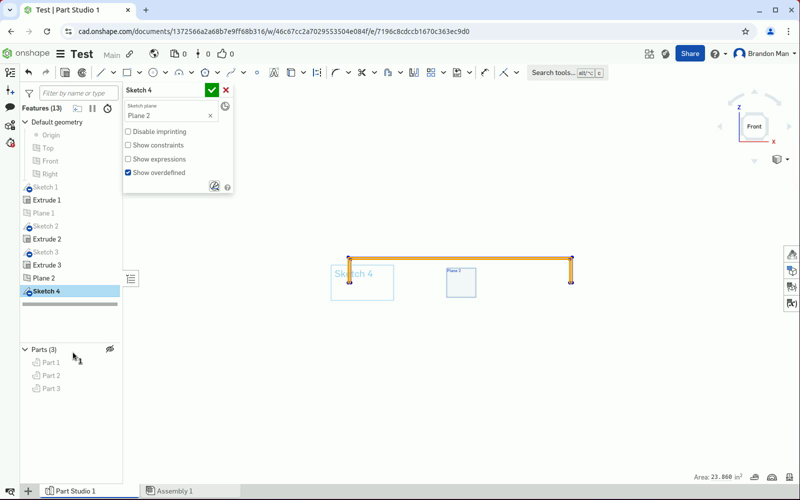
key(shift+y)
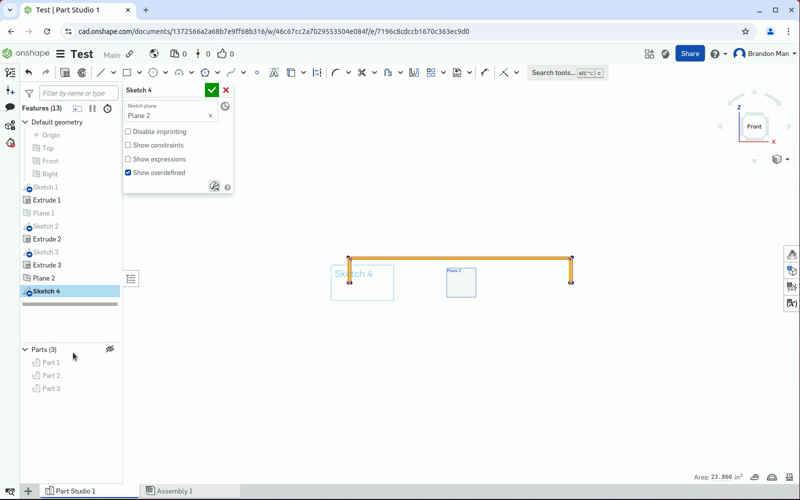
key(shift+e)
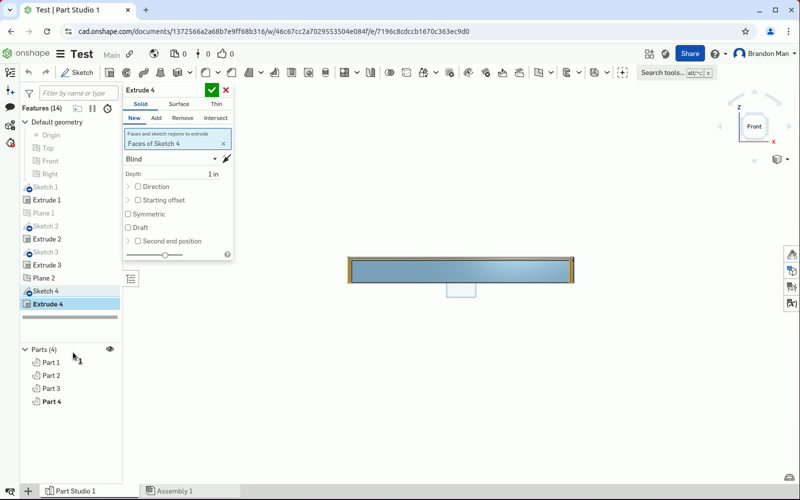
mouse_move(143, 106)
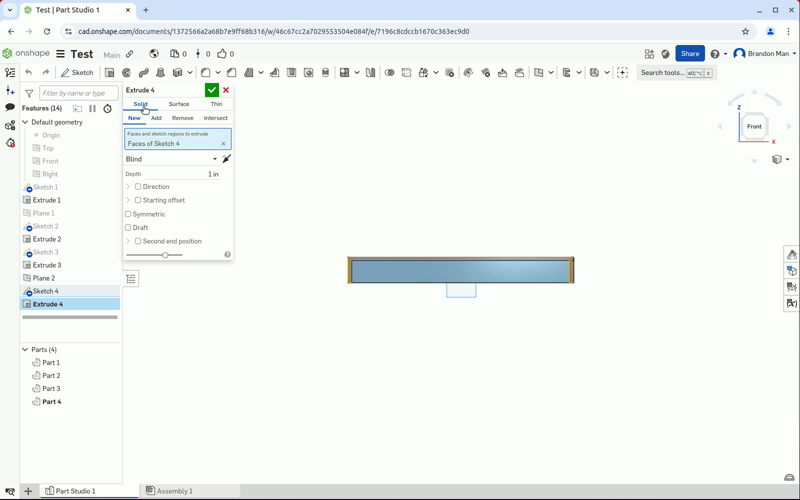
click(143, 106)
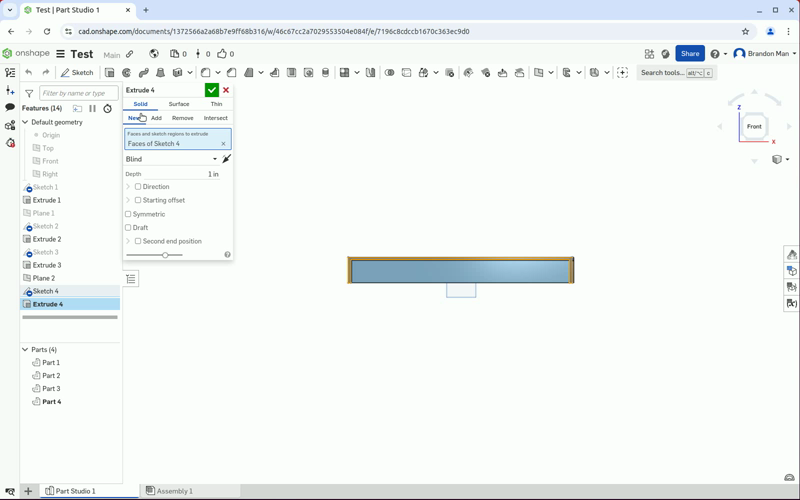
mouse_move(137, 120)
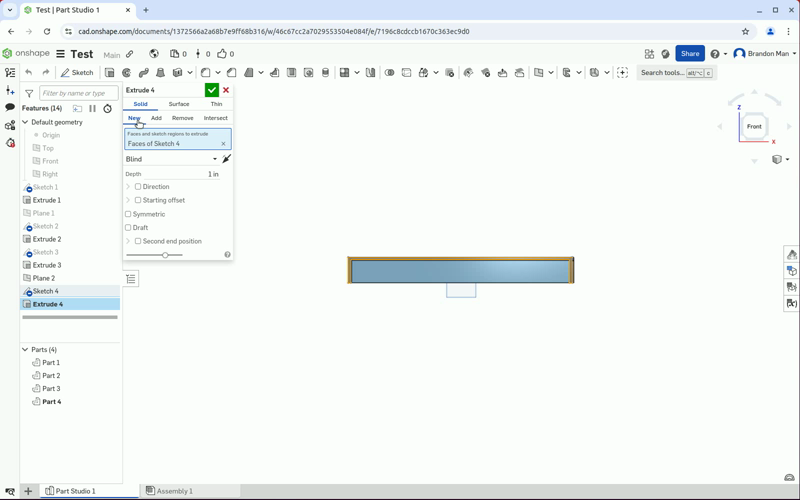
click(137, 120)
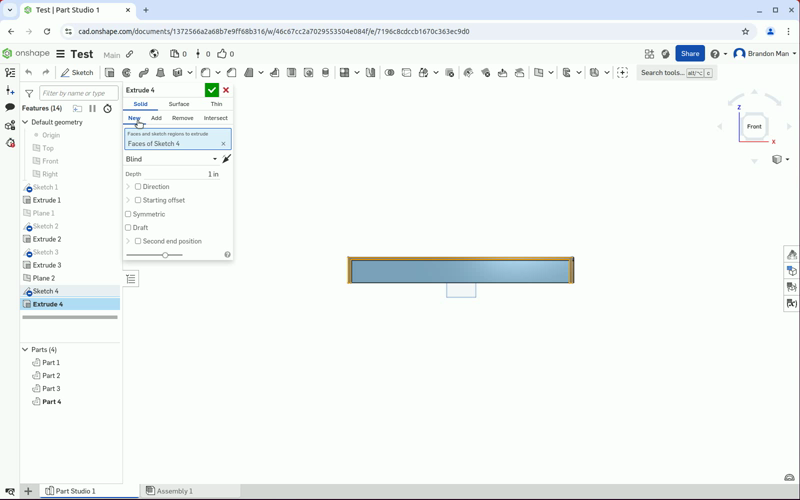
key(tab, 4)
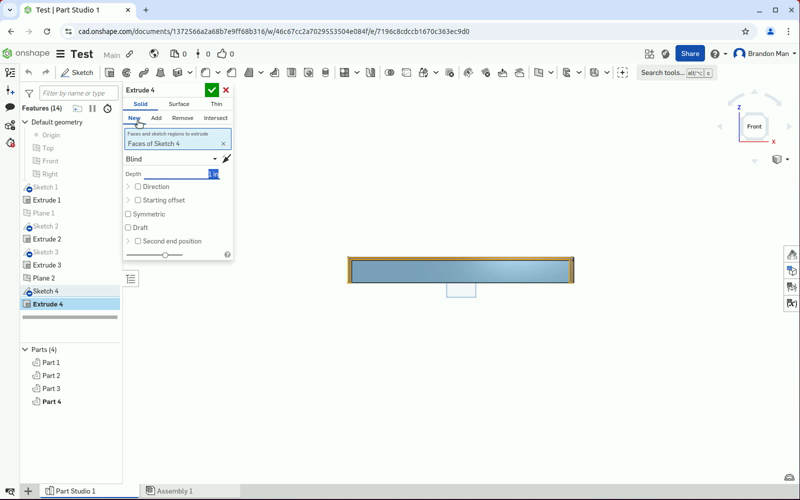
text(0.722)
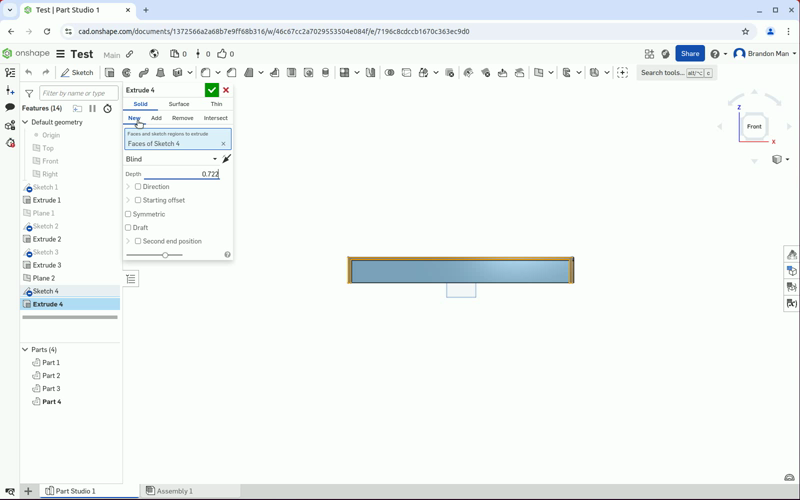
key(enter)
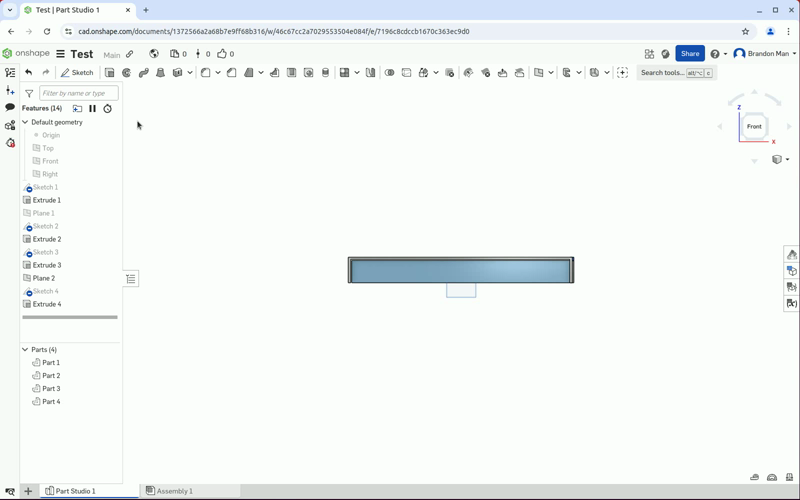
key(shift+h)
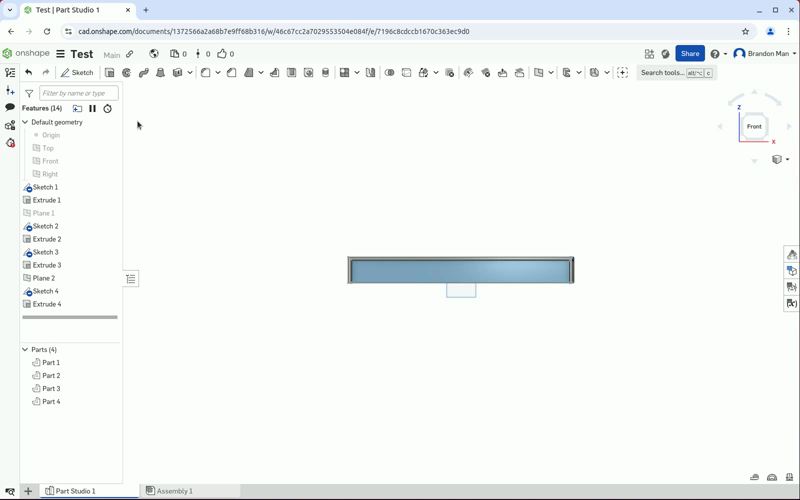
key(shift+h)
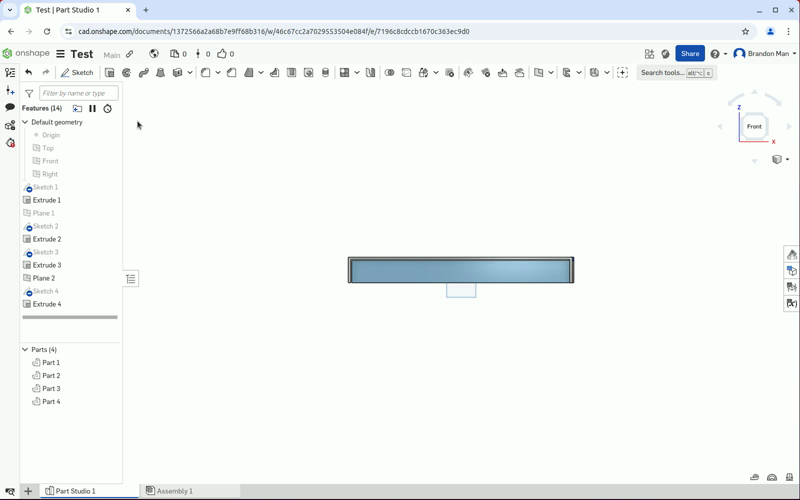
mouse_move(73, 189)
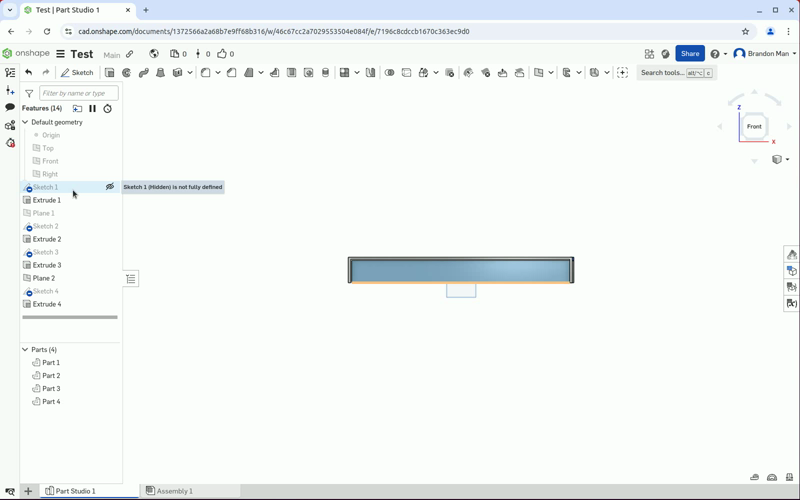
click(73, 189)
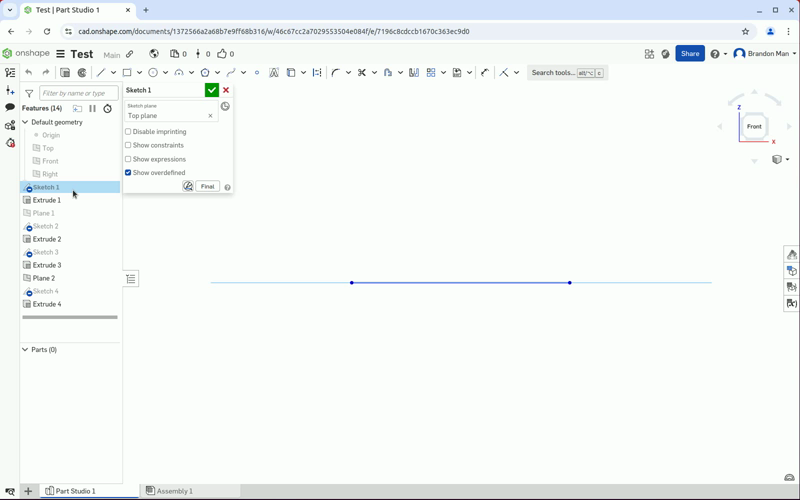
mouse_move(229, 92)
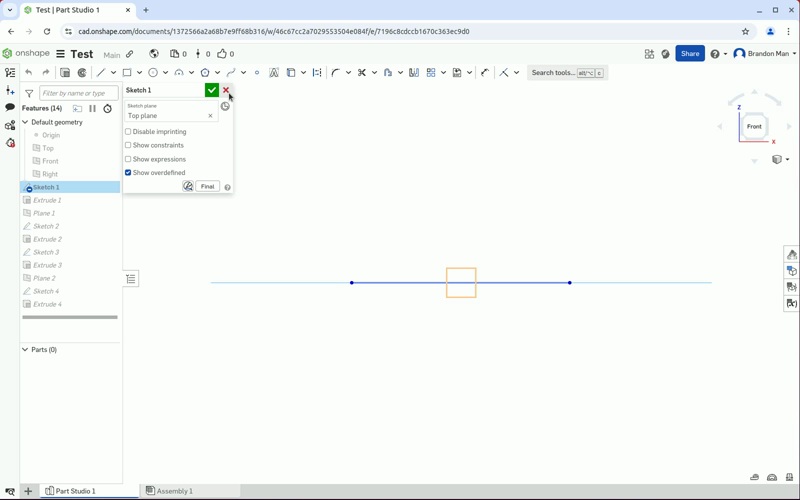
click(229, 92)
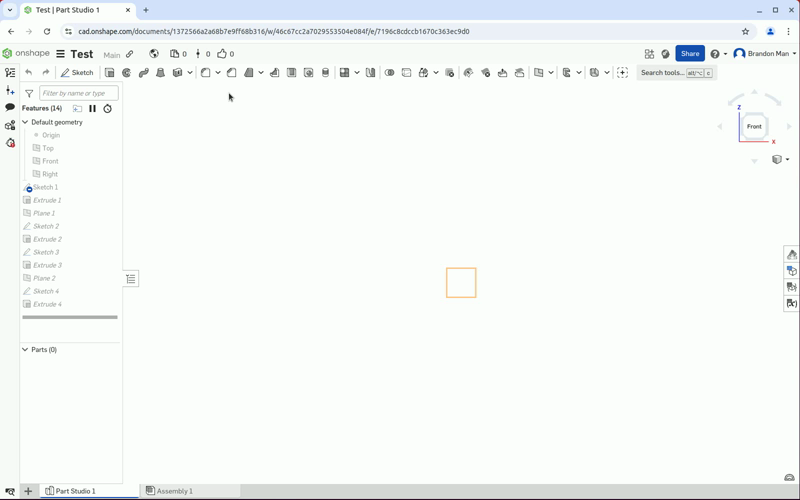
key(shift+s)
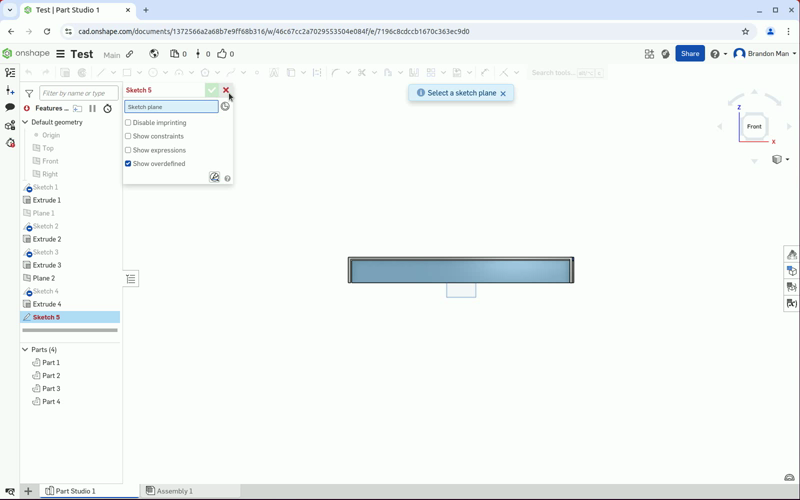
mouse_move(73, 280)
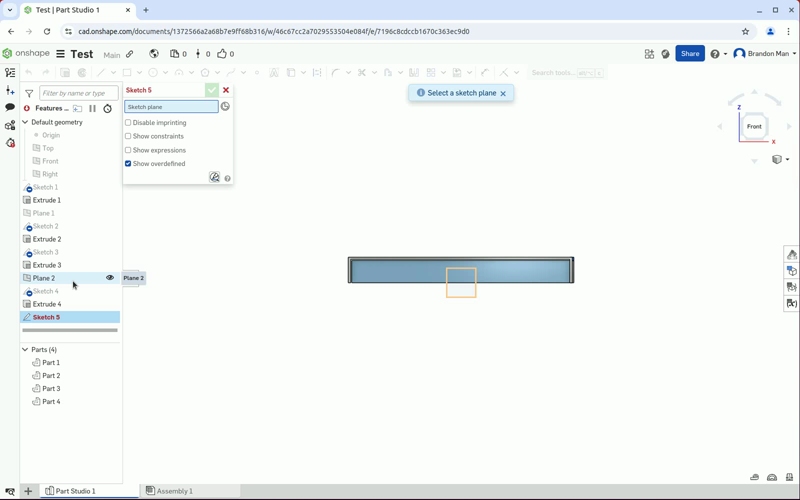
click(73, 280)
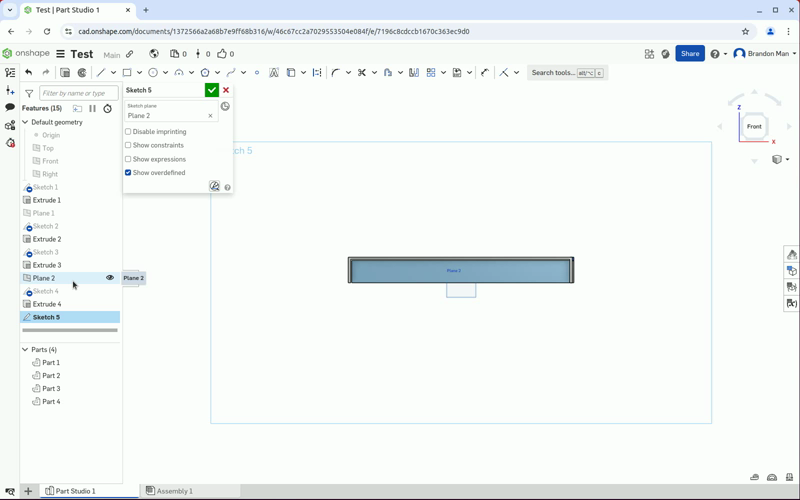
mouse_move(73, 352)
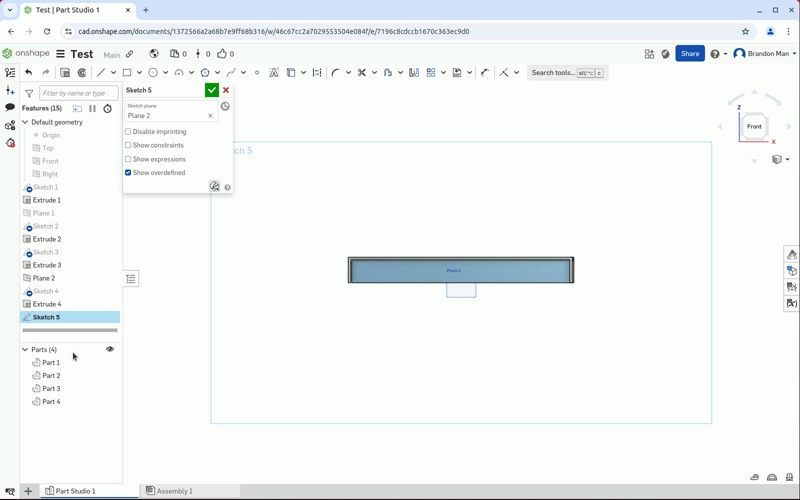
key(y)
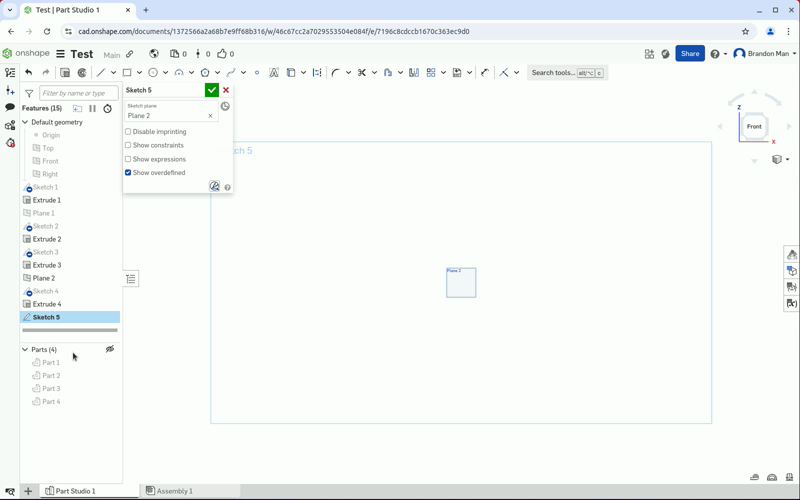
key(l)
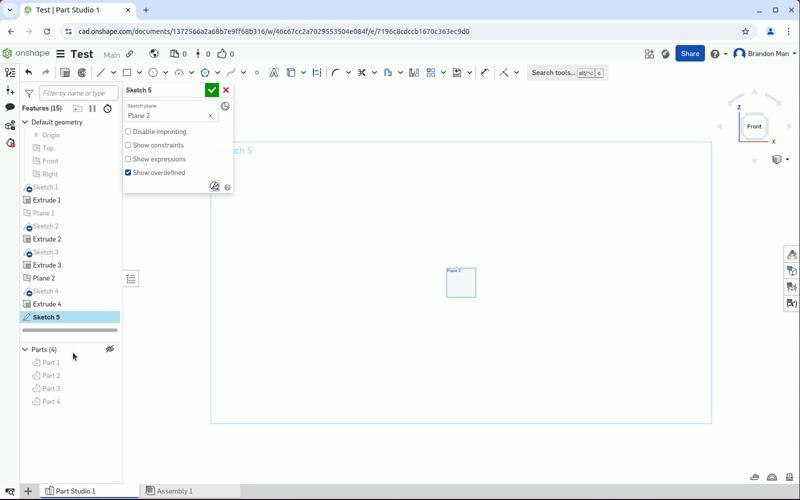
key_down(shift)
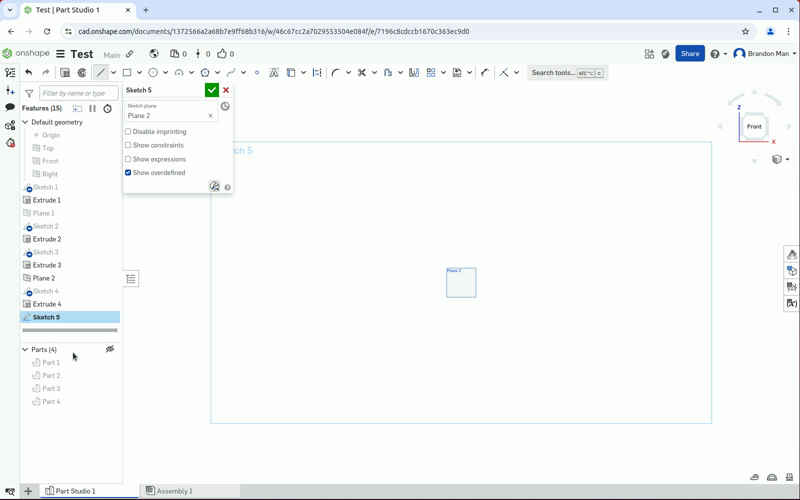
mouse_move(351, 282)
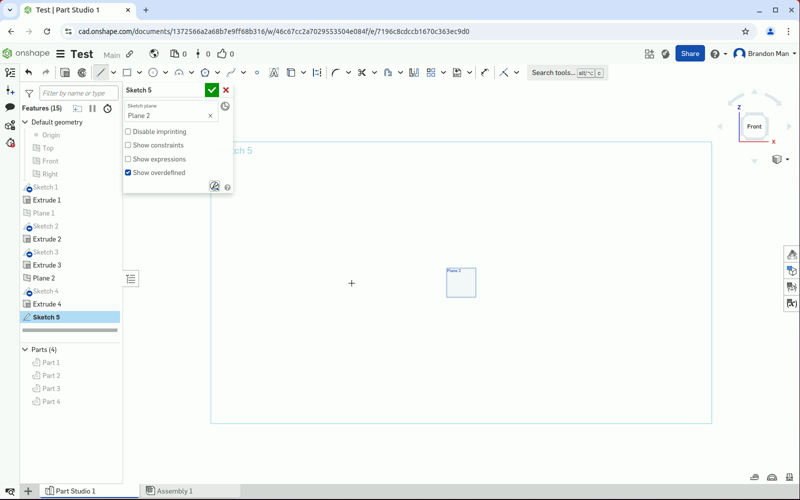
click(351, 282)
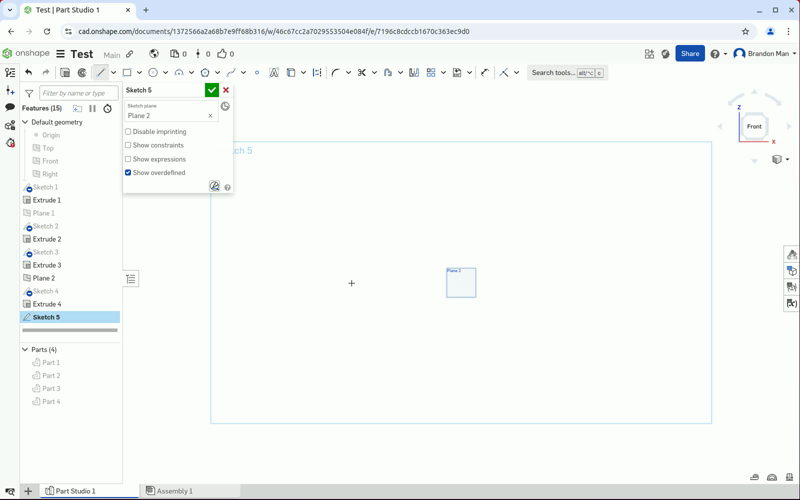
key_up(shift)
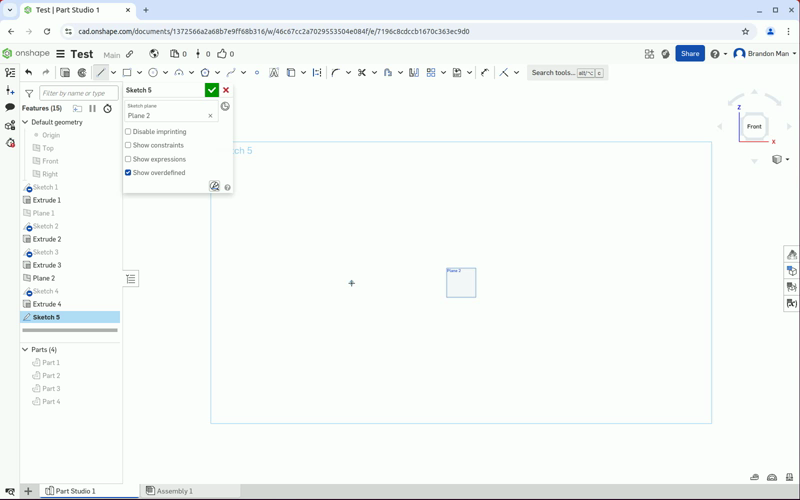
key_down(shift)
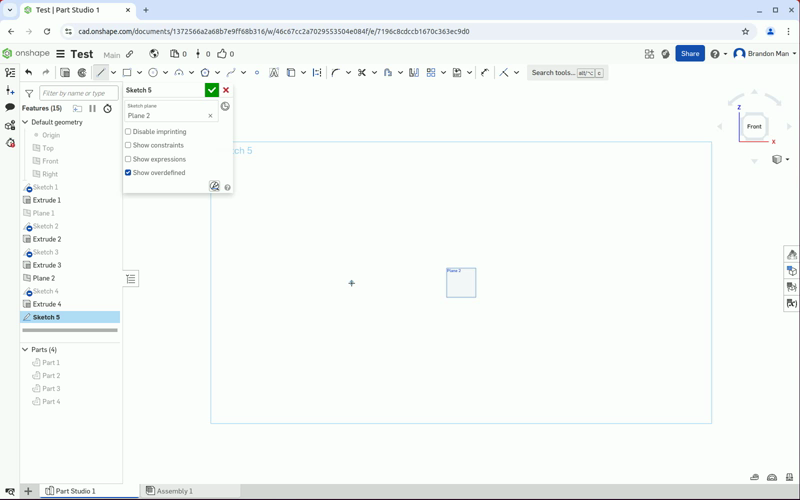
mouse_move(569, 282)
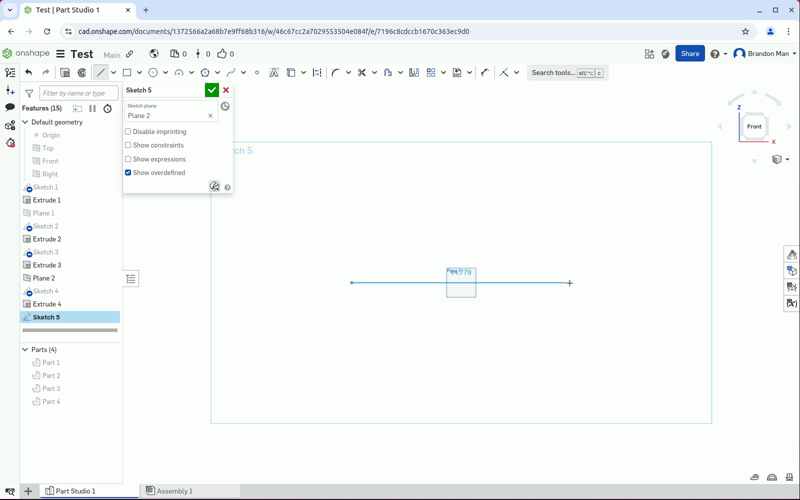
click(569, 282)
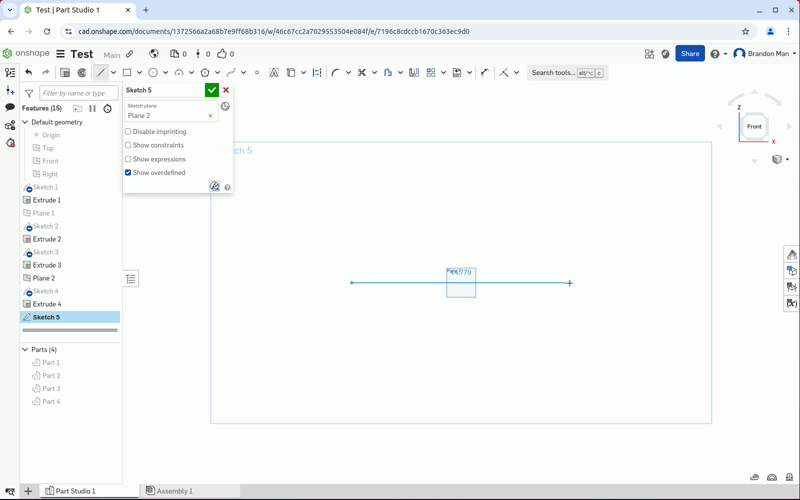
key_up(shift)
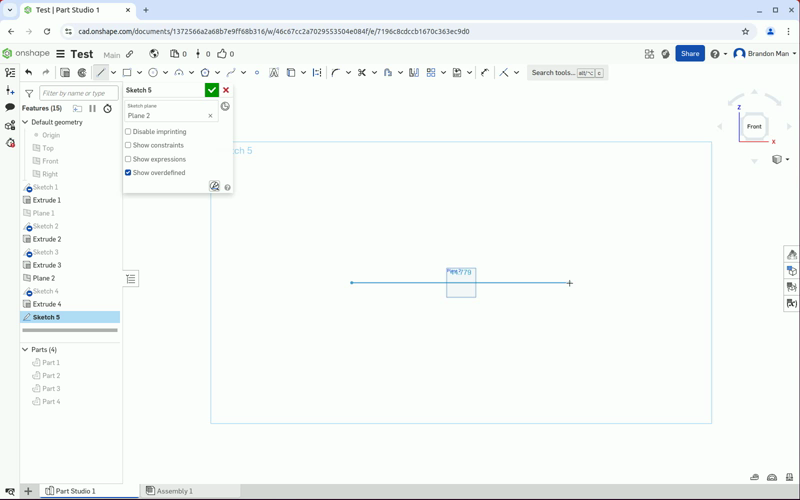
key_down(shift)
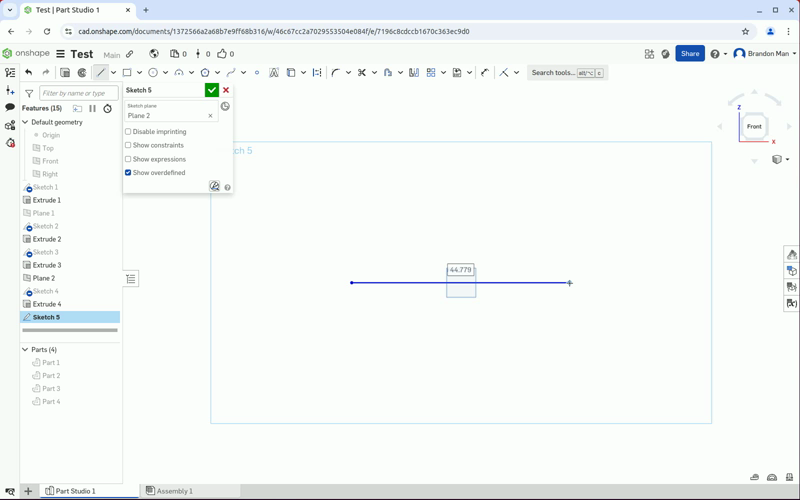
mouse_move(589, 282)
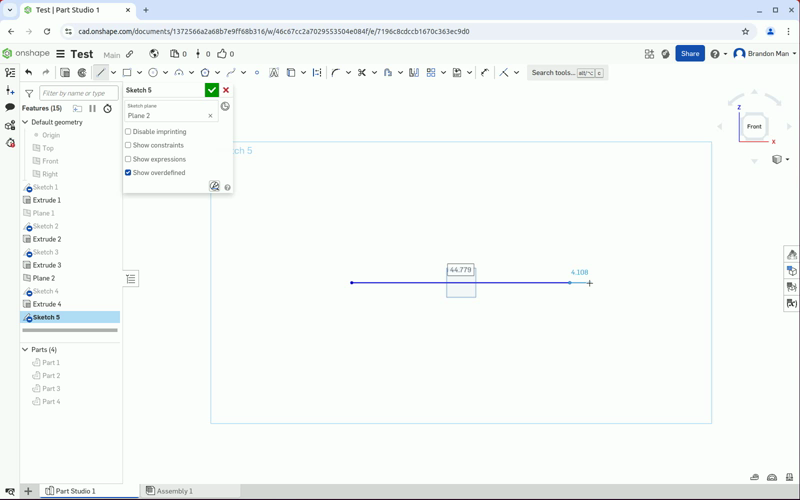
mouse_move(569, 260)
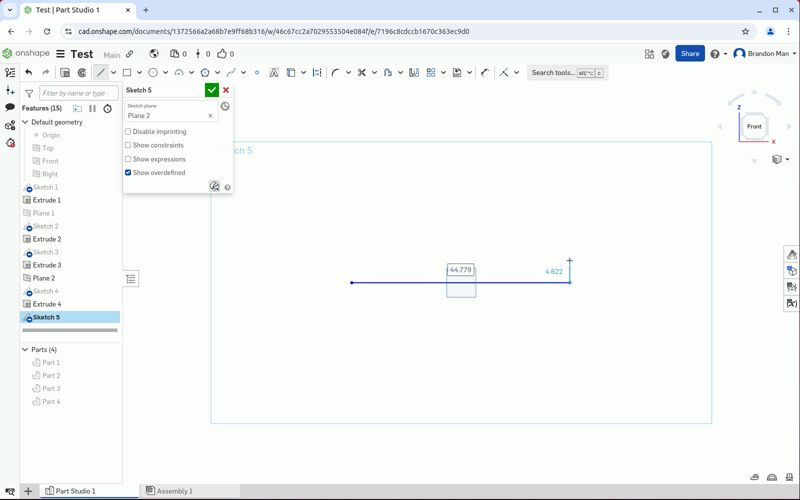
click(569, 260)
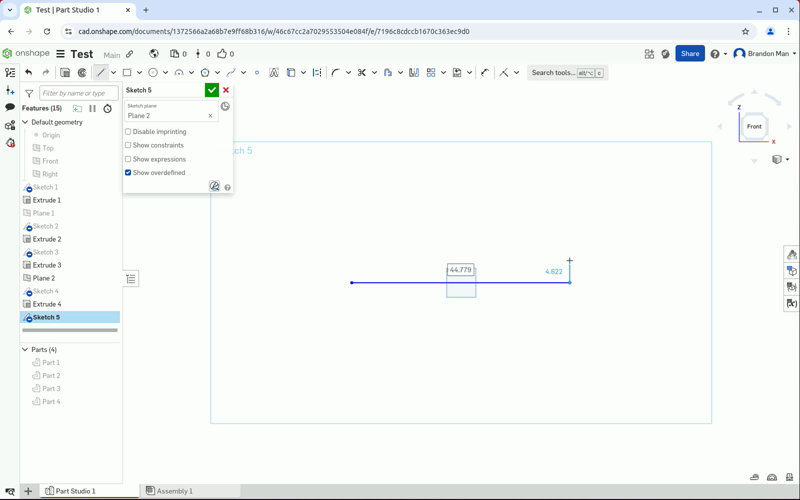
key_up(shift)
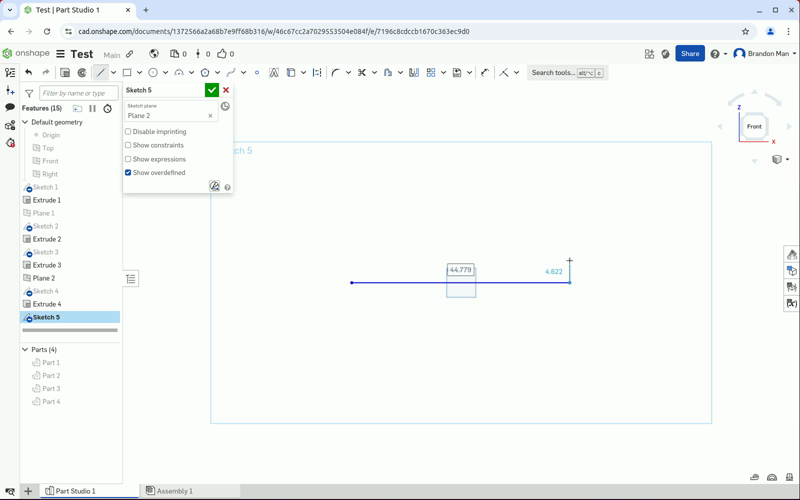
key_down(shift)
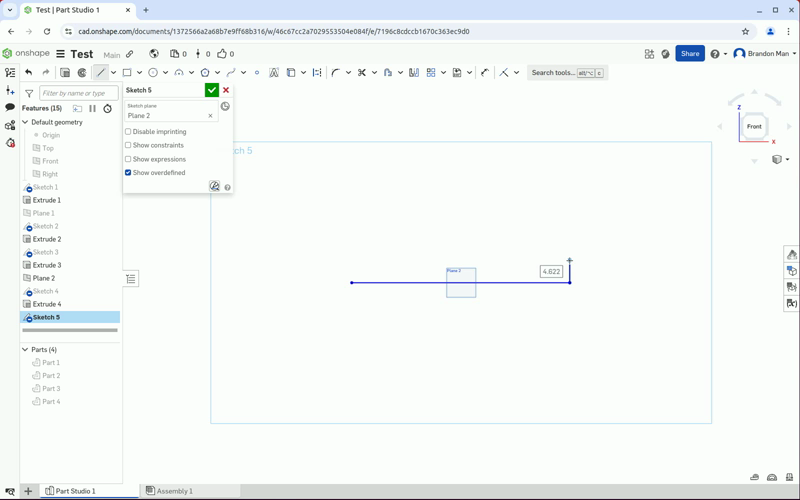
mouse_move(351, 260)
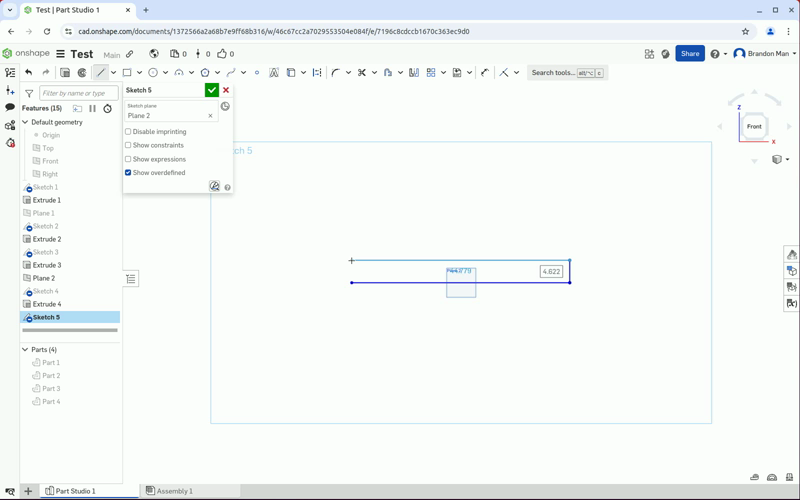
click(351, 260)
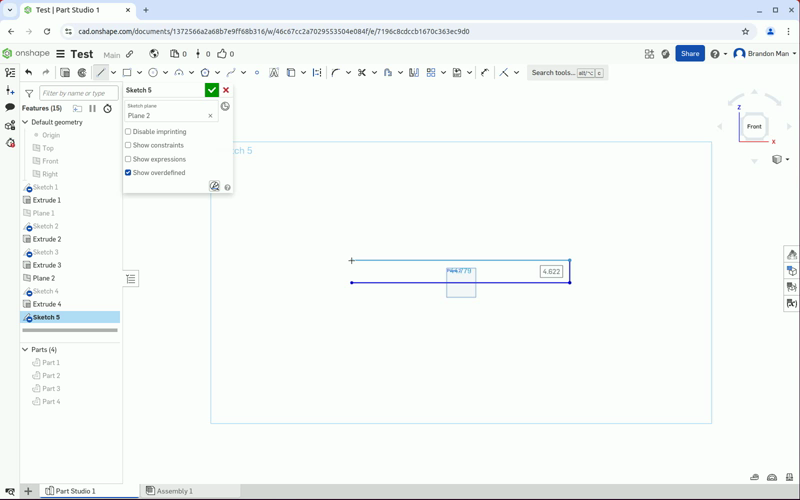
key_up(shift)
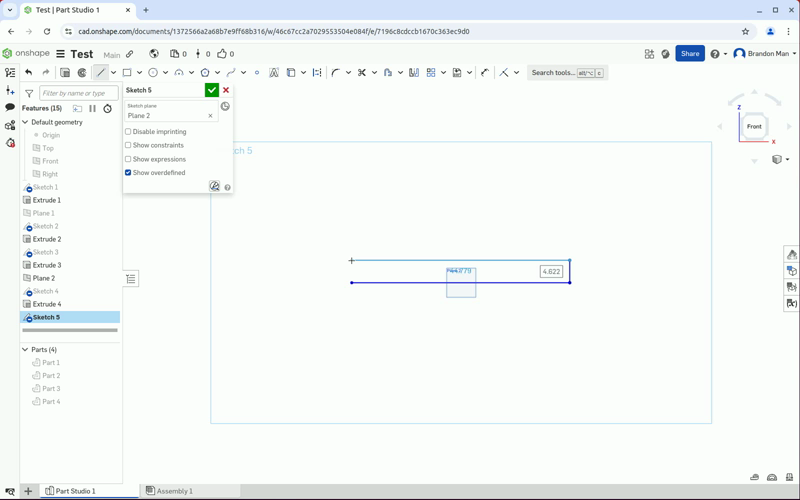
mouse_move(381, 260)
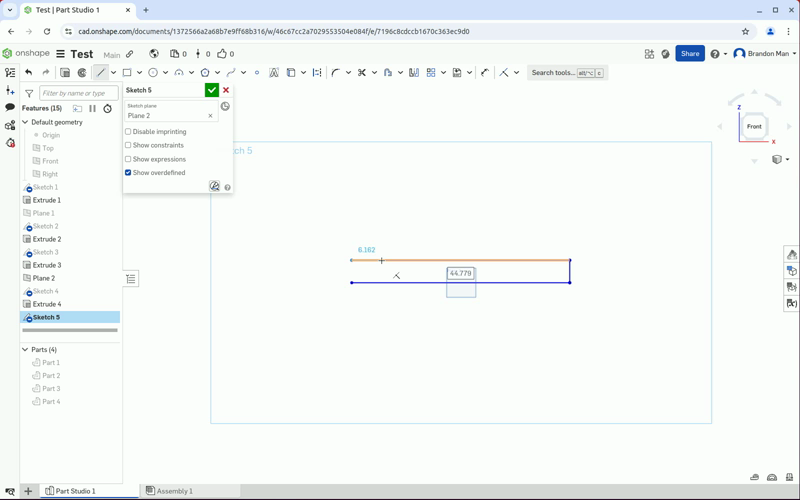
key_down(shift)
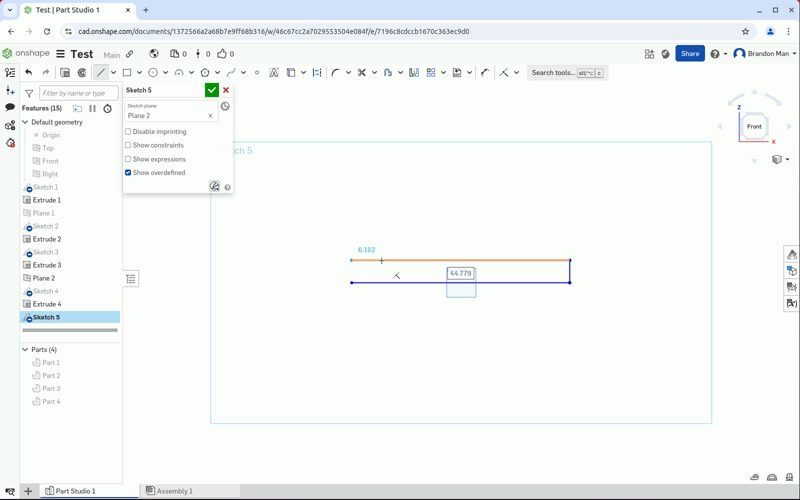
mouse_move(351, 282)
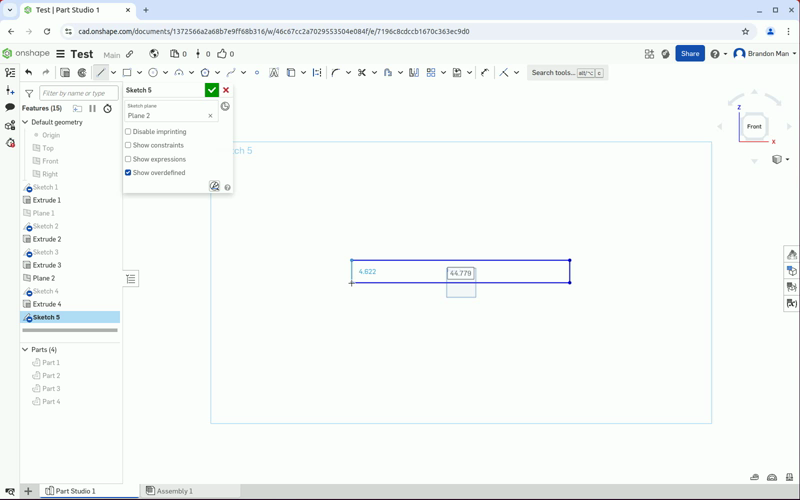
key_up(shift)
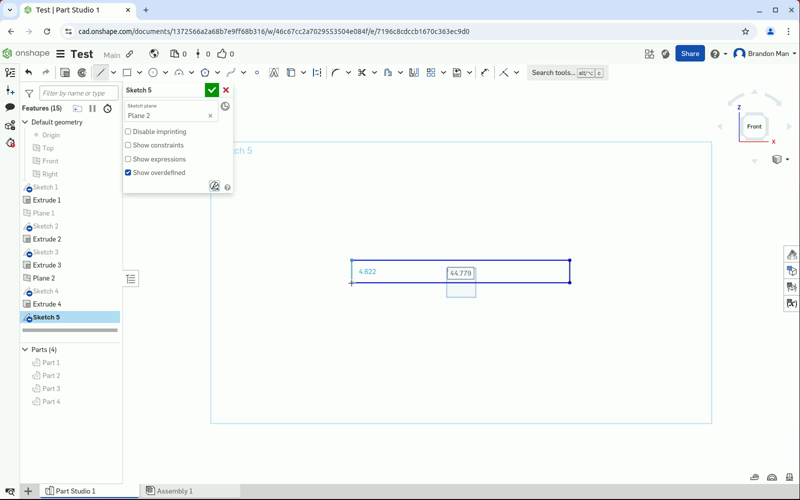
click(351, 282)
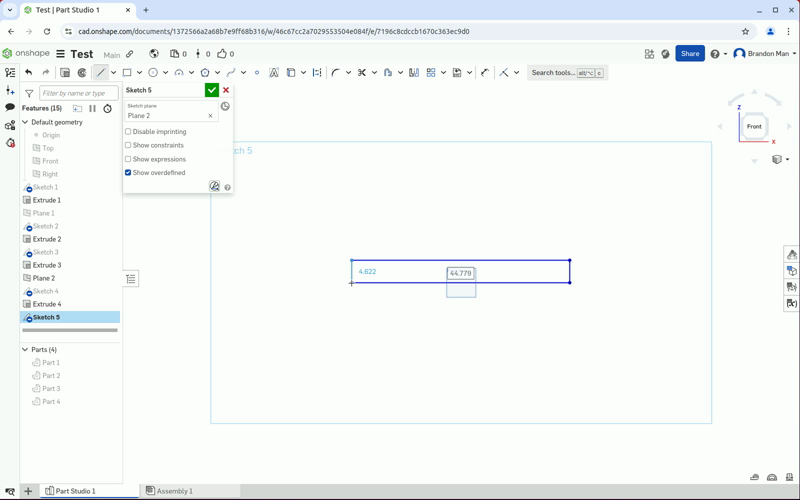
key(esc)
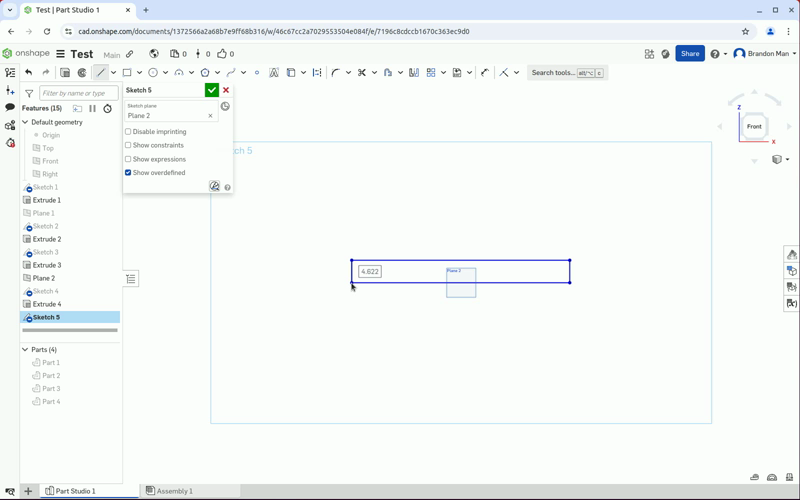
mouse_move(517, 277)
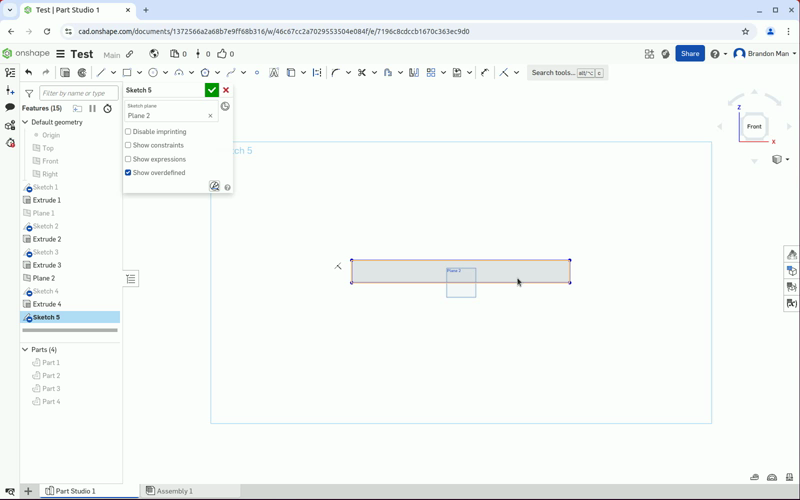
click(517, 277)
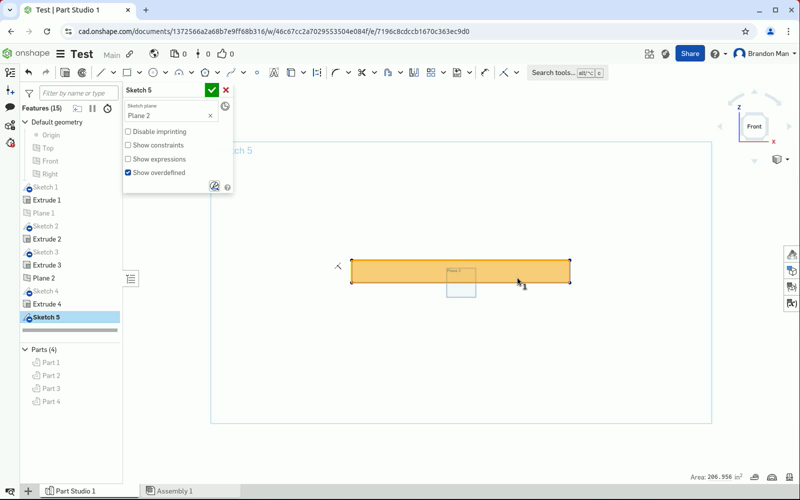
mouse_move(73, 352)
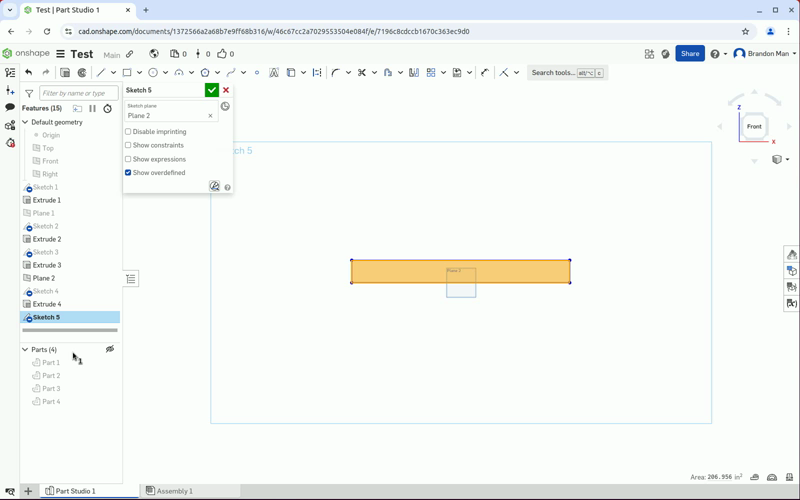
key(shift+y)
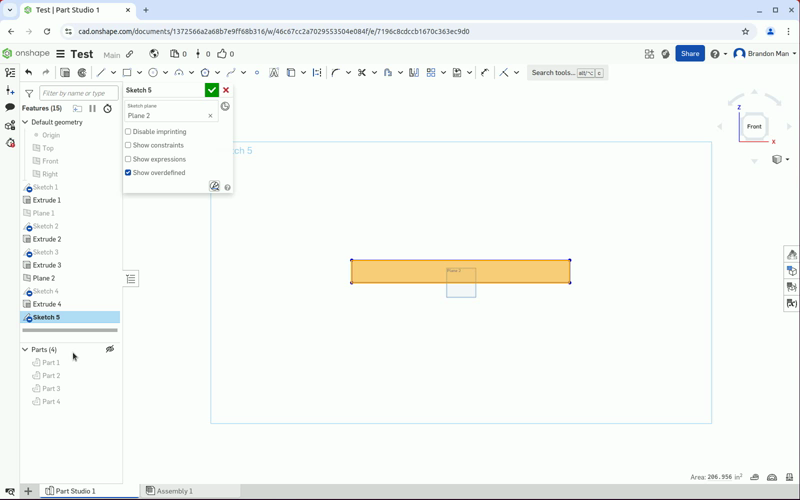
key(shift+e)
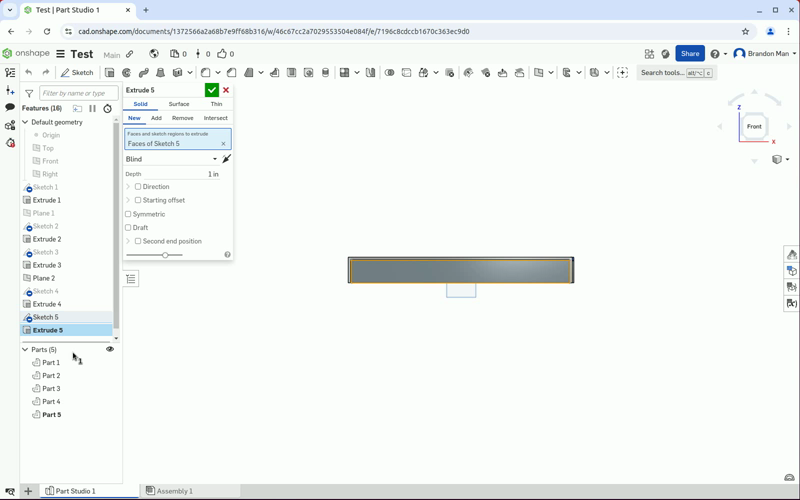
mouse_move(143, 106)
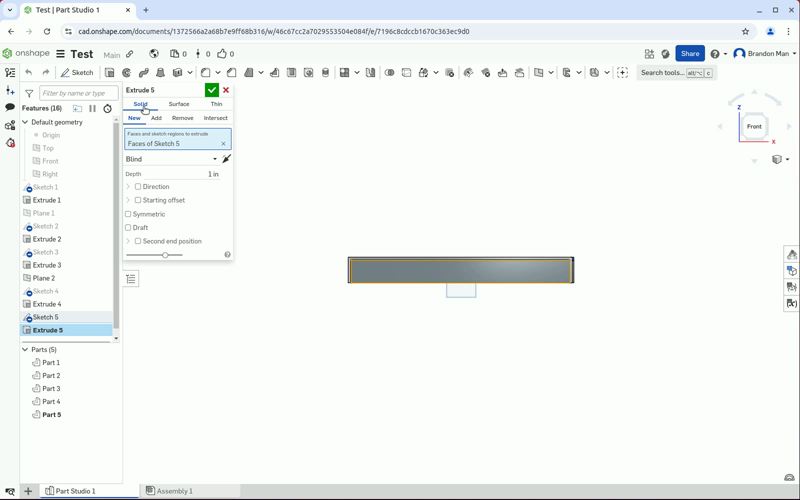
click(143, 106)
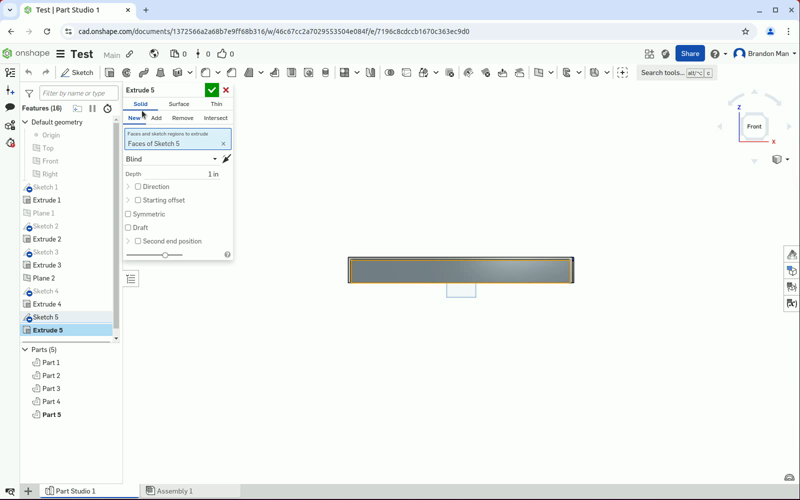
mouse_move(137, 120)
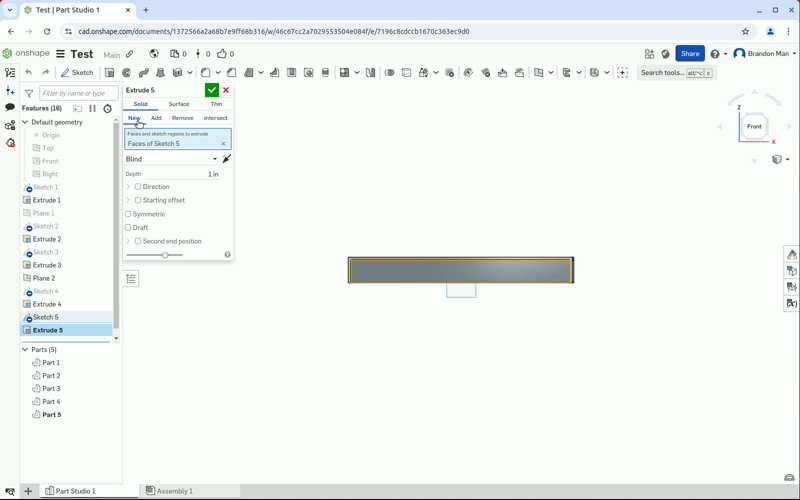
click(137, 120)
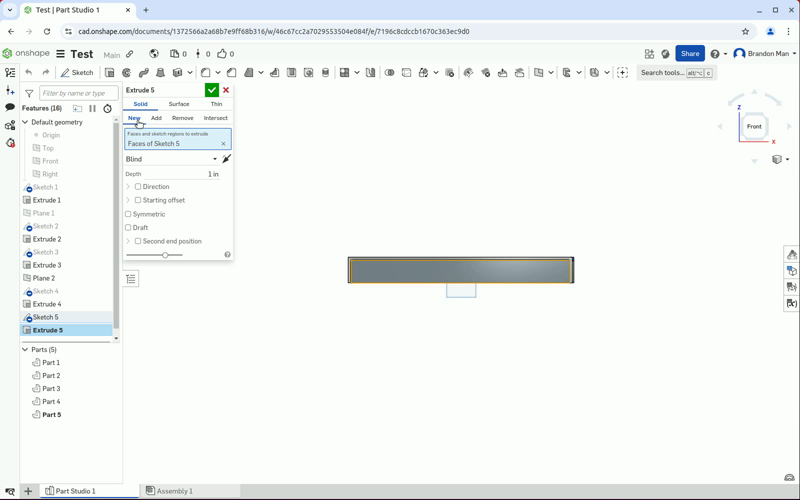
key(tab, 4)
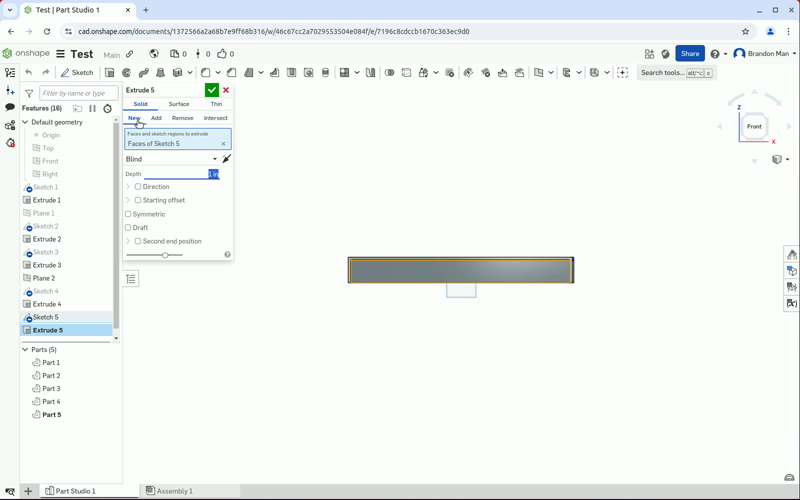
text(0.722)
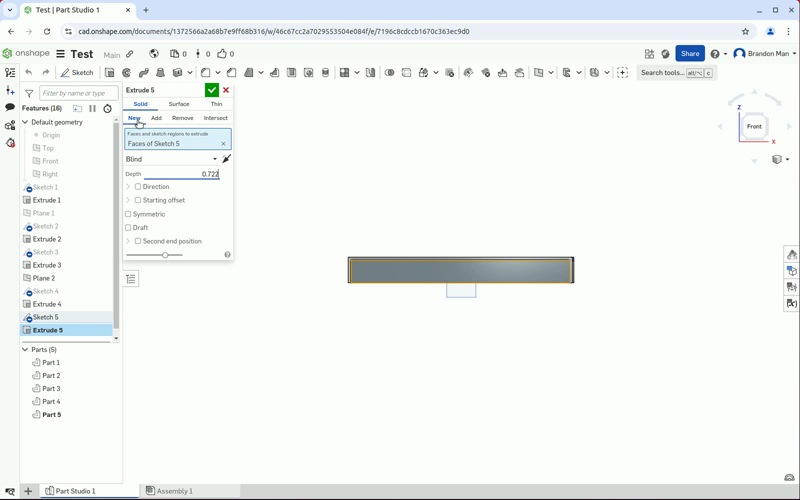
key(enter)
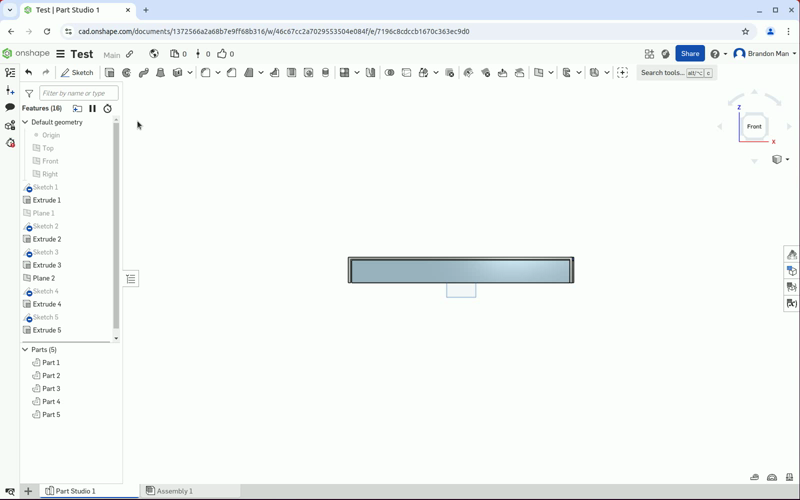
key(shift+h)
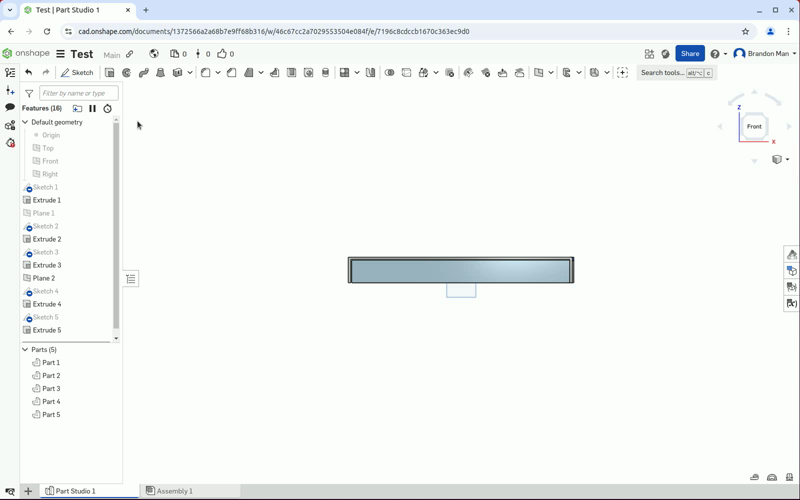
key(shift+h)
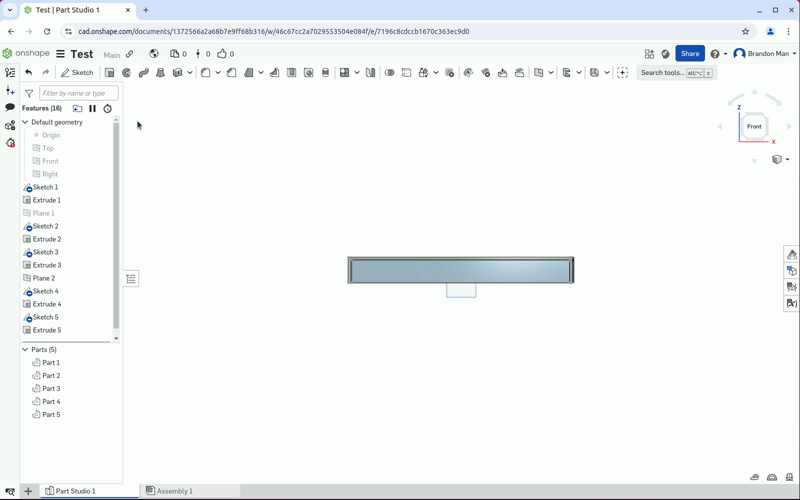
key(shift+7)
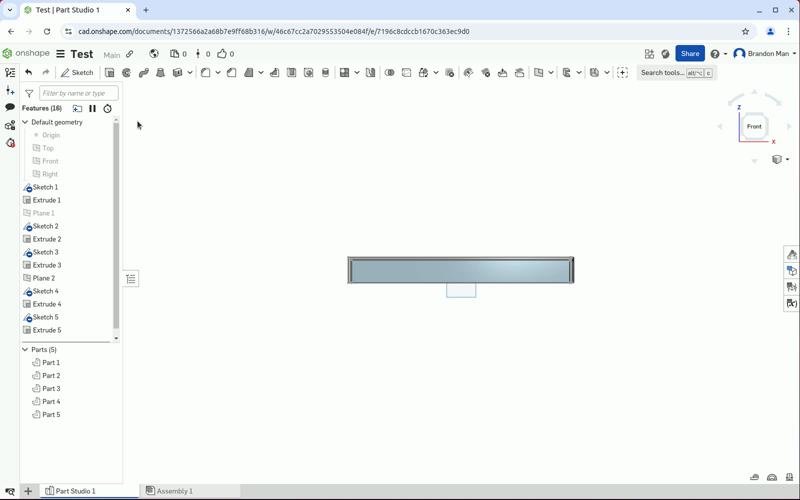
key(left, 2)
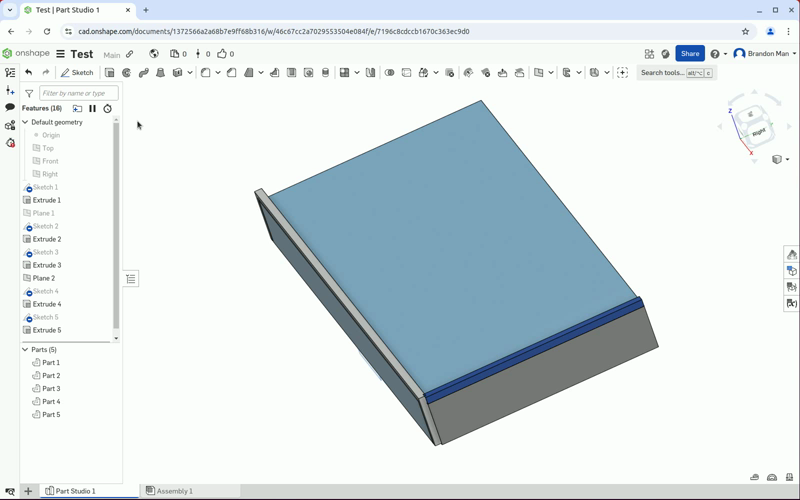
key(down, 2)
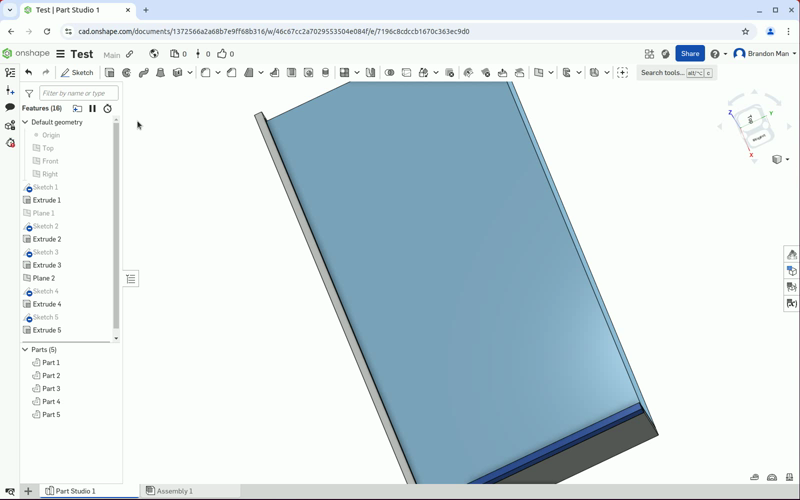
key(up, 2)
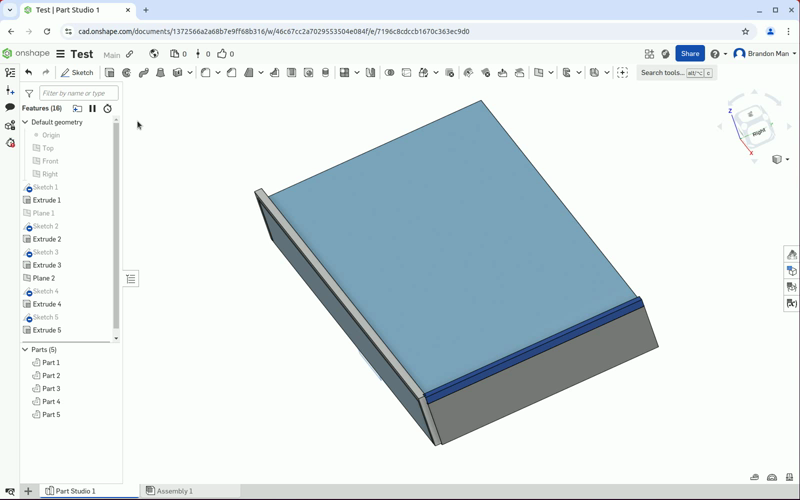
key(right, 2)
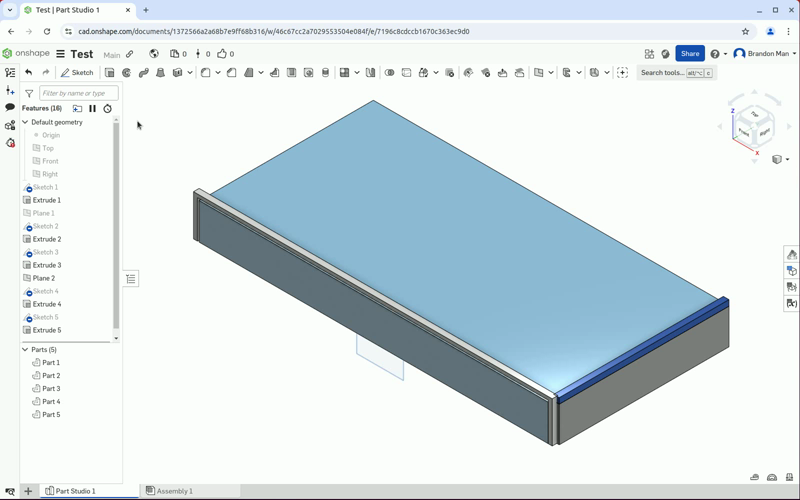
mouse_move(69, 189)
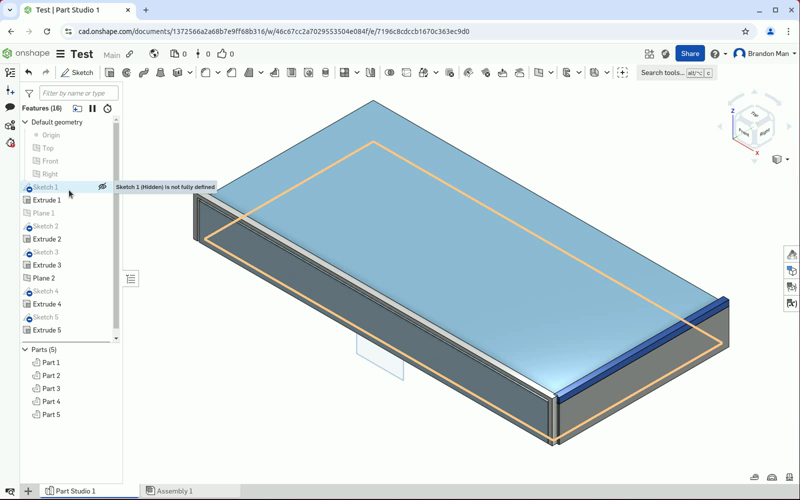
click(69, 189)